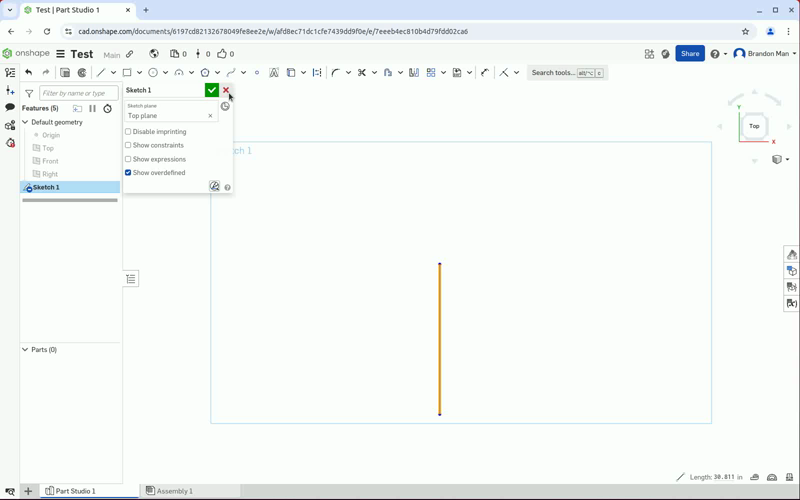
key(shift+h)
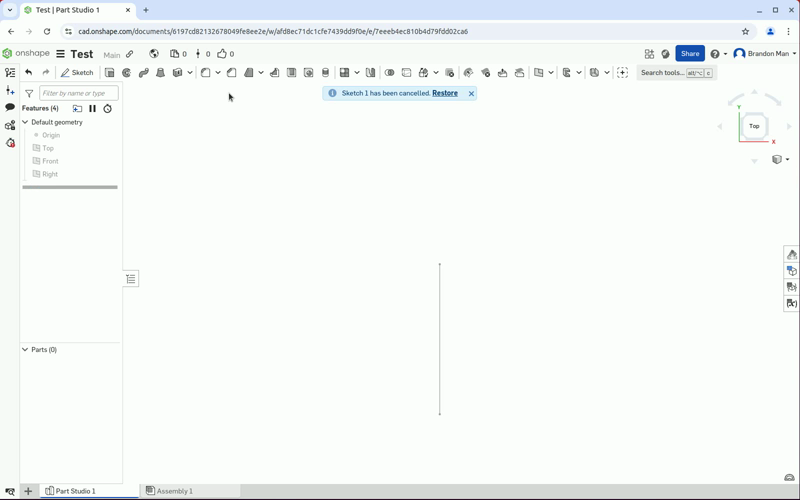
mouse_move(73, 352)
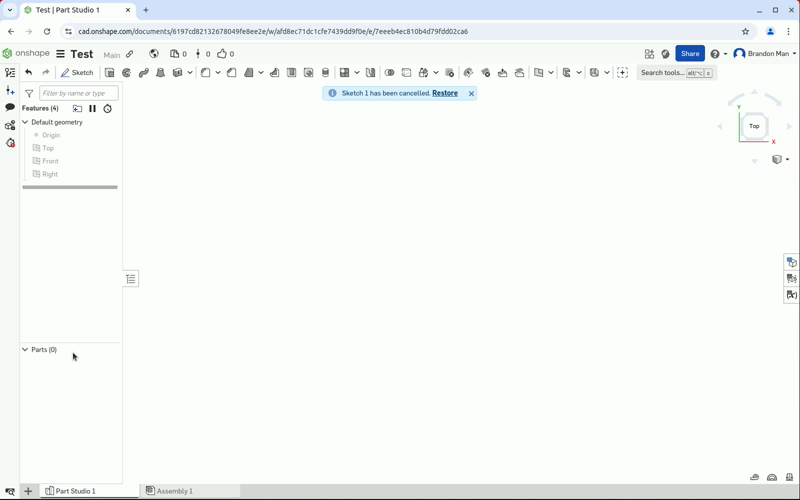
key(y)
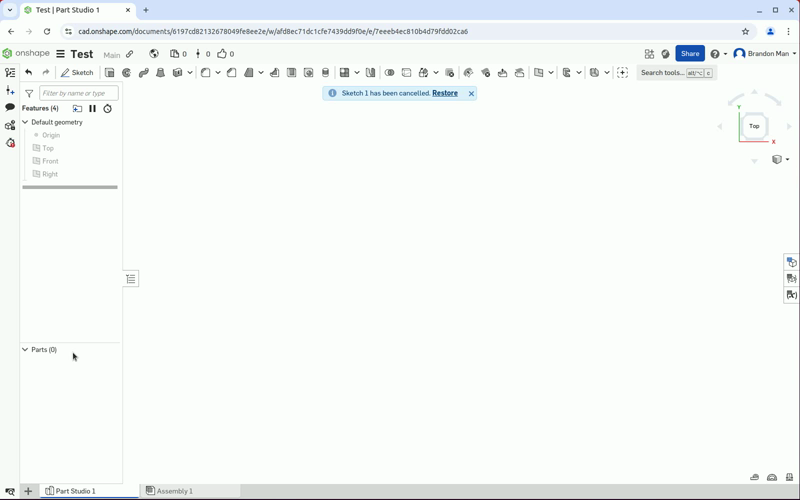
key(shift+p)
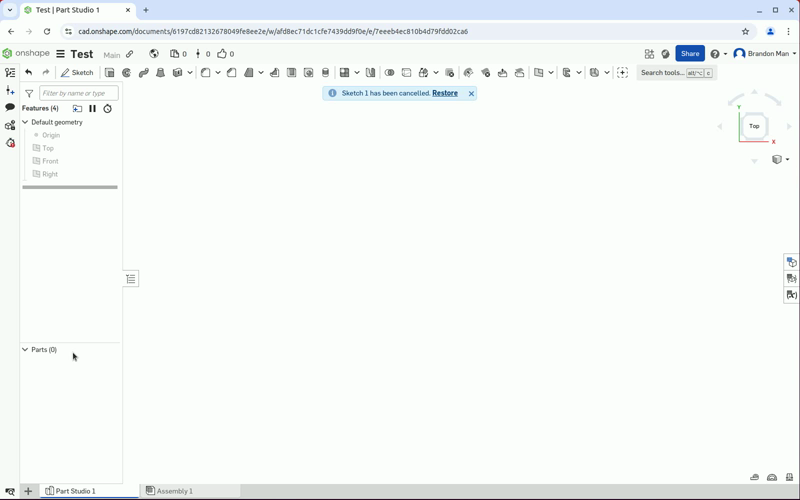
key(space)
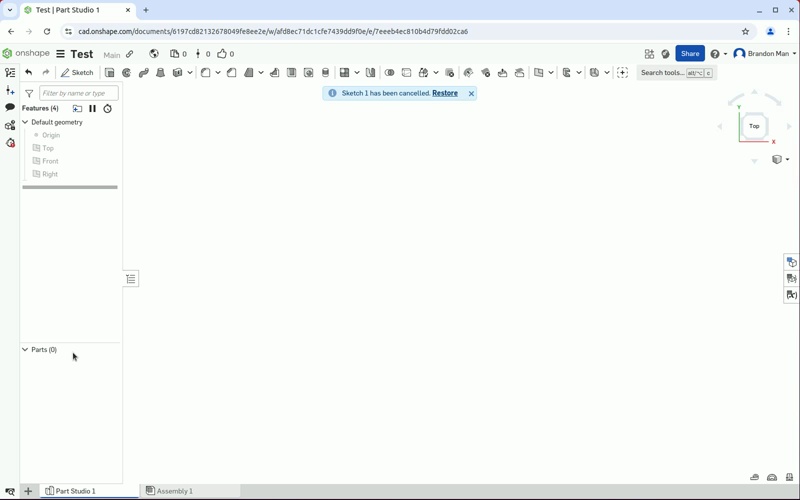
key_down(shift)
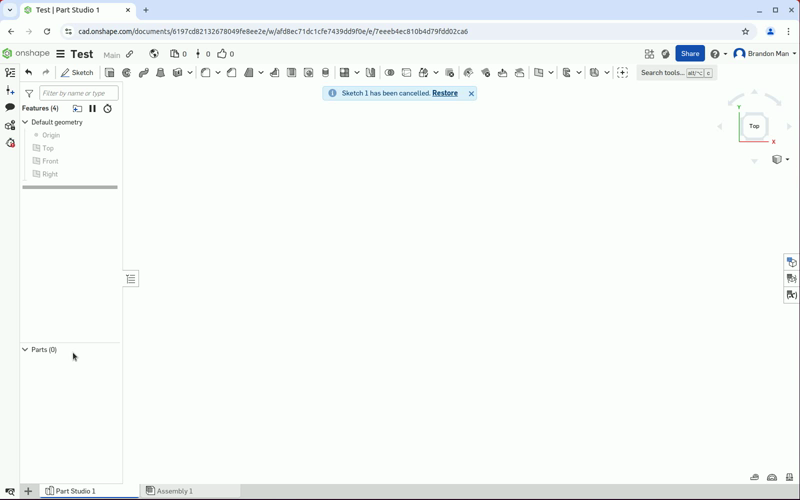
key(up)
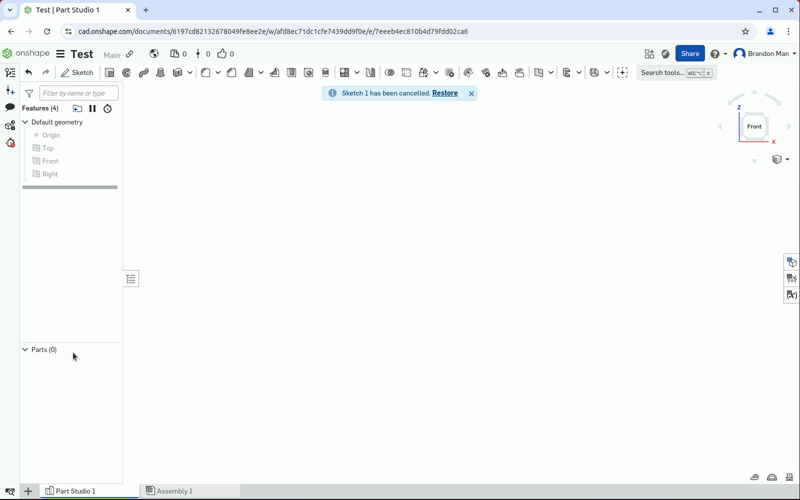
key_up(shift)
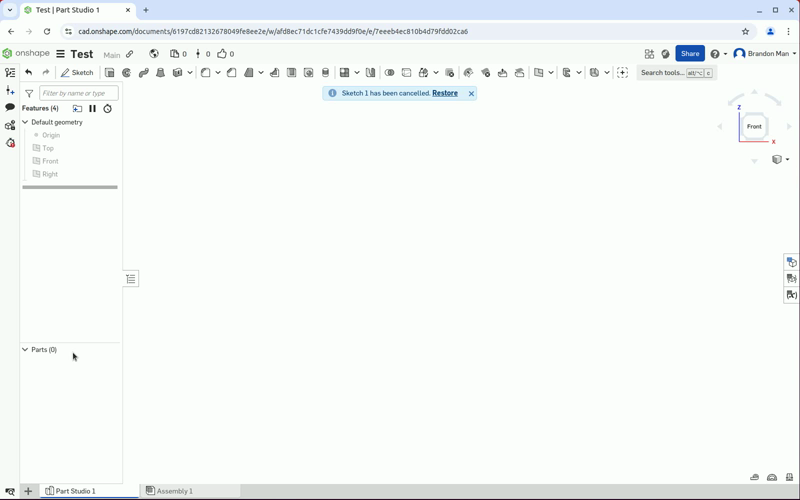
mouse_move(73, 352)
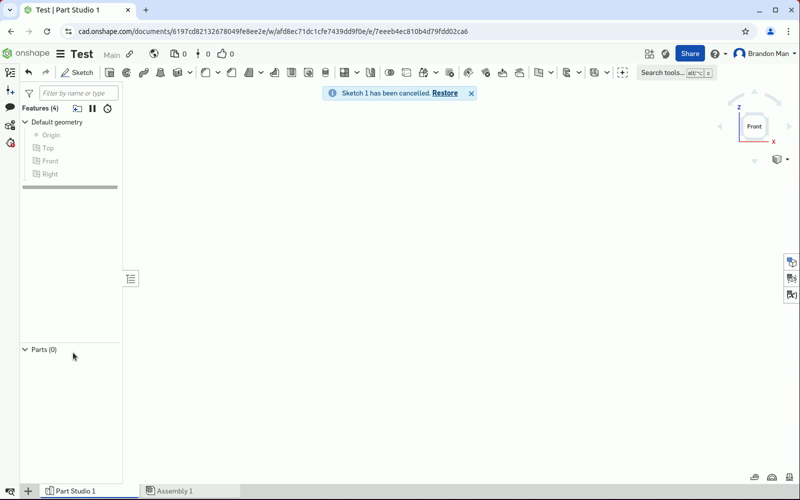
key(shift+y)
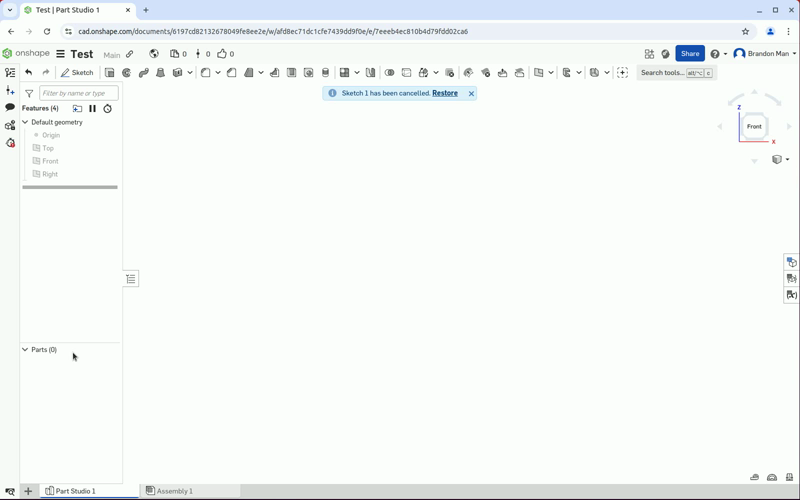
key(shift+s)
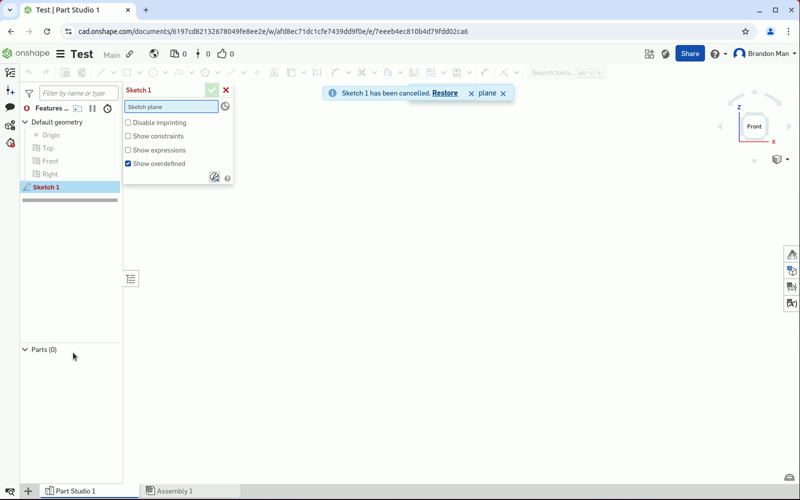
mouse_move(73, 163)
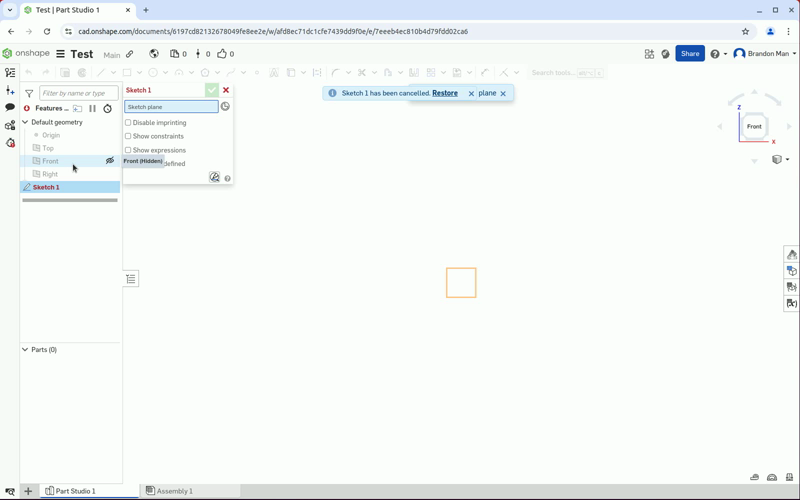
click(73, 163)
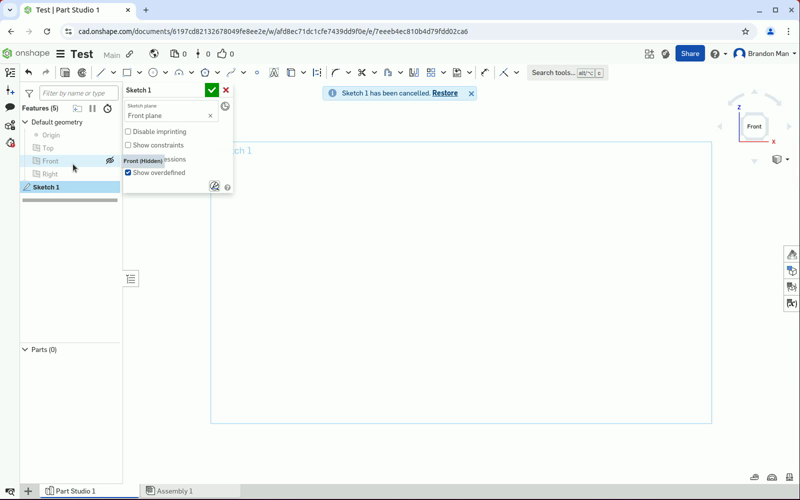
mouse_move(73, 352)
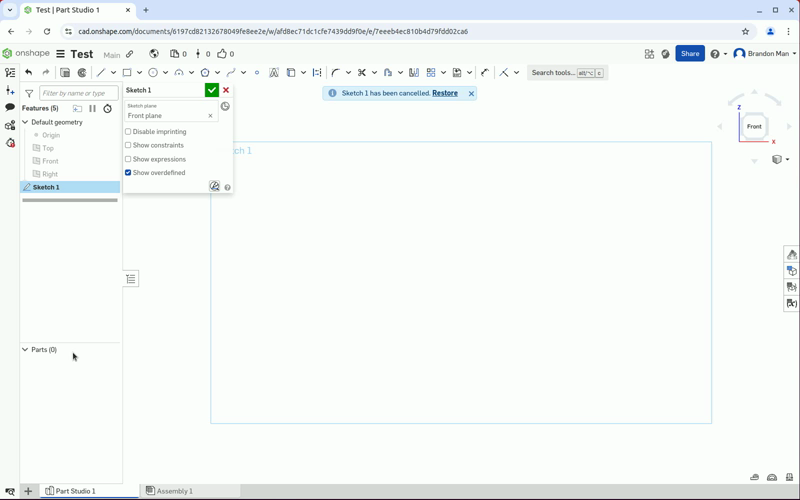
key(y)
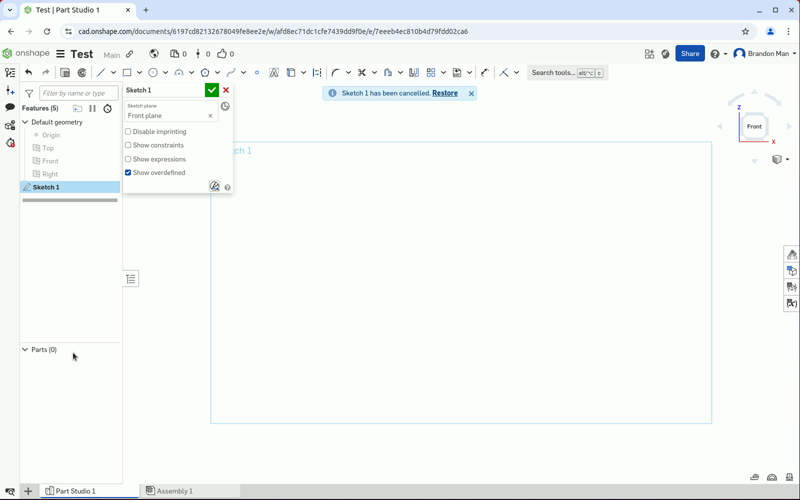
key(l)
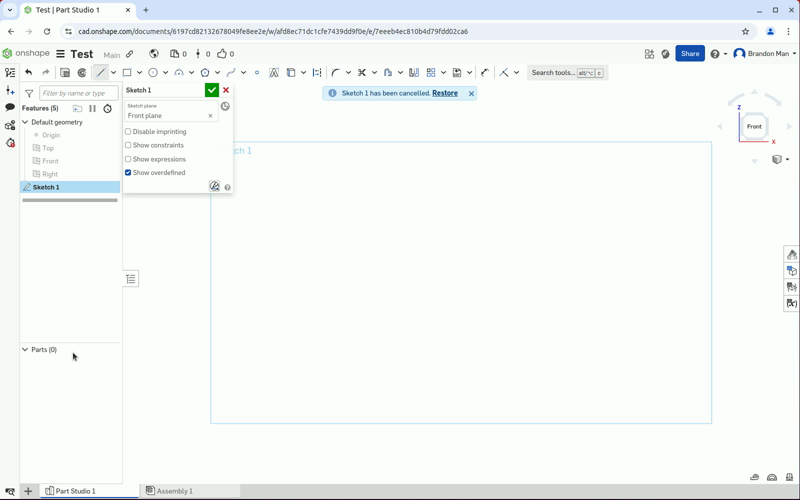
key_down(shift)
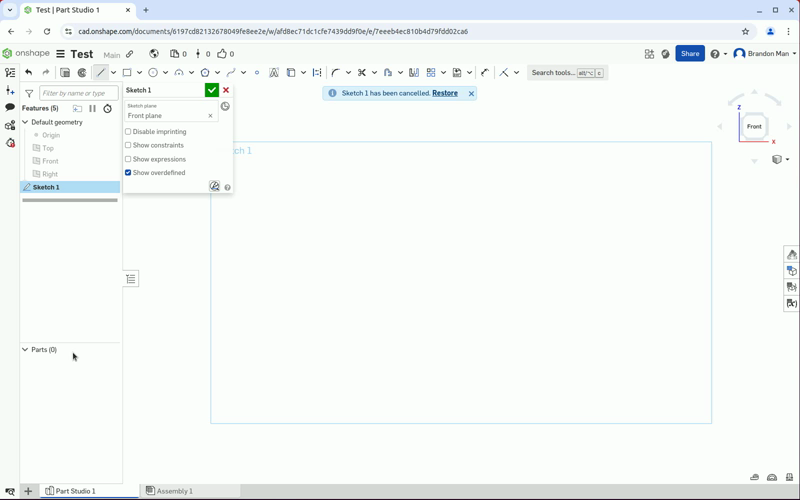
mouse_move(348, 234)
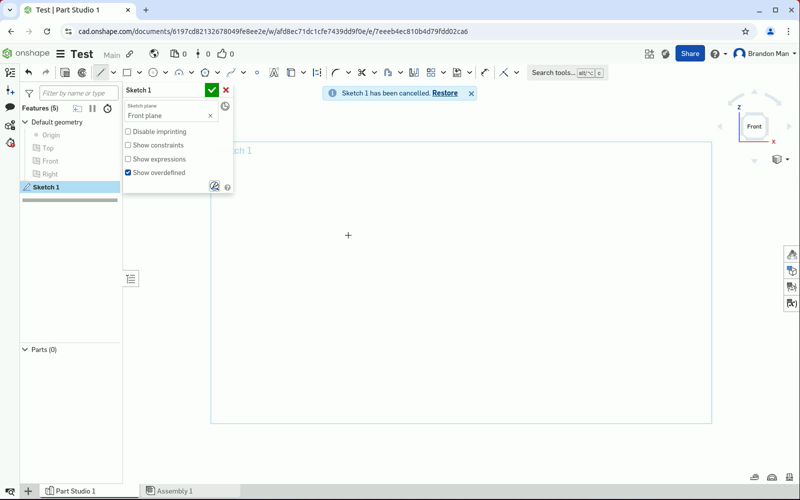
click(348, 234)
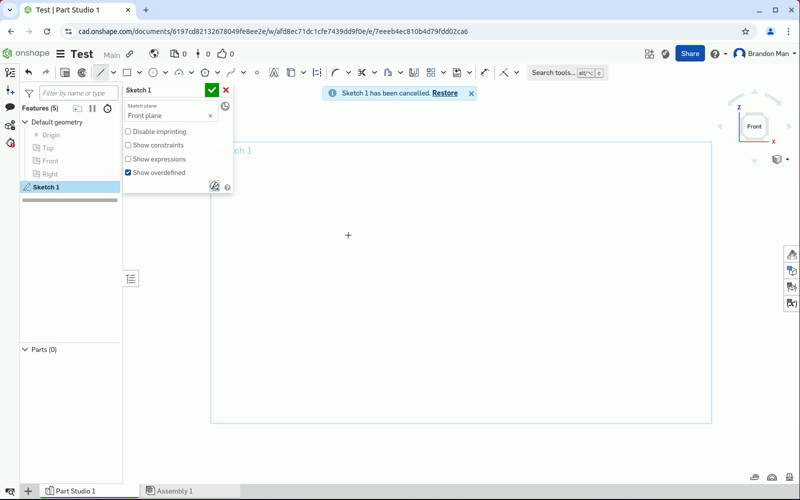
key_up(shift)
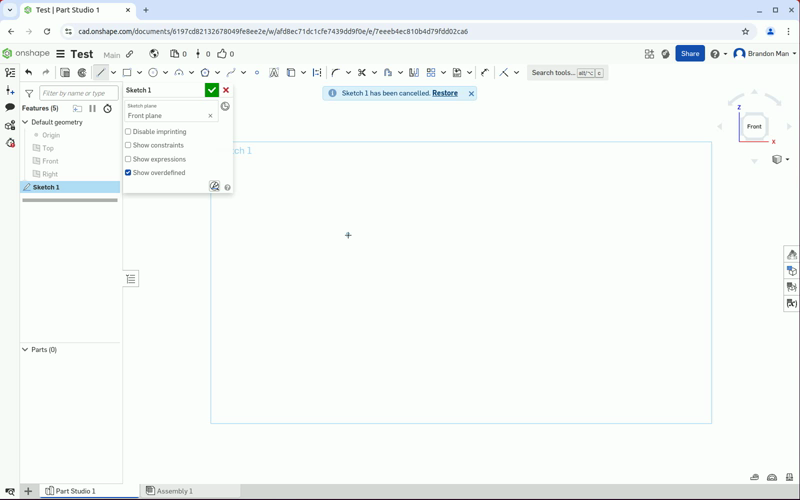
key_down(shift)
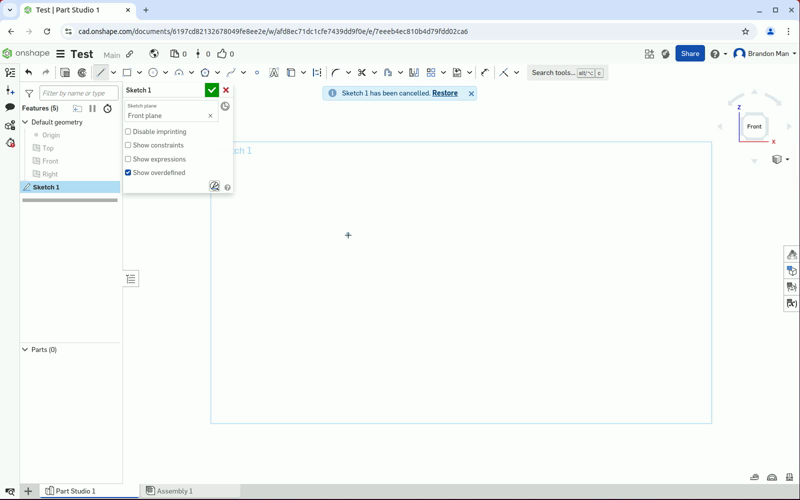
mouse_move(370, 322)
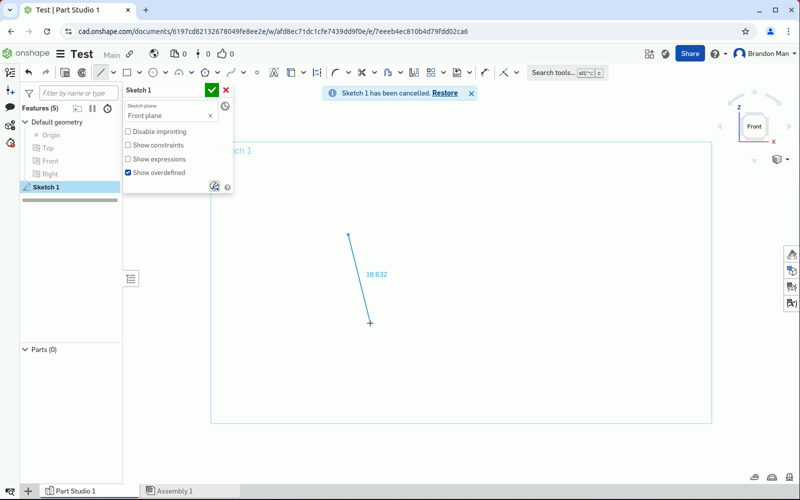
click(370, 322)
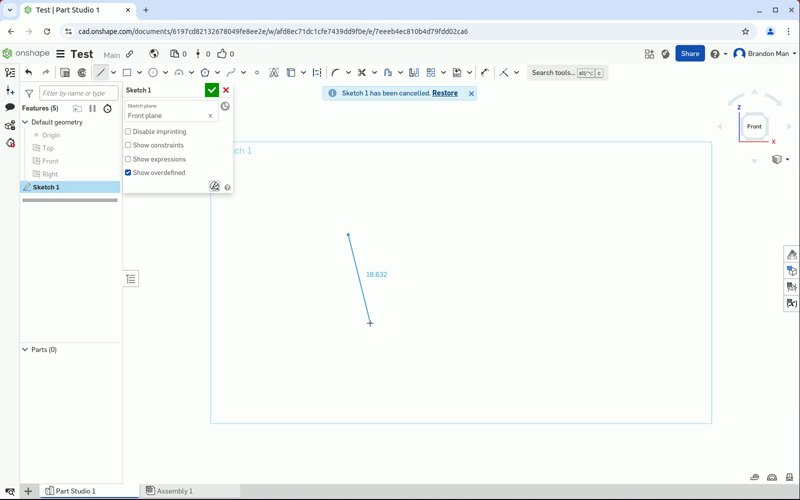
key_up(shift)
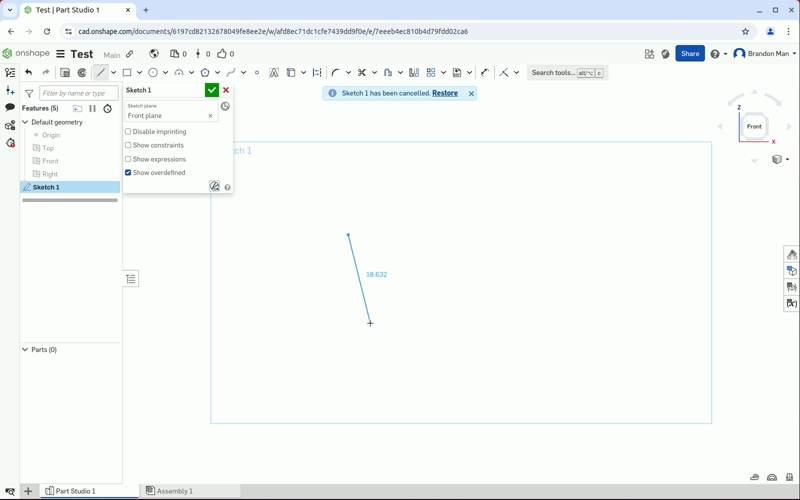
key_down(shift)
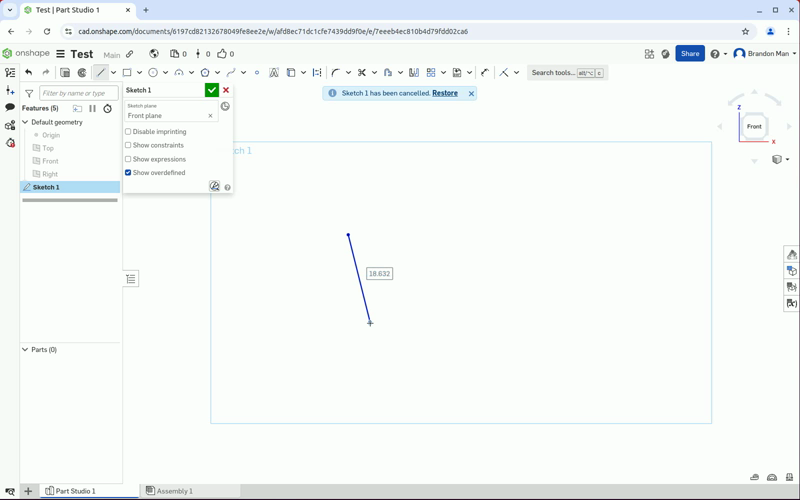
mouse_move(486, 322)
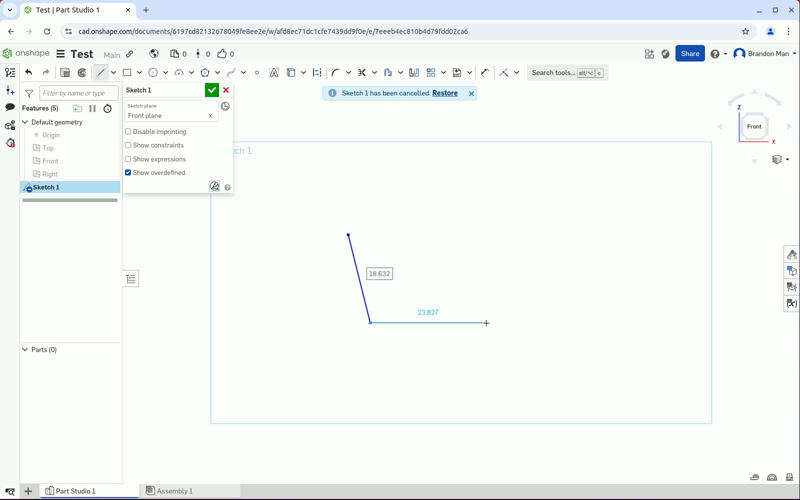
click(486, 322)
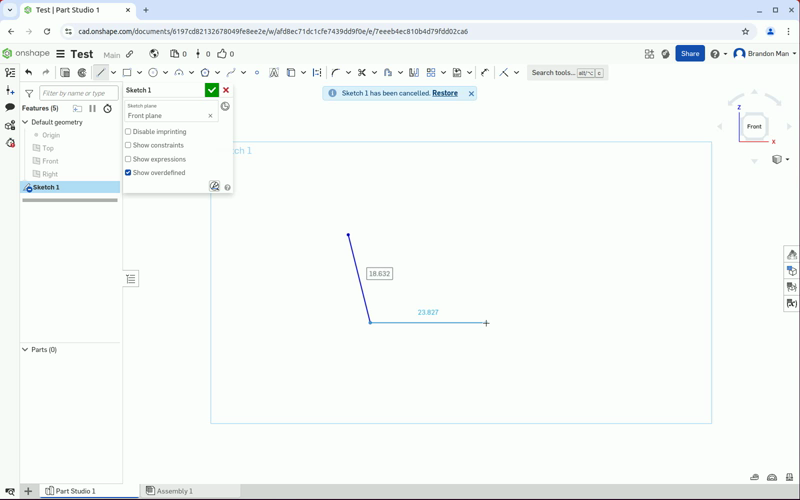
key_up(shift)
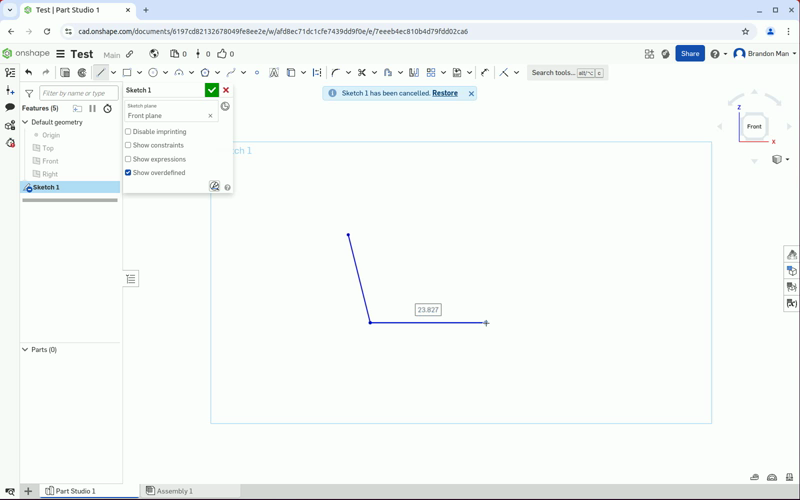
key_down(shift)
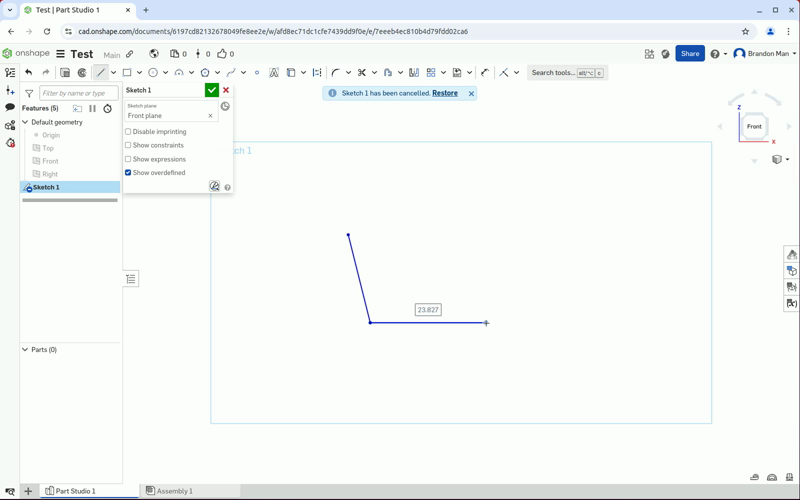
mouse_move(508, 234)
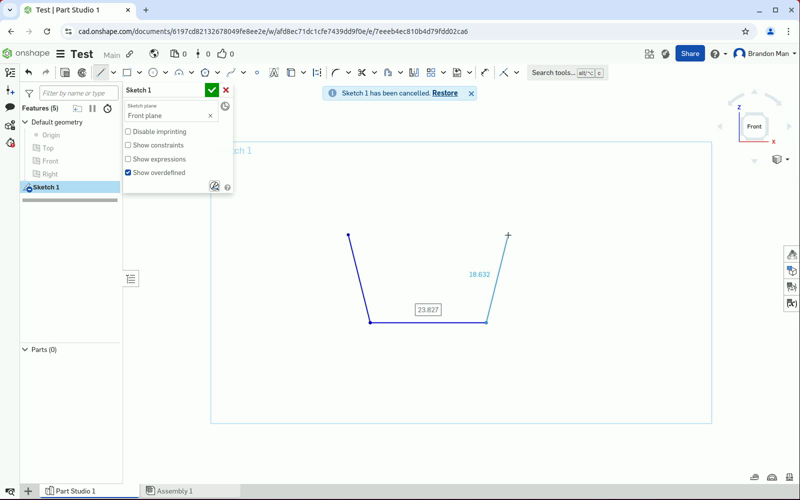
click(508, 234)
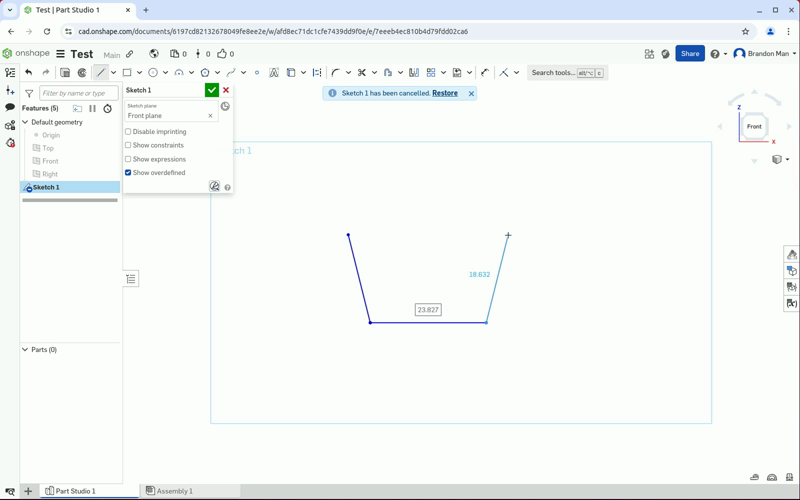
key_up(shift)
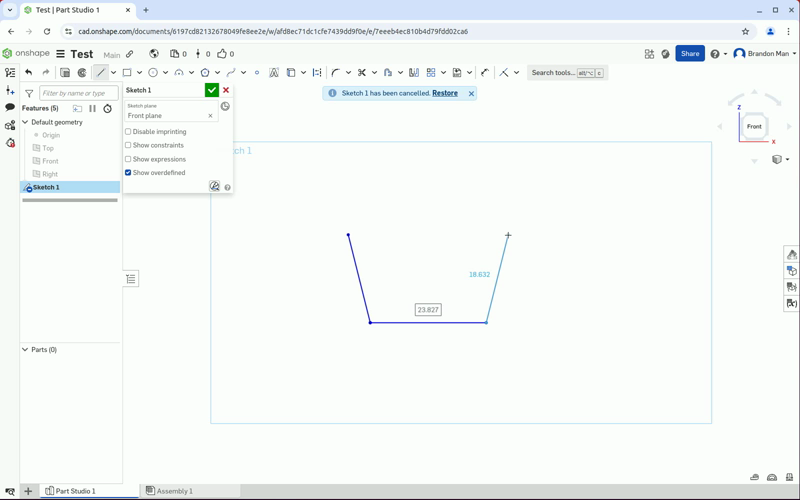
key_down(shift)
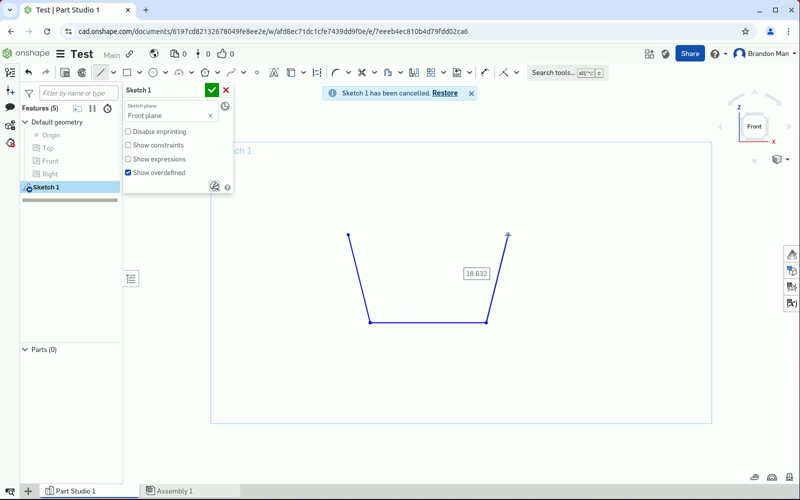
mouse_move(538, 234)
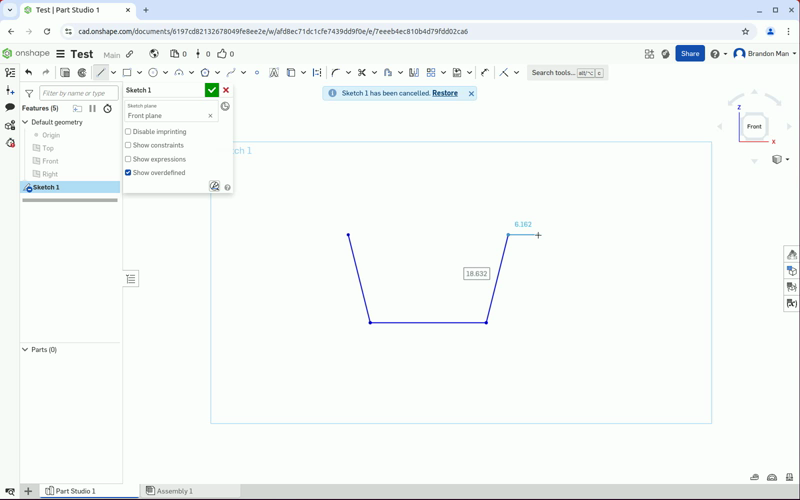
mouse_move(486, 234)
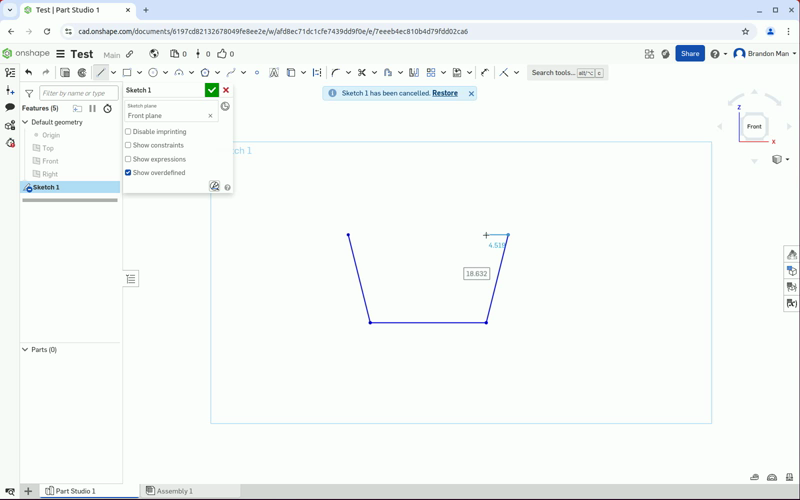
click(486, 234)
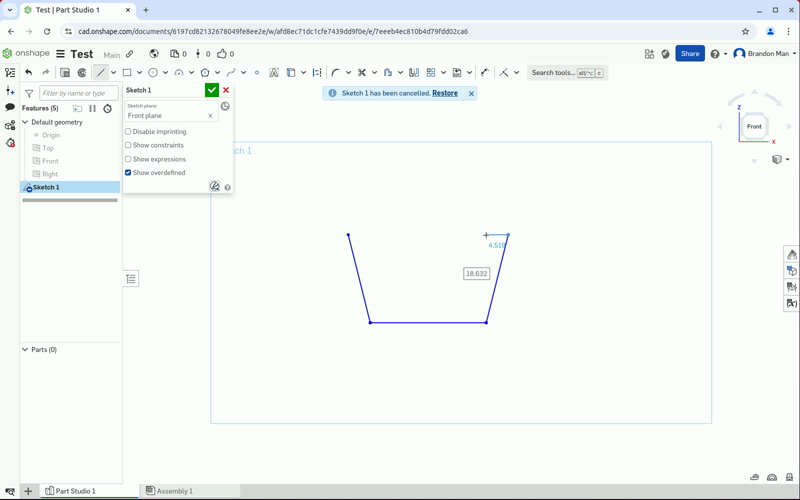
key_up(shift)
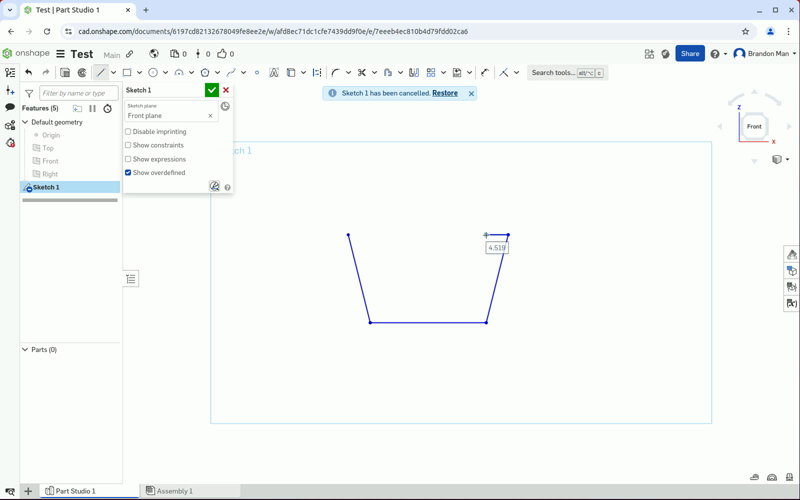
key_down(shift)
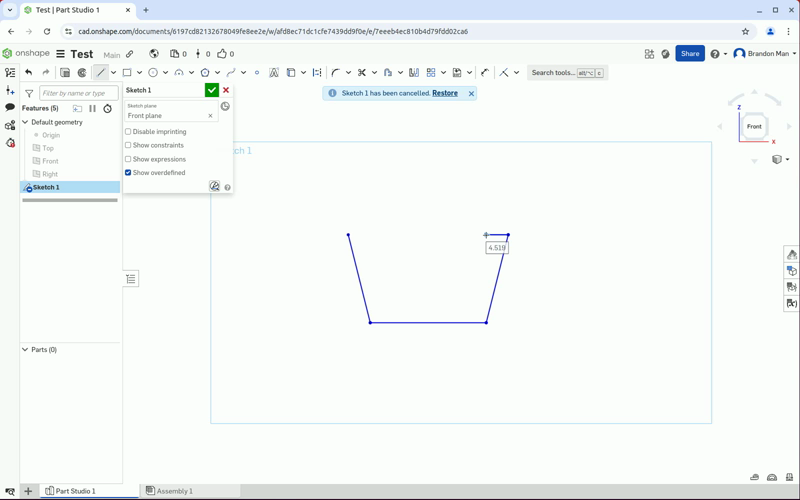
mouse_move(370, 234)
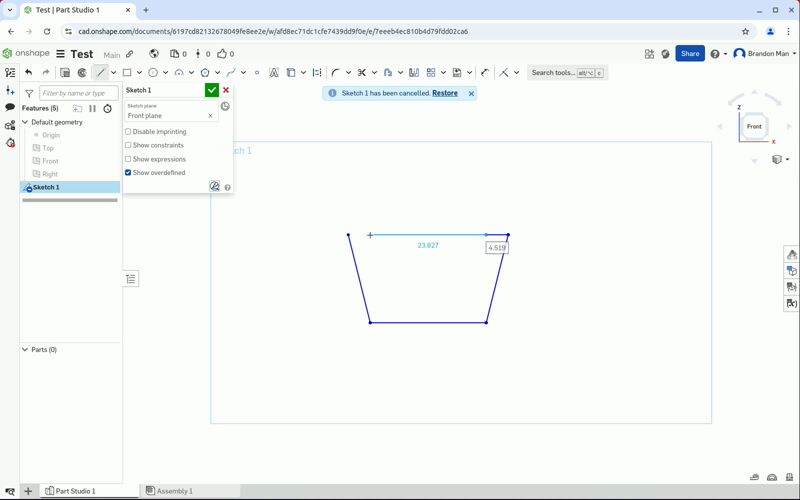
click(370, 234)
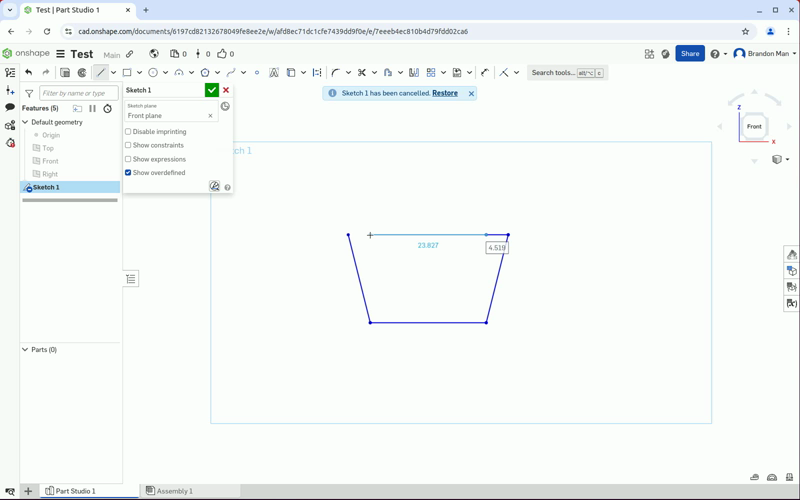
key_up(shift)
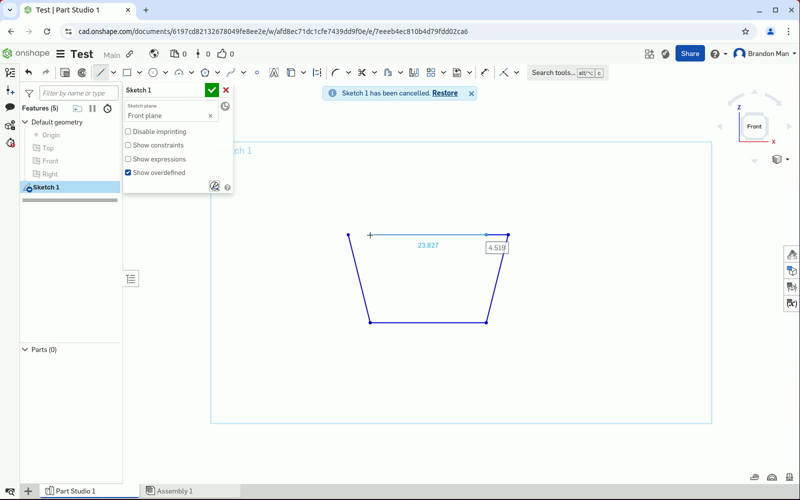
mouse_move(400, 234)
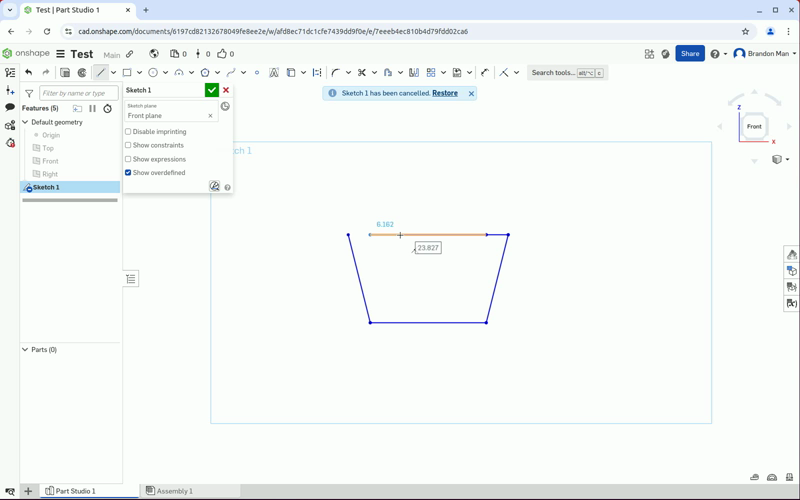
key_down(shift)
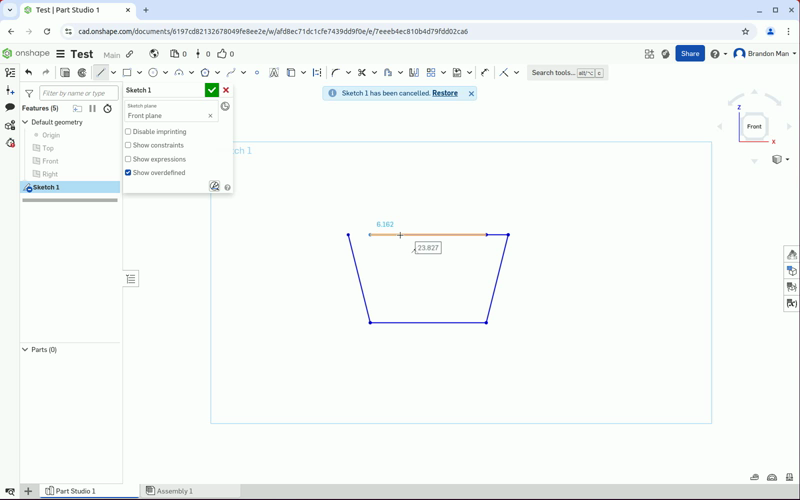
mouse_move(348, 234)
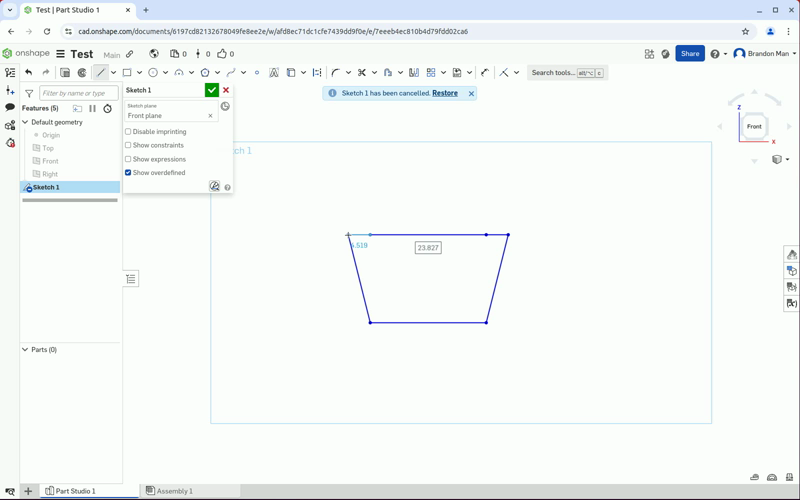
key_up(shift)
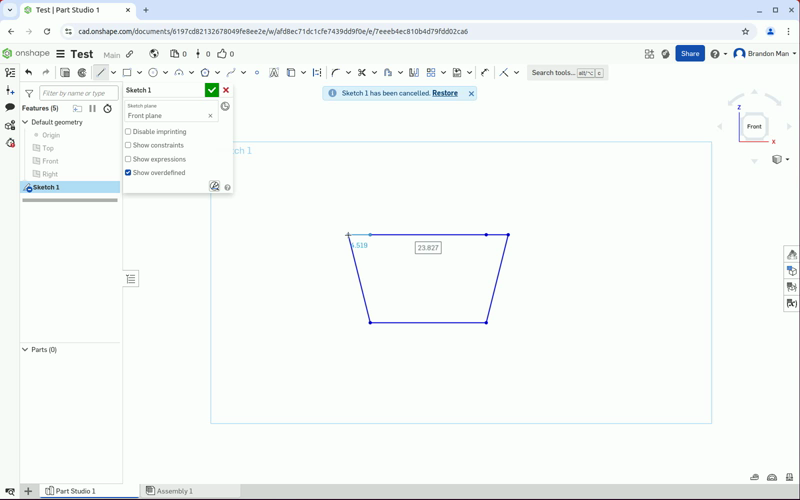
click(348, 234)
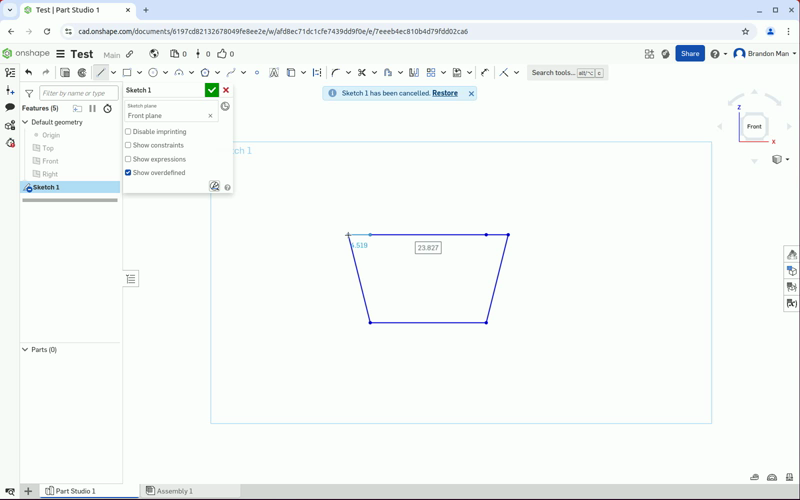
key(esc)
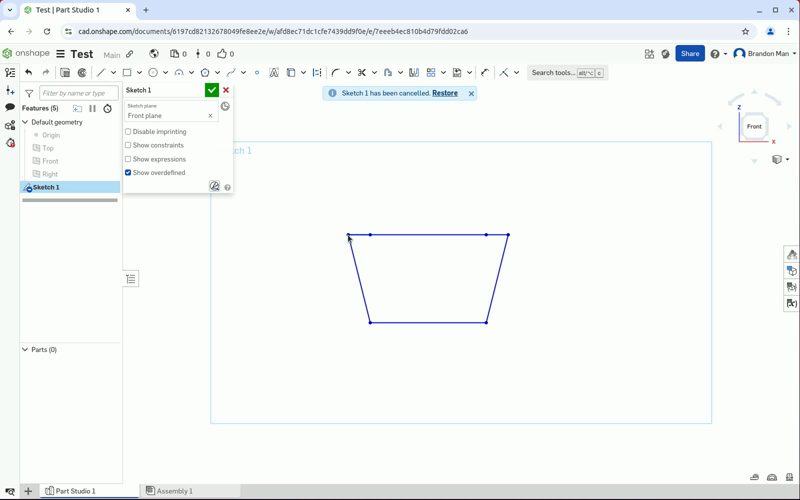
key(l)
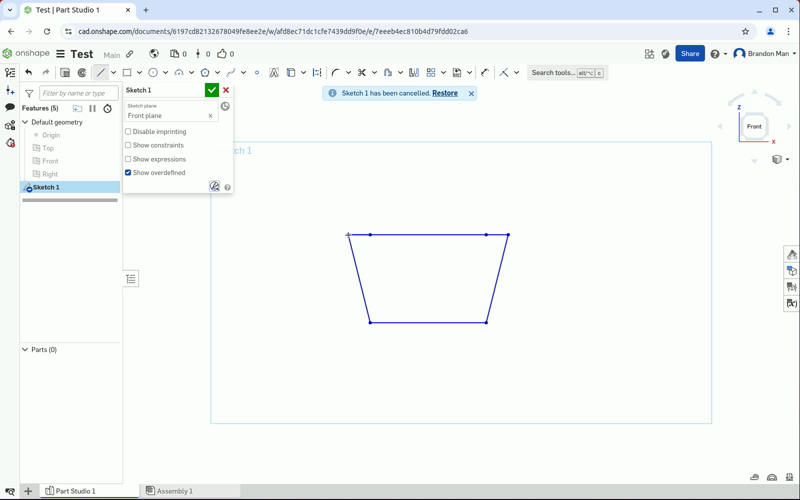
key_down(shift)
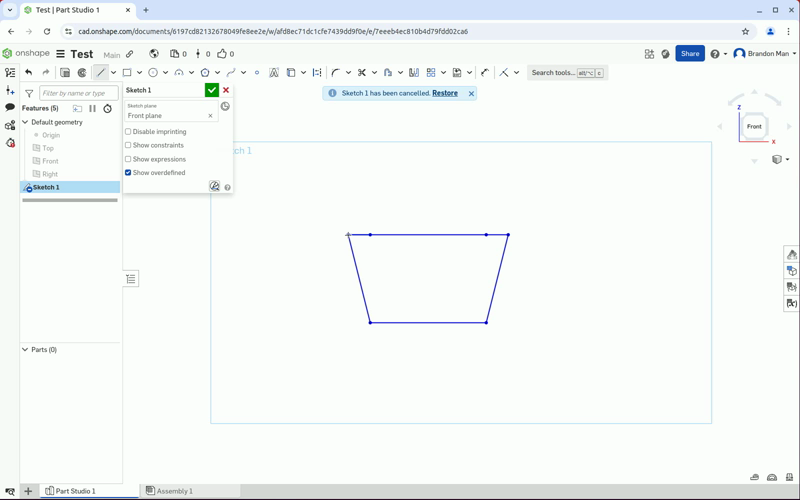
mouse_move(354, 240)
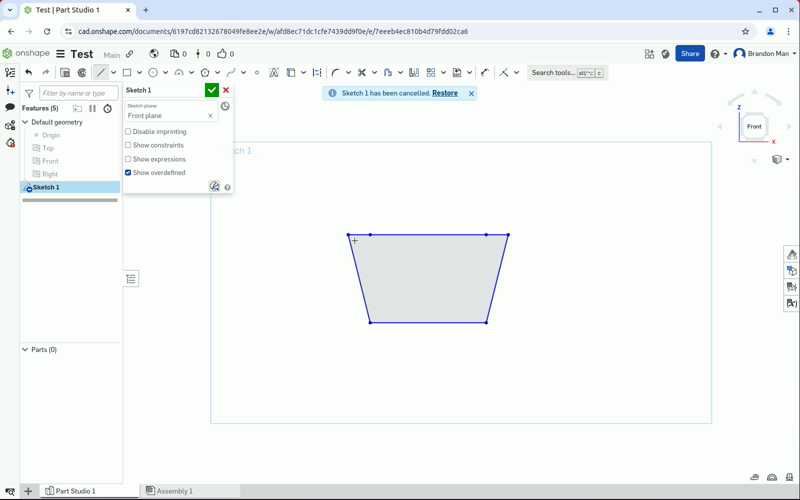
click(354, 240)
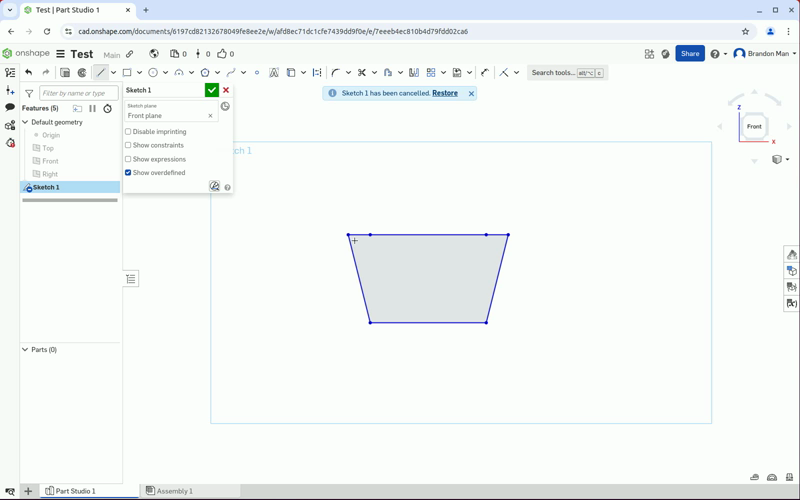
key_up(shift)
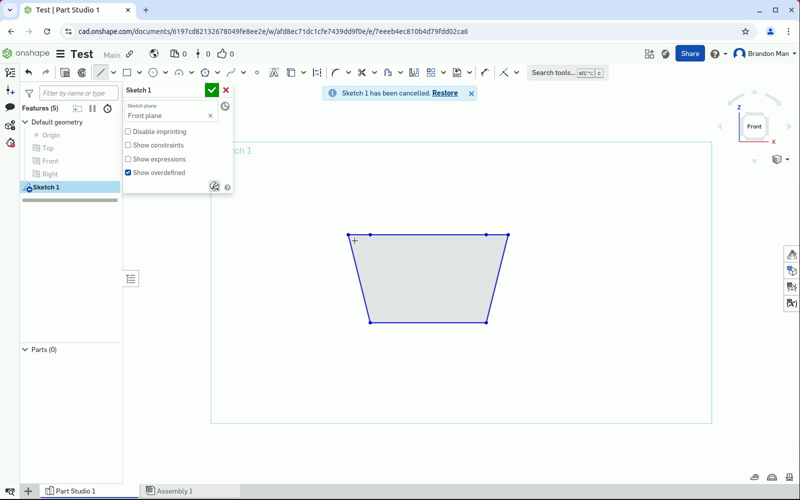
key_down(shift)
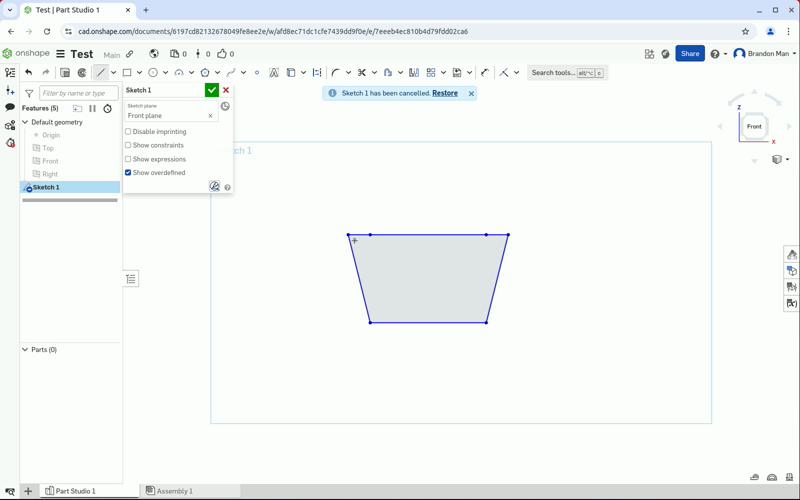
mouse_move(384, 240)
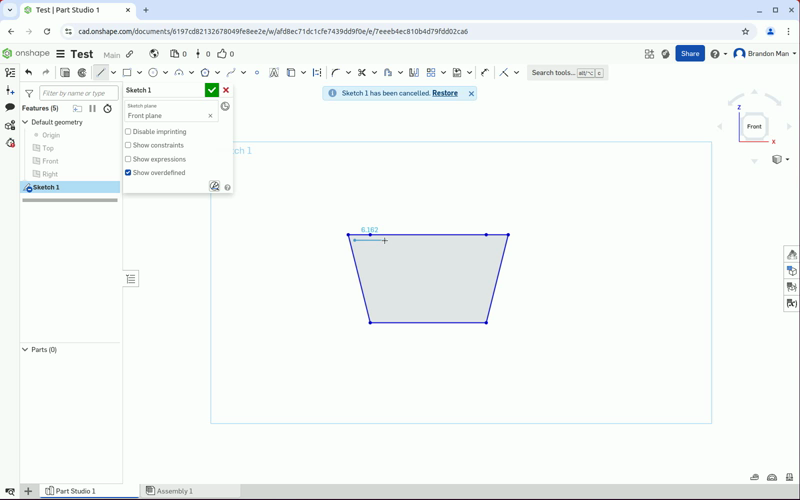
mouse_move(363, 273)
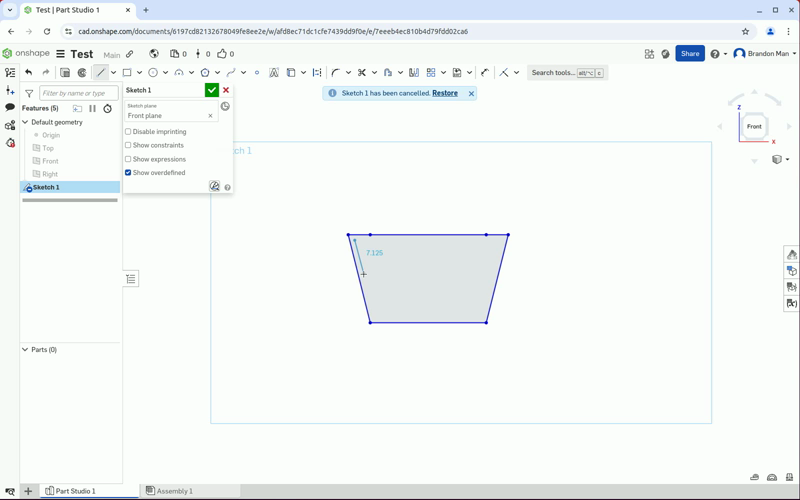
click(363, 273)
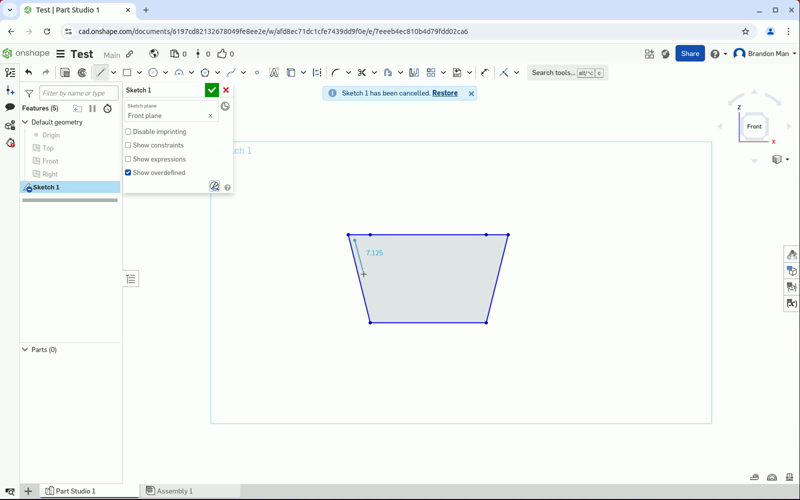
key_up(shift)
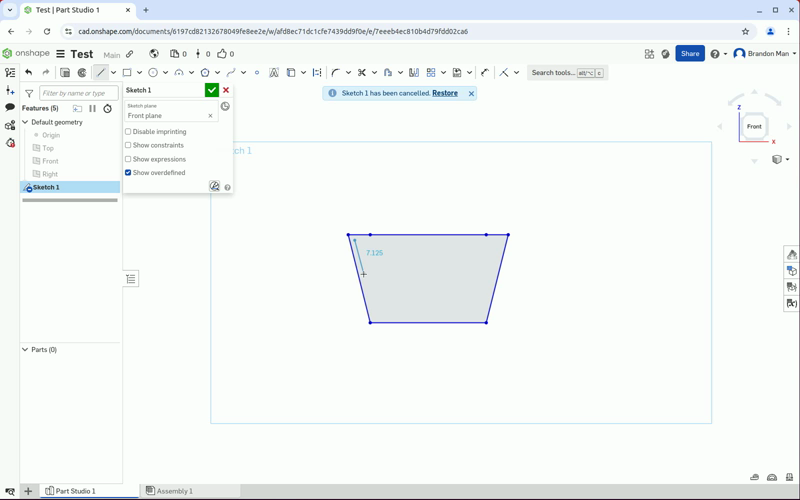
key_down(shift)
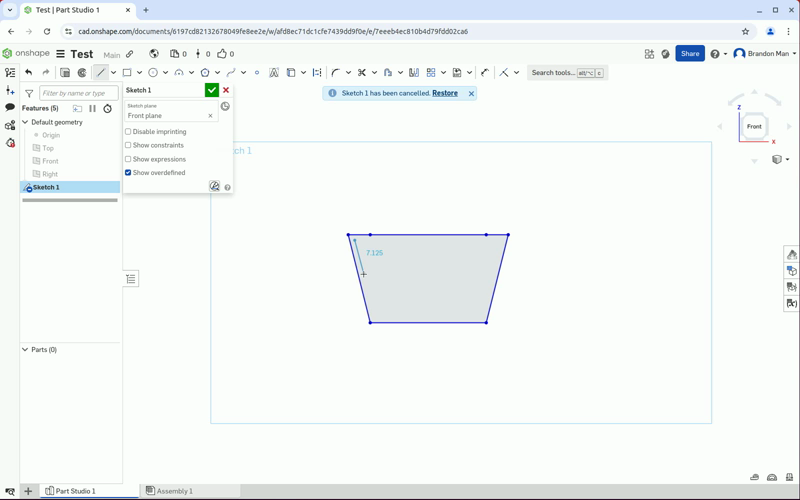
mouse_move(393, 273)
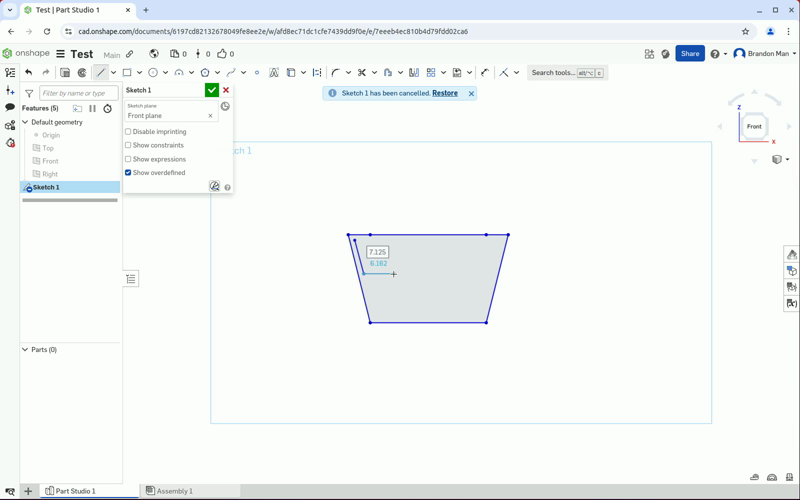
mouse_move(363, 240)
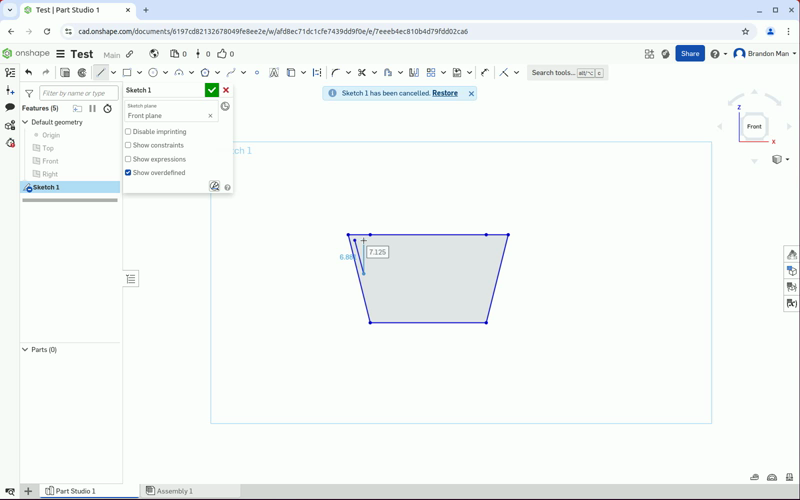
click(363, 240)
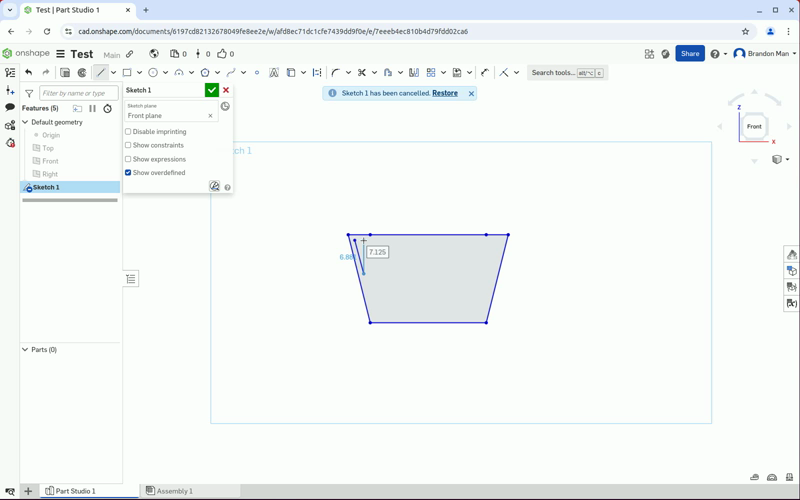
key_up(shift)
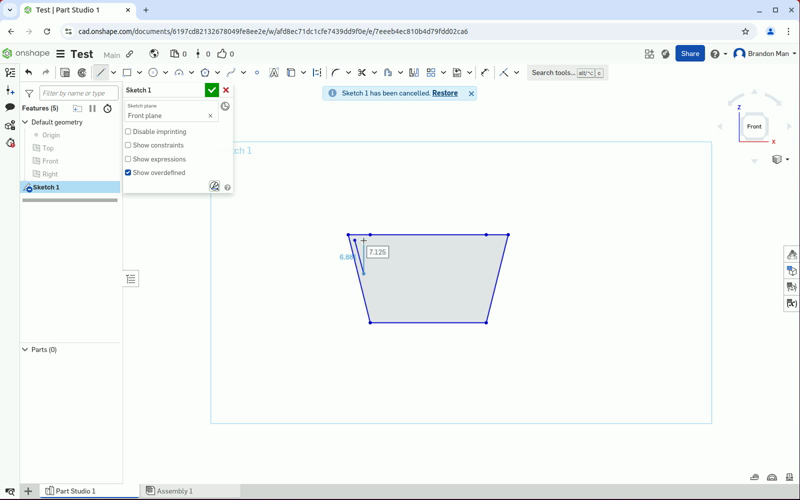
mouse_move(393, 240)
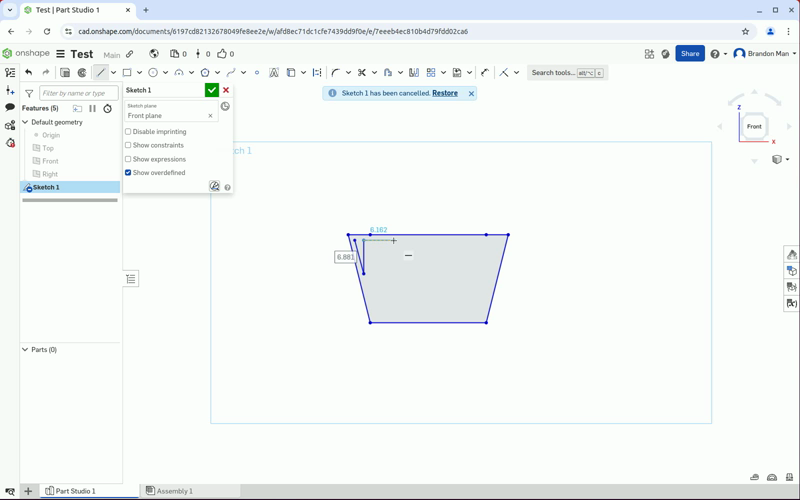
key_down(shift)
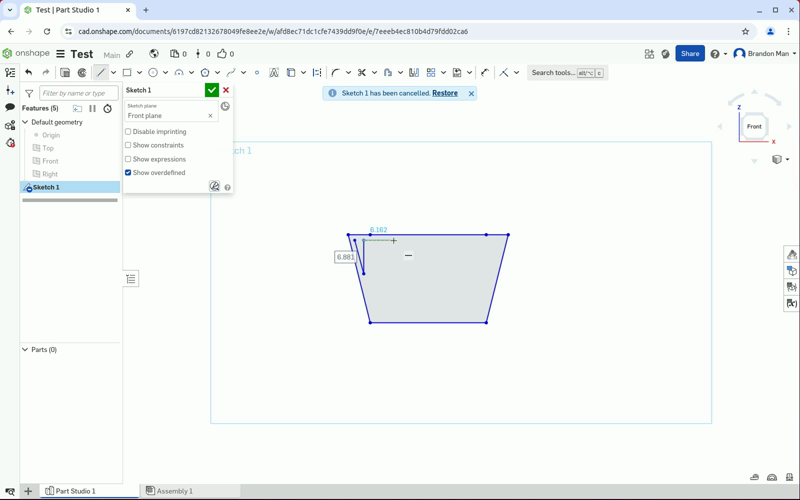
mouse_move(354, 240)
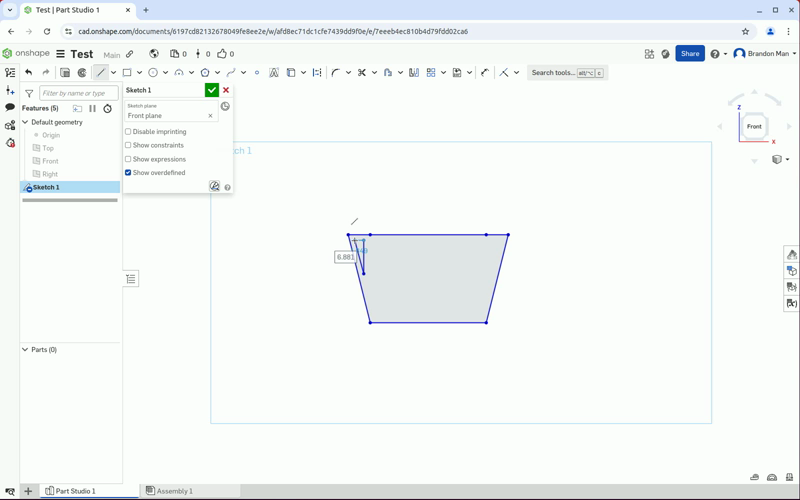
key_up(shift)
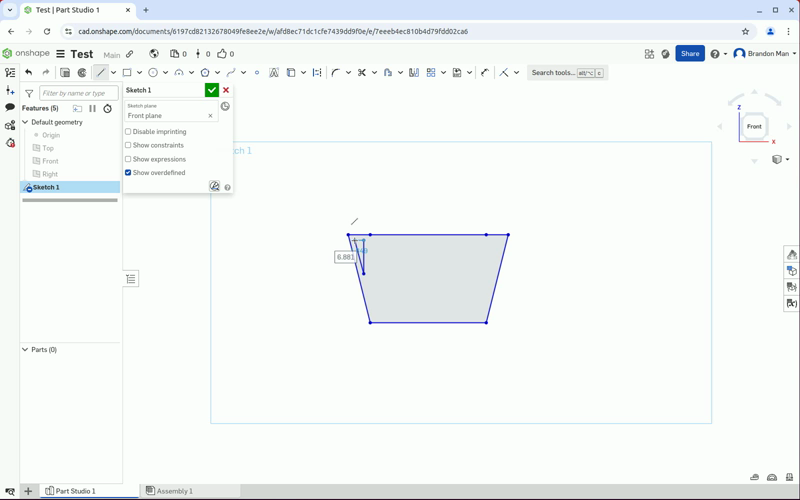
click(354, 240)
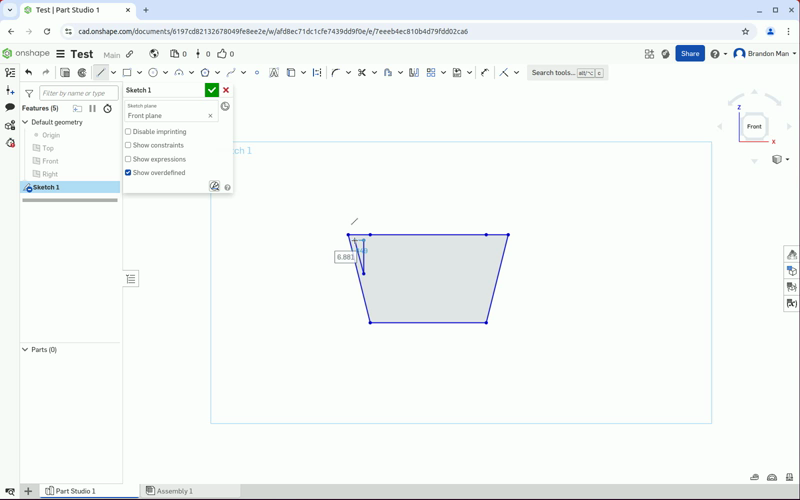
key(esc)
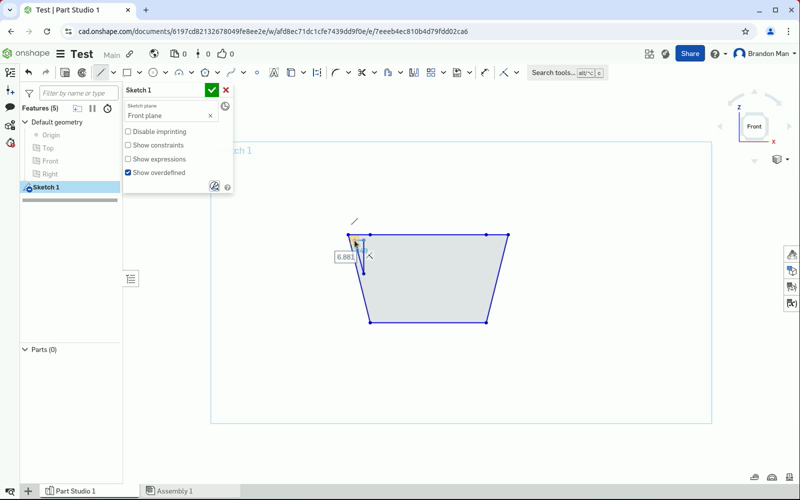
key(l)
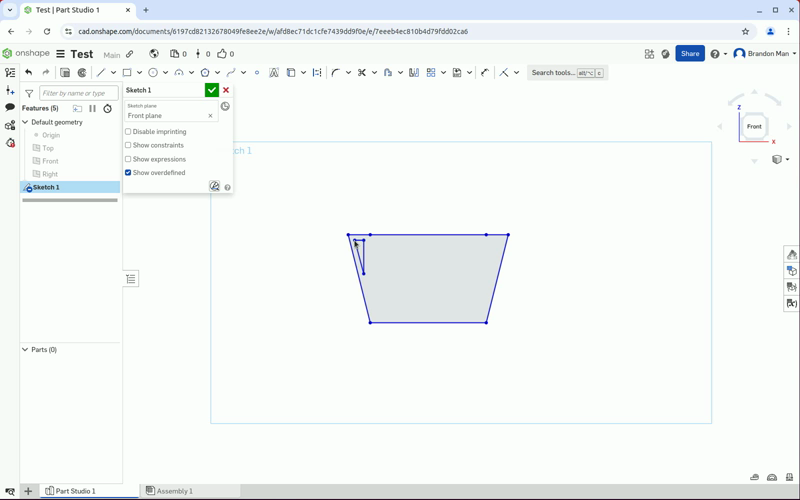
key_down(shift)
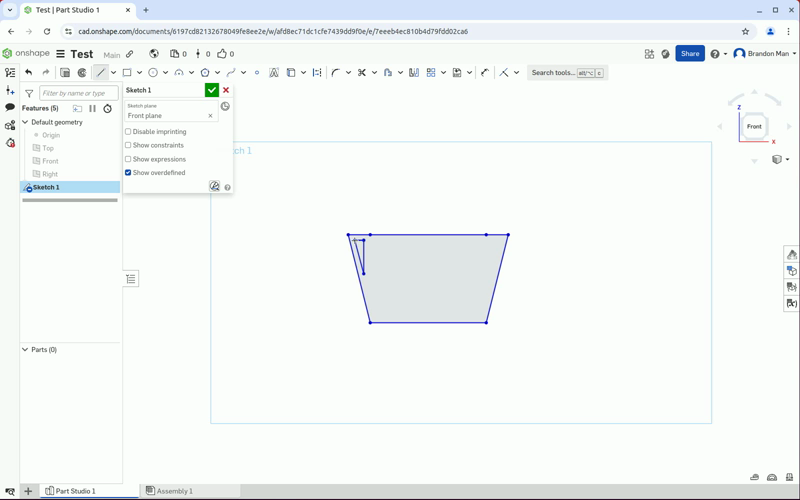
mouse_move(375, 317)
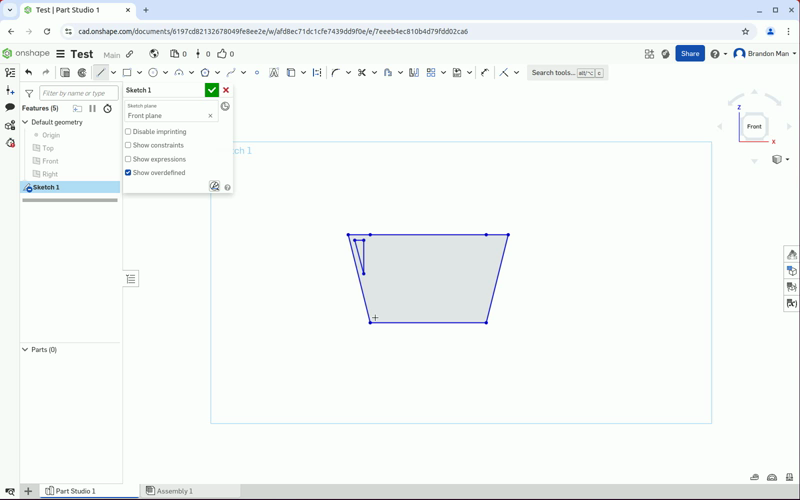
click(375, 317)
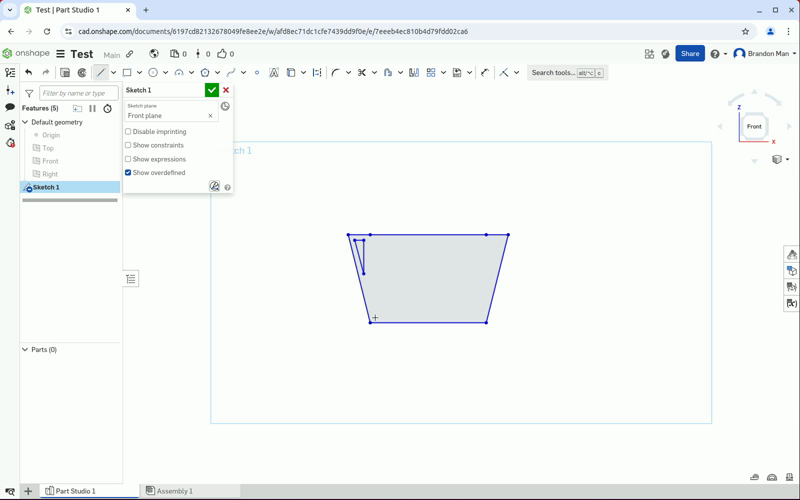
key_up(shift)
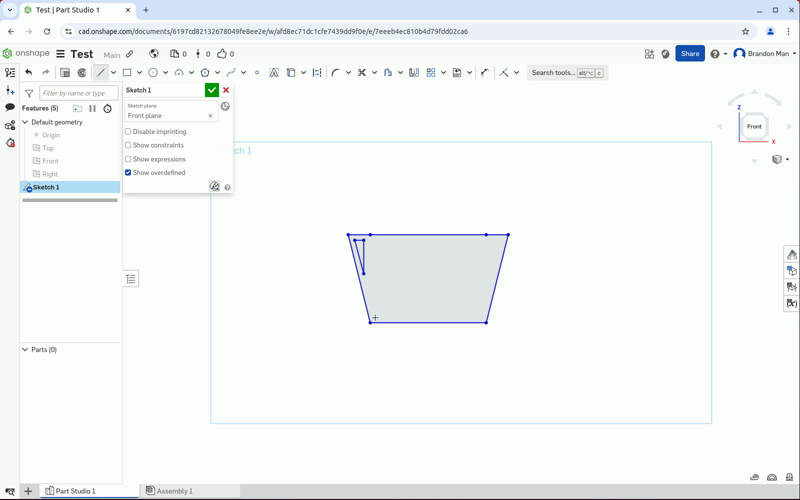
key_down(shift)
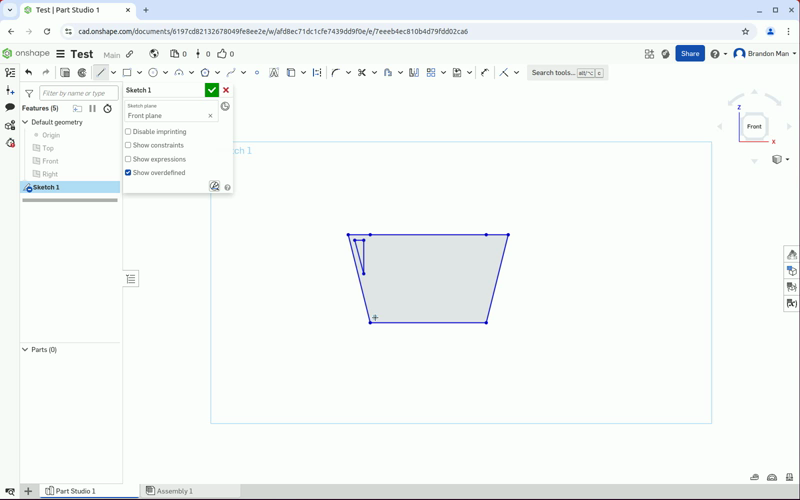
mouse_move(481, 317)
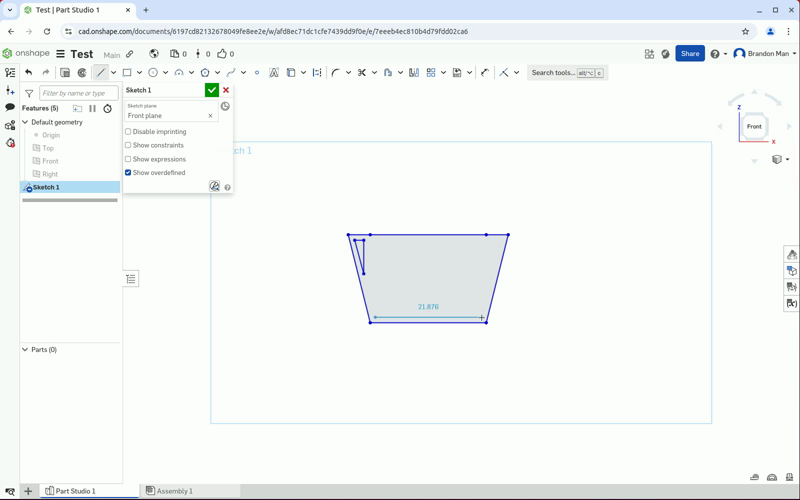
click(481, 317)
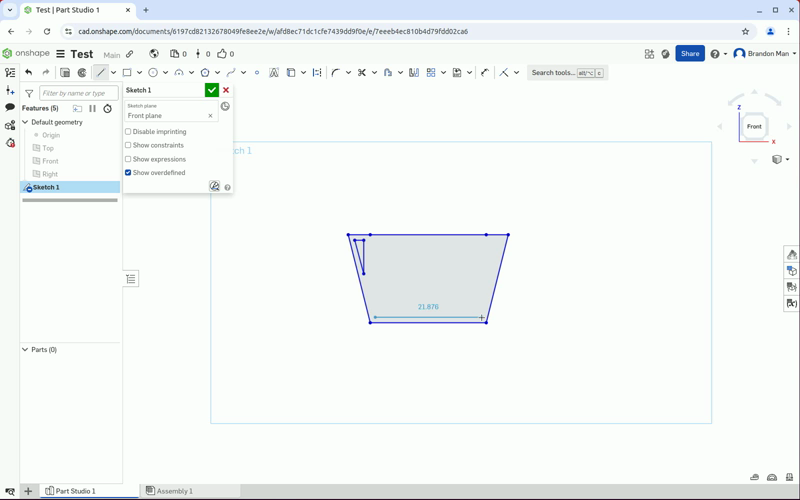
key_up(shift)
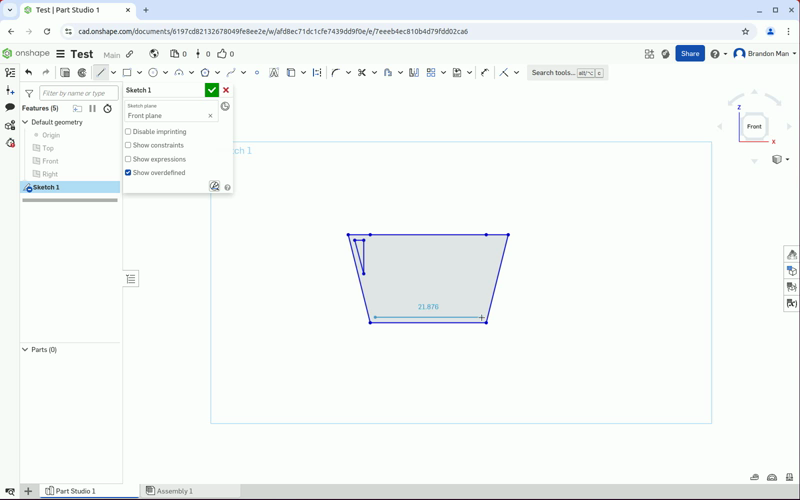
key_down(shift)
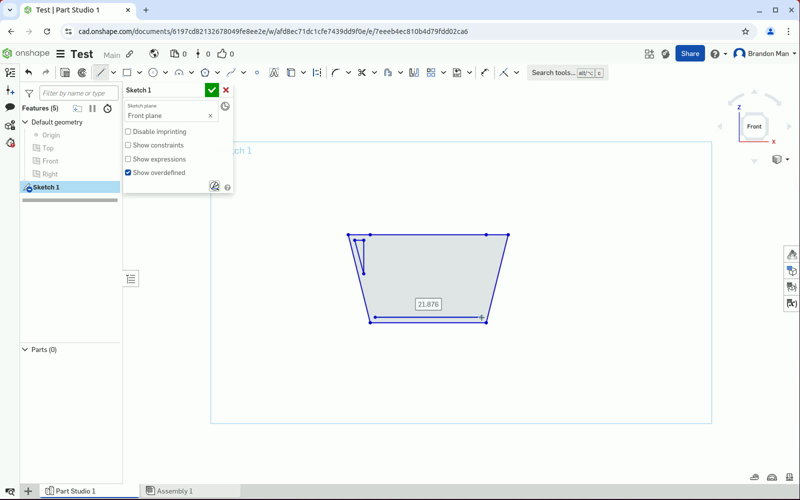
mouse_move(481, 240)
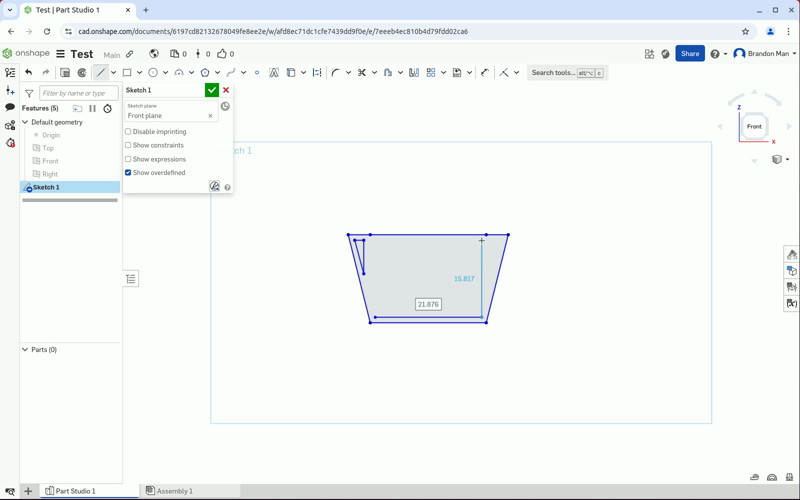
click(481, 240)
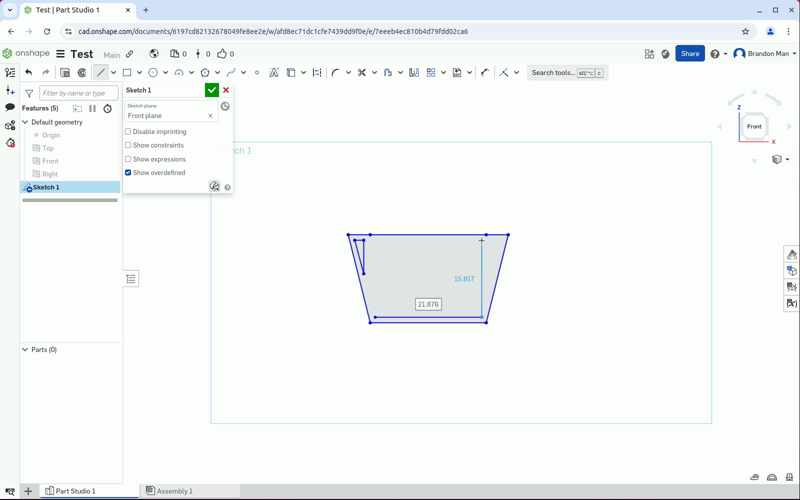
key_up(shift)
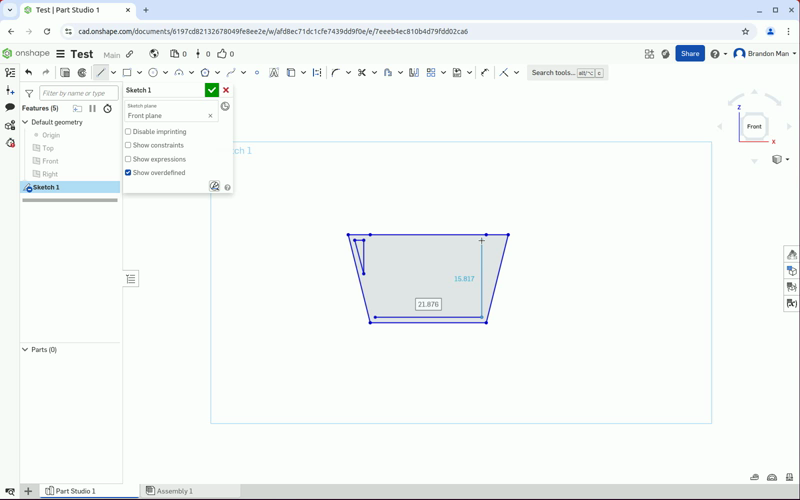
key_down(shift)
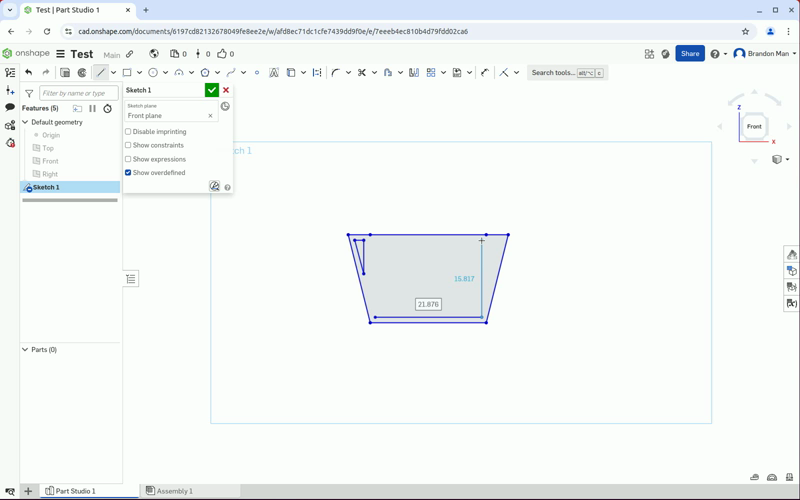
mouse_move(375, 240)
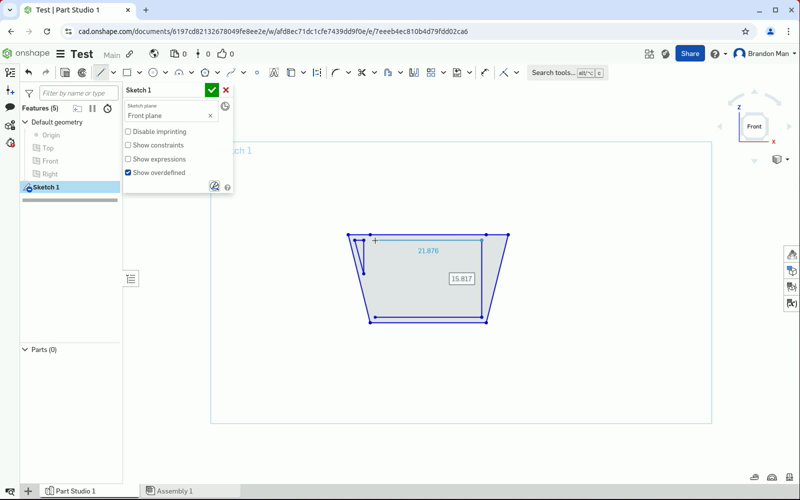
click(375, 240)
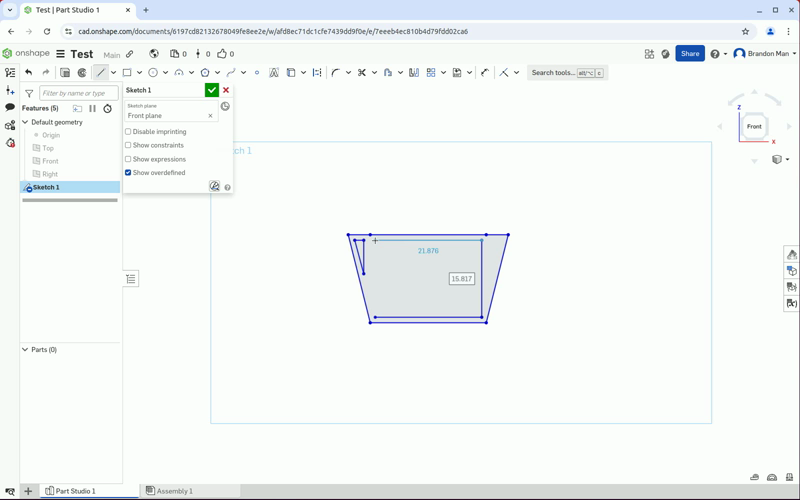
key_up(shift)
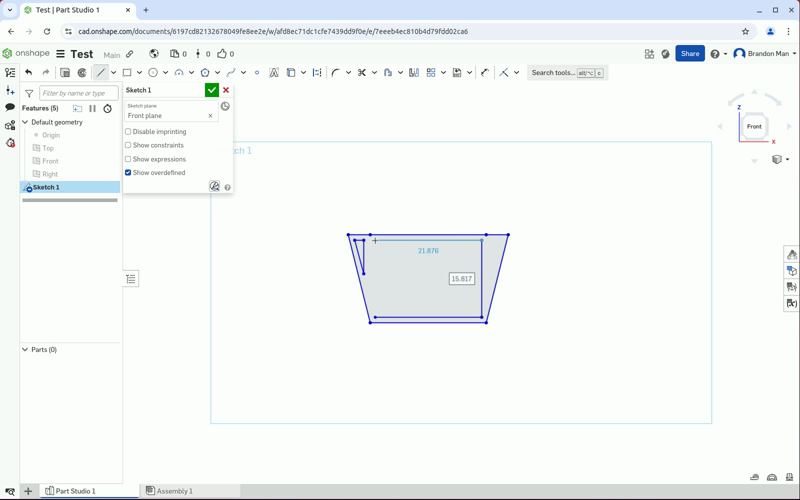
key_down(shift)
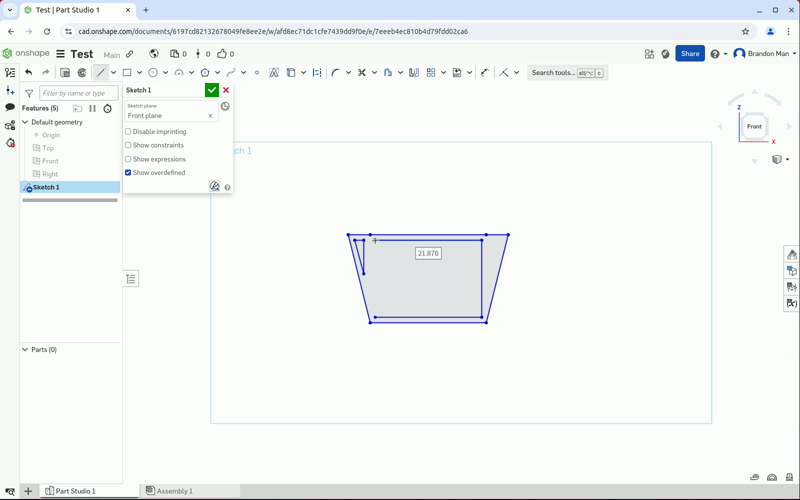
mouse_move(375, 317)
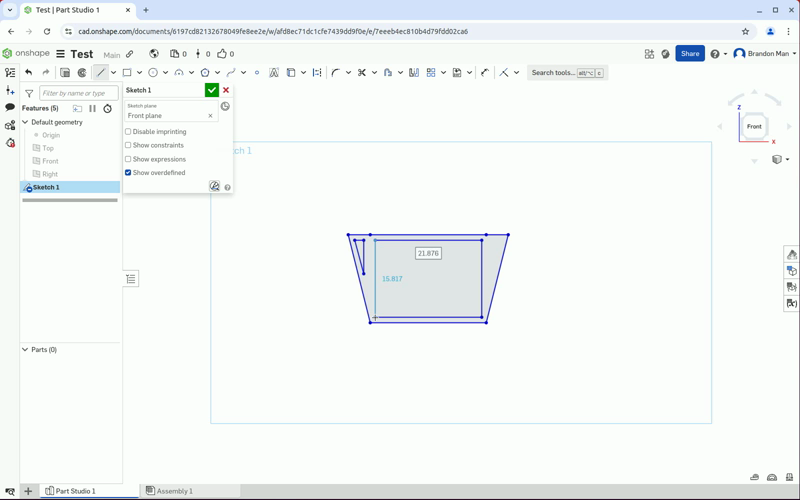
key_up(shift)
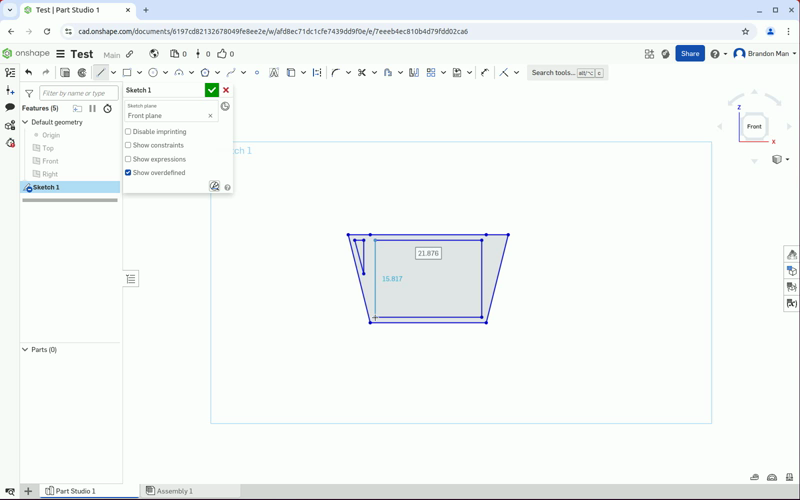
click(375, 317)
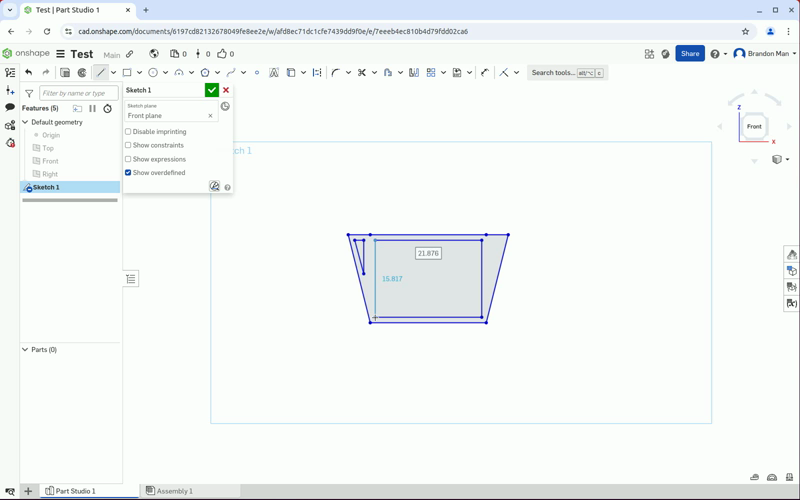
key(esc)
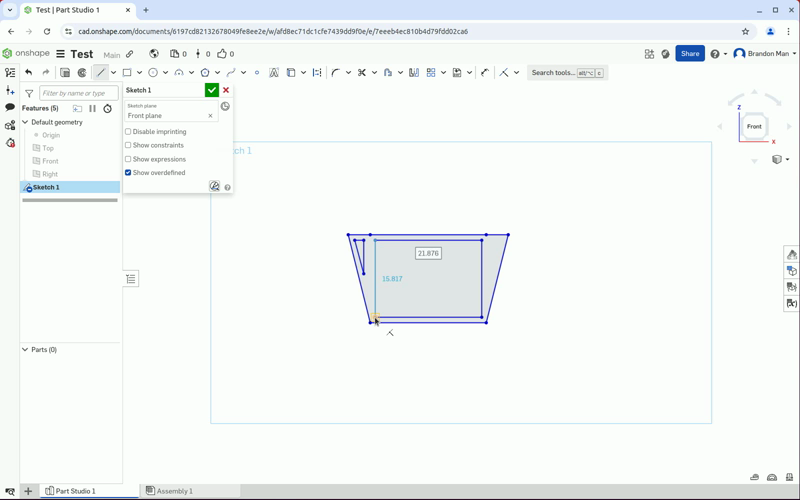
key(l)
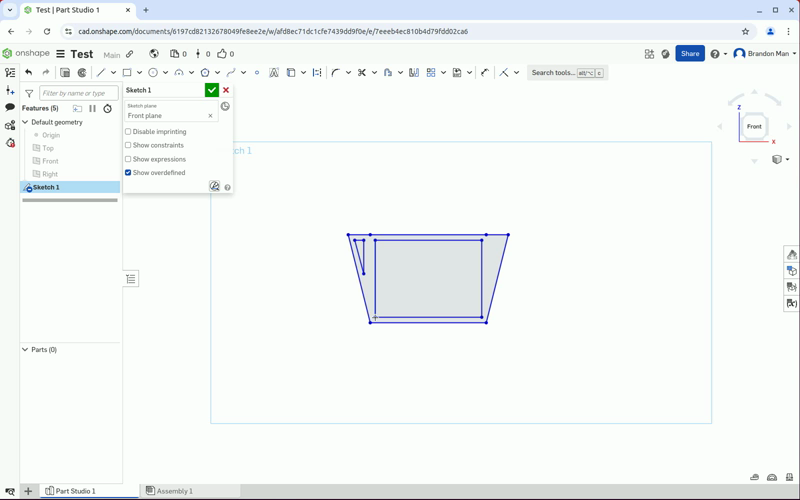
key_down(shift)
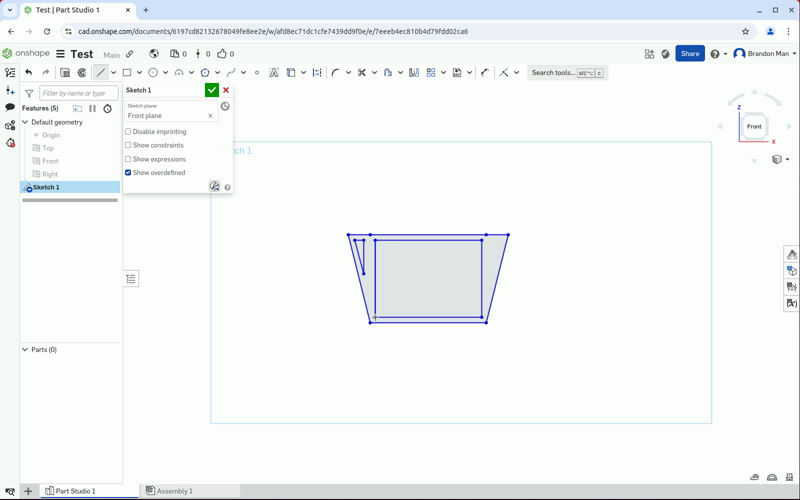
mouse_move(493, 273)
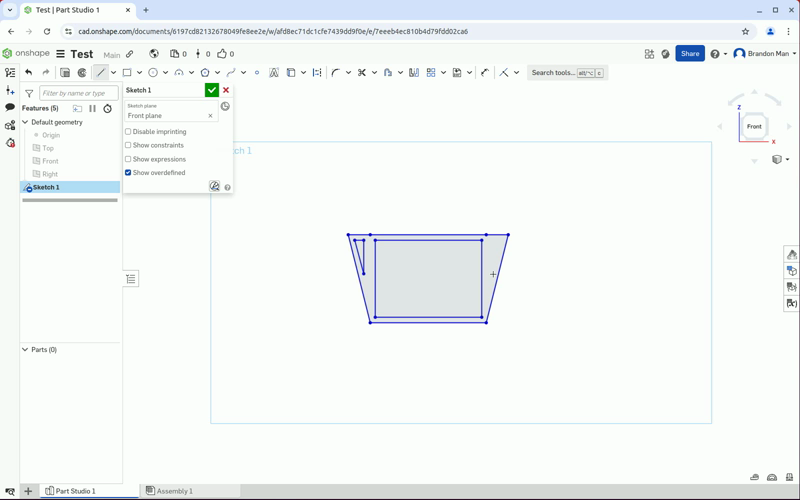
click(493, 273)
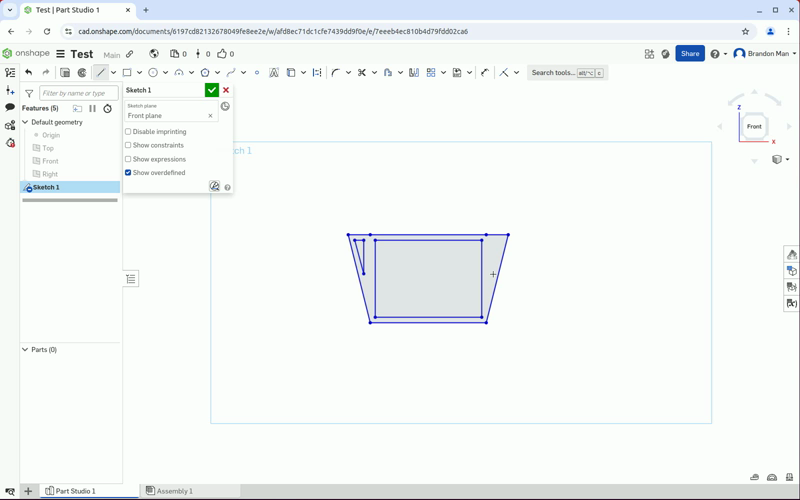
key_up(shift)
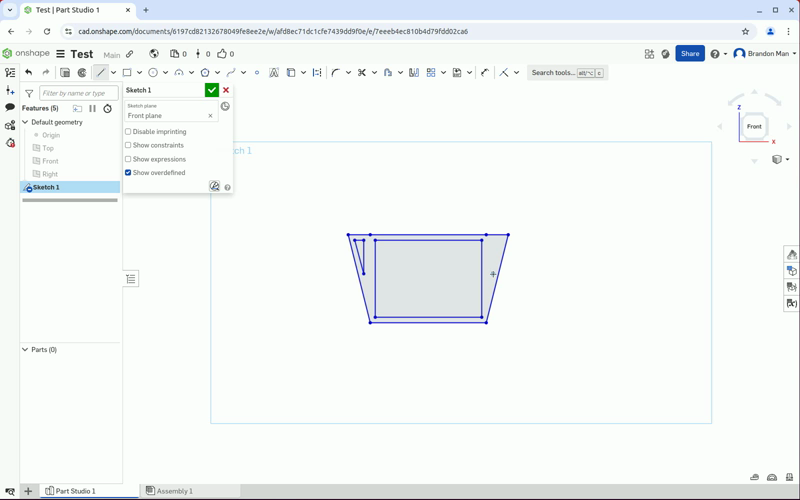
key_down(shift)
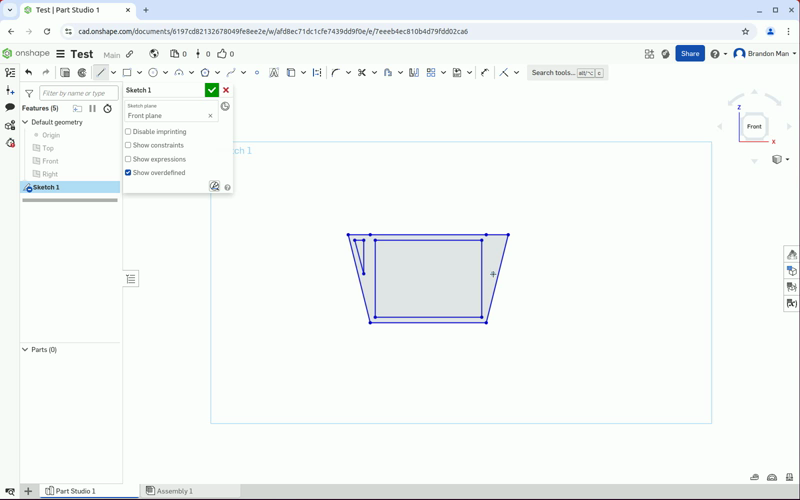
mouse_move(523, 273)
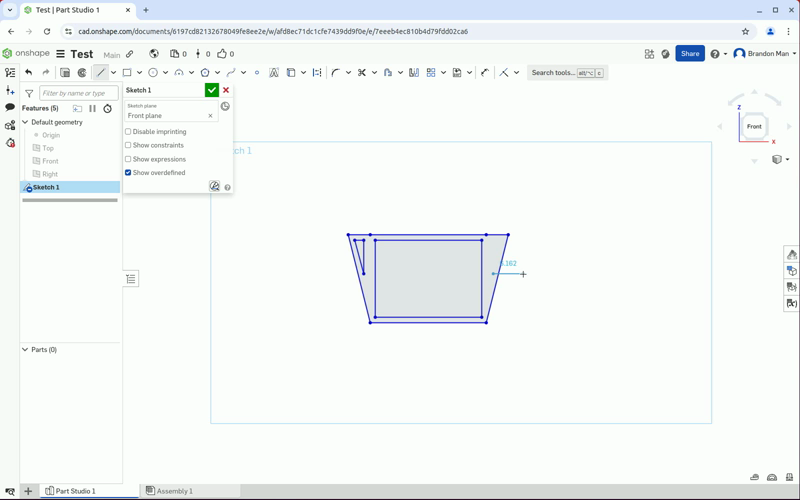
mouse_move(501, 240)
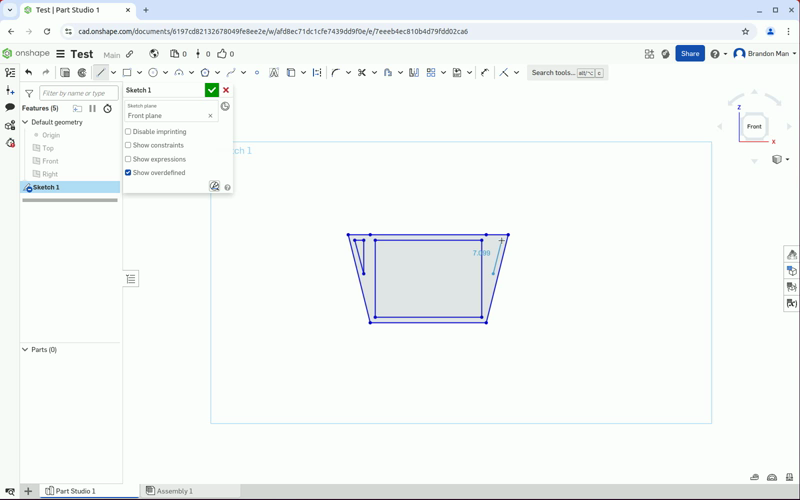
click(501, 240)
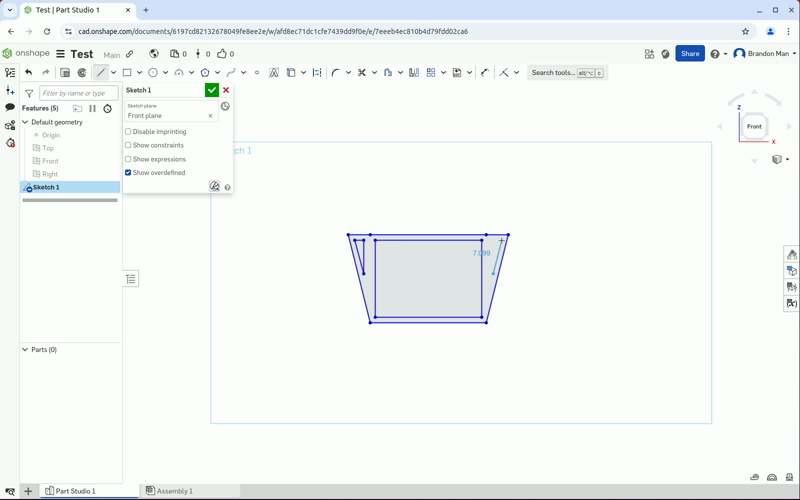
key_up(shift)
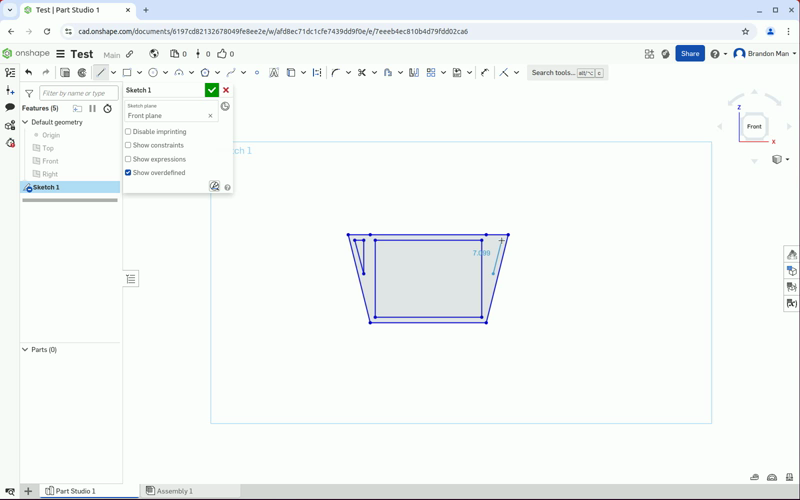
key_down(shift)
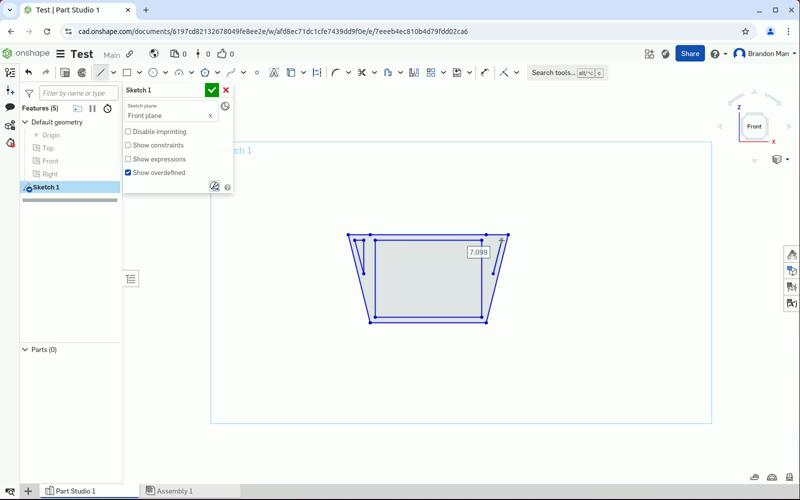
mouse_move(531, 240)
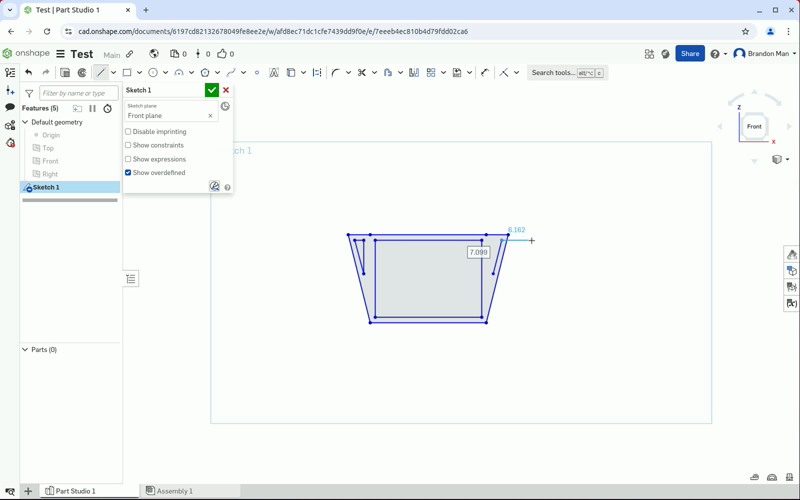
mouse_move(493, 240)
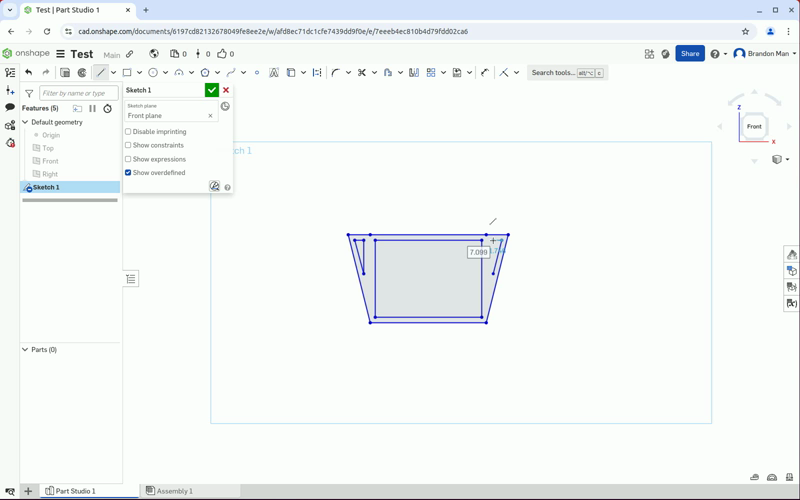
click(493, 240)
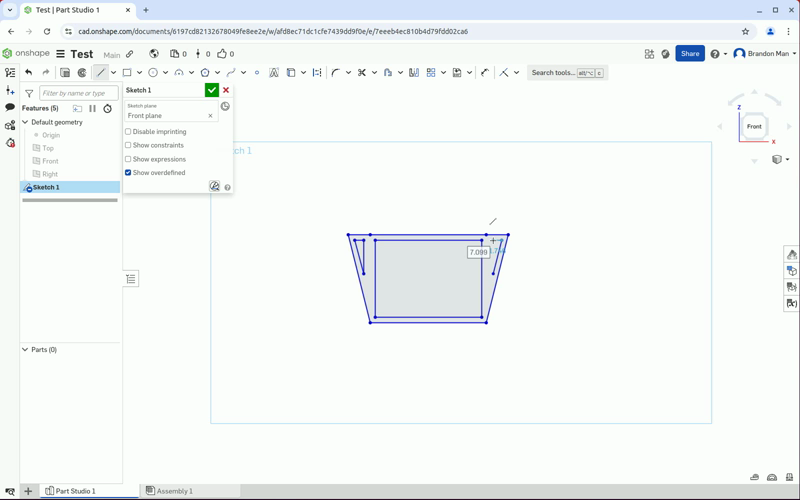
key_up(shift)
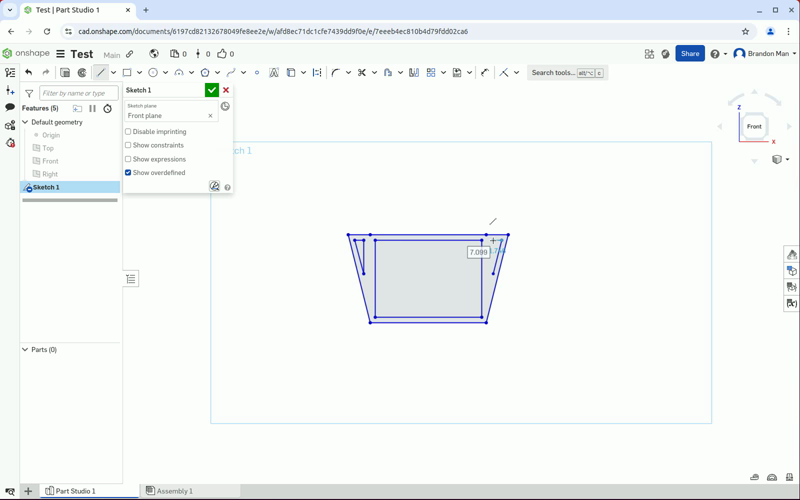
mouse_move(523, 240)
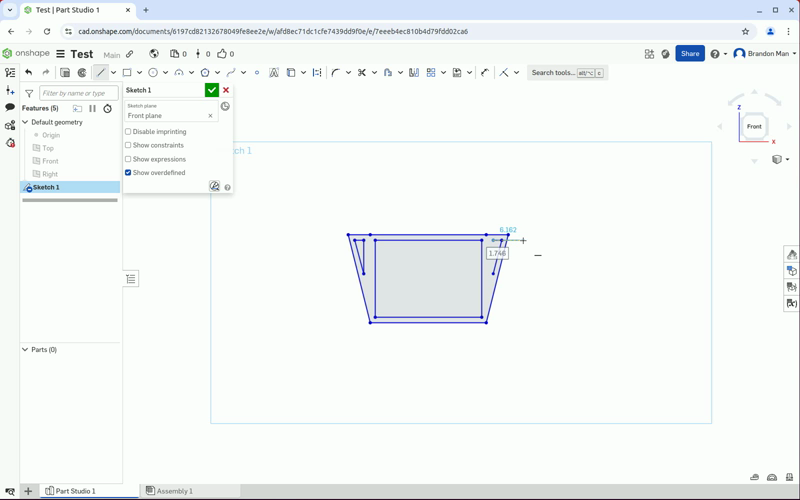
key_down(shift)
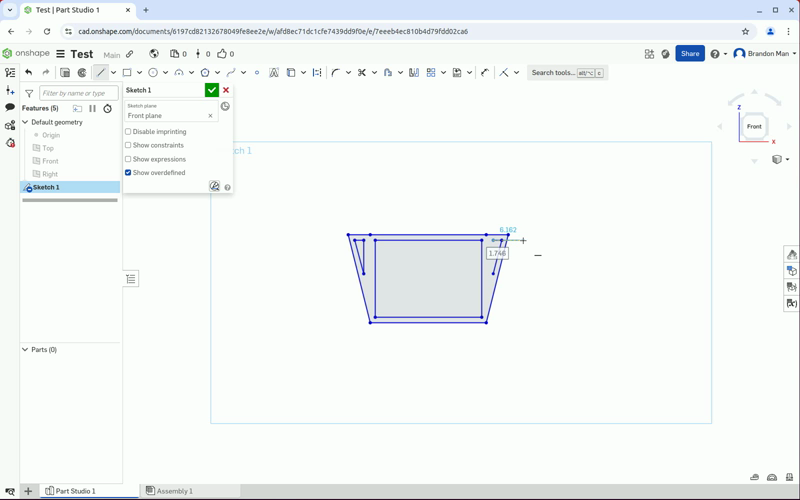
mouse_move(493, 273)
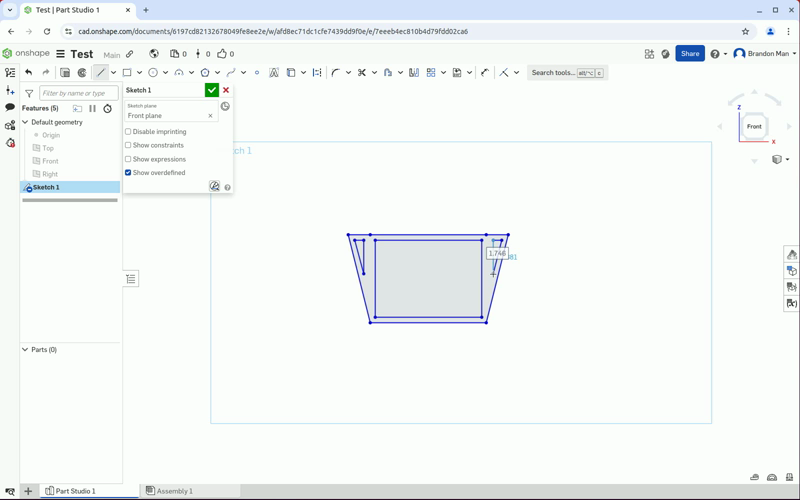
key_up(shift)
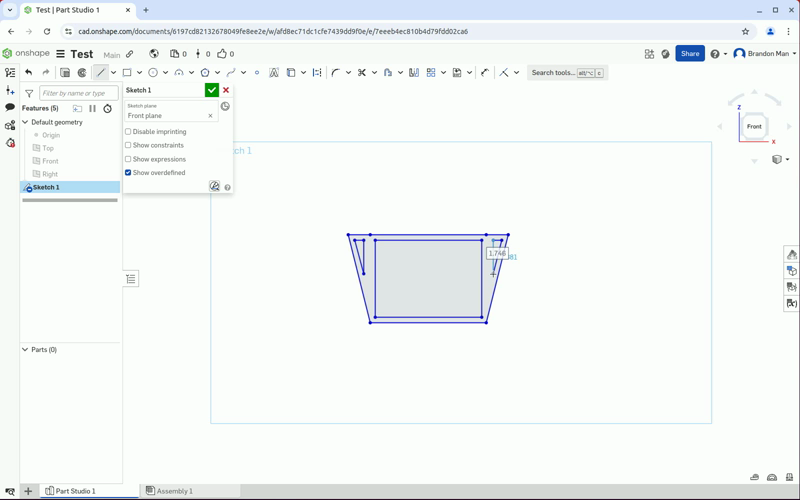
click(493, 273)
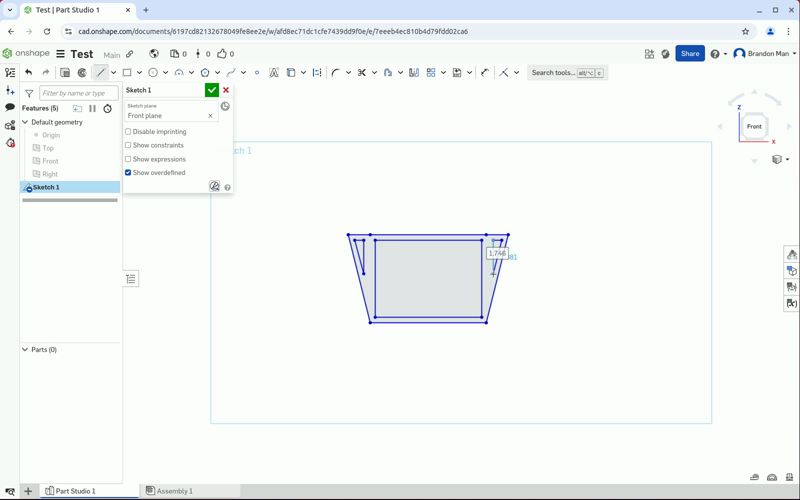
key(esc)
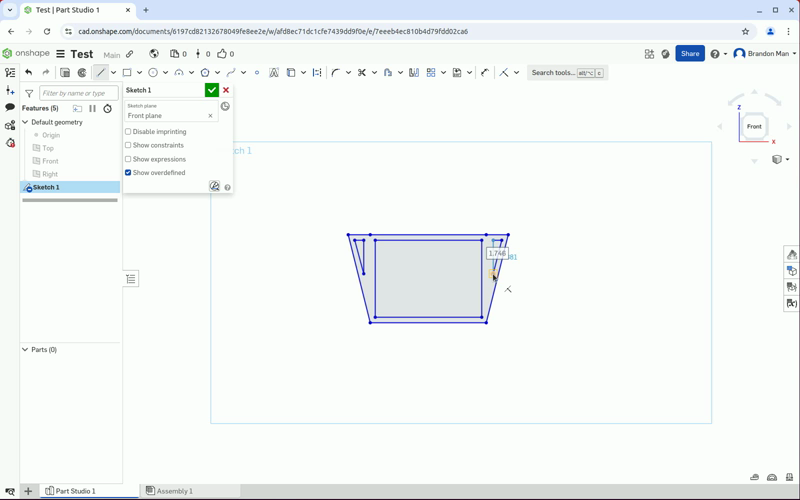
mouse_move(372, 253)
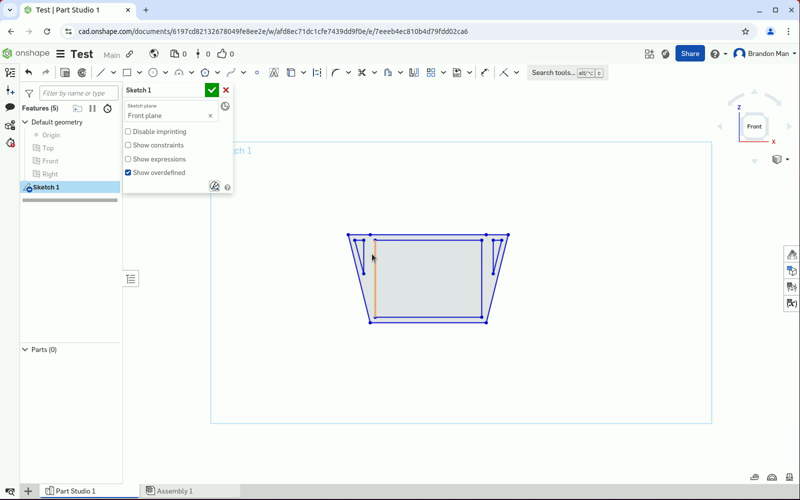
click(372, 253)
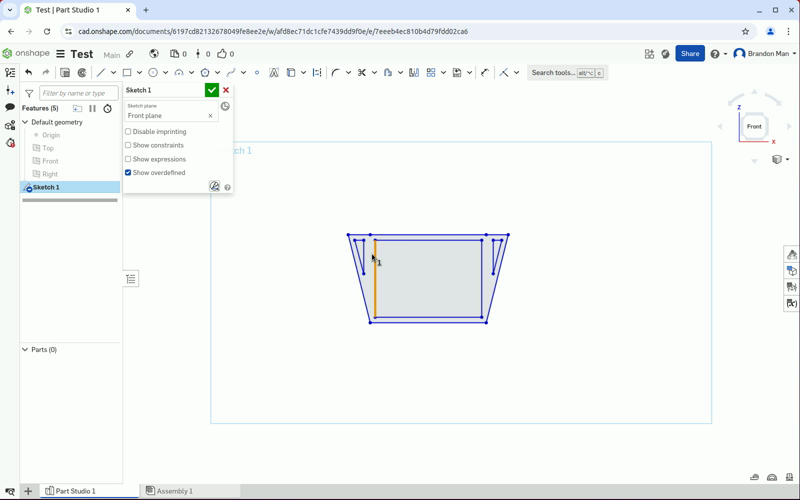
mouse_move(73, 352)
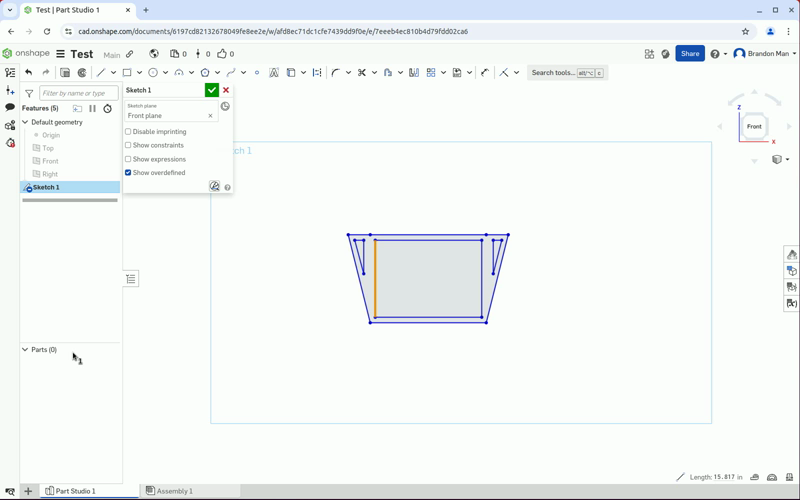
key(shift+y)
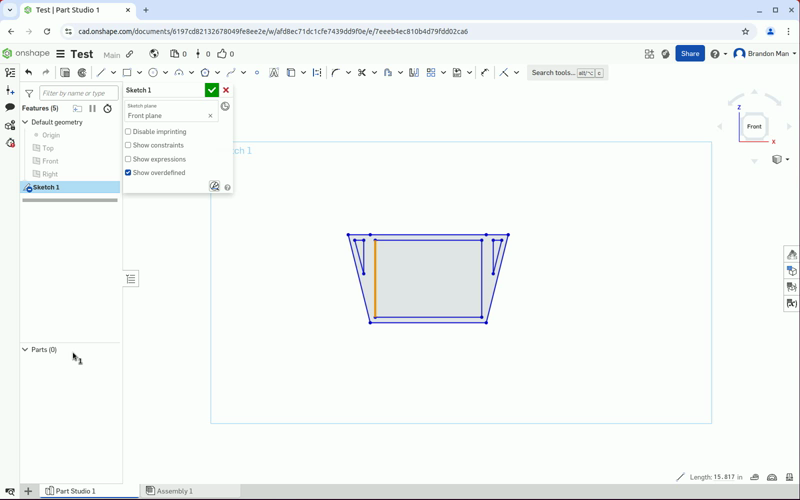
key(shift+e)
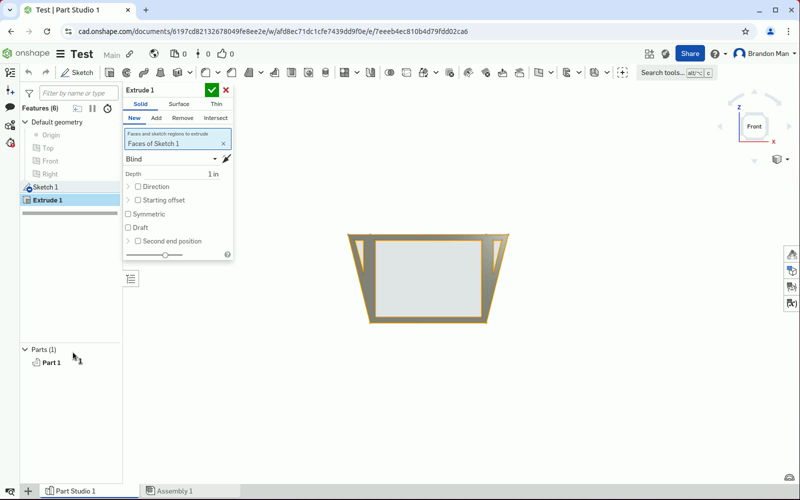
mouse_move(143, 106)
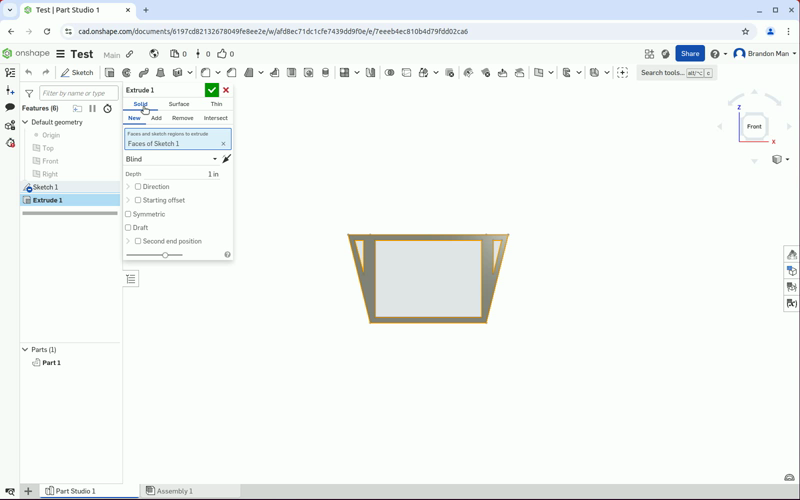
click(143, 106)
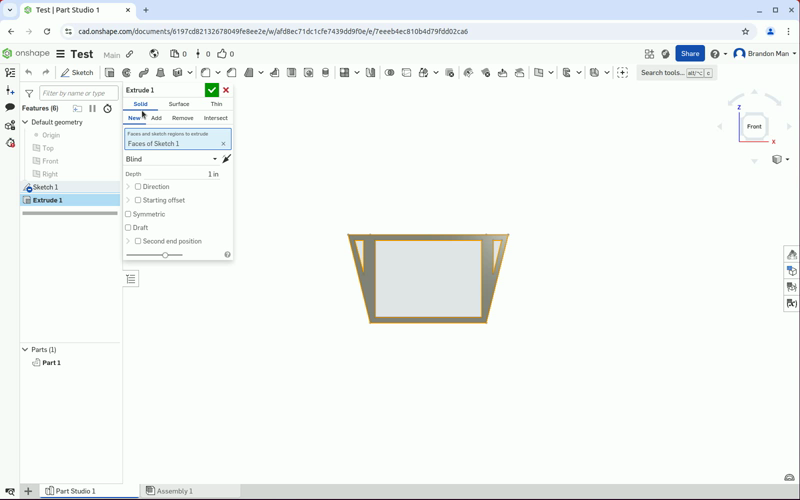
mouse_move(137, 120)
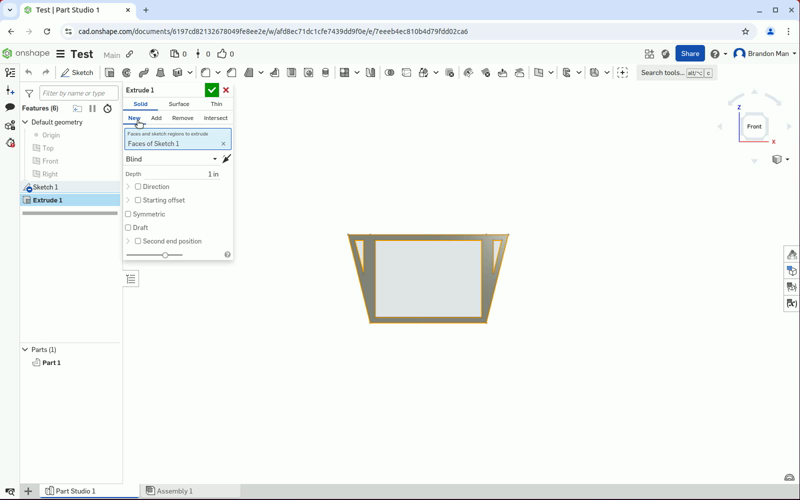
click(137, 120)
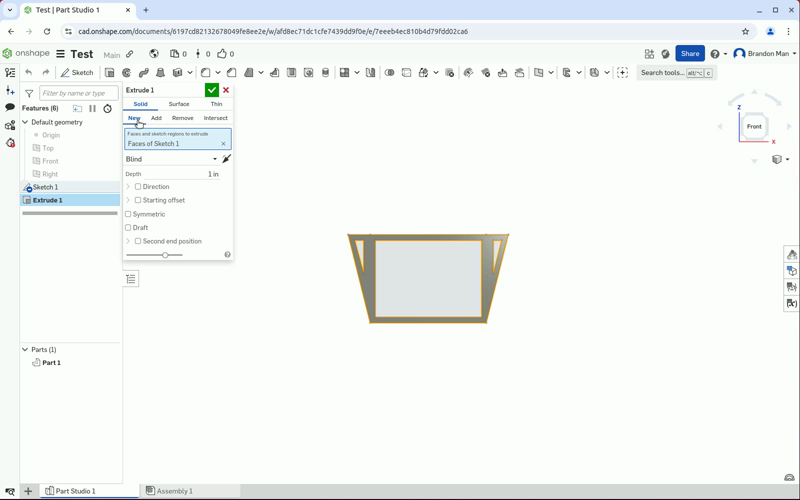
key(tab, 4)
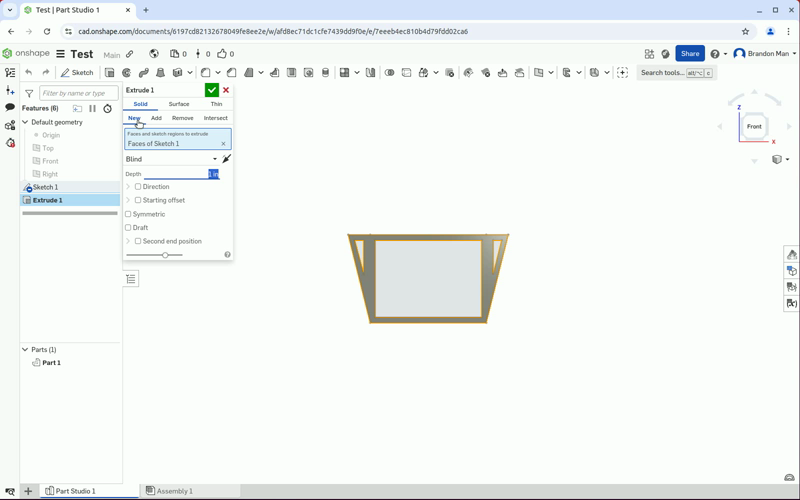
text(0.481)
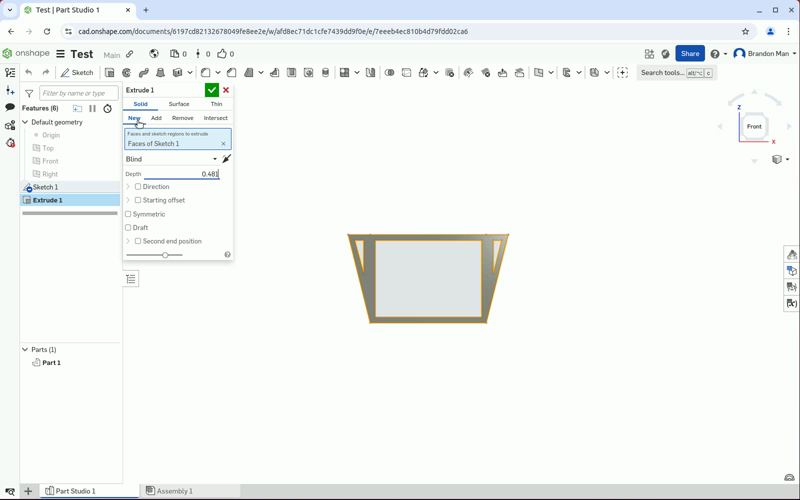
key(enter)
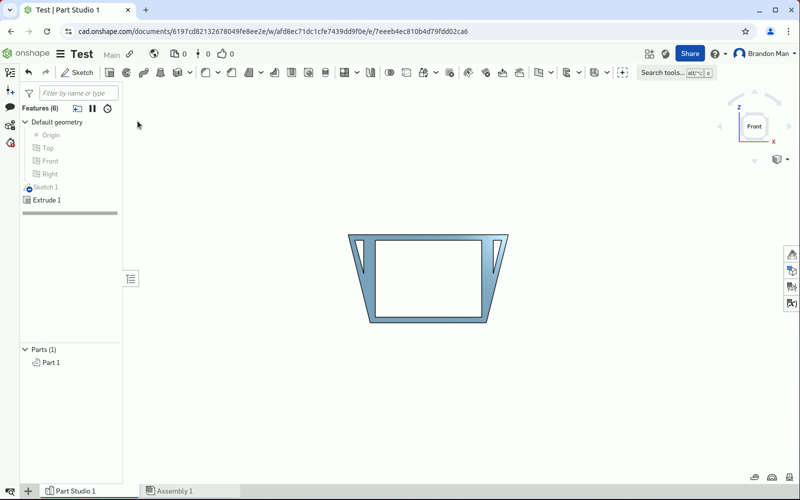
key(shift+h)
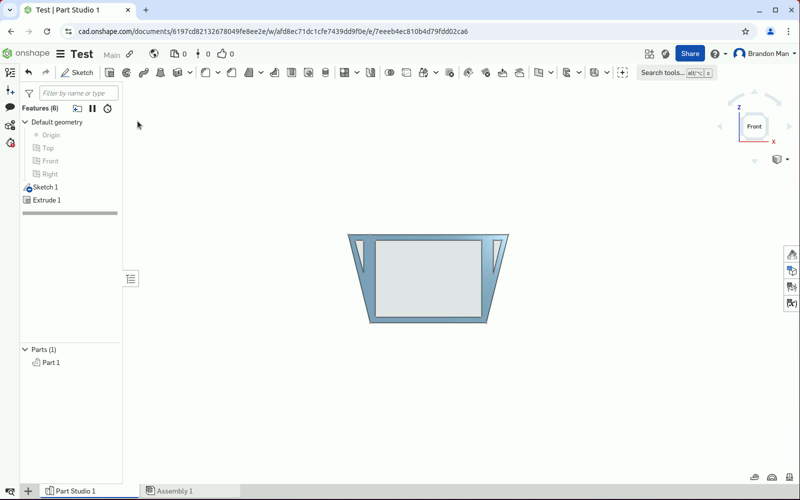
key(shift+h)
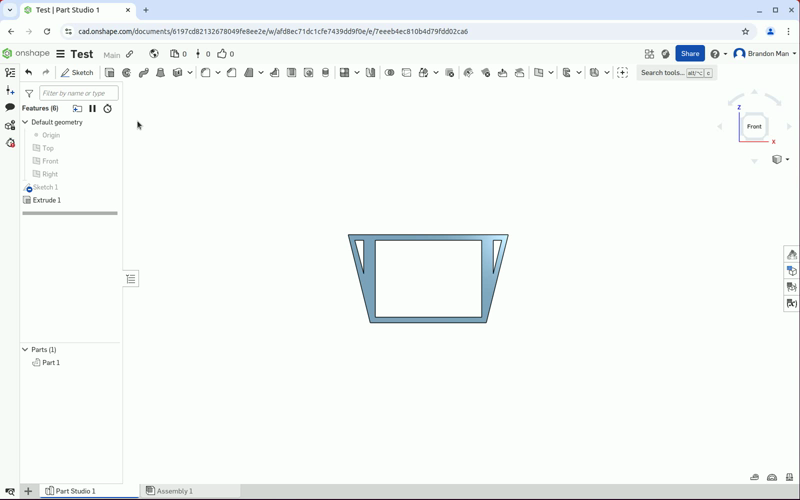
mouse_move(73, 189)
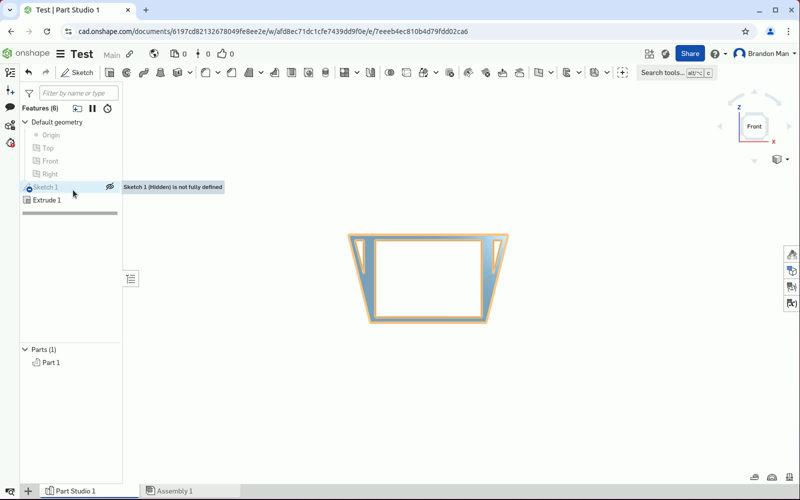
click(73, 189)
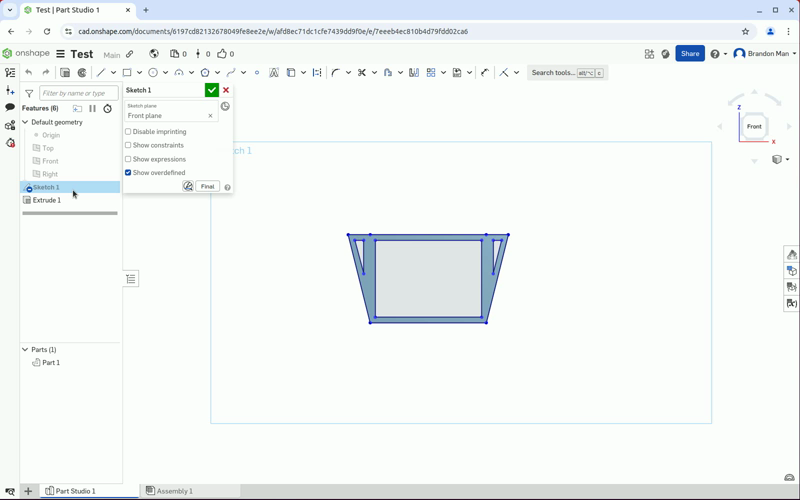
mouse_move(229, 92)
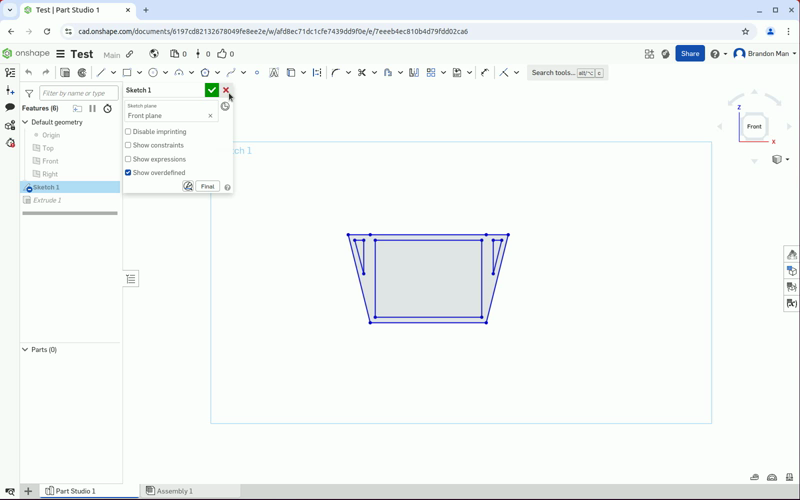
click(229, 92)
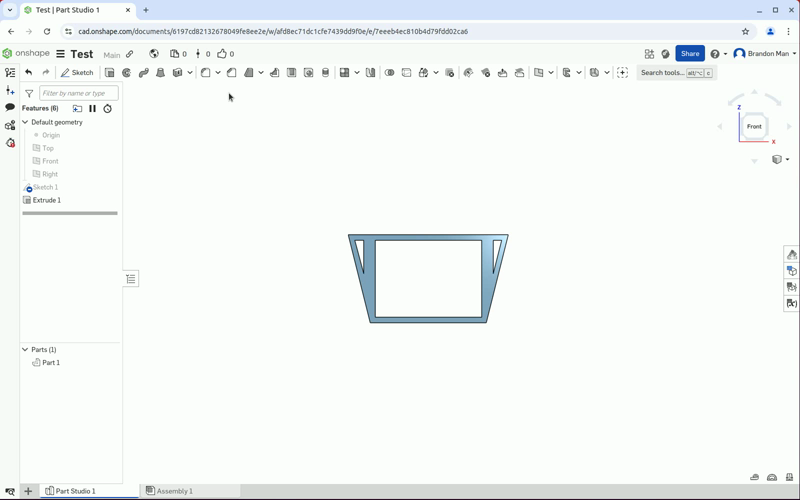
mouse_move(541, 75)
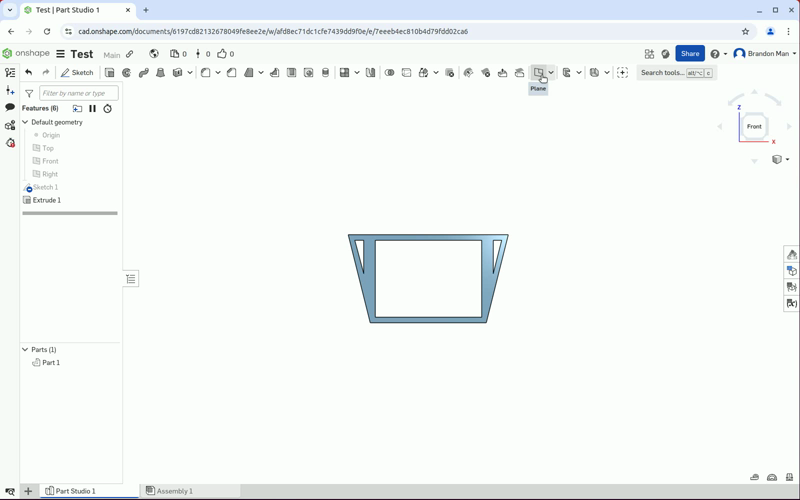
click(541, 75)
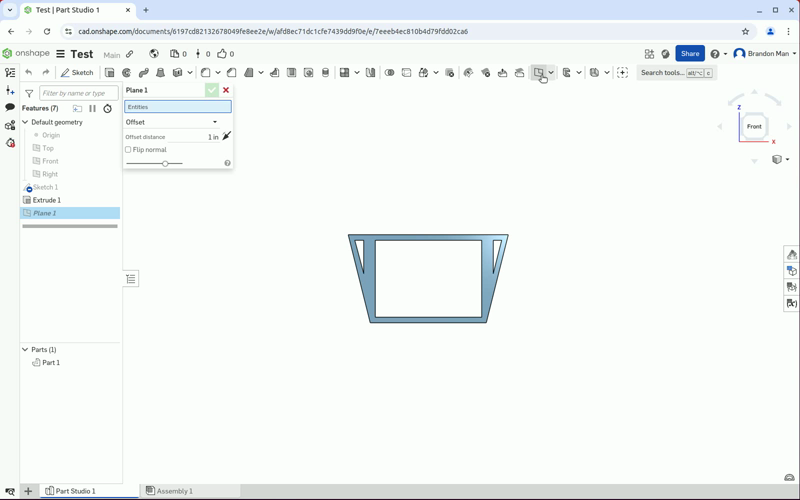
mouse_move(73, 163)
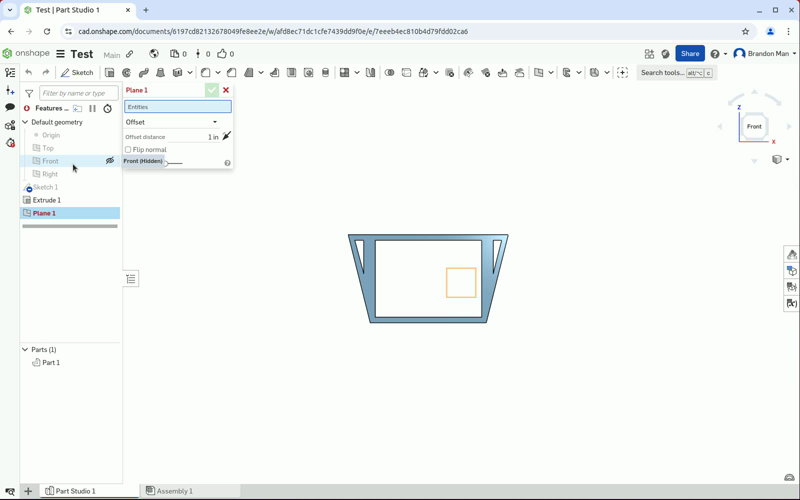
click(73, 163)
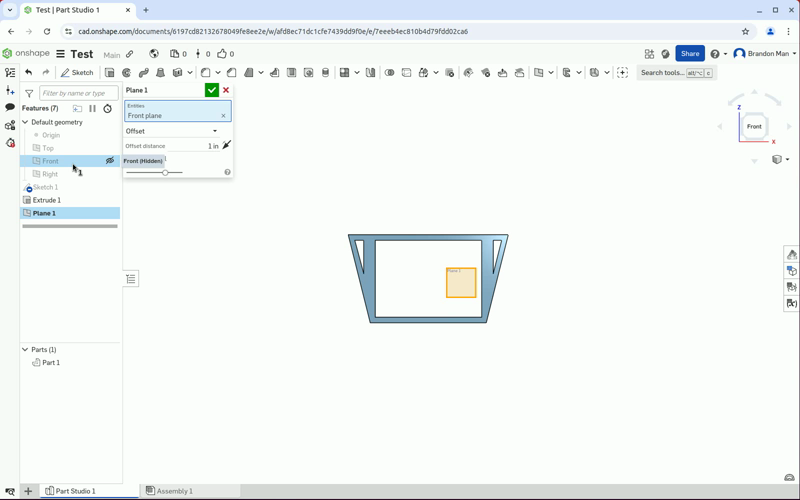
key(tab, 2)
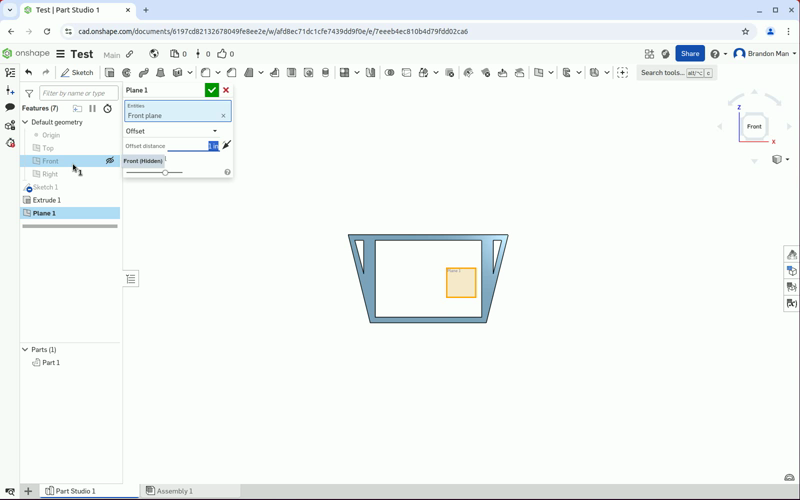
text(0.493)
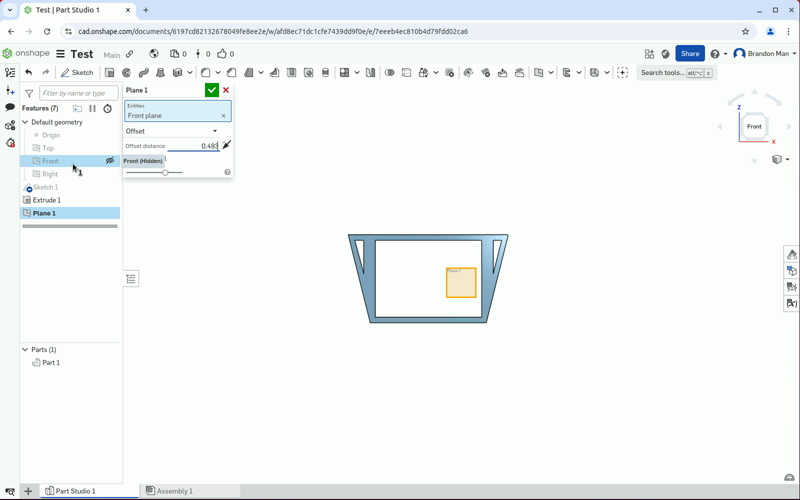
key(enter, 2)
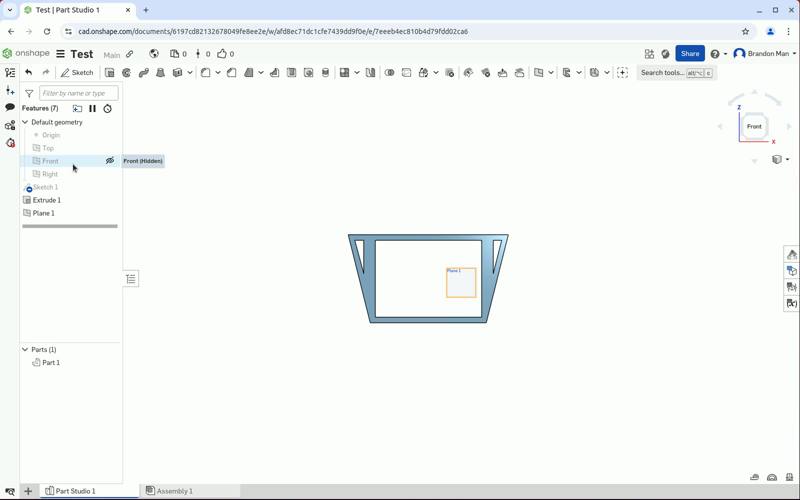
key(shift+s)
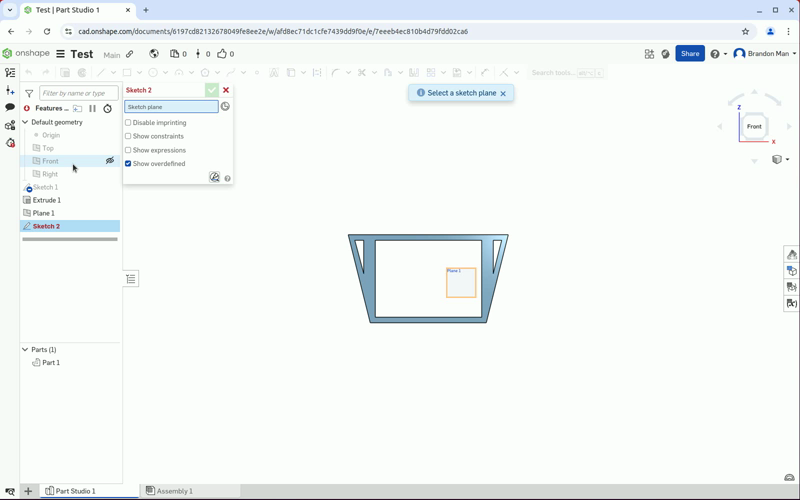
mouse_move(73, 215)
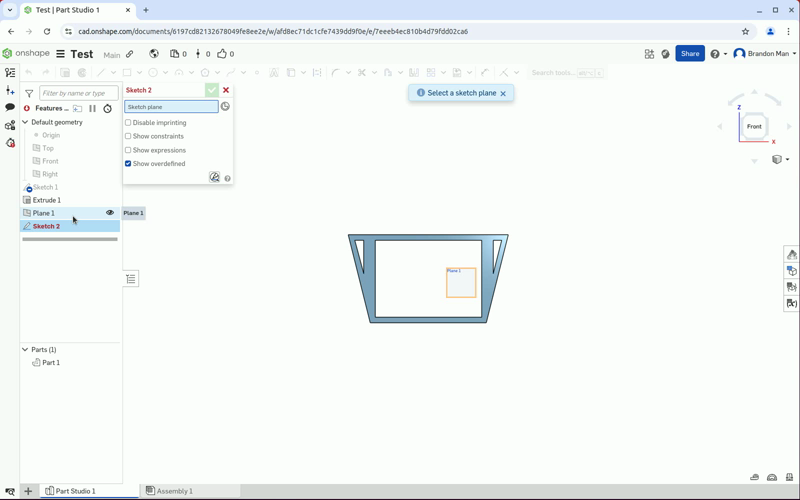
click(73, 215)
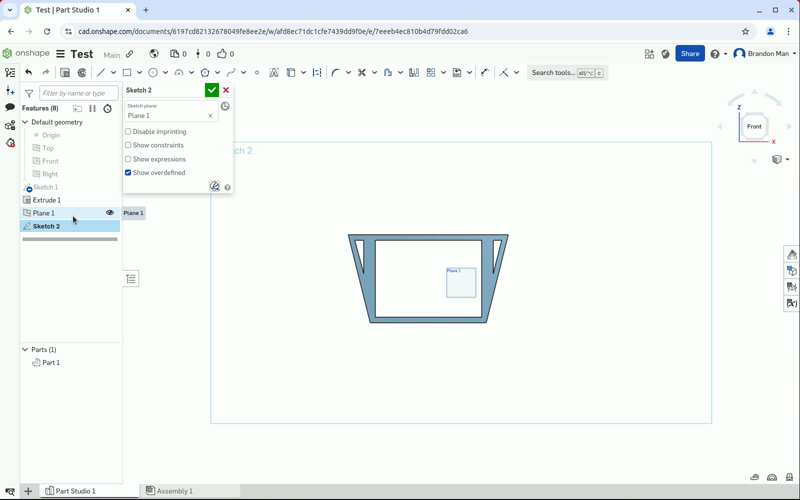
mouse_move(73, 352)
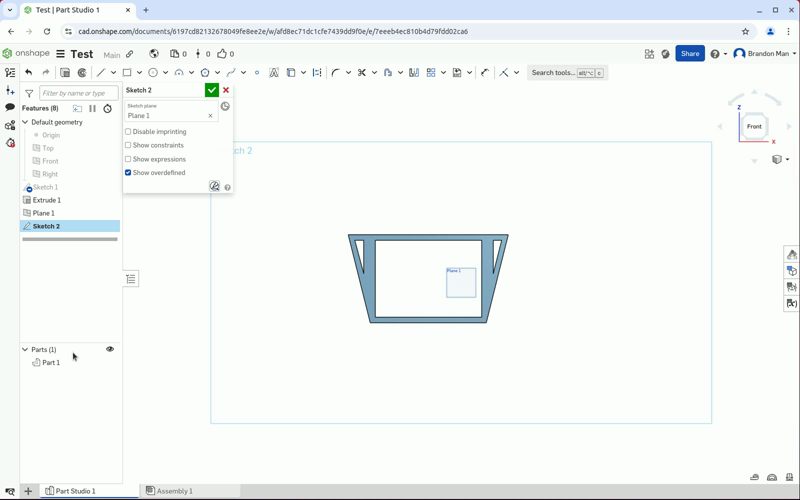
key(y)
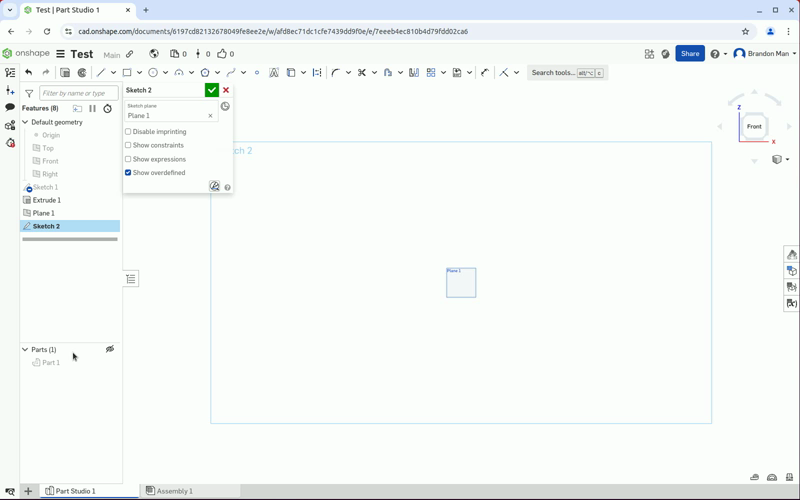
key(l)
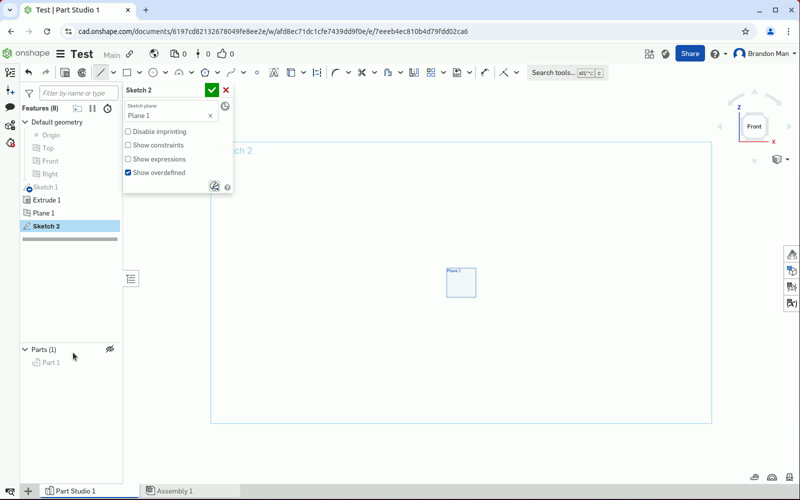
key_down(shift)
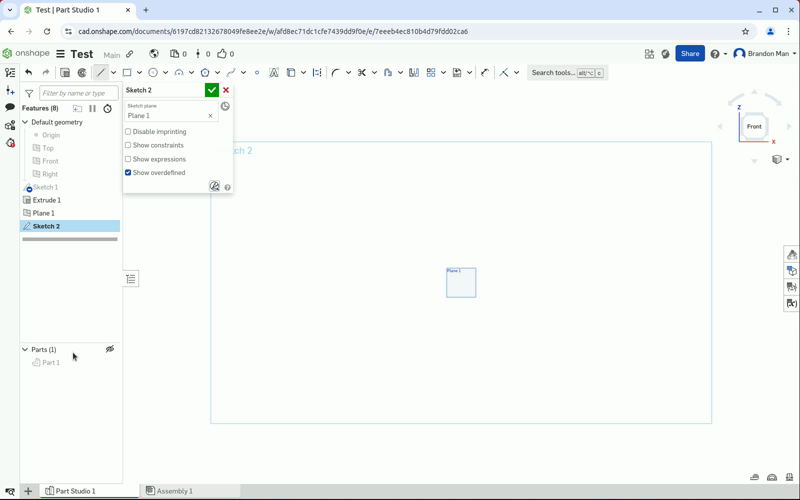
mouse_move(375, 257)
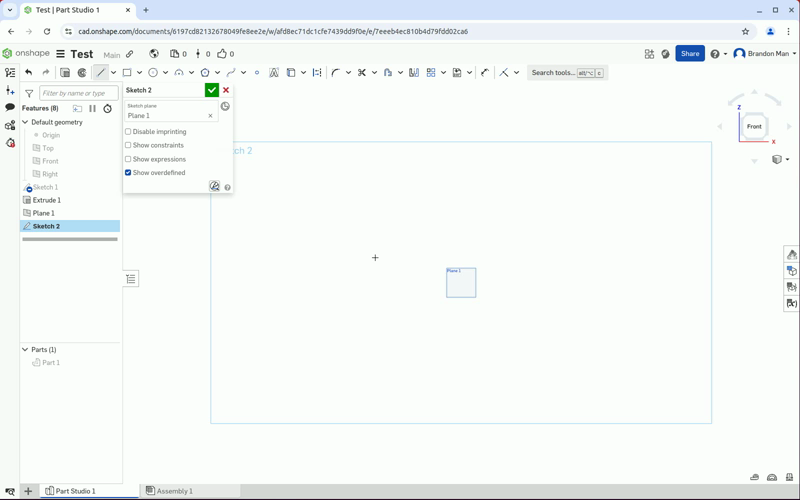
click(375, 257)
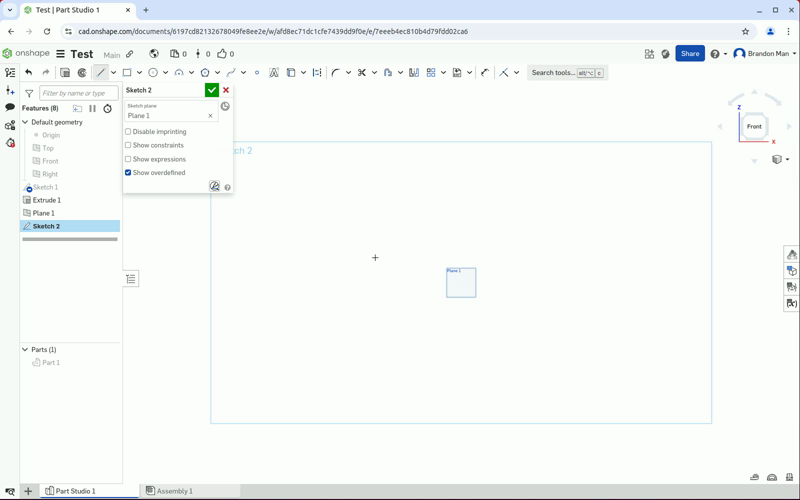
key_up(shift)
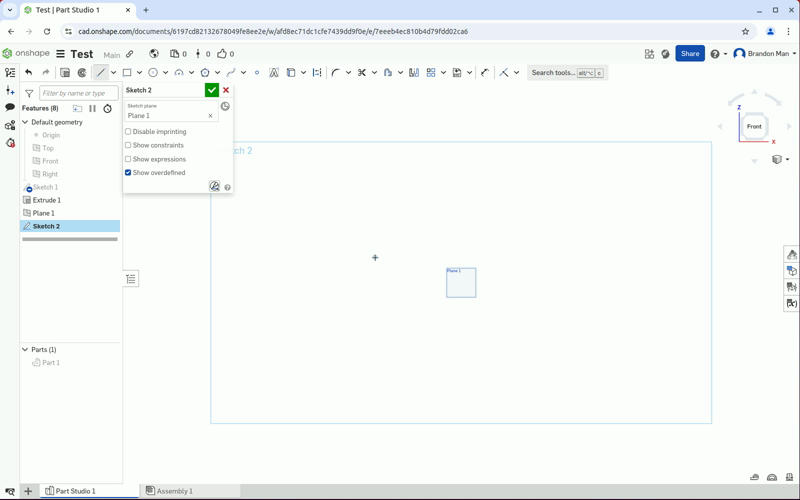
key_down(shift)
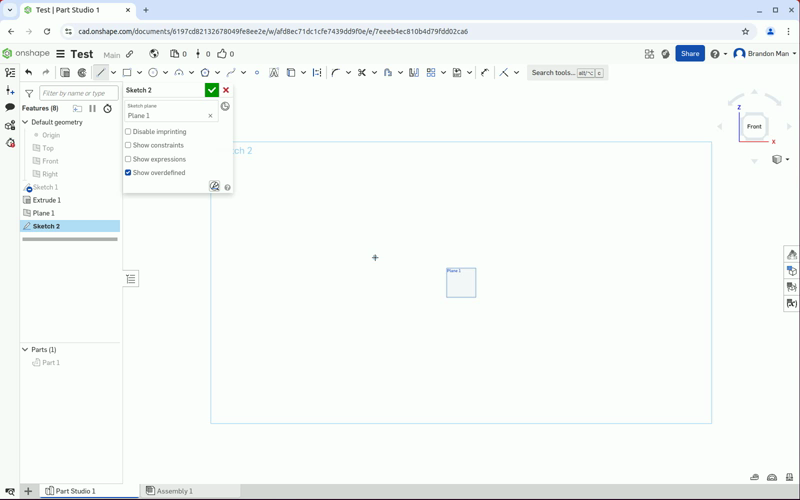
mouse_move(405, 257)
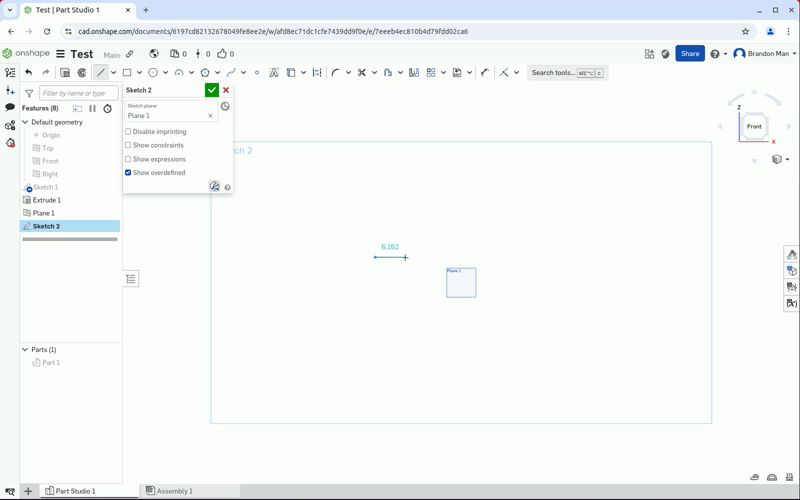
mouse_move(391, 257)
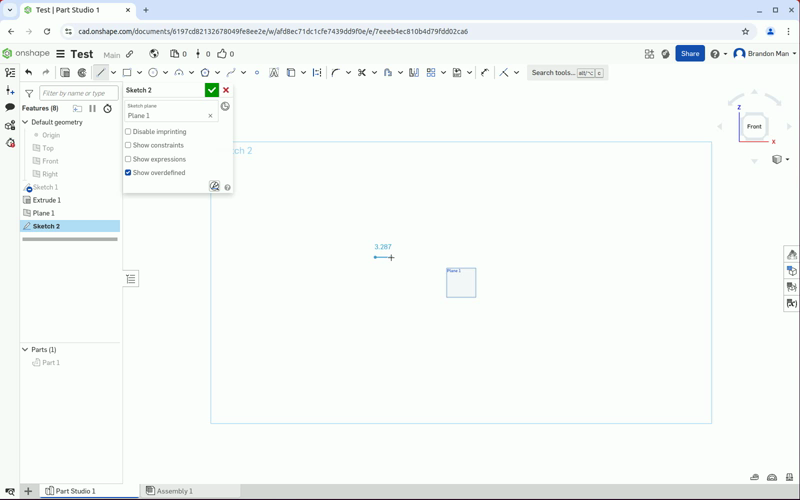
click(391, 257)
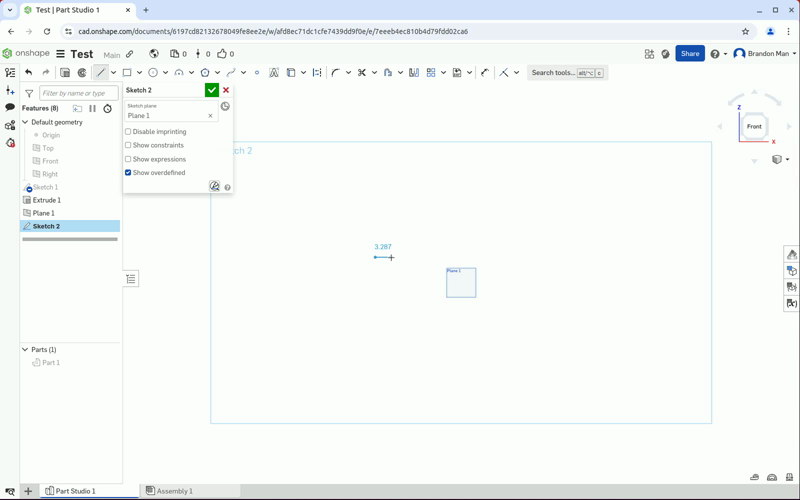
key_up(shift)
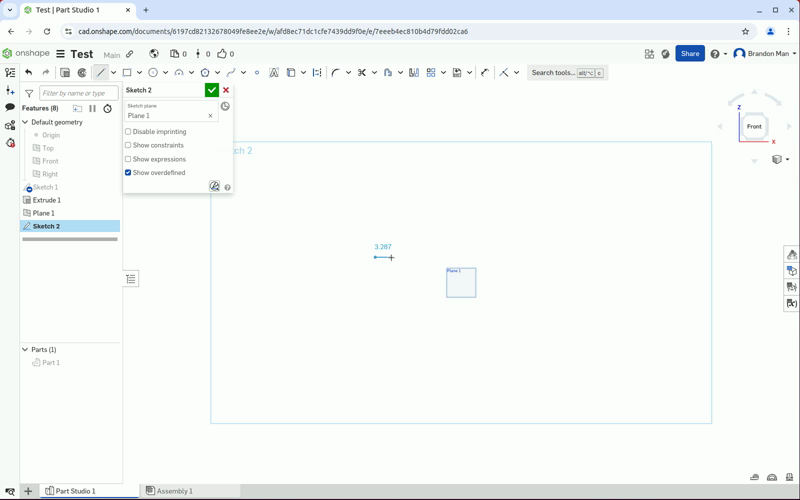
key_down(shift)
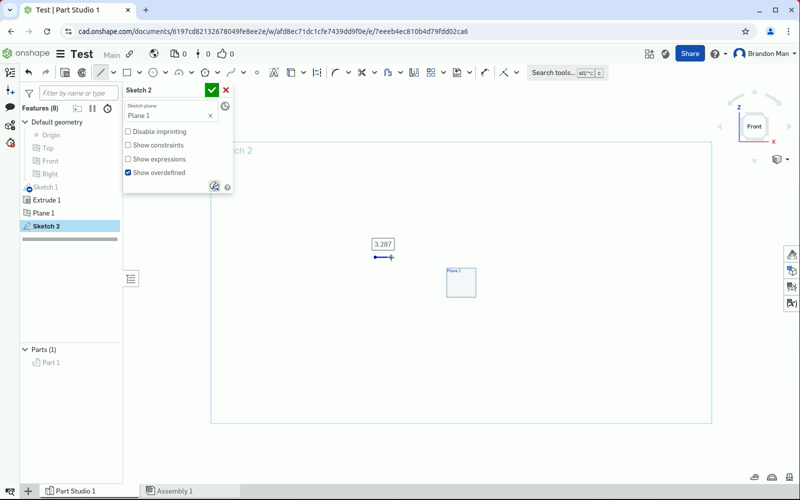
mouse_move(421, 257)
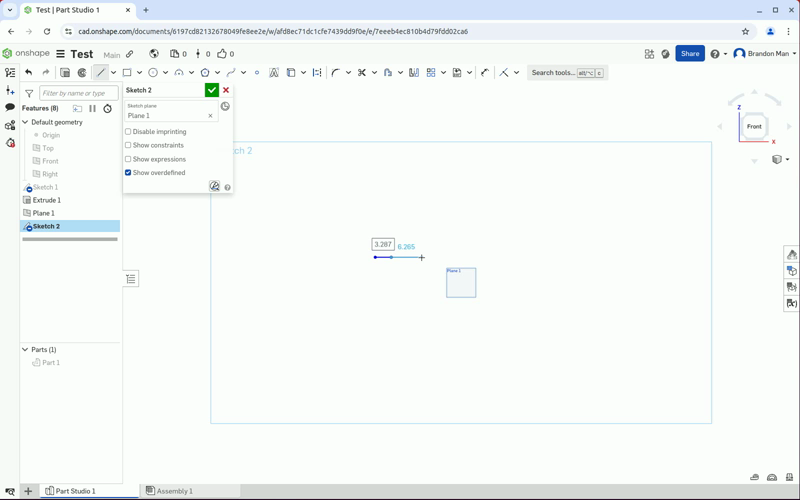
mouse_move(391, 240)
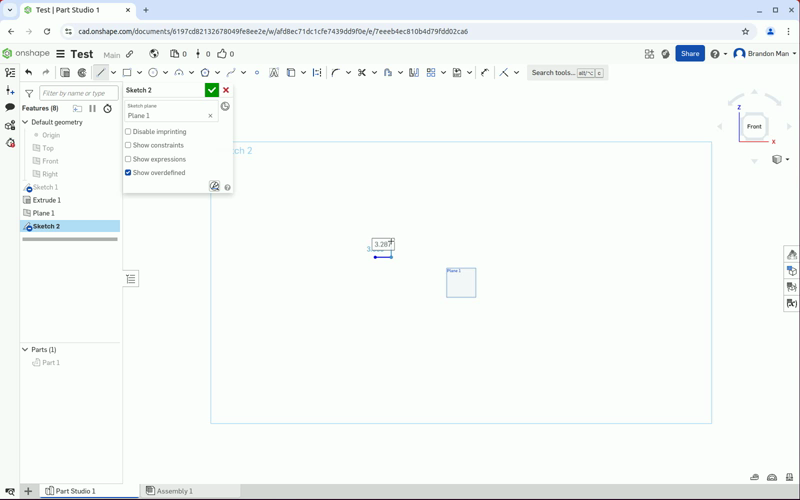
click(391, 240)
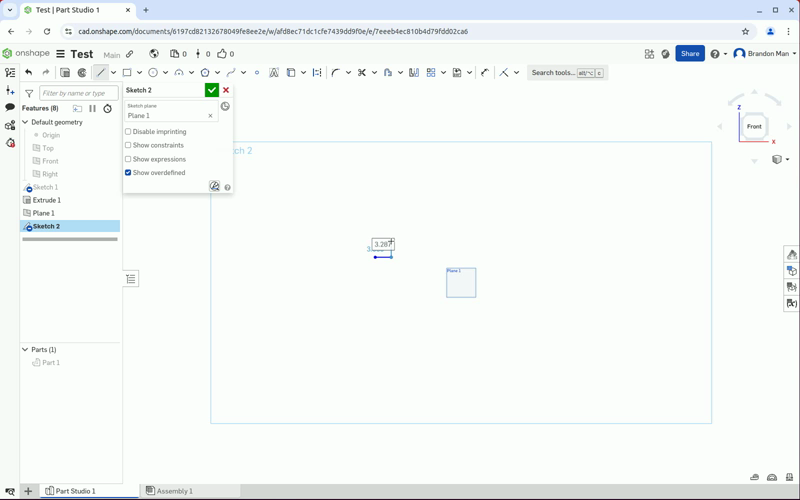
key_up(shift)
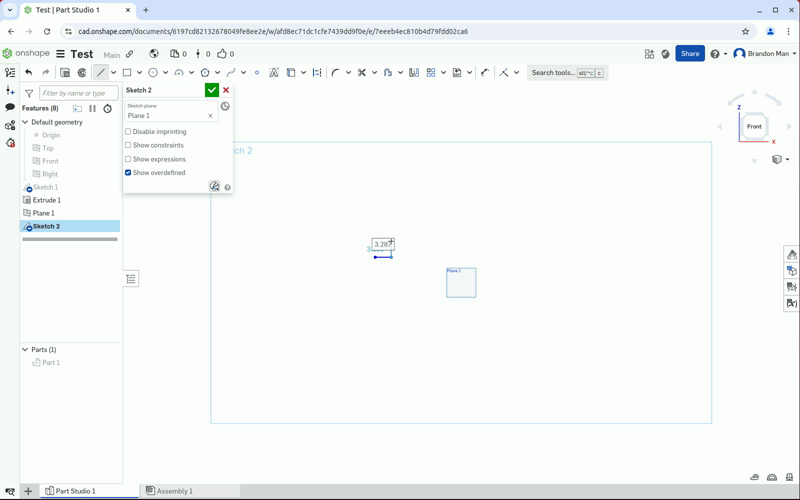
key_down(shift)
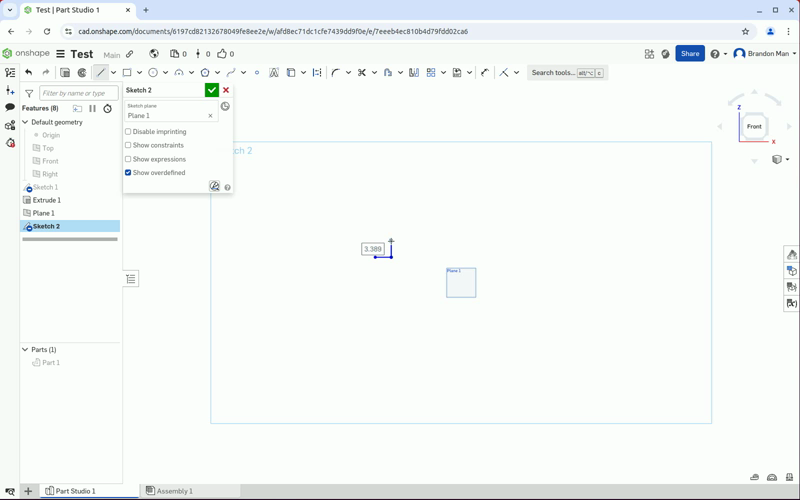
mouse_move(421, 240)
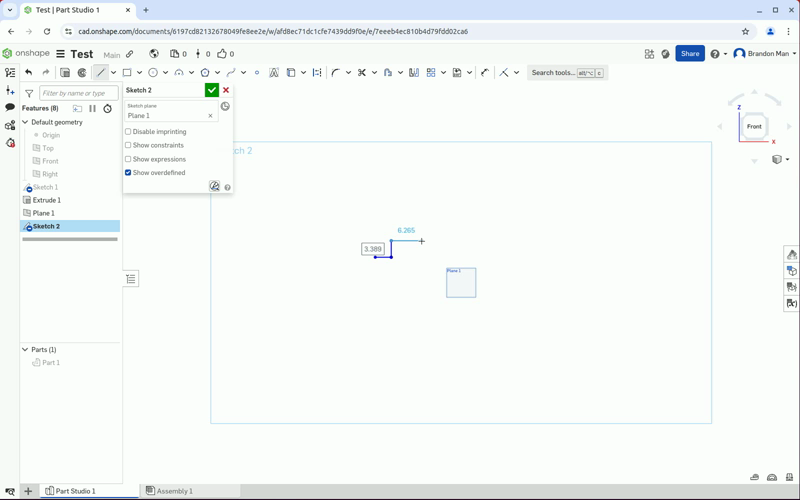
mouse_move(375, 240)
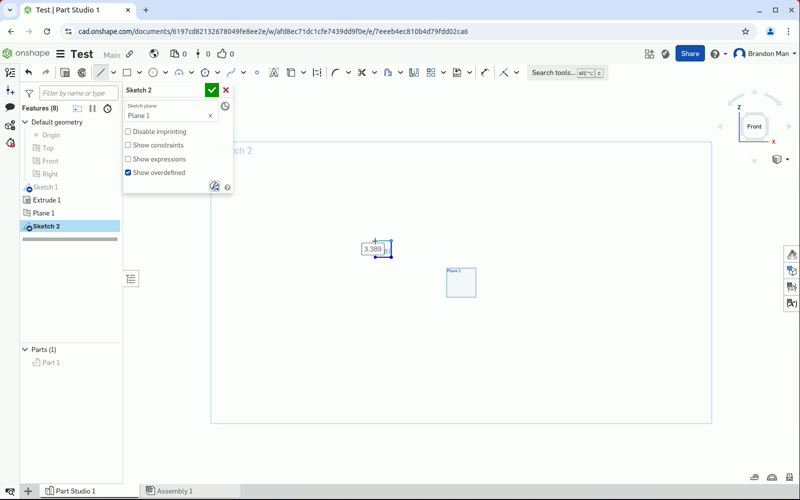
click(375, 240)
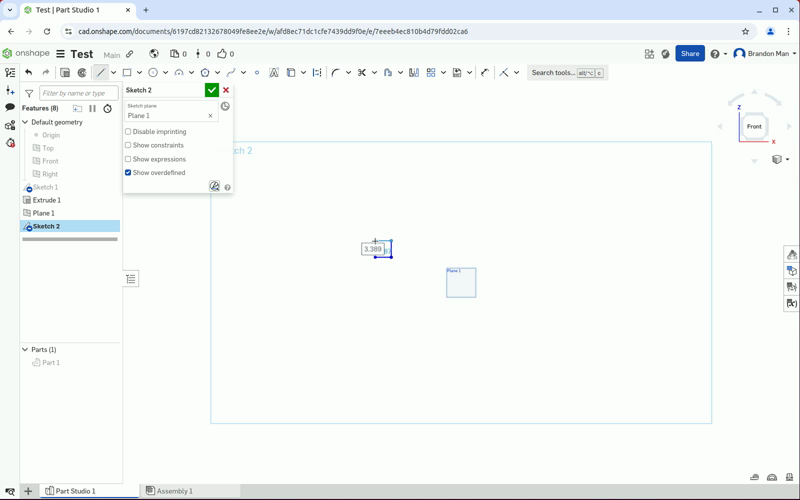
key_up(shift)
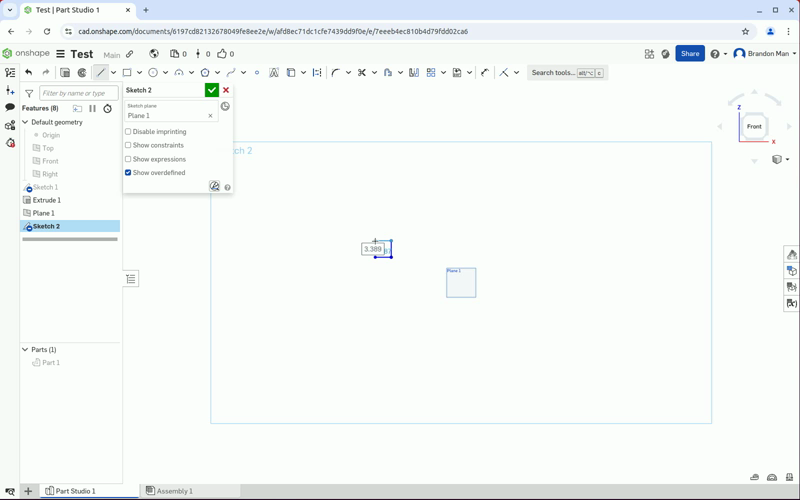
mouse_move(405, 240)
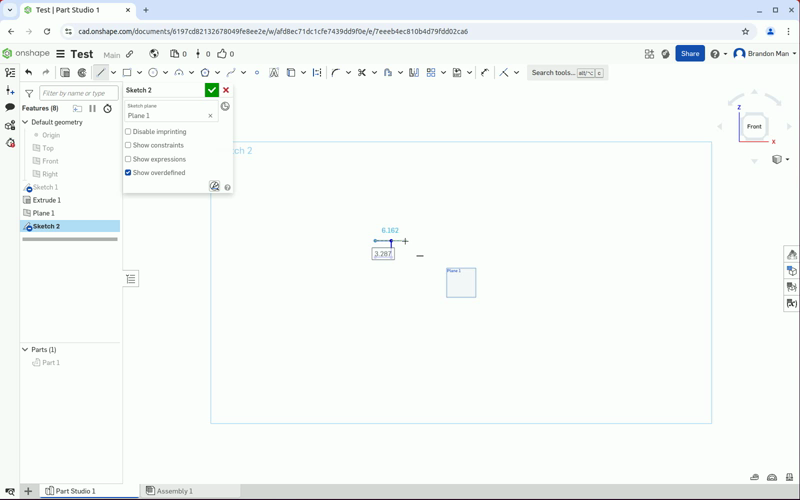
key_down(shift)
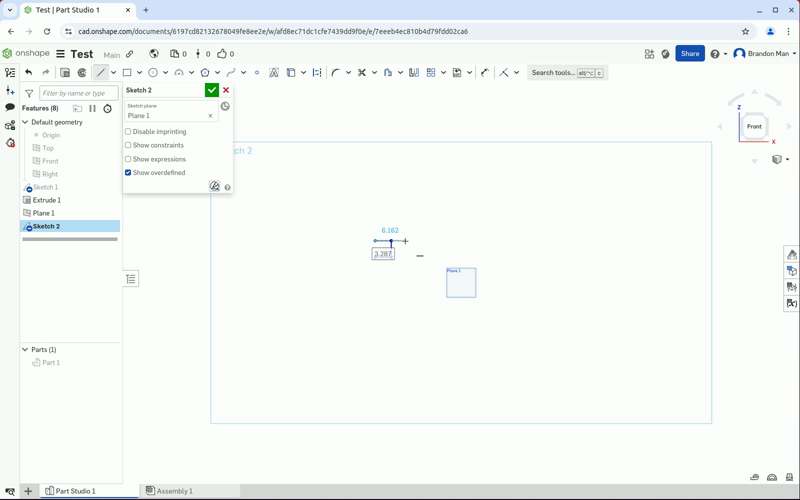
mouse_move(375, 257)
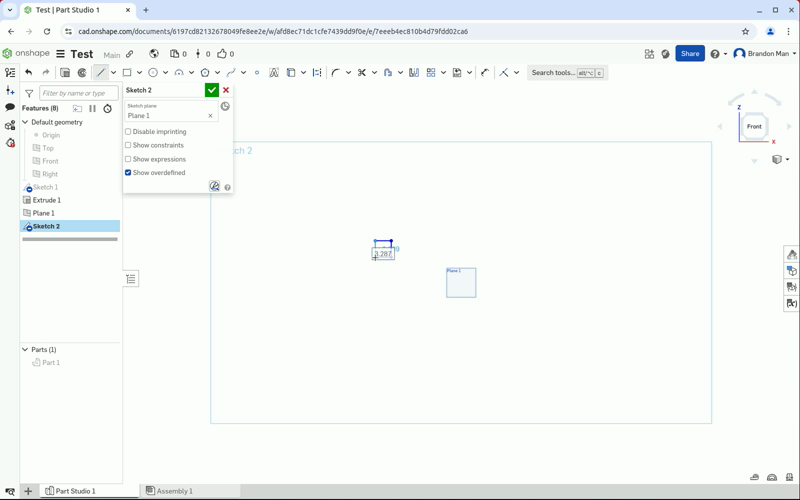
key_up(shift)
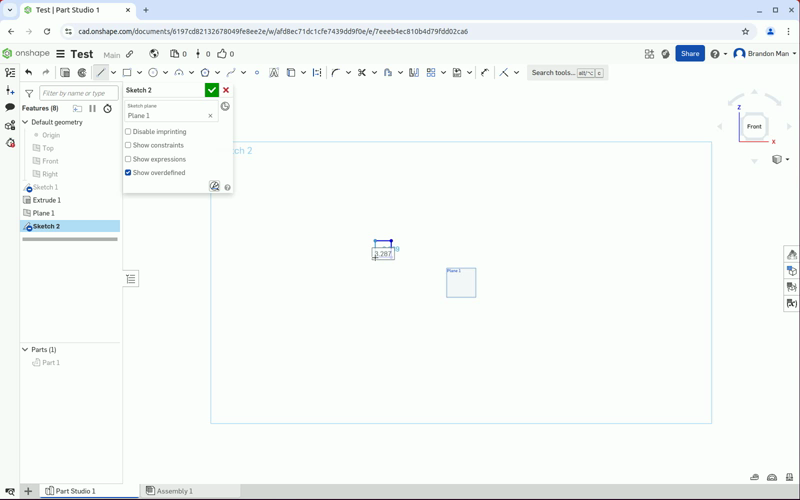
click(375, 257)
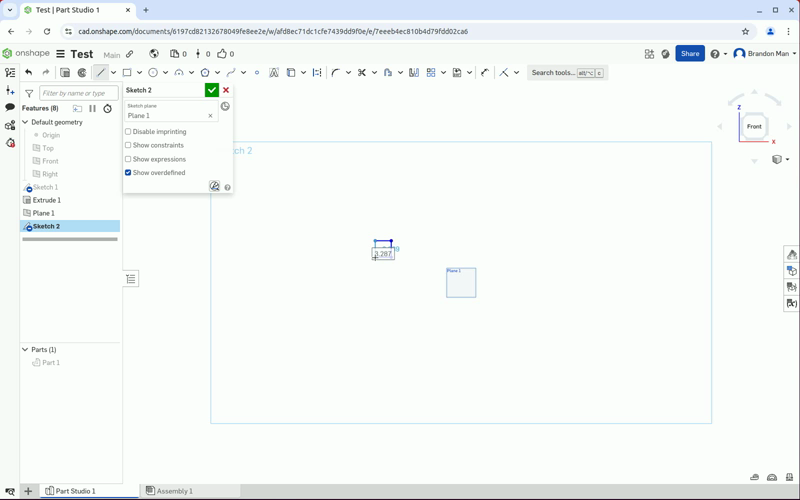
key(esc)
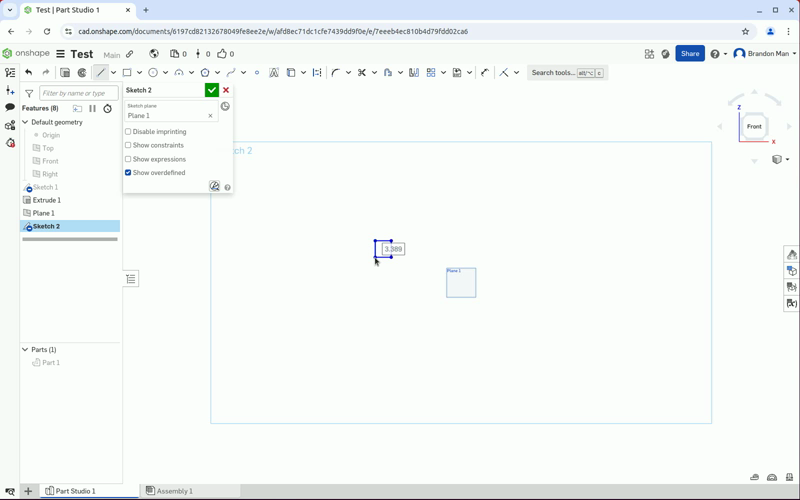
key(c)
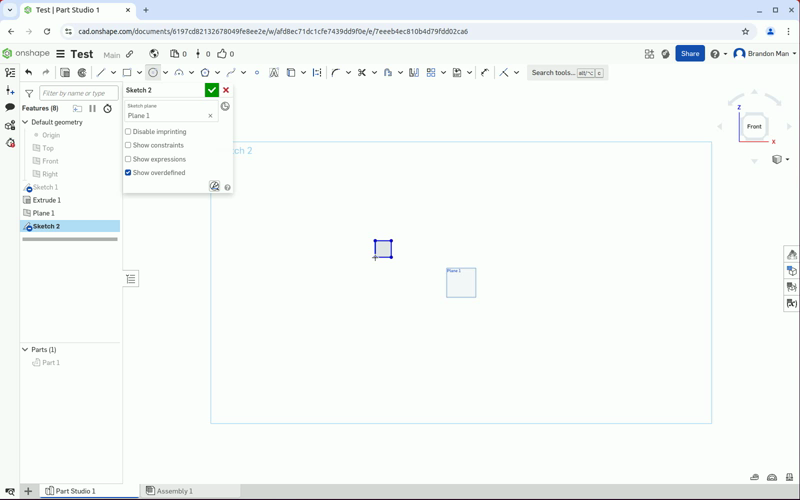
key_down(shift)
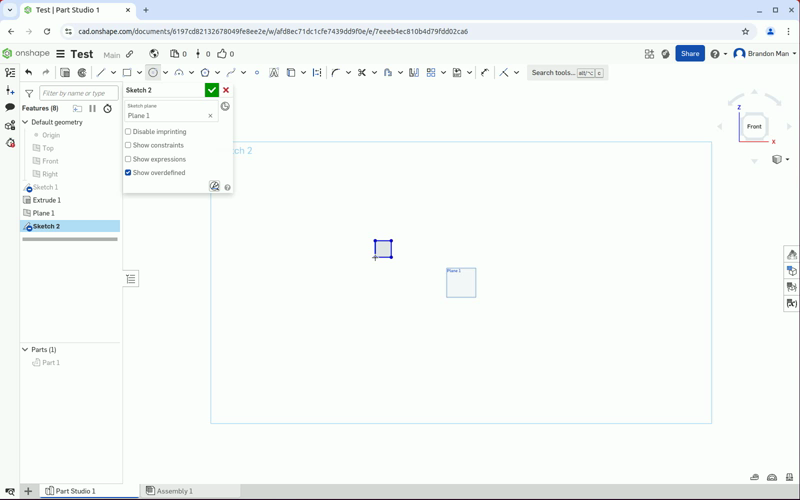
mouse_move(383, 243)
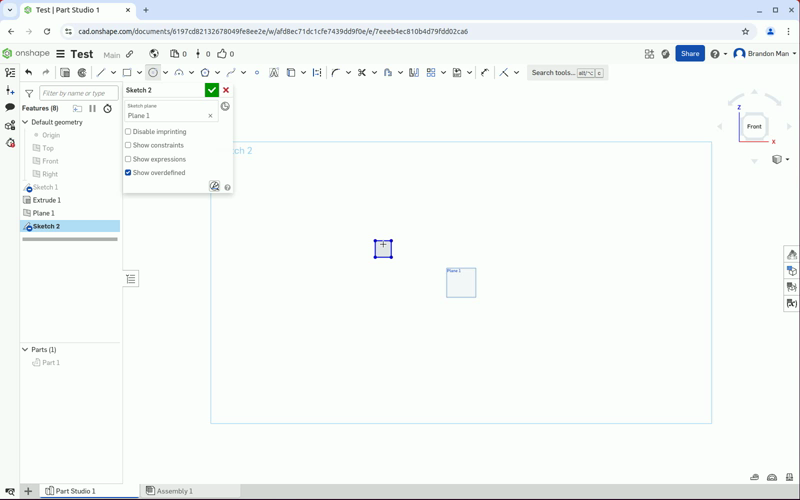
click(383, 243)
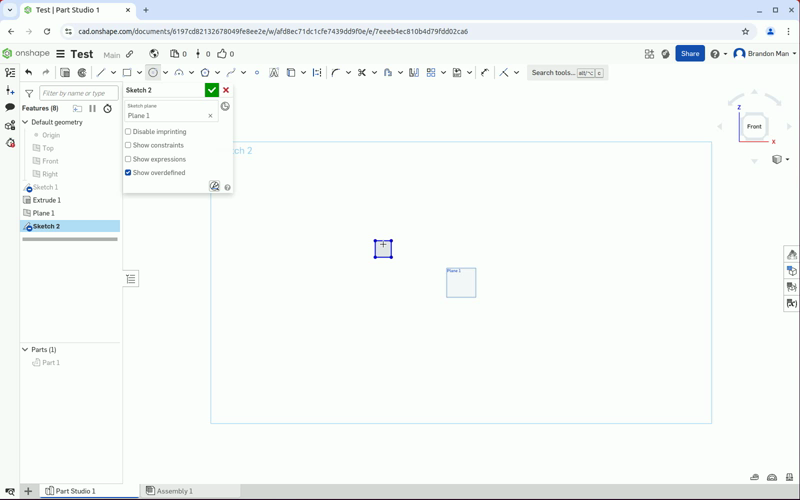
key_up(shift)
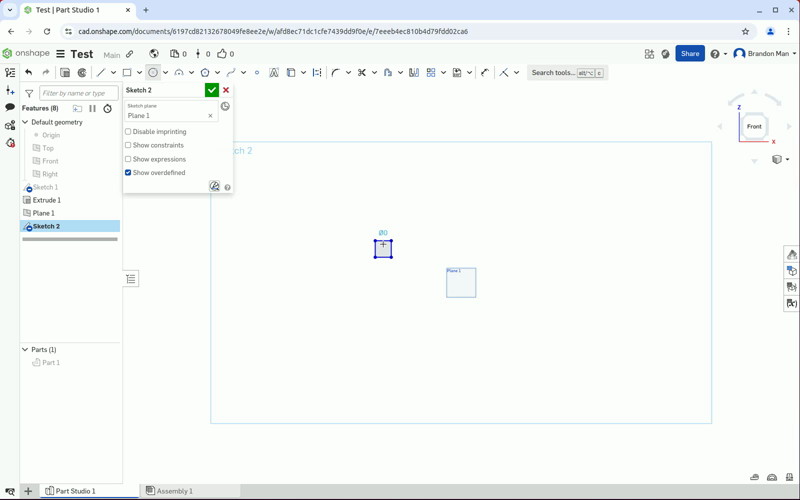
mouse_move(386, 243)
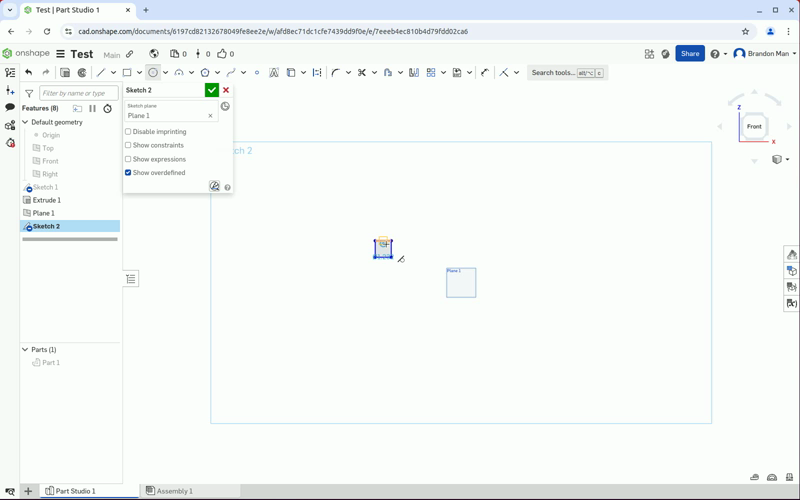
click(386, 243)
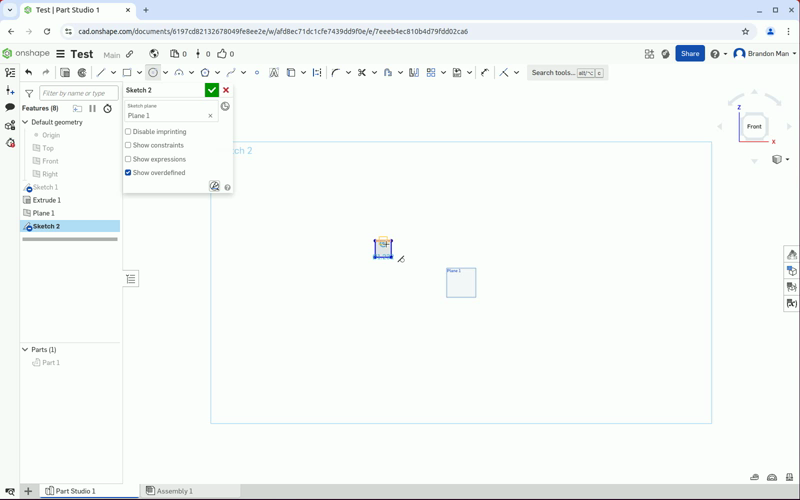
key(esc)
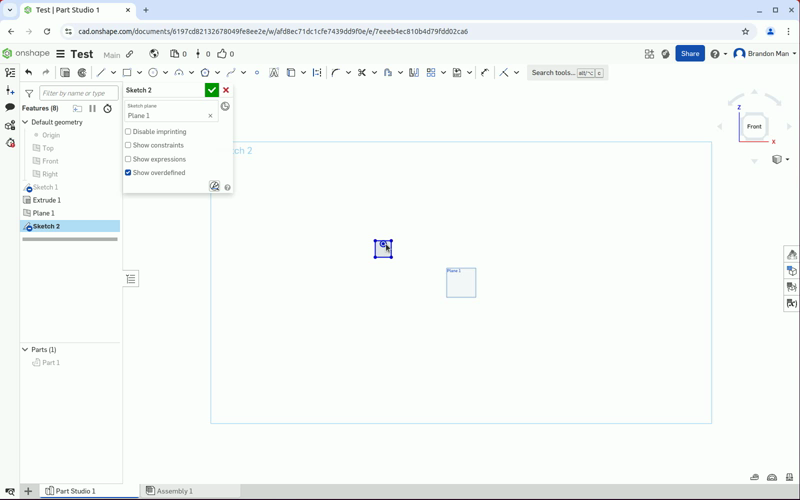
mouse_move(385, 248)
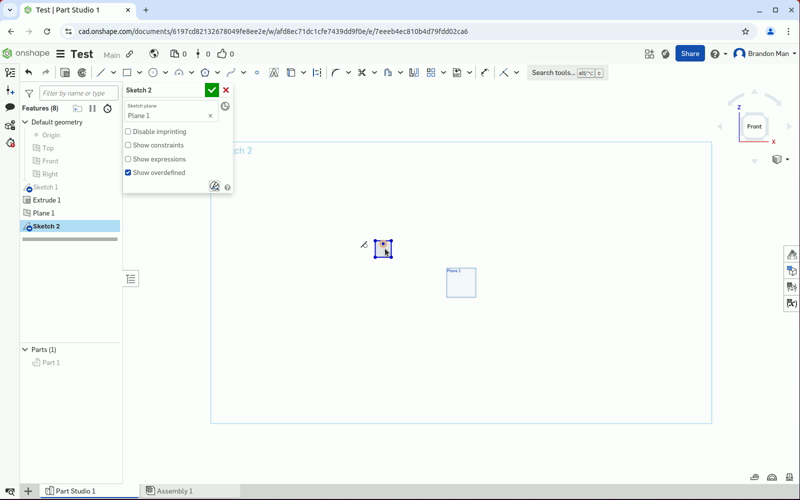
scroll(6)
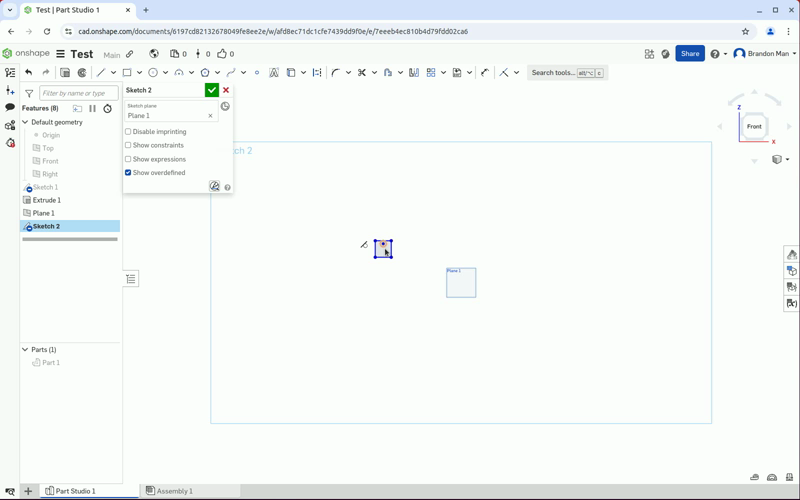
scroll(6)
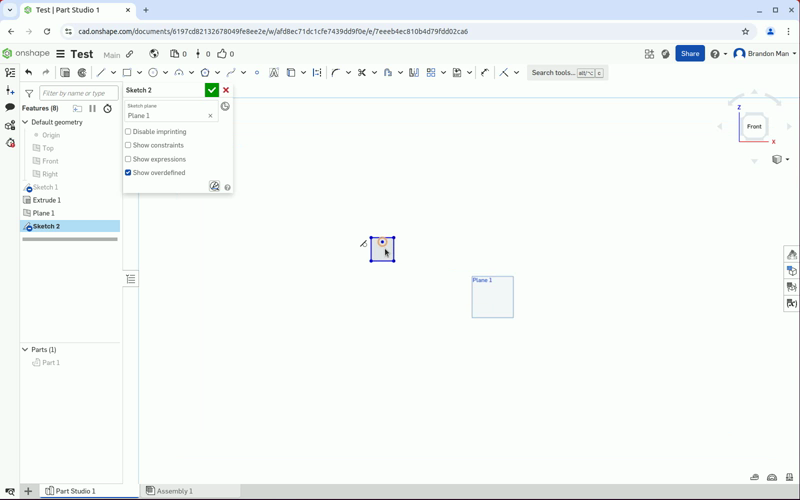
scroll(6)
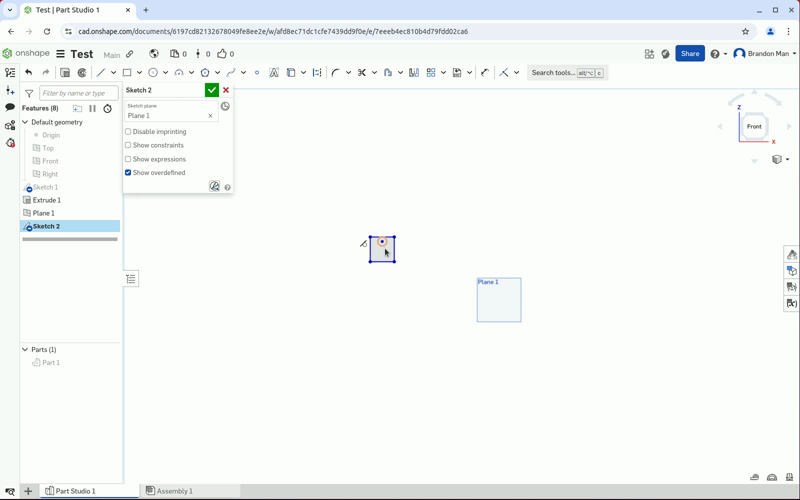
scroll(6)
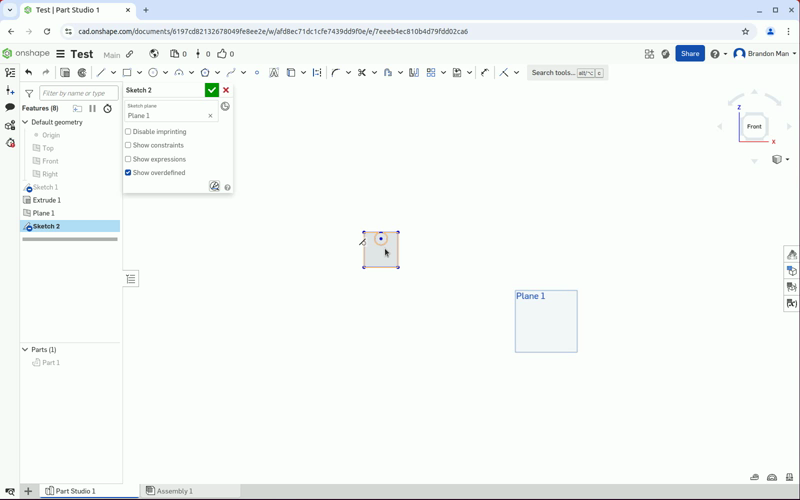
scroll(6)
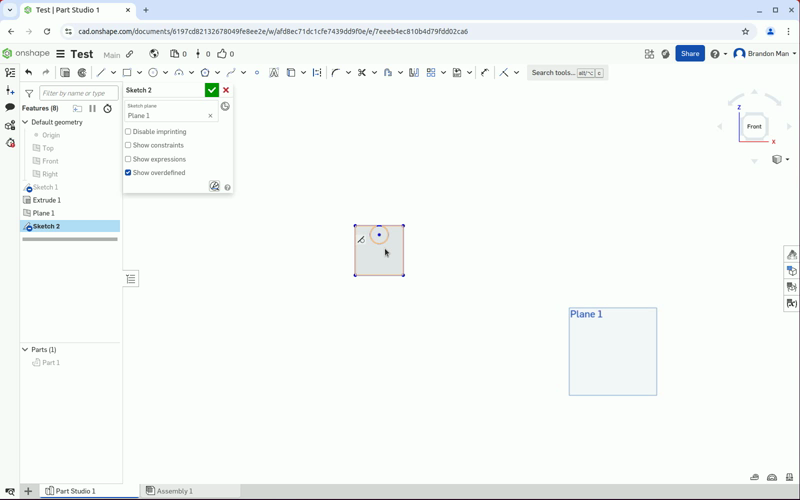
scroll(6)
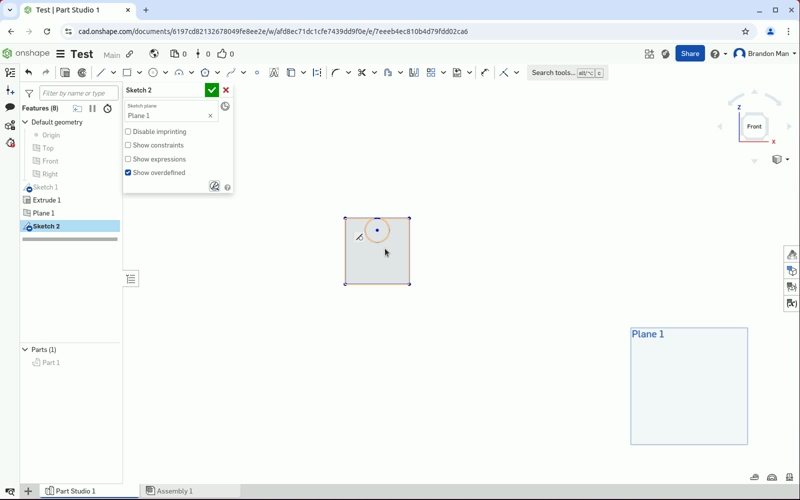
scroll(6)
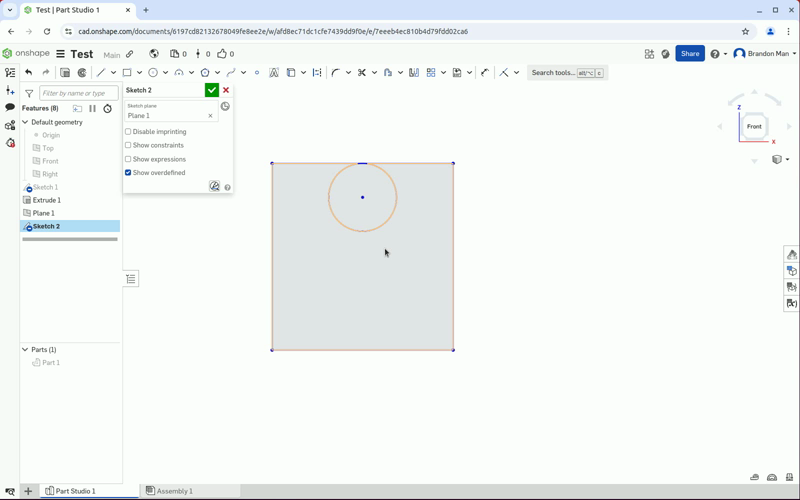
click(385, 248)
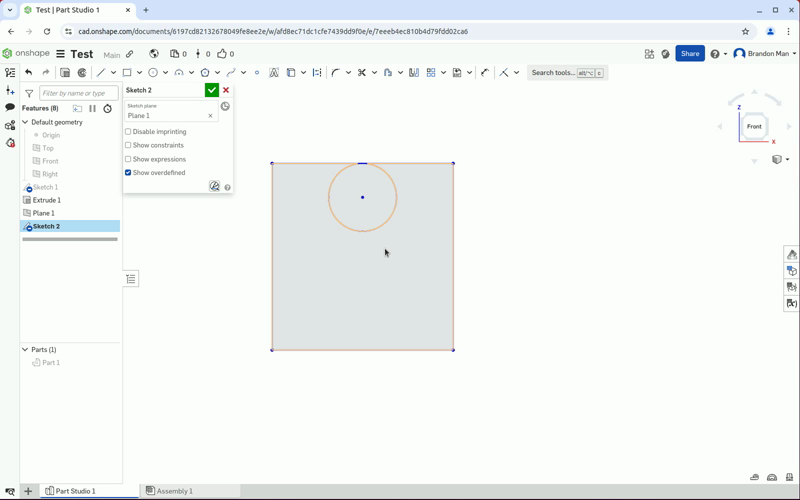
scroll(-6)
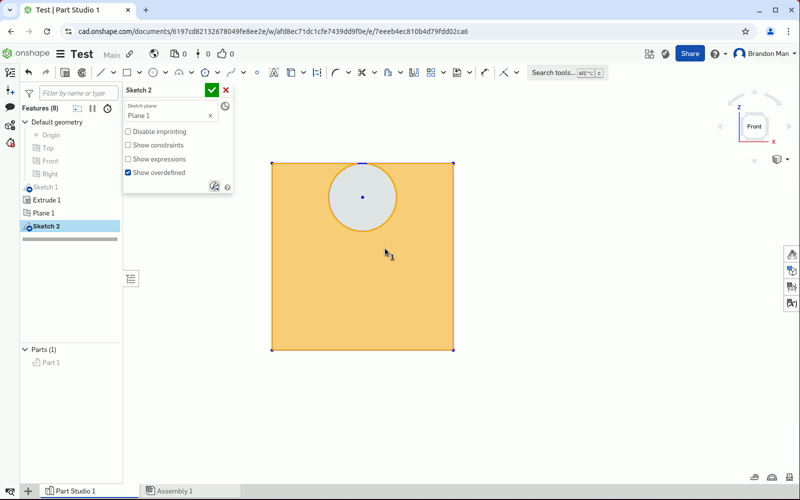
scroll(-6)
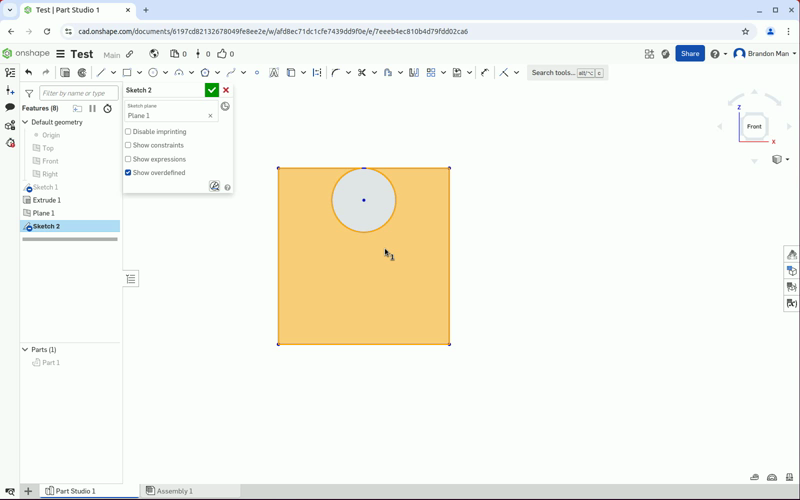
scroll(-6)
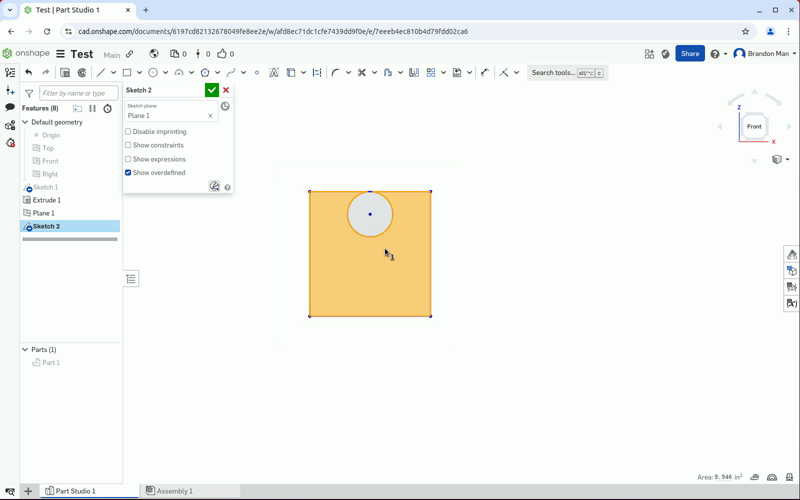
scroll(-6)
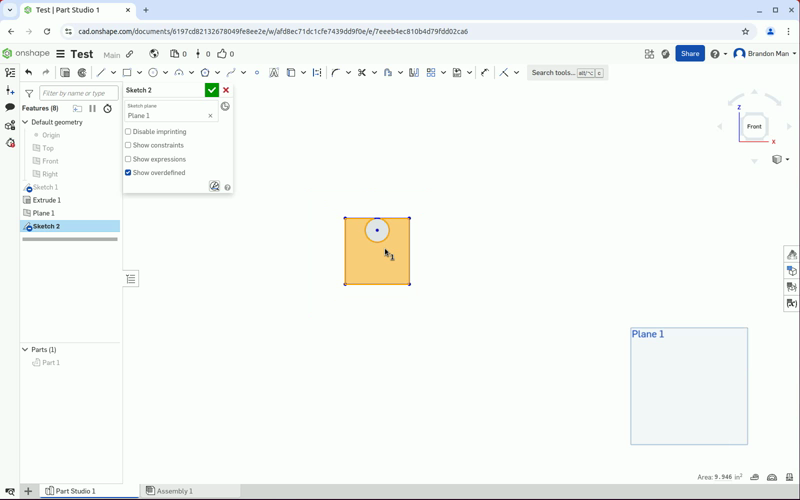
scroll(-6)
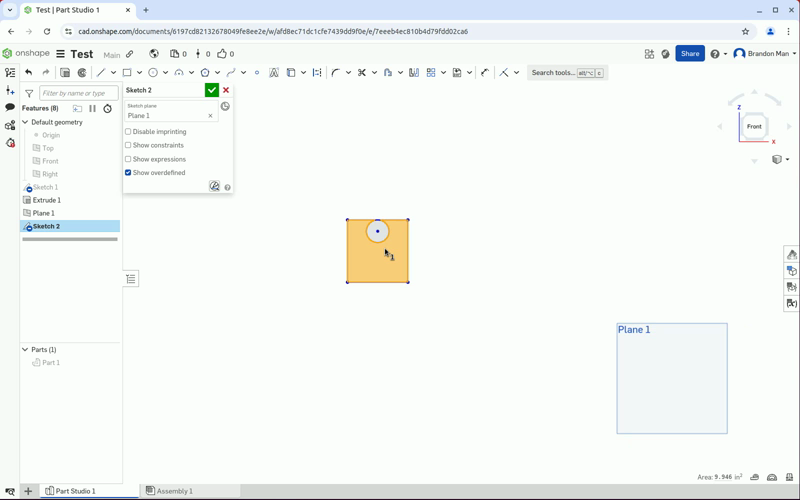
scroll(-6)
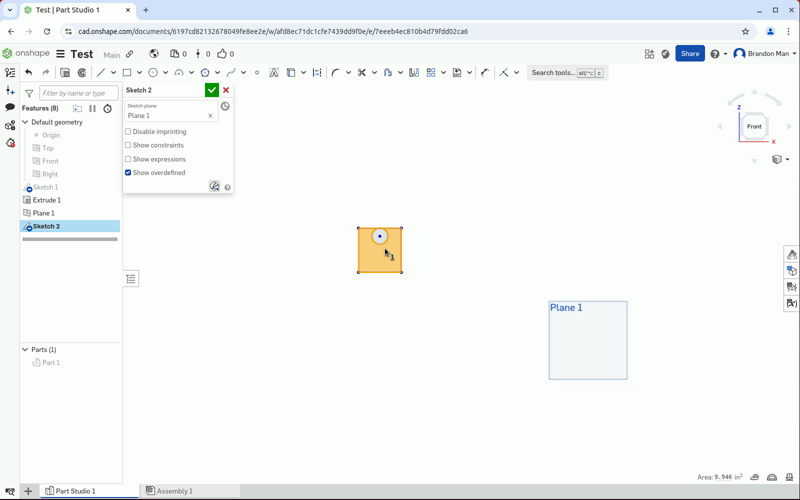
scroll(-6)
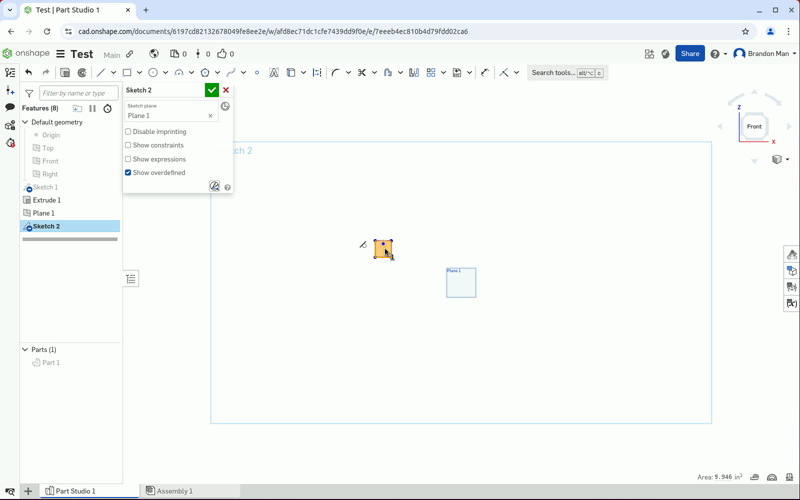
mouse_move(73, 352)
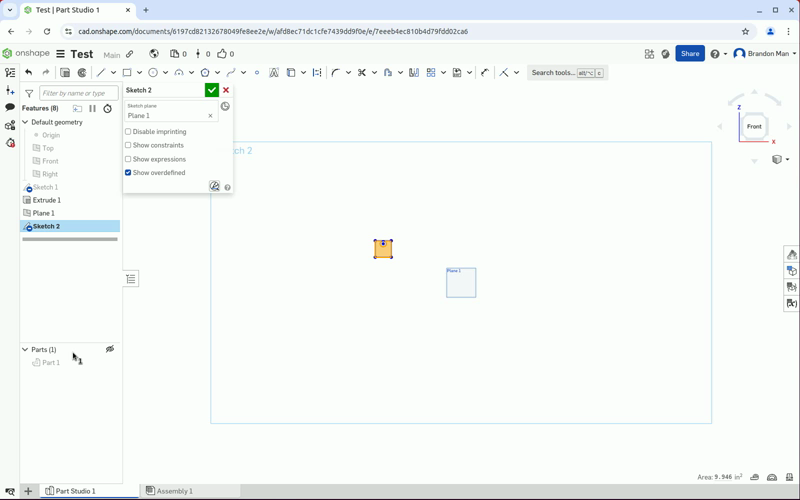
key(shift+y)
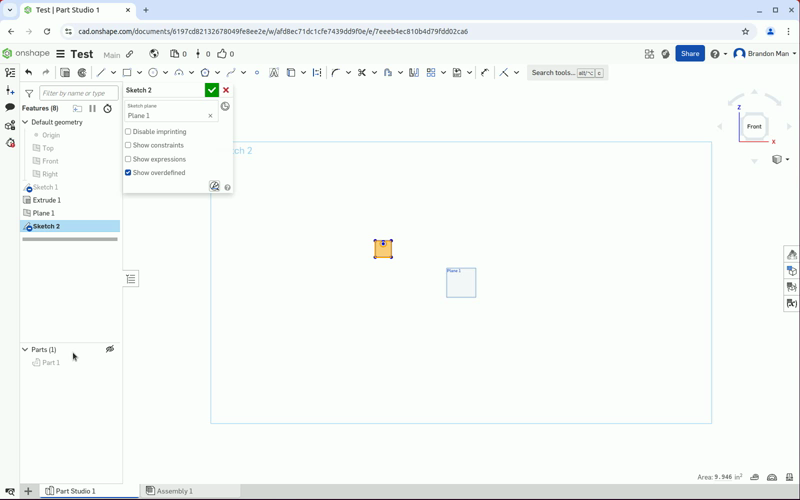
key(shift+e)
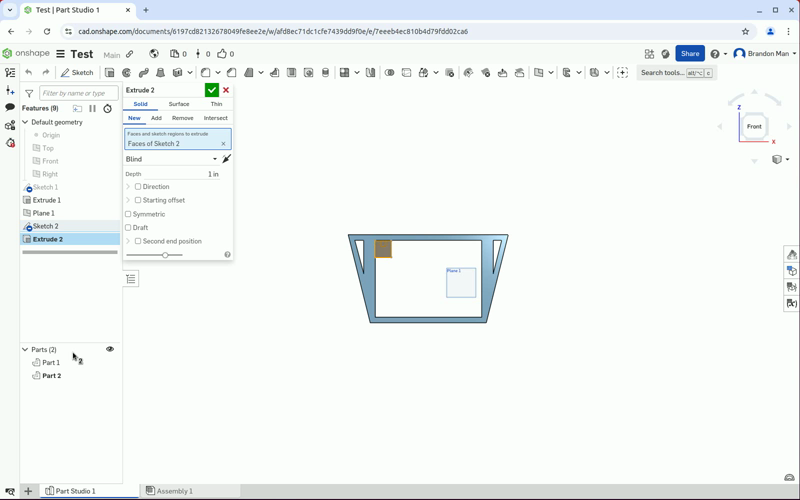
mouse_move(143, 106)
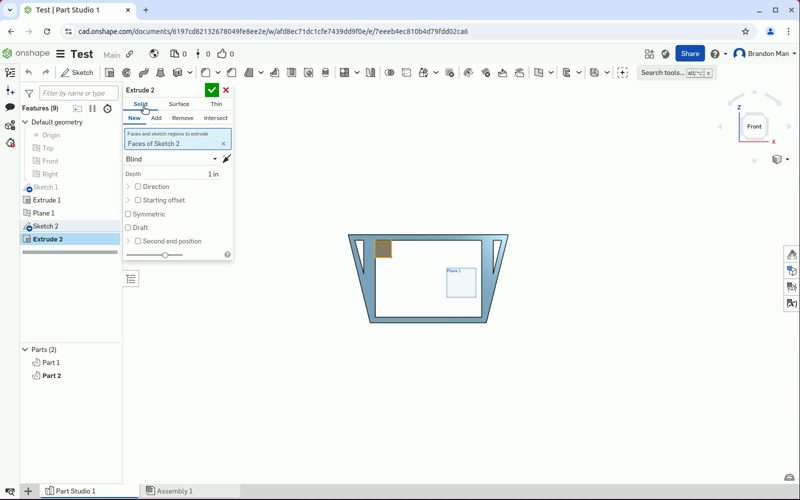
click(143, 106)
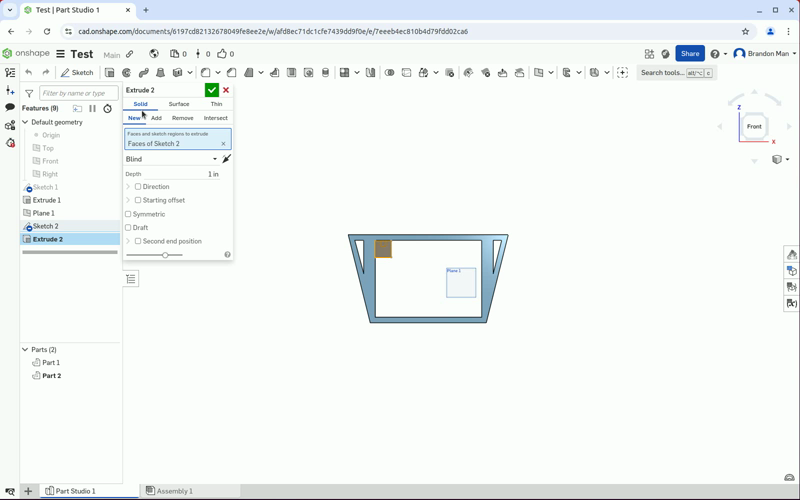
mouse_move(137, 120)
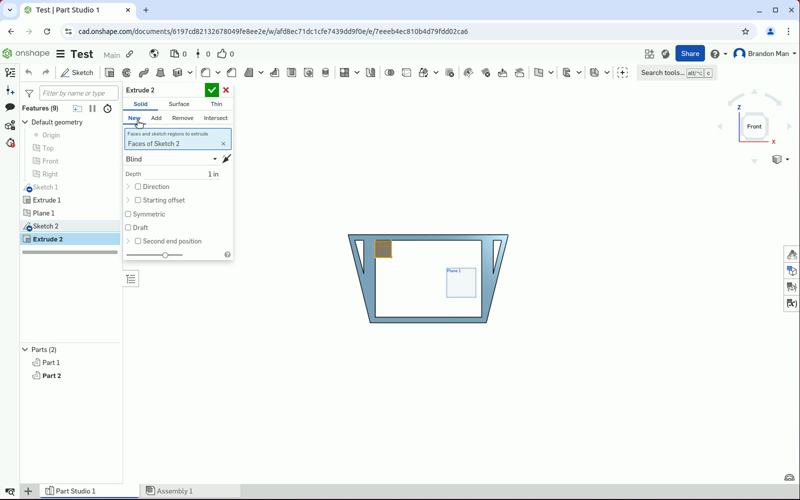
click(137, 120)
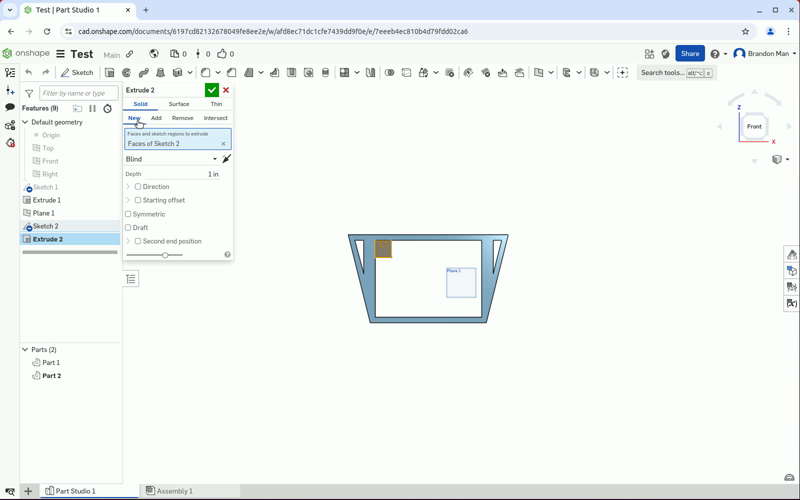
key(tab, 4)
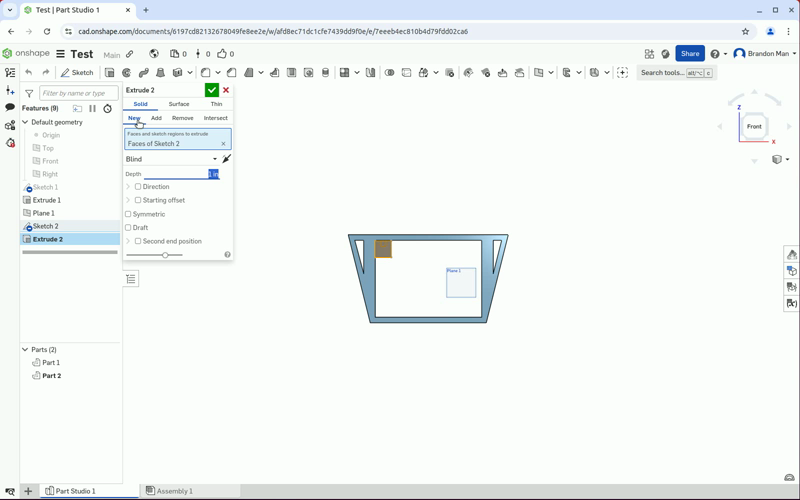
text(-0.481)
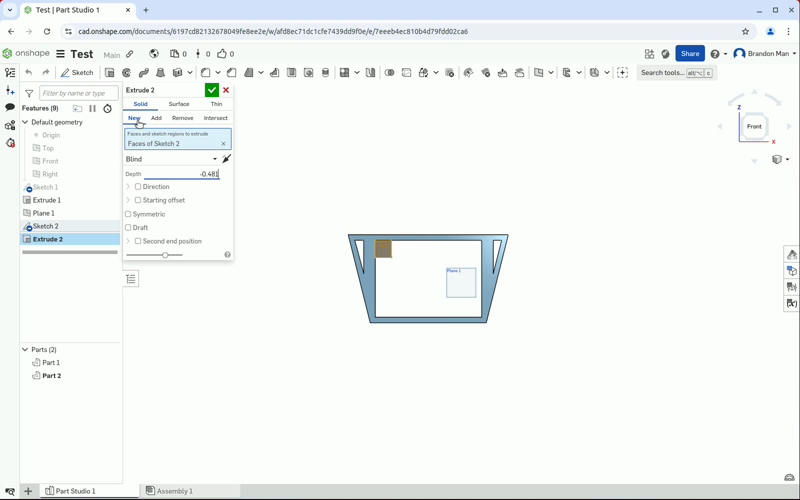
key(enter)
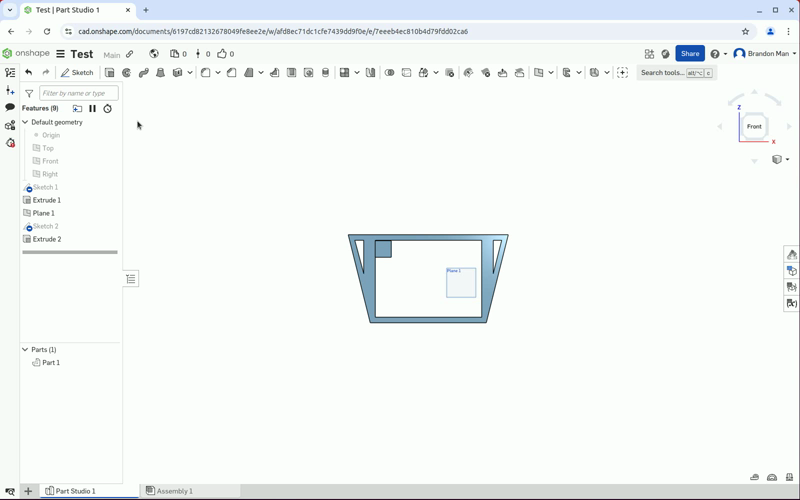
key(shift+h)
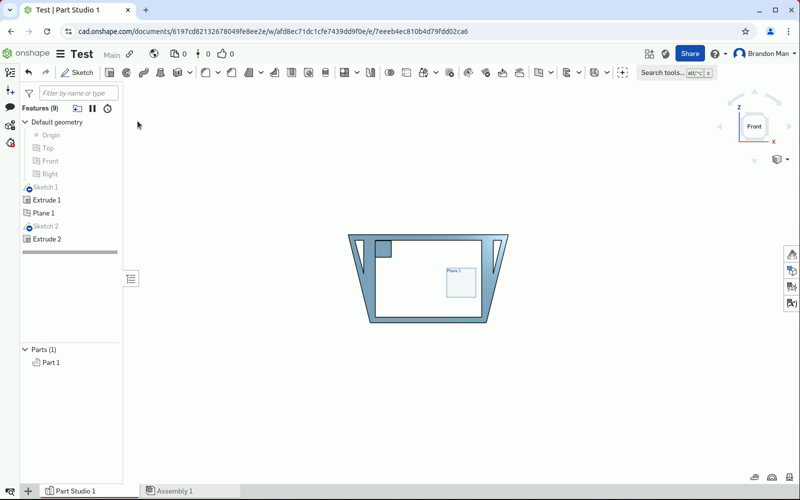
key(shift+h)
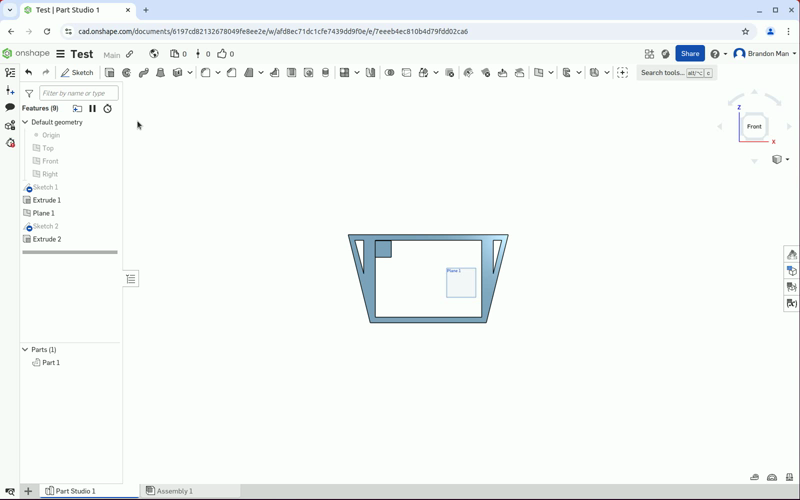
mouse_move(73, 189)
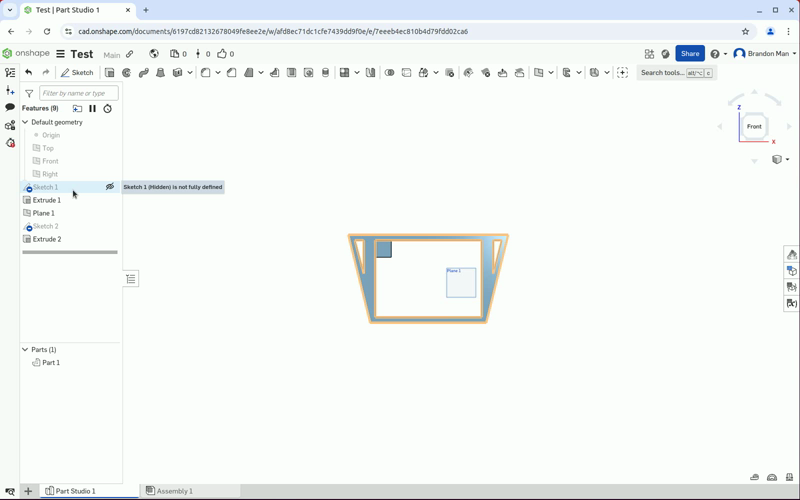
click(73, 189)
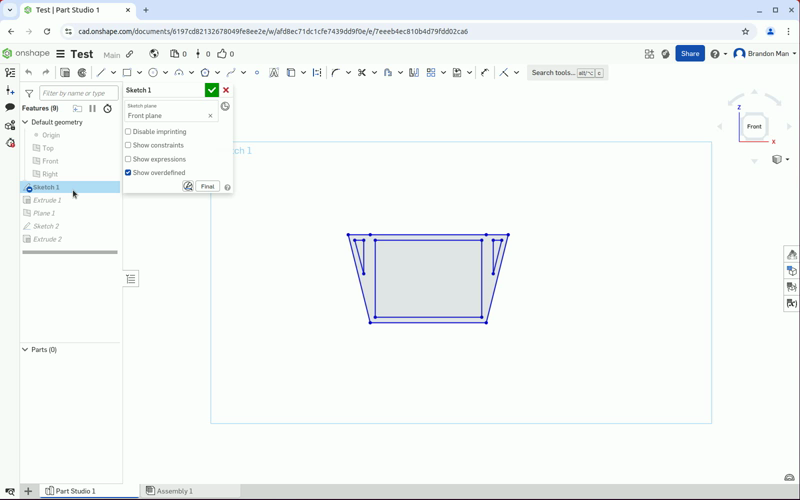
mouse_move(229, 92)
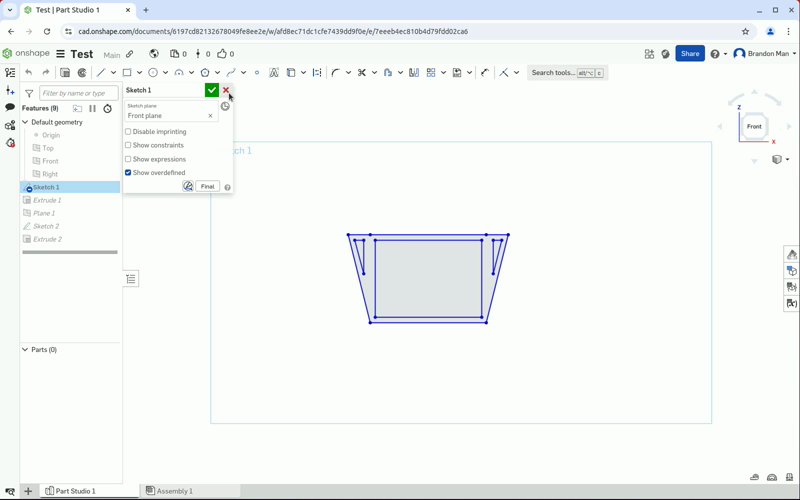
click(229, 92)
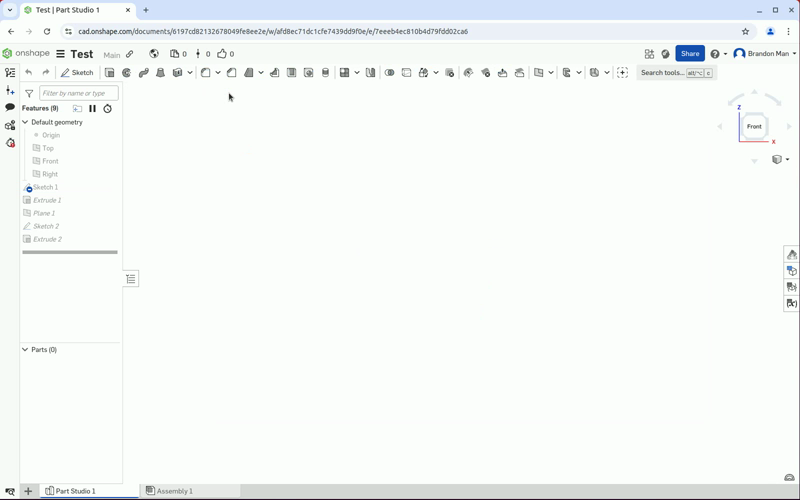
key(shift+s)
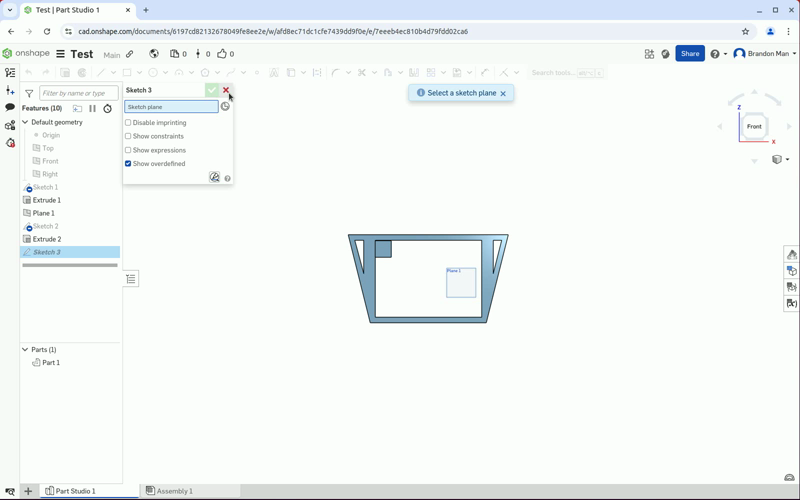
mouse_move(73, 215)
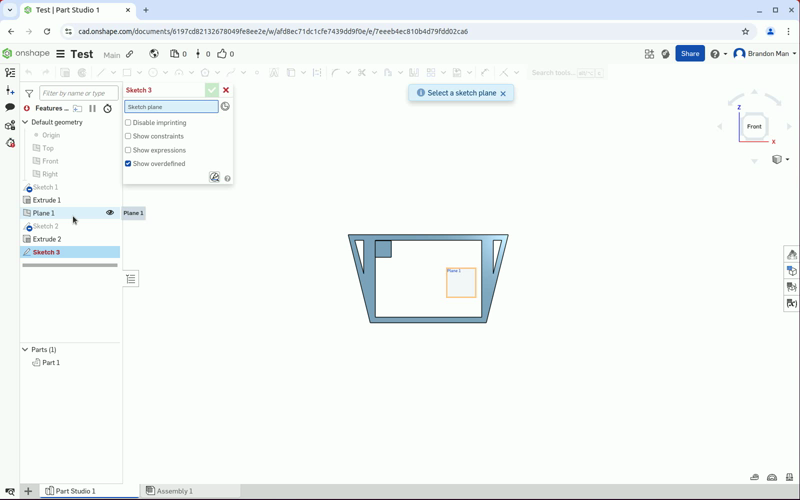
click(73, 215)
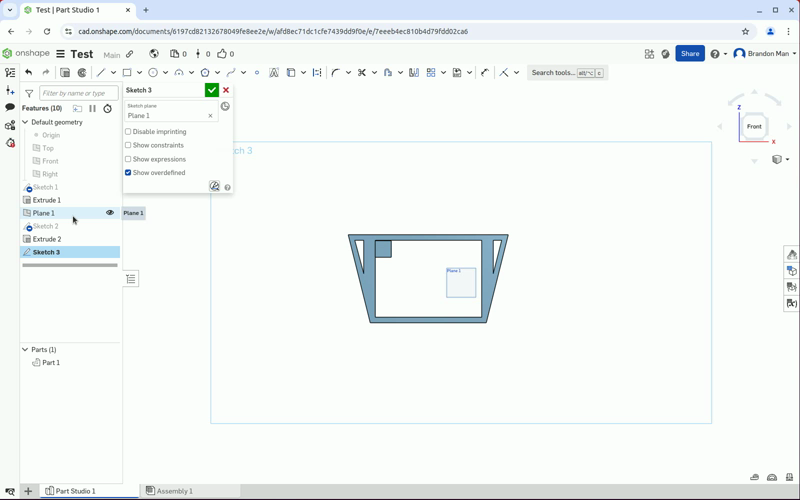
mouse_move(73, 352)
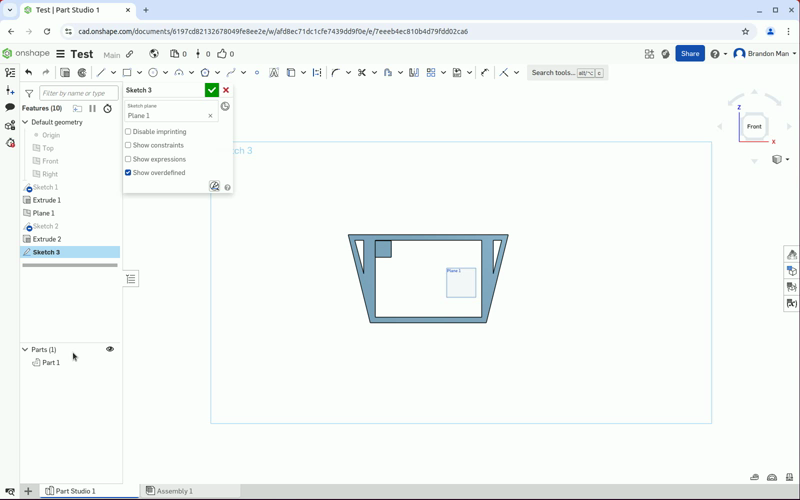
key(y)
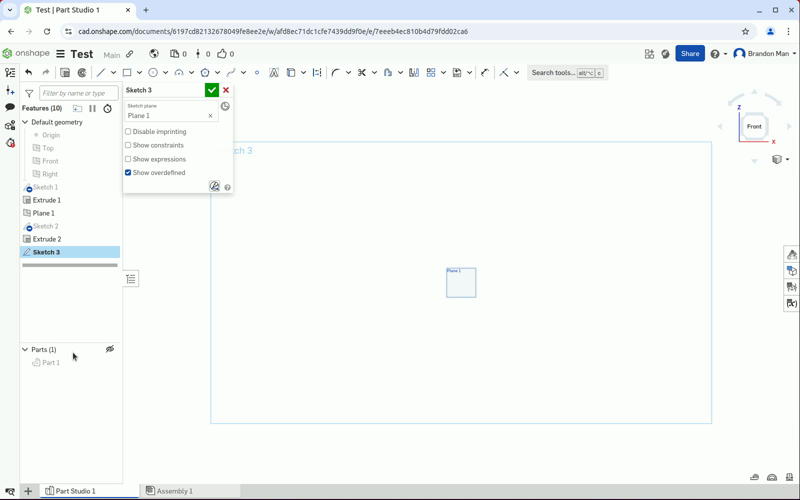
key(l)
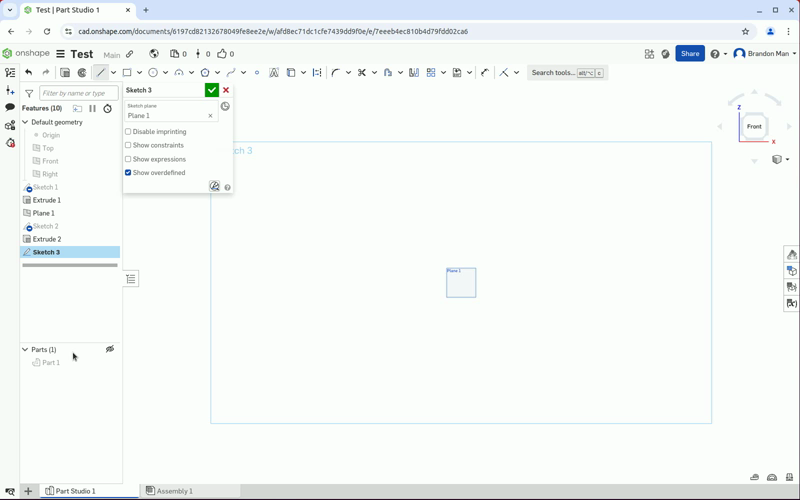
key_down(shift)
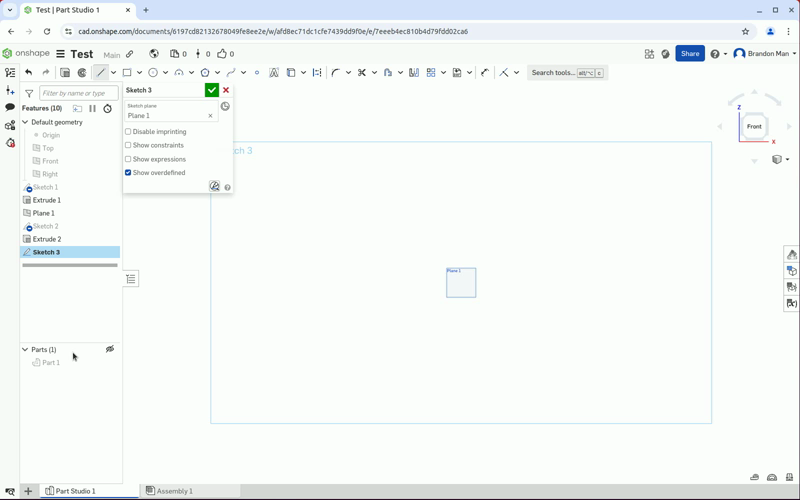
mouse_move(465, 257)
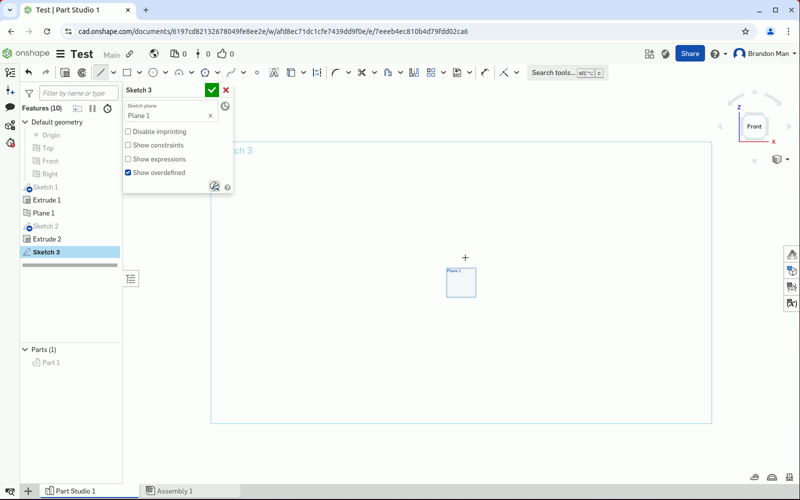
click(465, 257)
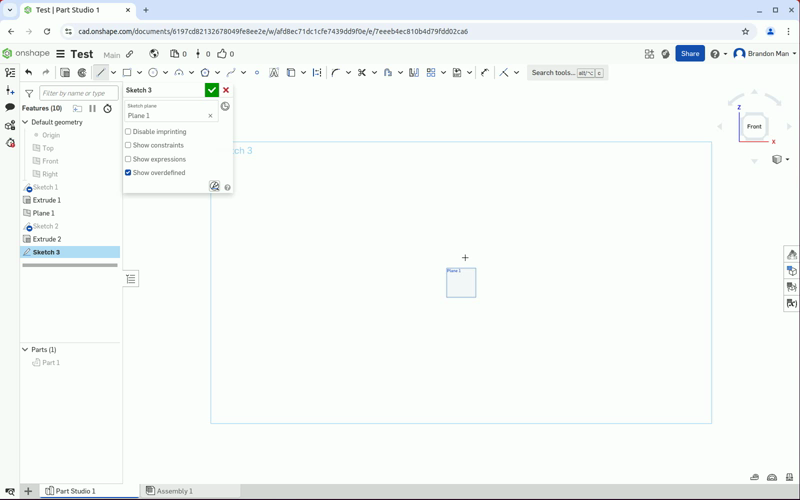
key_up(shift)
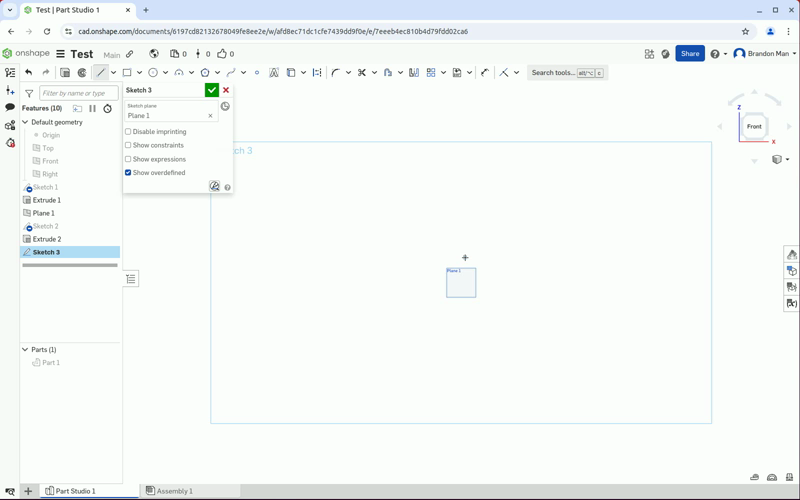
key_down(shift)
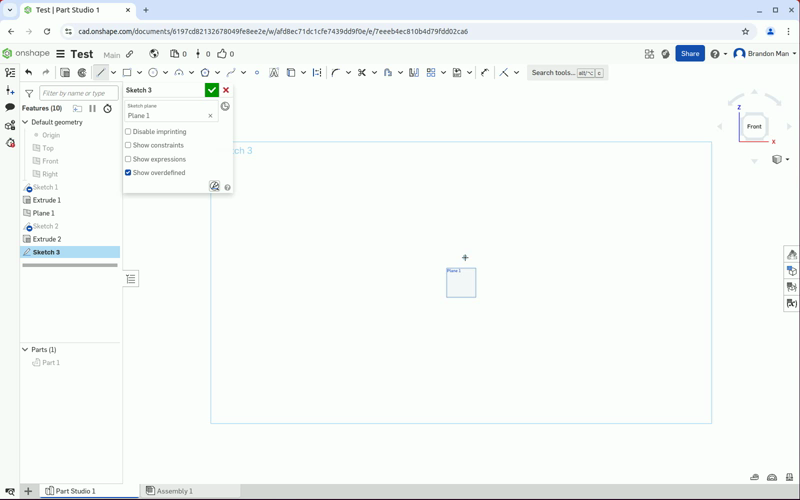
mouse_move(495, 257)
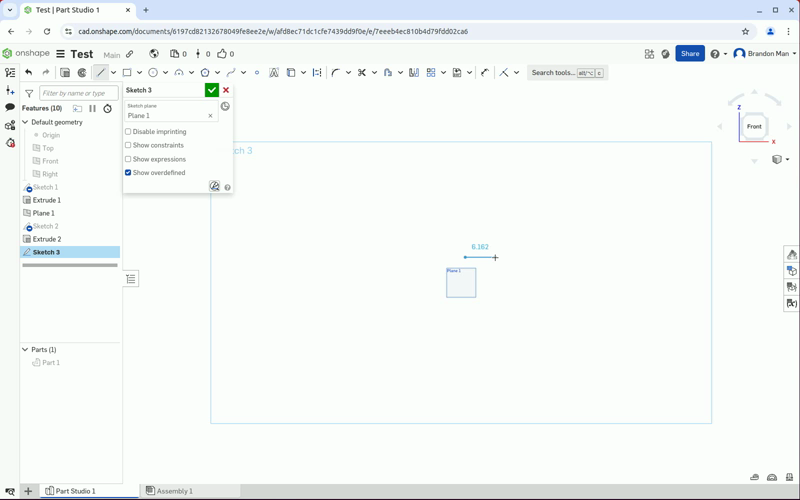
mouse_move(481, 257)
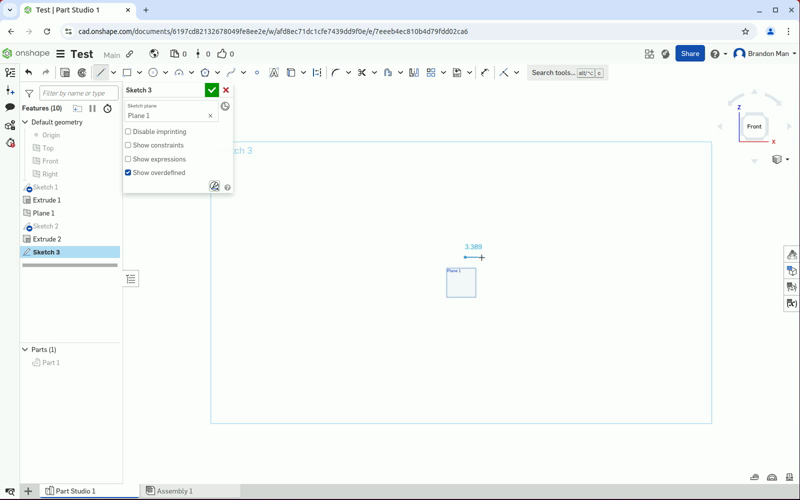
click(481, 257)
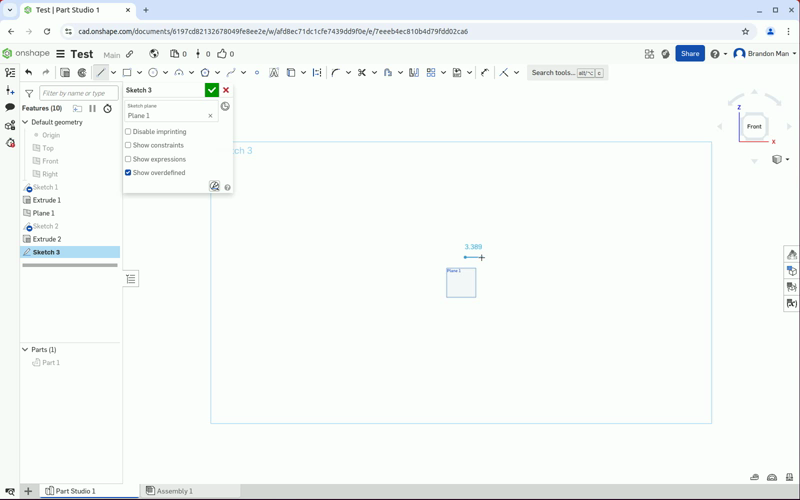
key_up(shift)
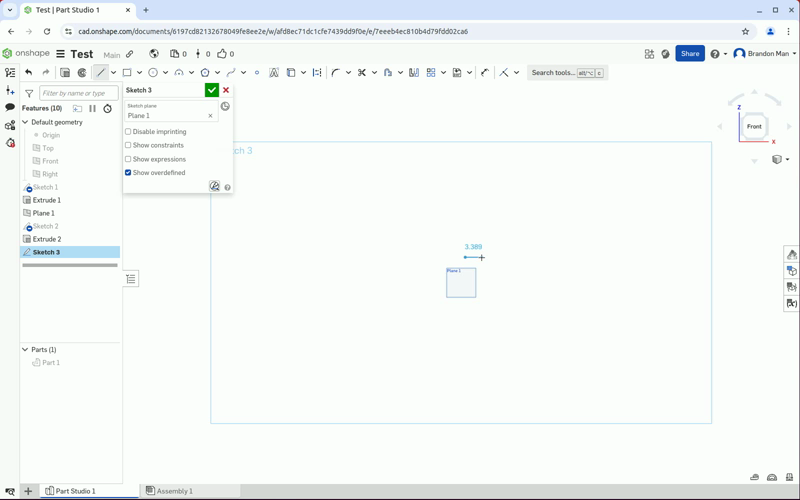
key_down(shift)
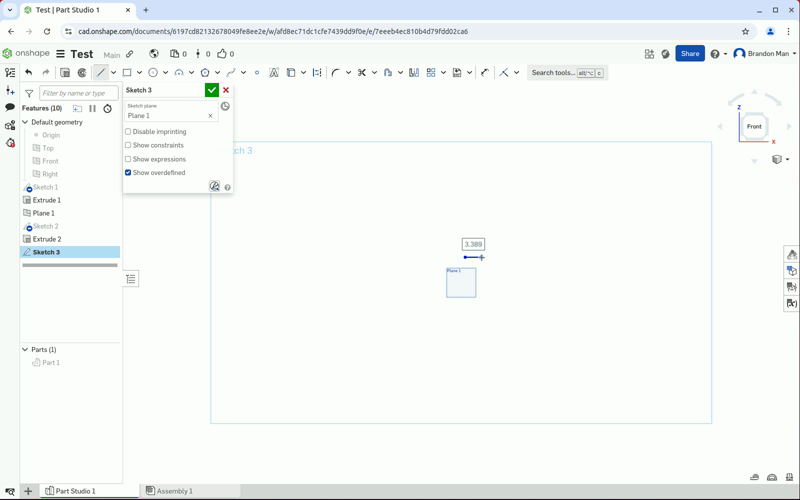
mouse_move(511, 257)
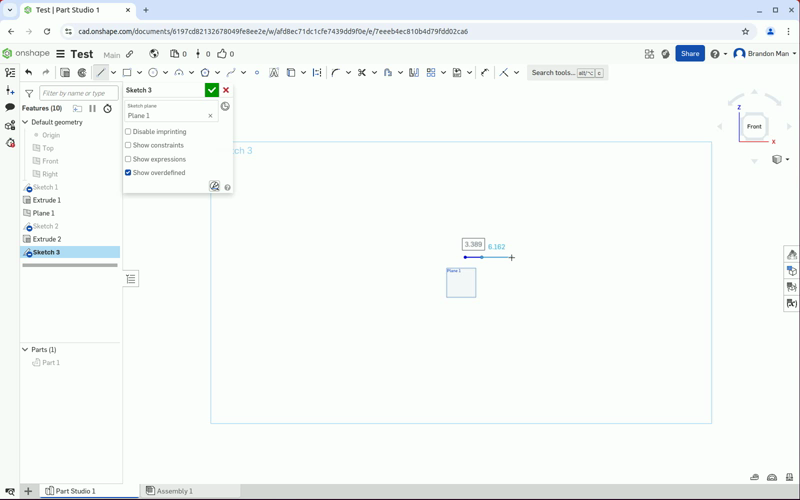
mouse_move(481, 240)
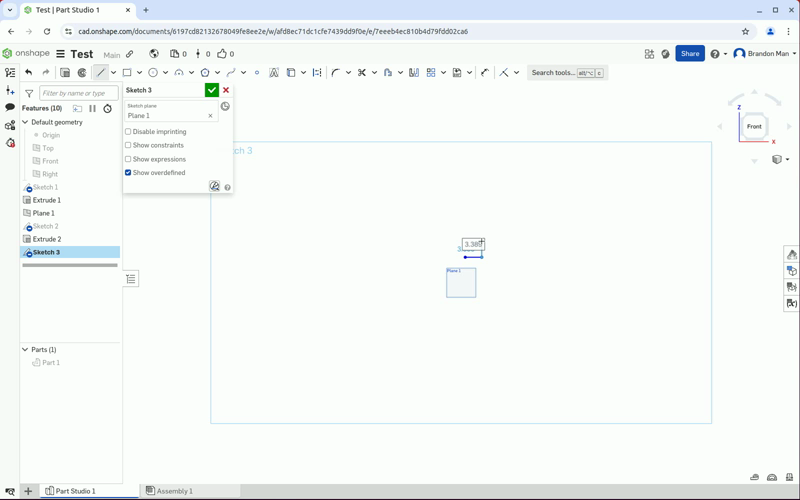
click(481, 240)
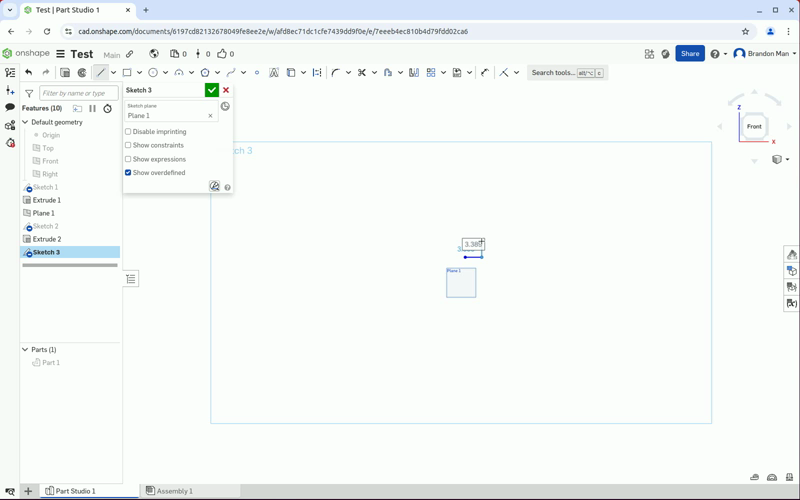
key_up(shift)
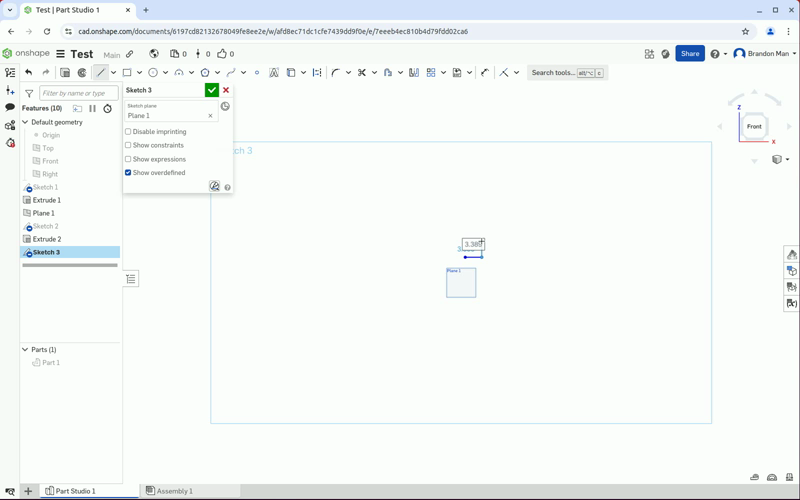
key_down(shift)
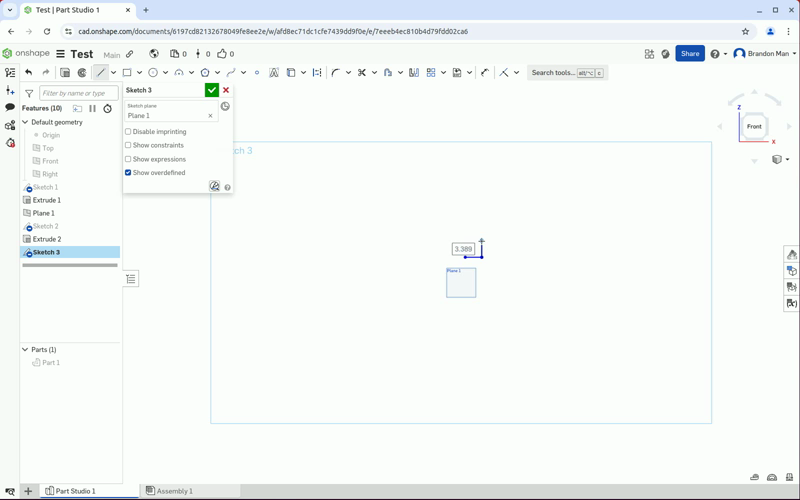
mouse_move(511, 240)
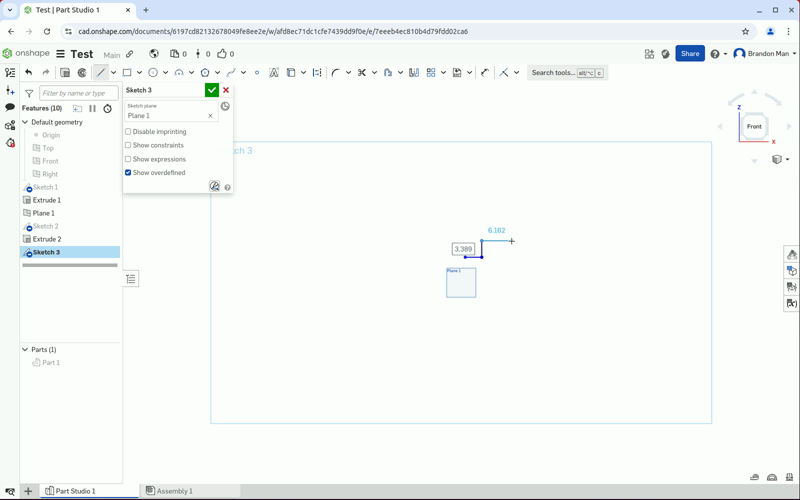
mouse_move(465, 240)
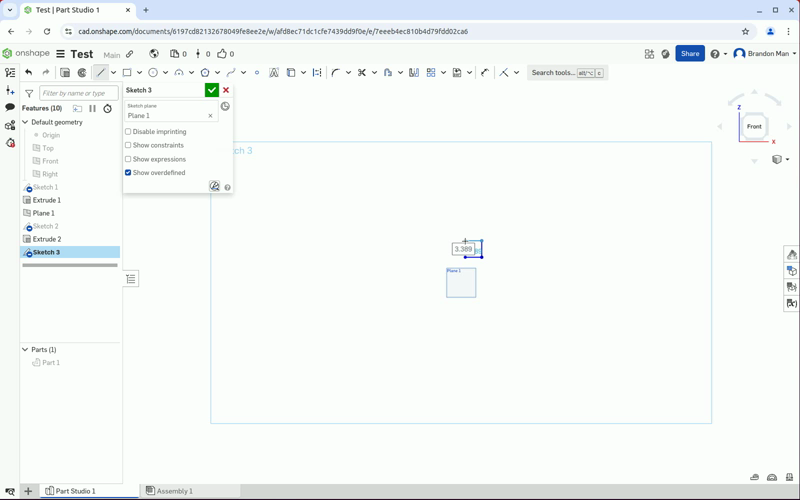
click(465, 240)
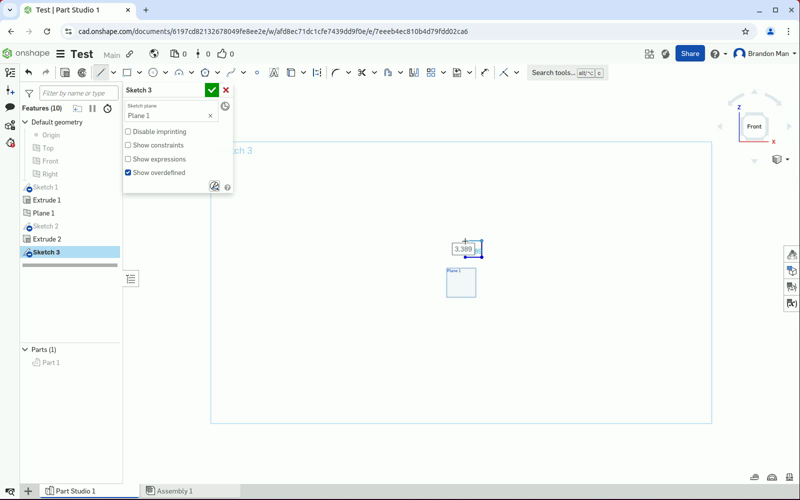
key_up(shift)
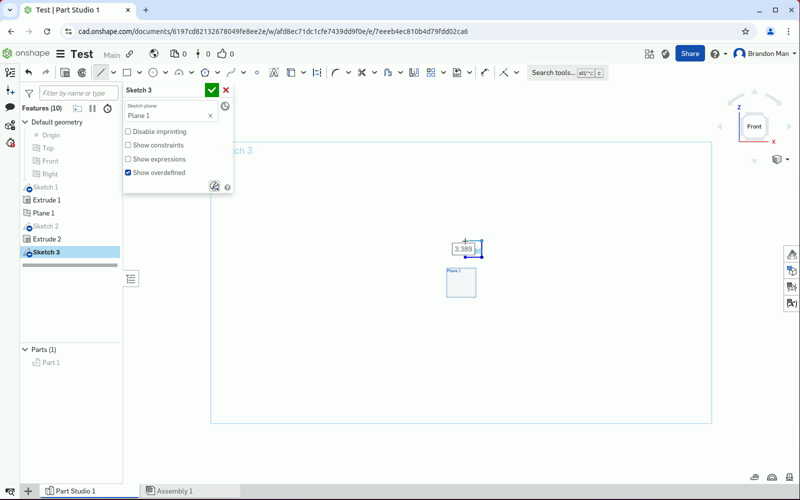
mouse_move(495, 240)
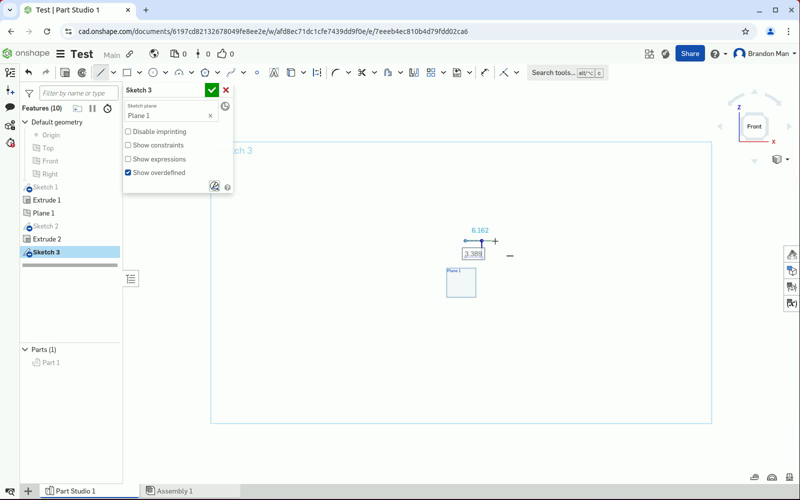
key_down(shift)
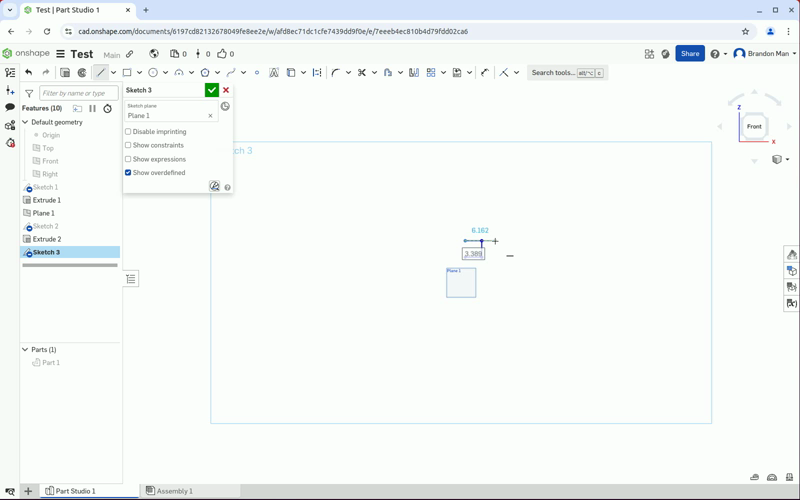
mouse_move(465, 257)
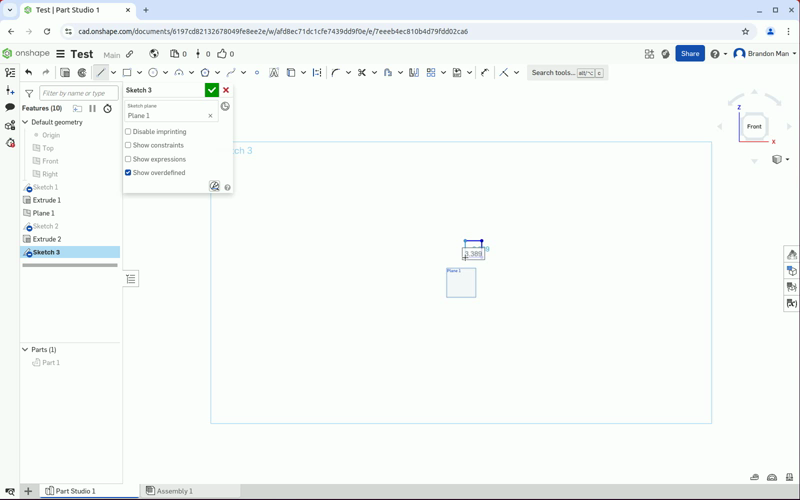
key_up(shift)
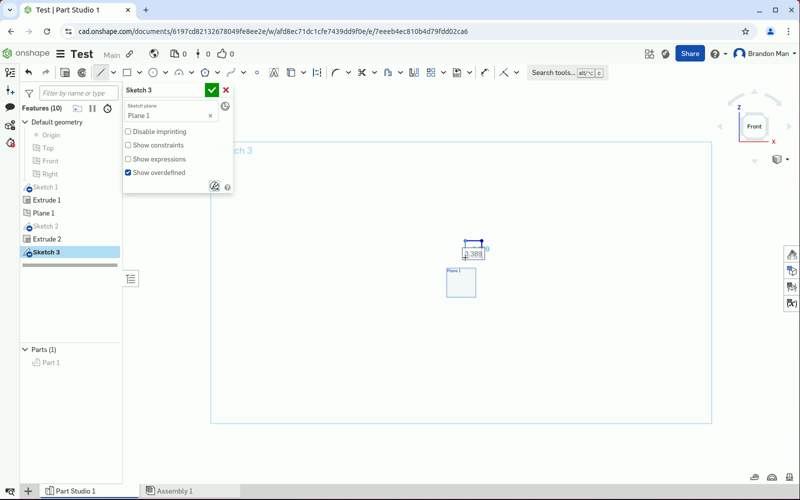
click(465, 257)
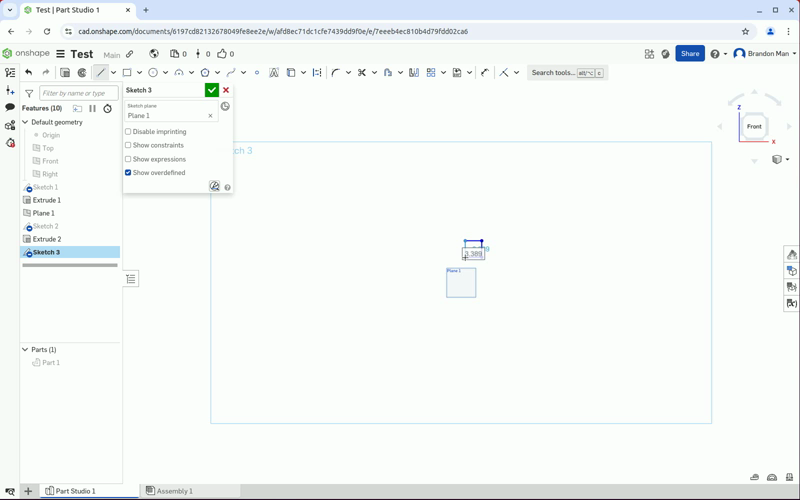
key(esc)
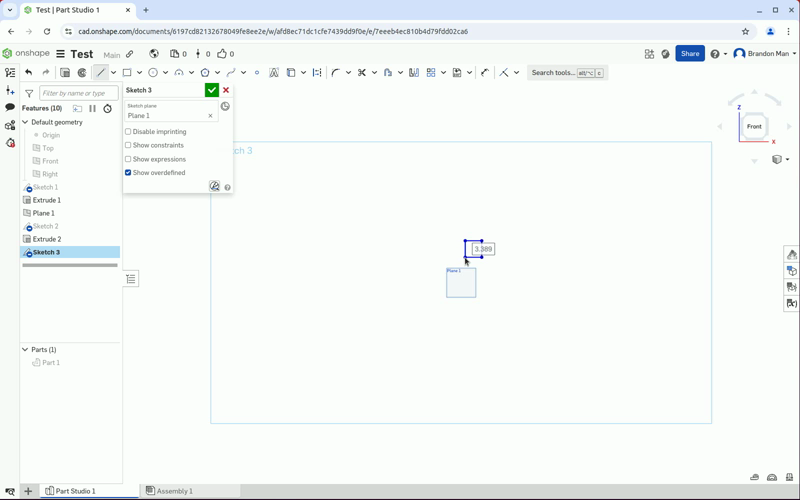
key(c)
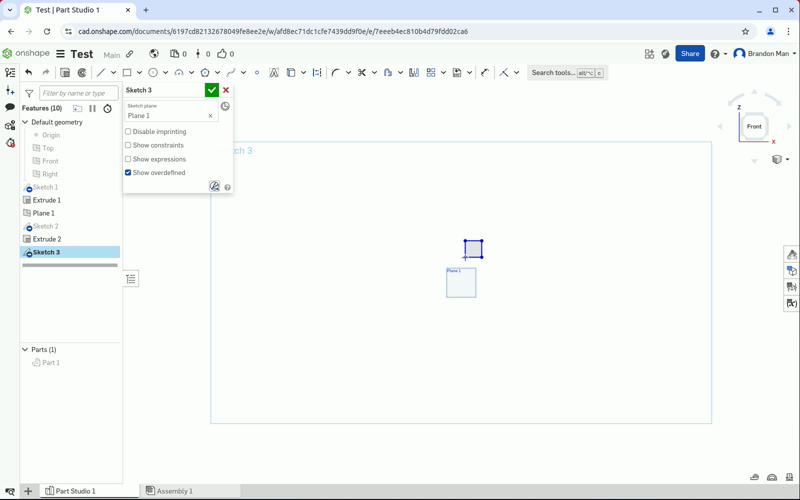
key_down(shift)
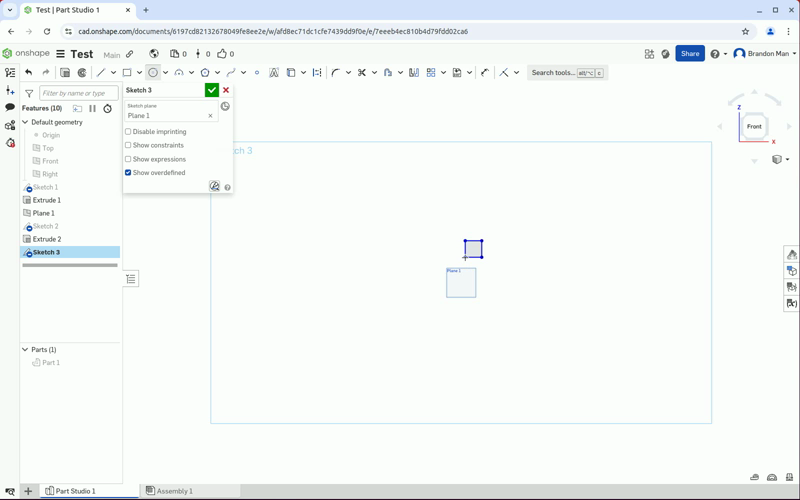
mouse_move(473, 243)
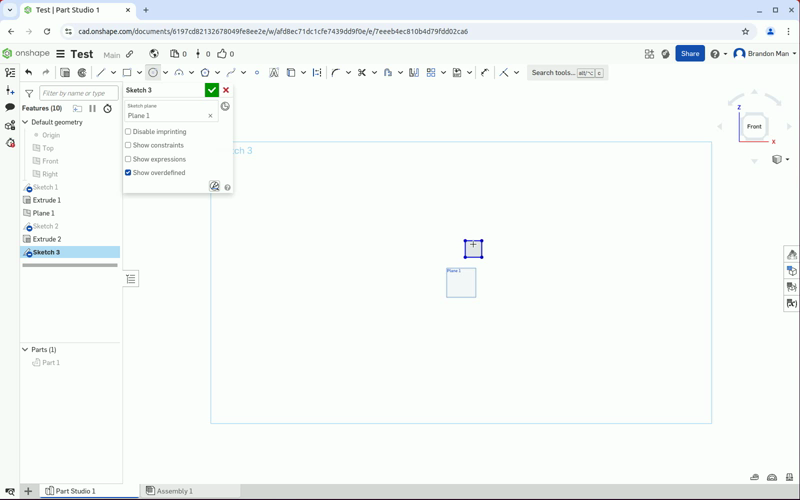
click(473, 243)
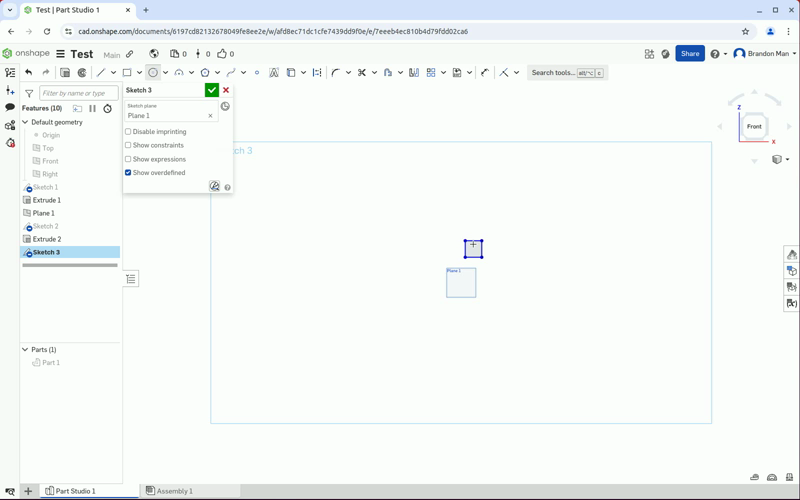
key_up(shift)
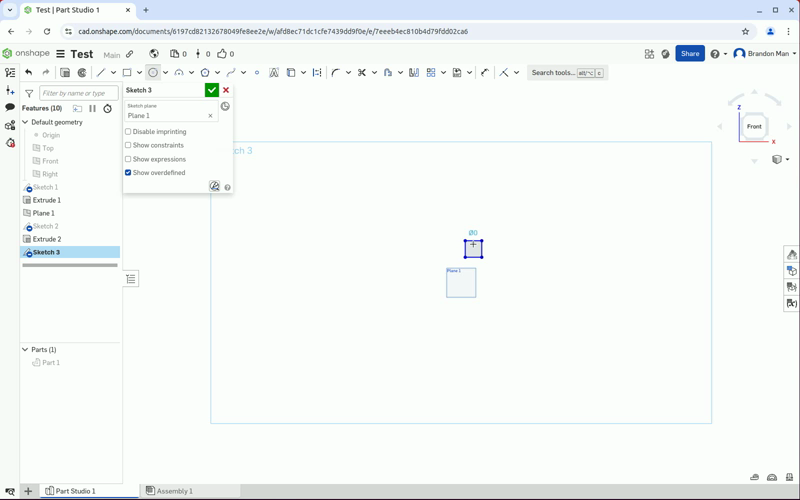
mouse_move(476, 243)
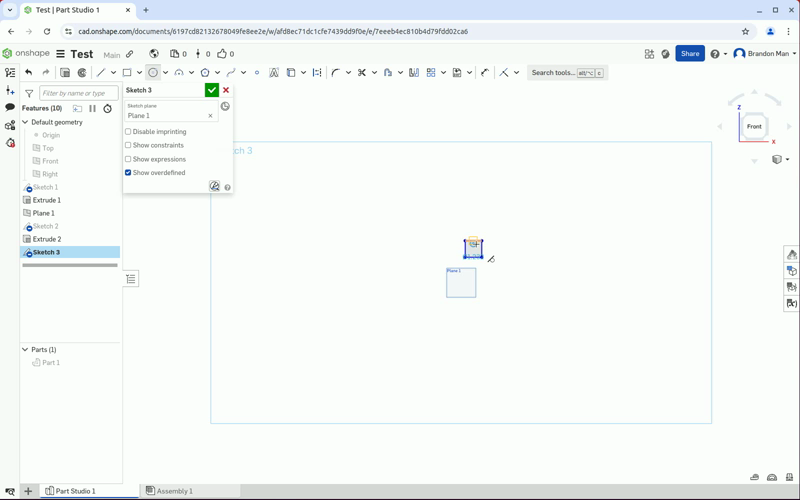
click(476, 243)
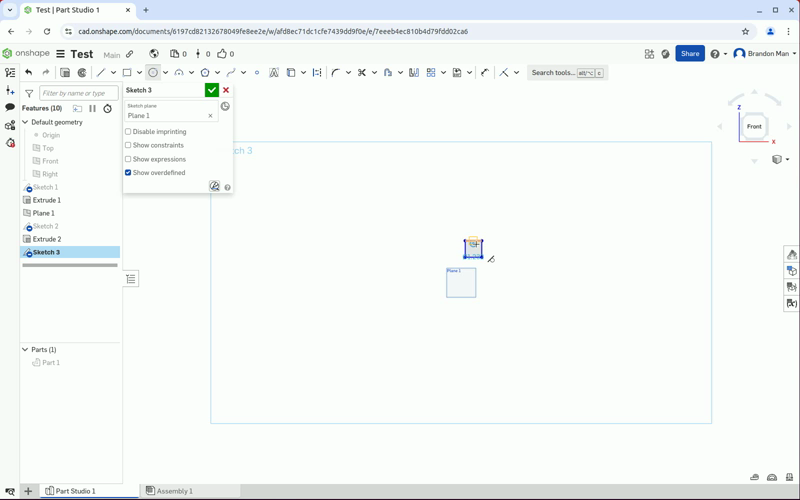
key(esc)
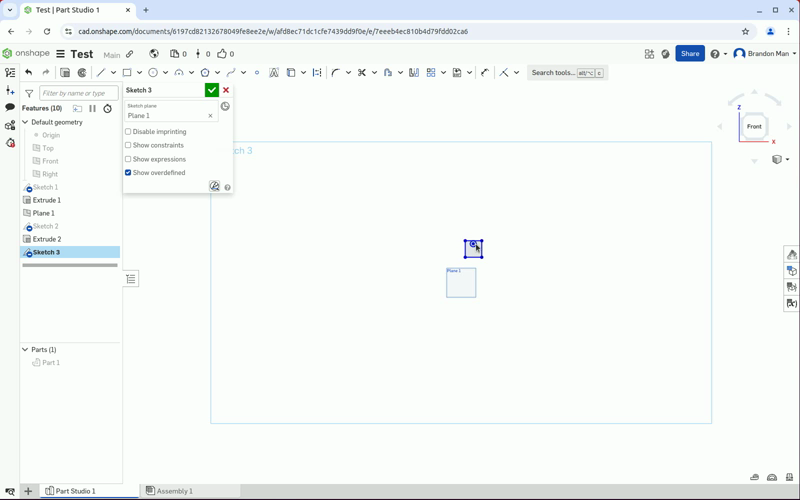
mouse_move(479, 249)
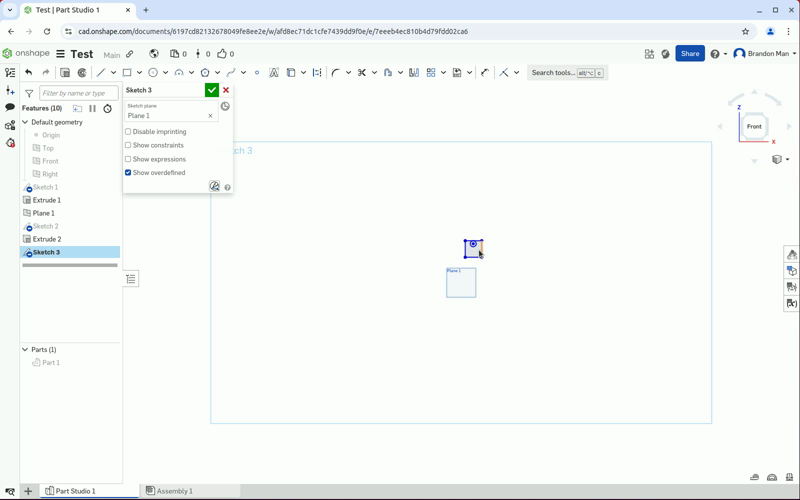
scroll(6)
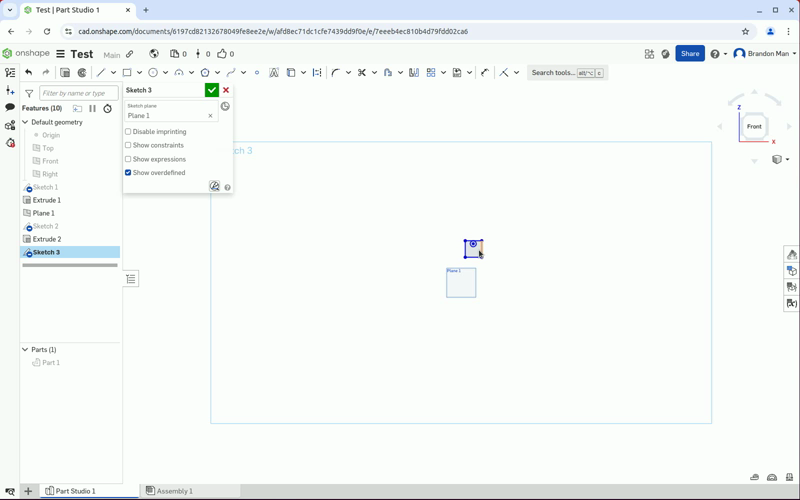
scroll(6)
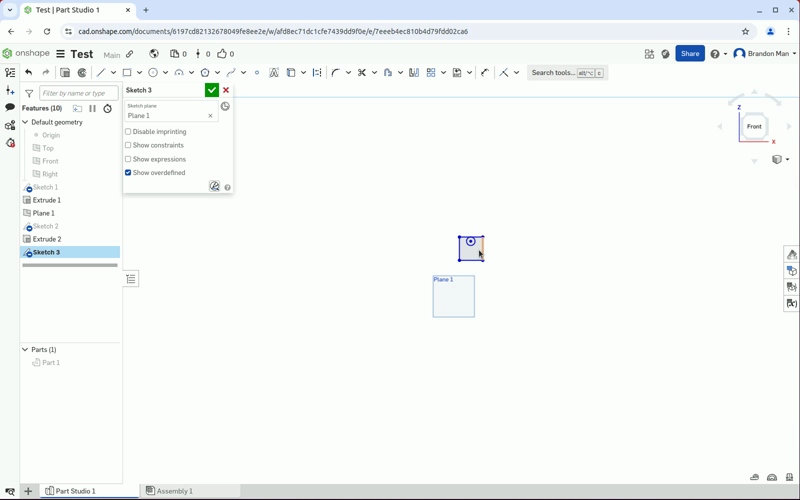
scroll(6)
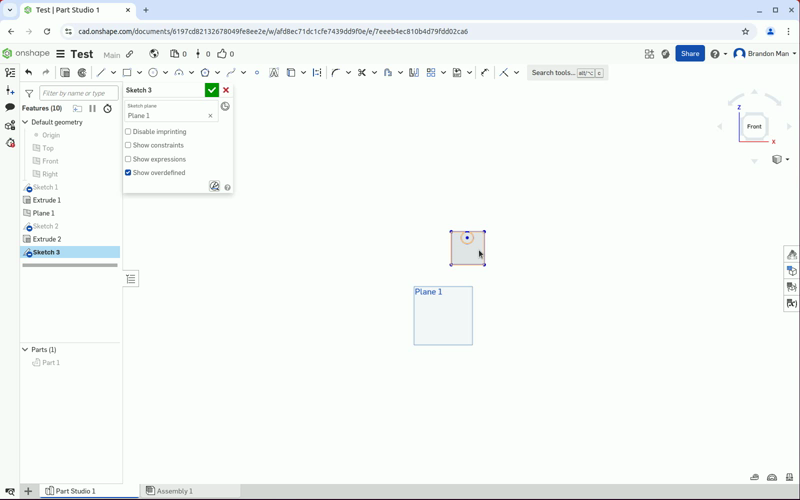
scroll(6)
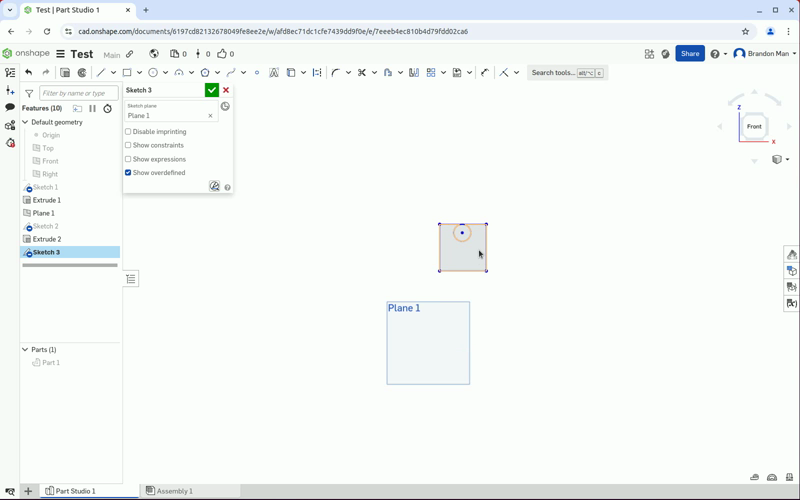
scroll(6)
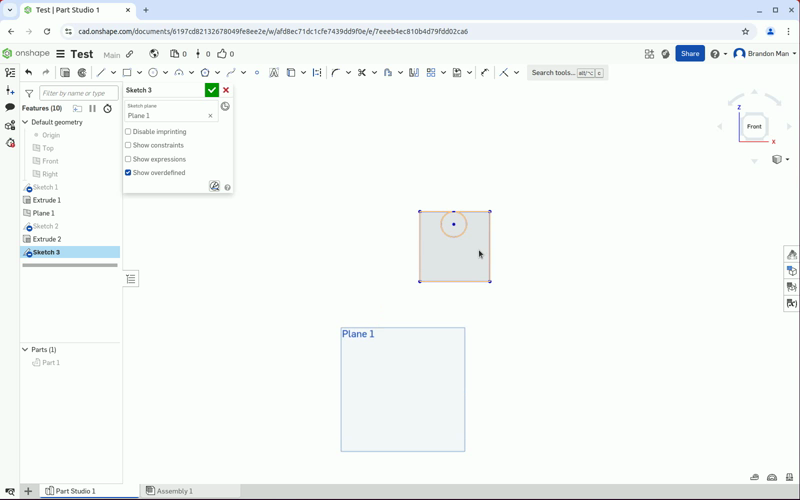
scroll(6)
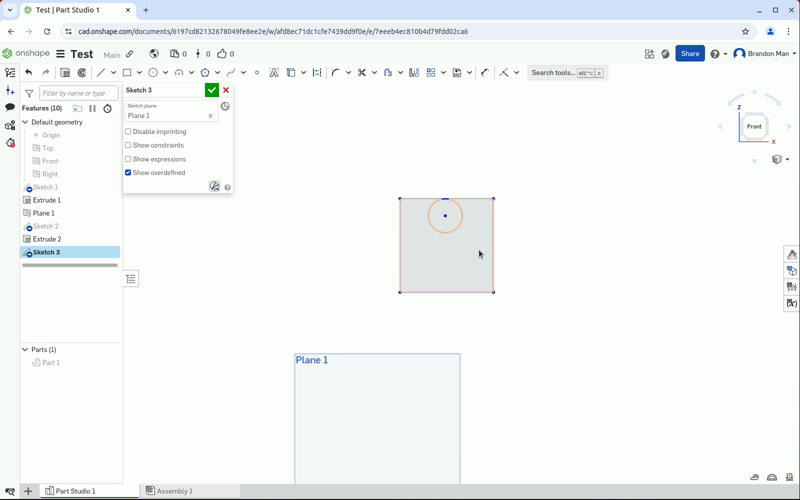
scroll(6)
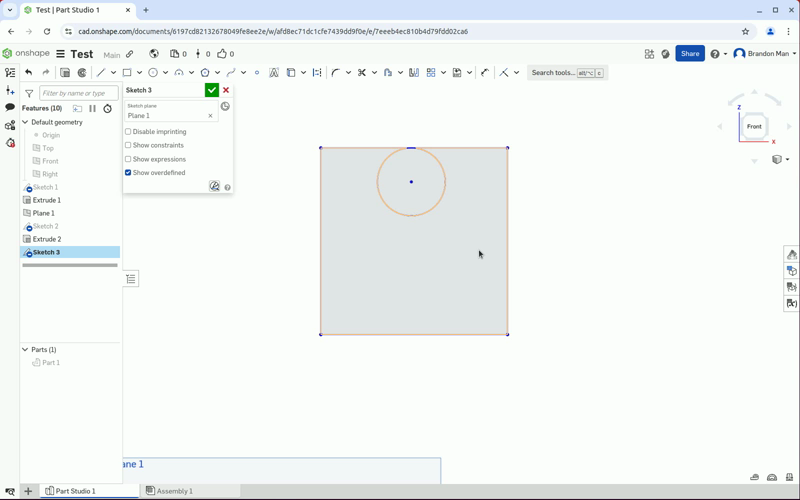
click(479, 249)
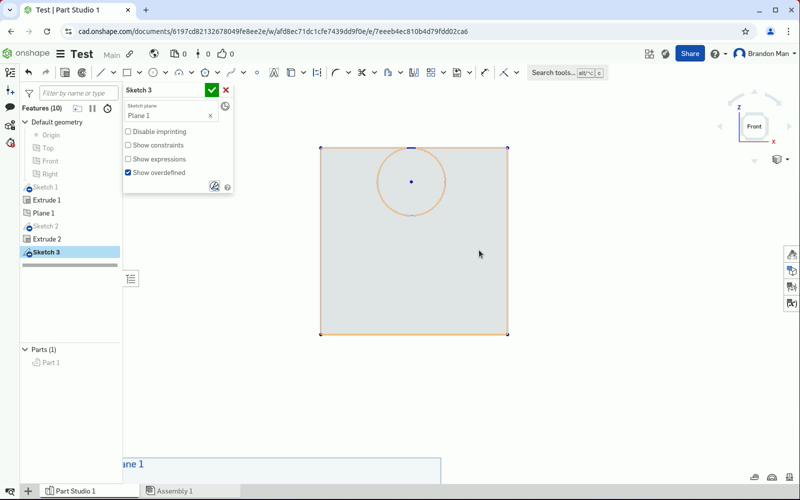
scroll(-6)
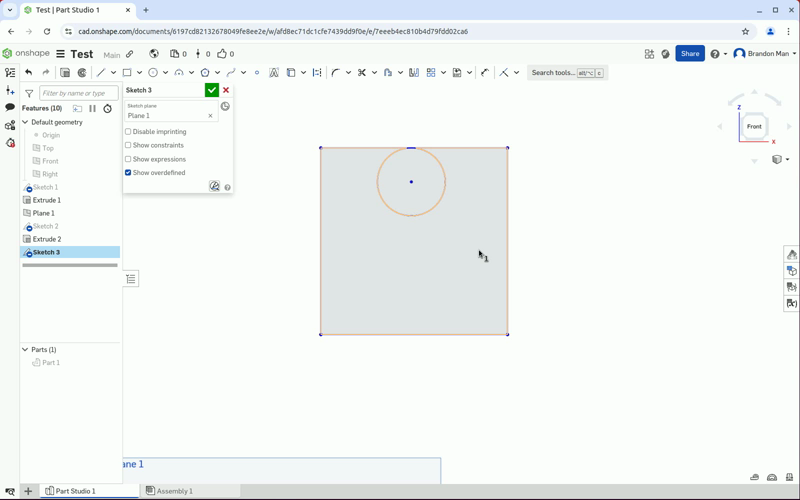
scroll(-6)
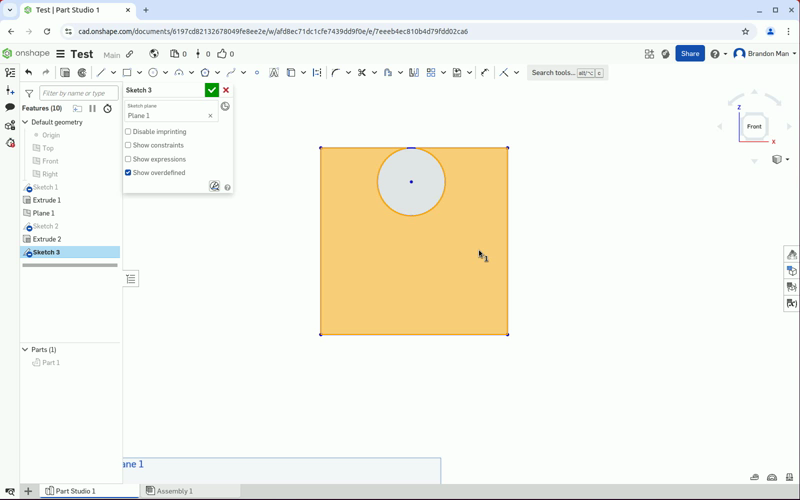
scroll(-6)
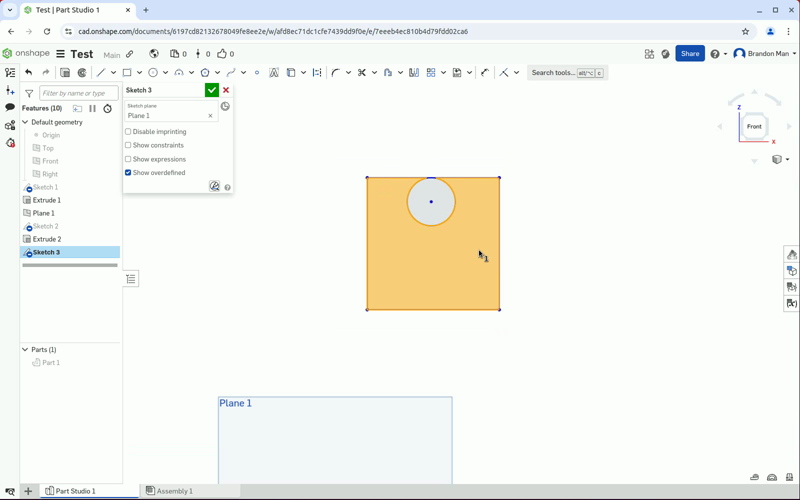
scroll(-6)
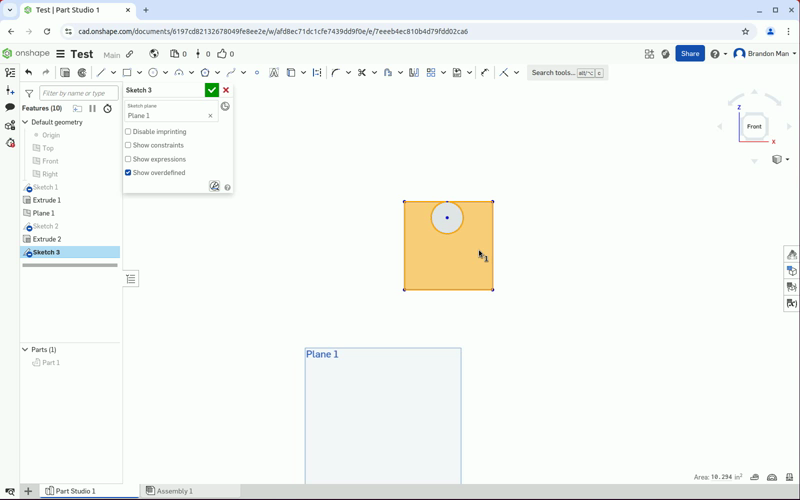
scroll(-6)
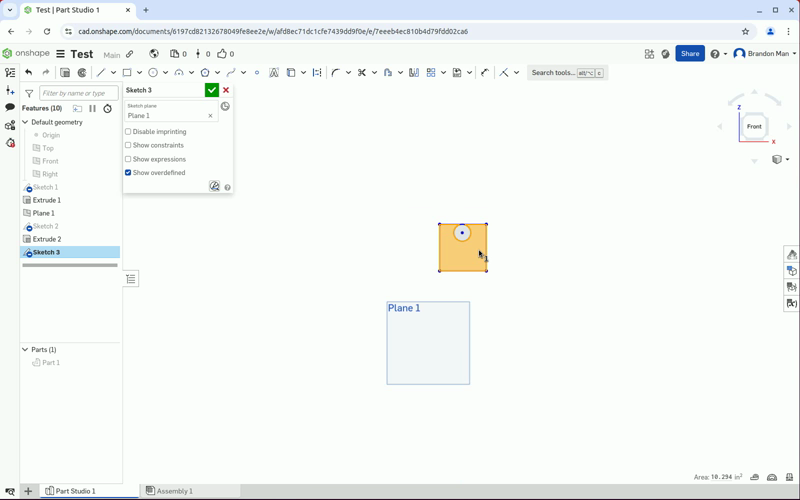
scroll(-6)
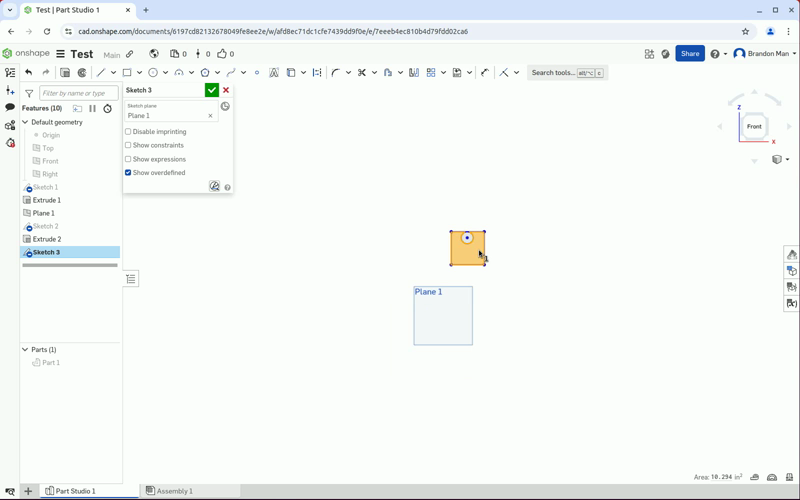
scroll(-6)
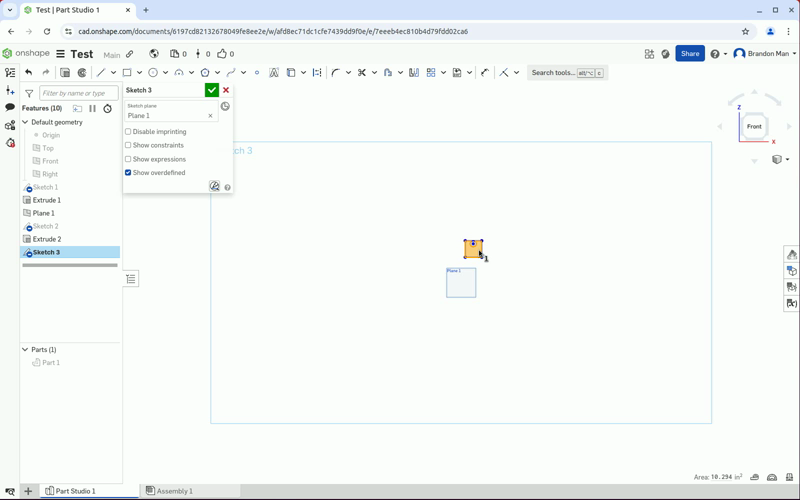
mouse_move(73, 352)
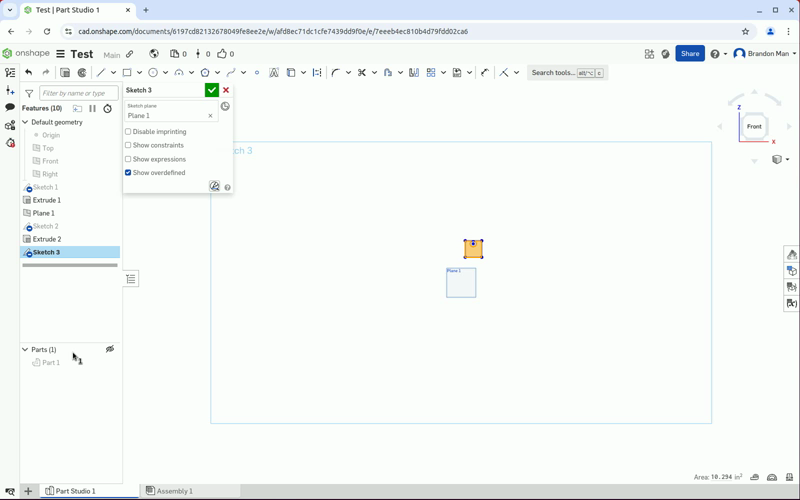
key(shift+y)
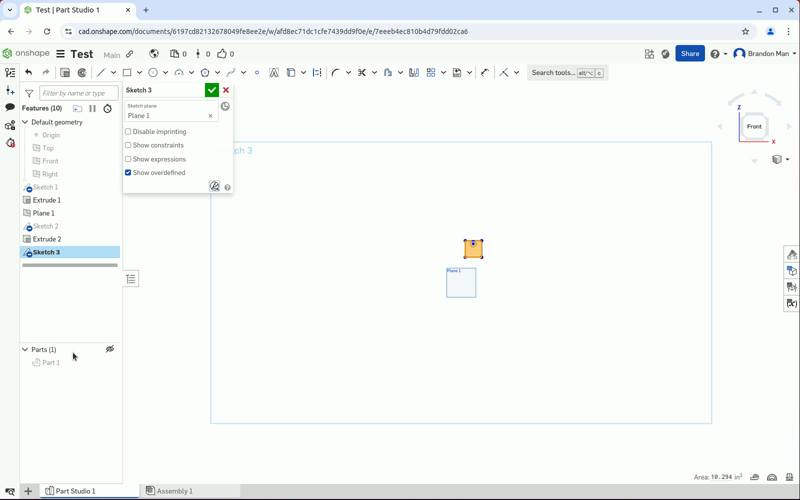
key(shift+e)
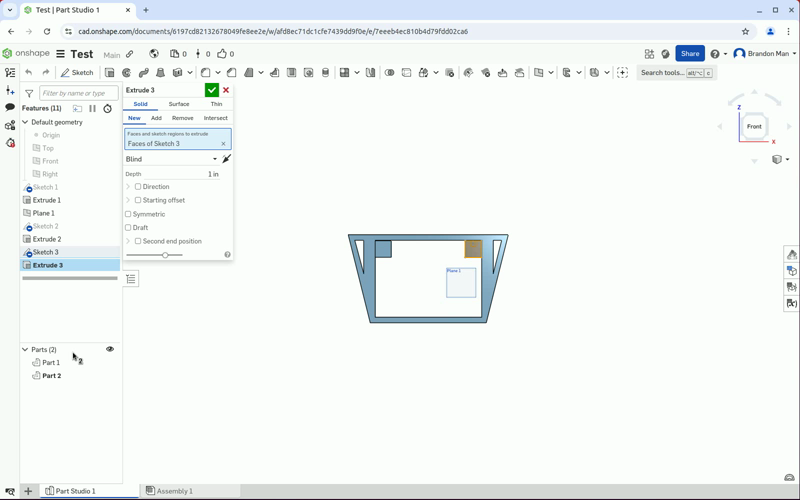
mouse_move(143, 106)
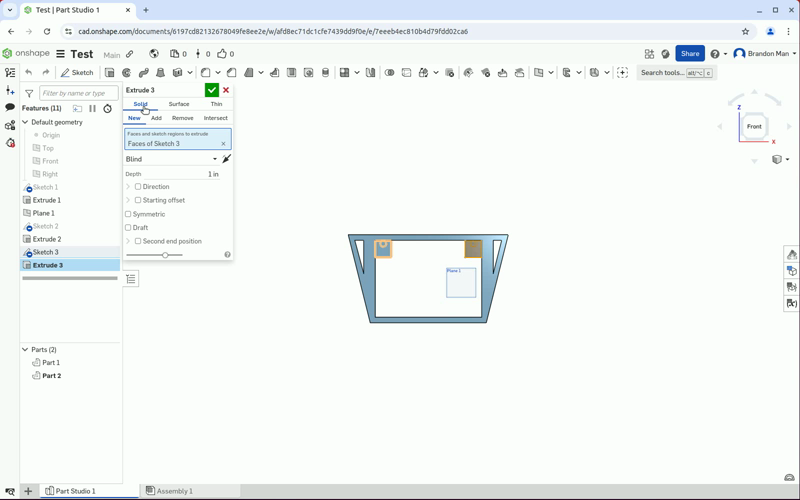
click(143, 106)
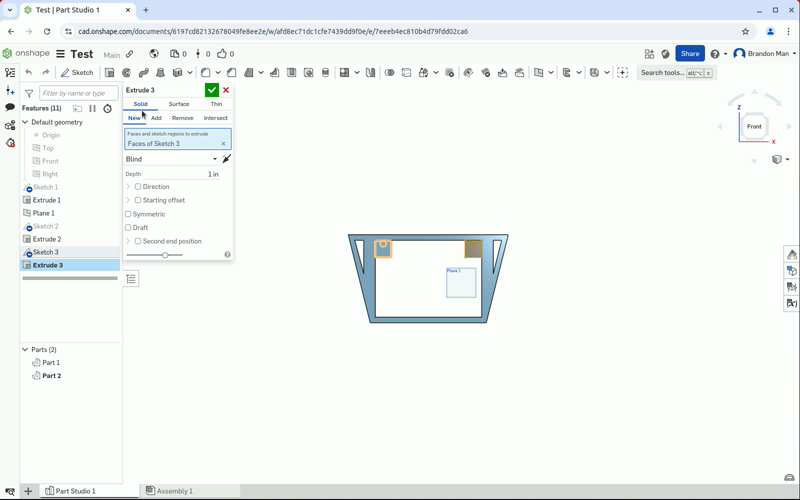
mouse_move(137, 120)
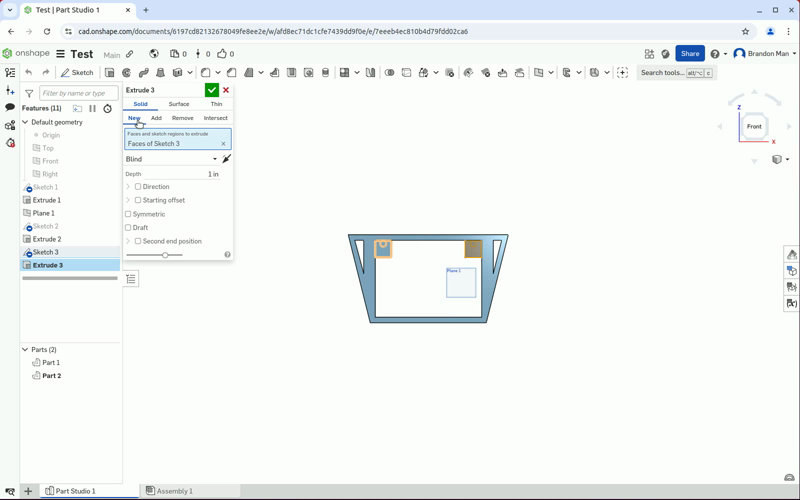
click(137, 120)
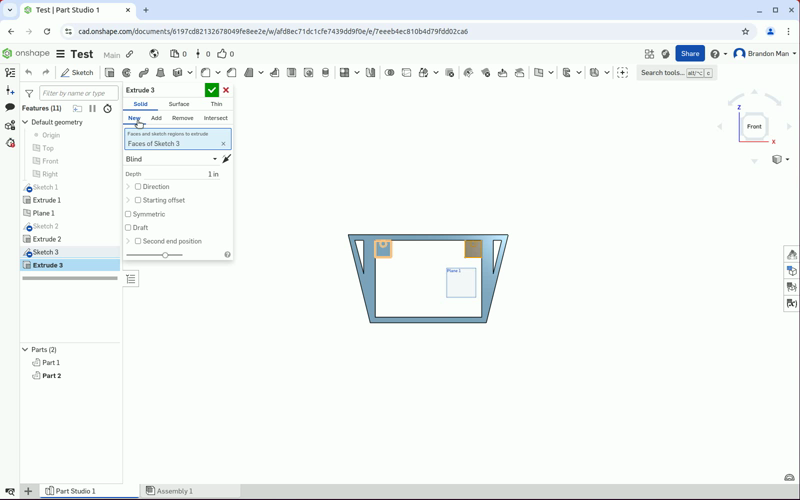
key(tab, 4)
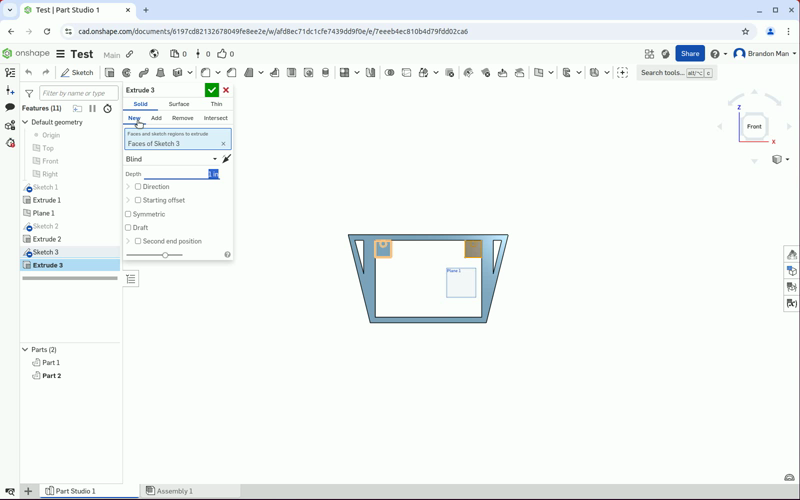
text(-0.481)
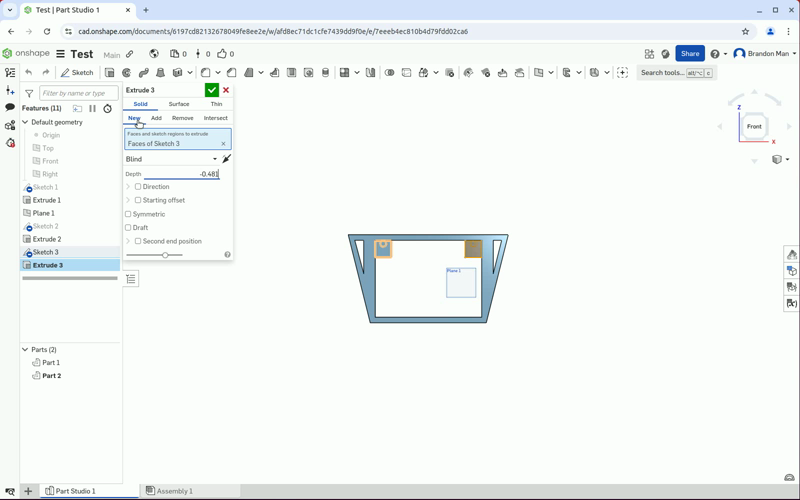
key(enter)
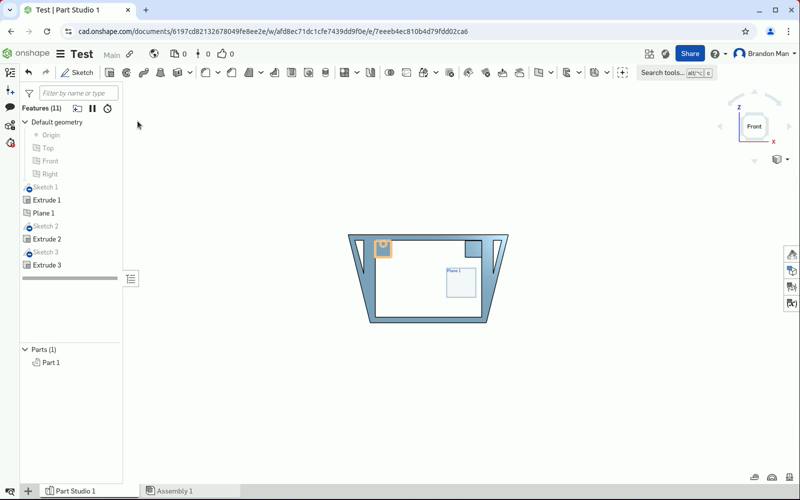
key(shift+h)
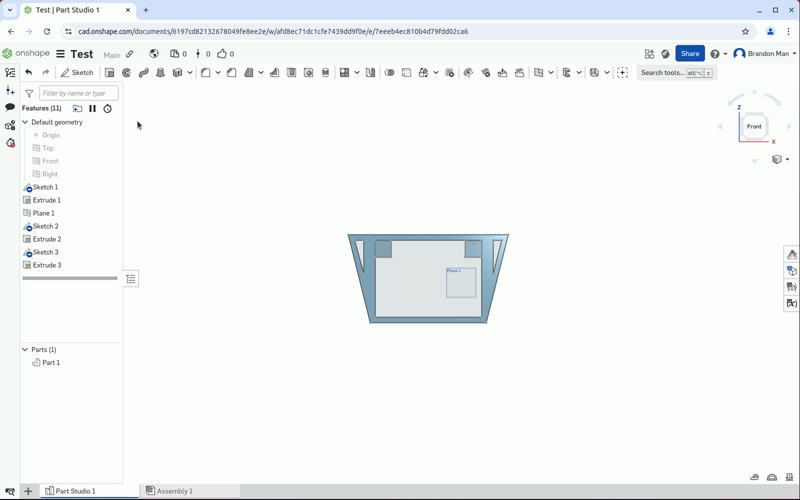
key(shift+h)
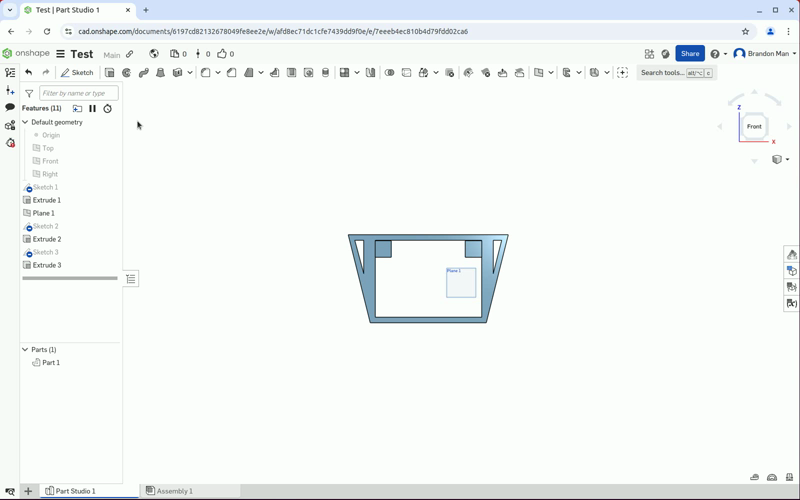
mouse_move(73, 189)
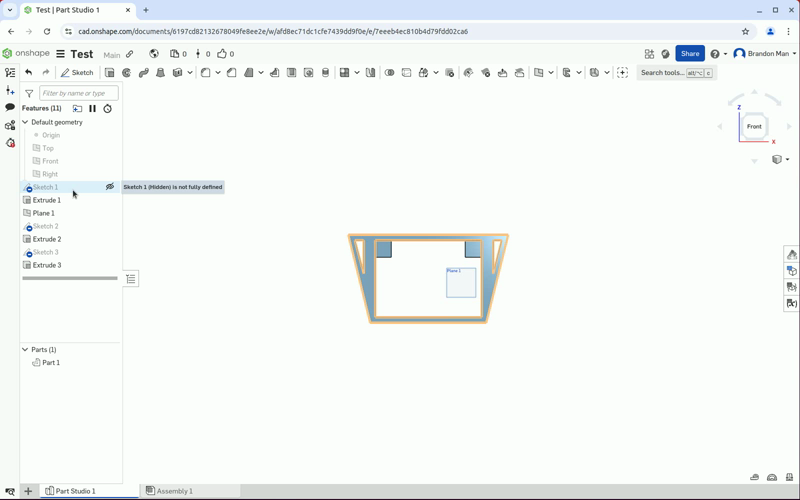
click(73, 189)
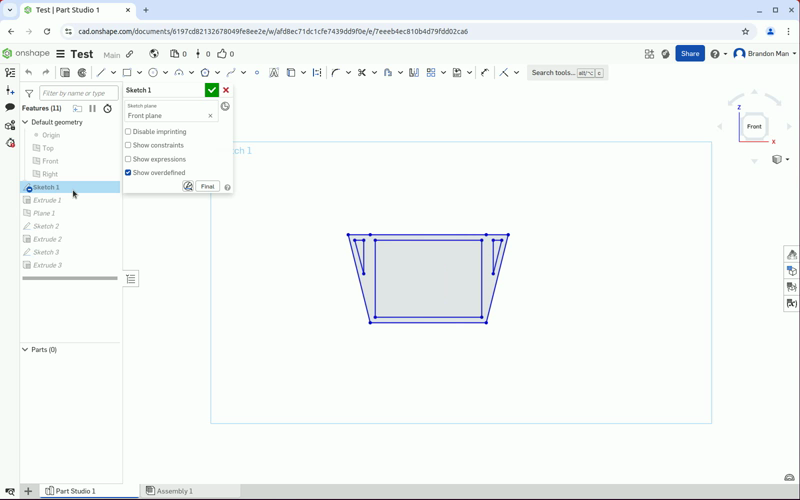
mouse_move(229, 92)
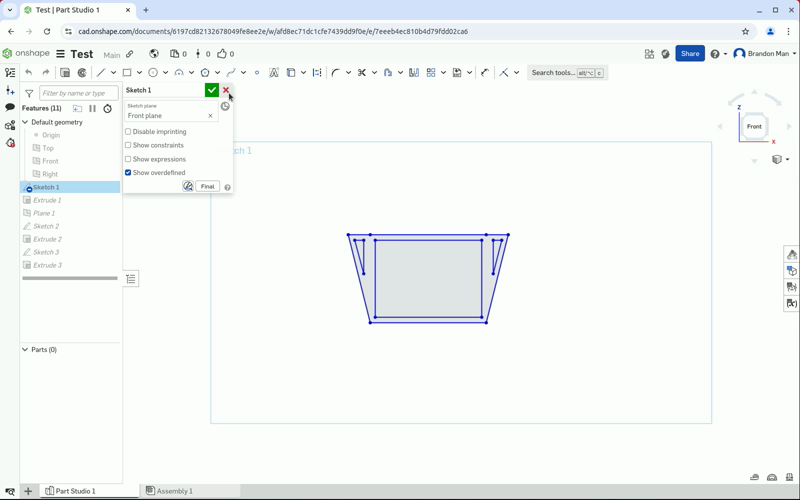
click(229, 92)
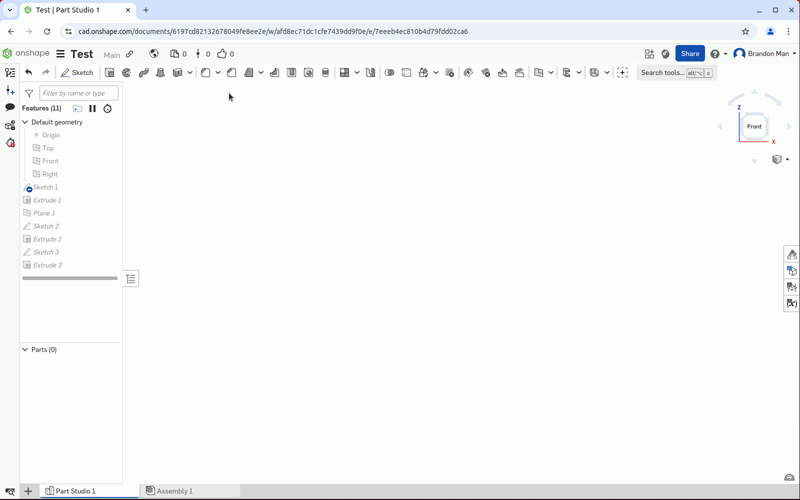
key(shift+s)
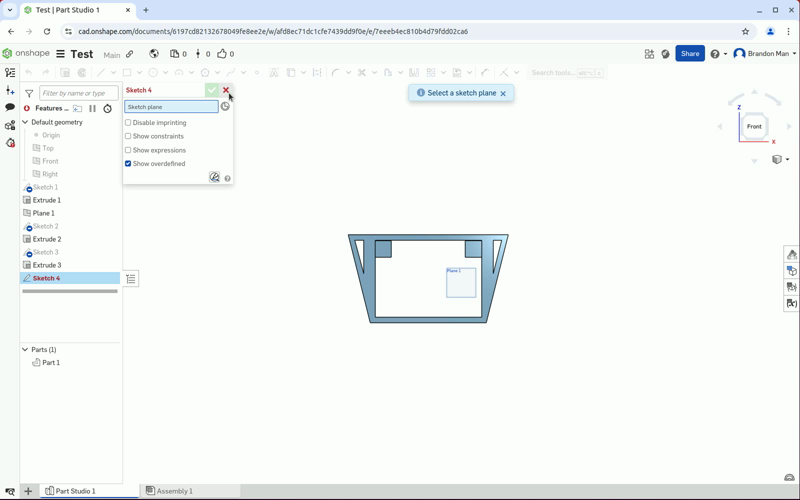
mouse_move(73, 215)
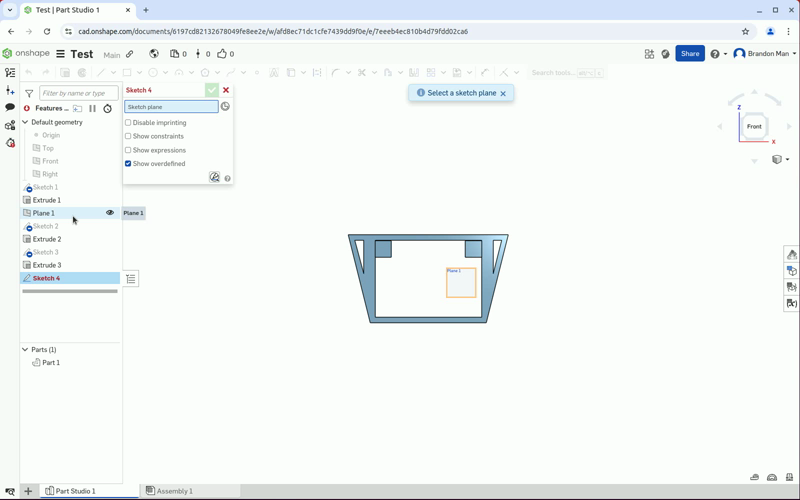
click(73, 215)
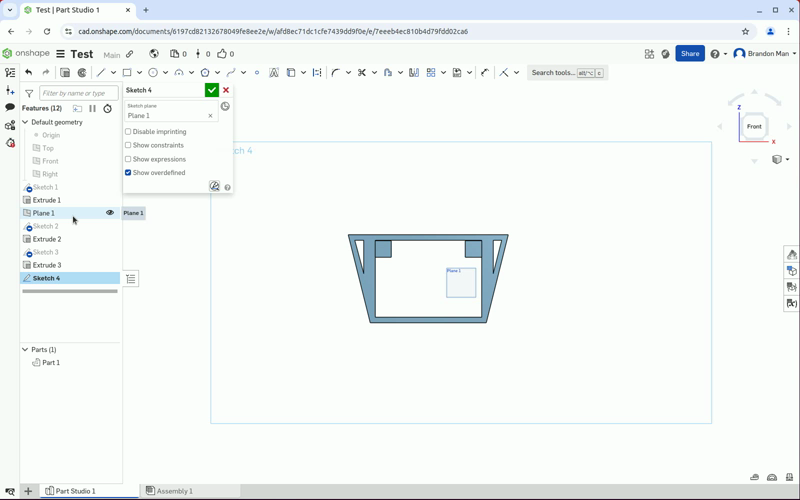
mouse_move(73, 352)
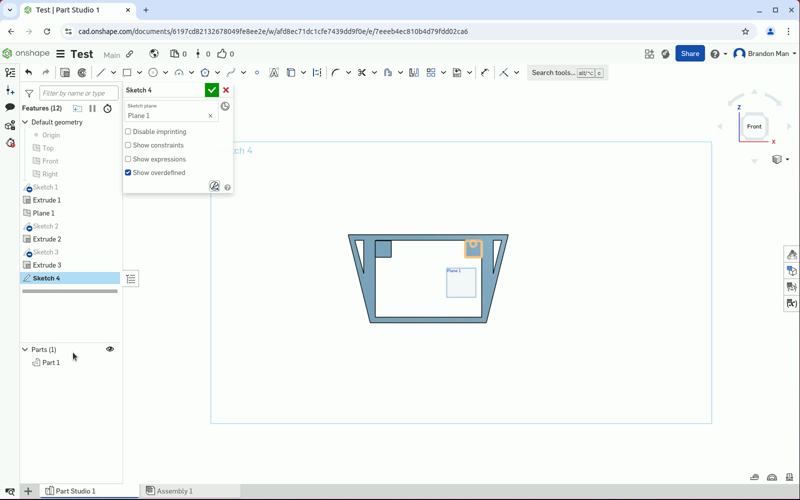
key(y)
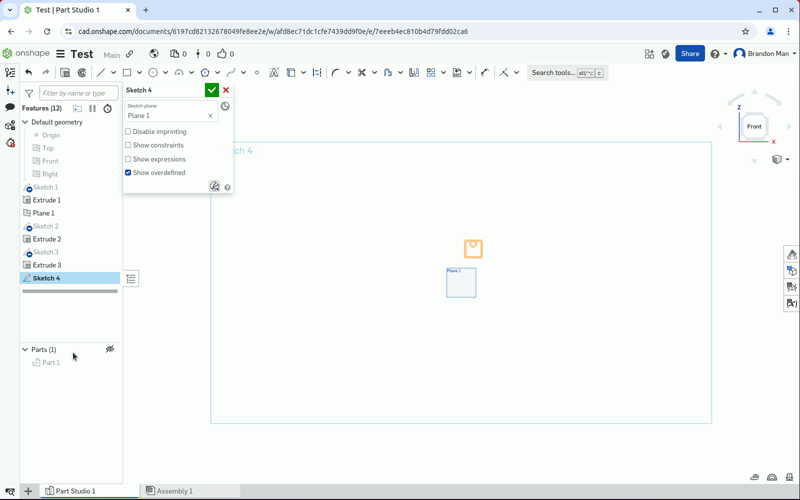
key(l)
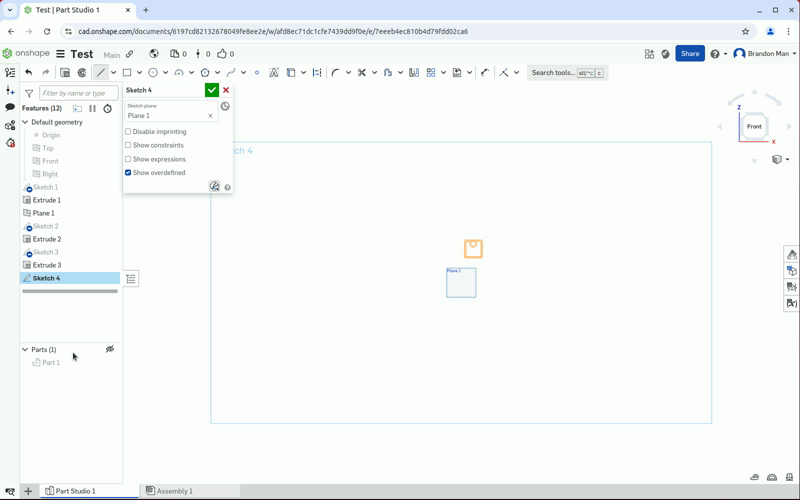
key_down(shift)
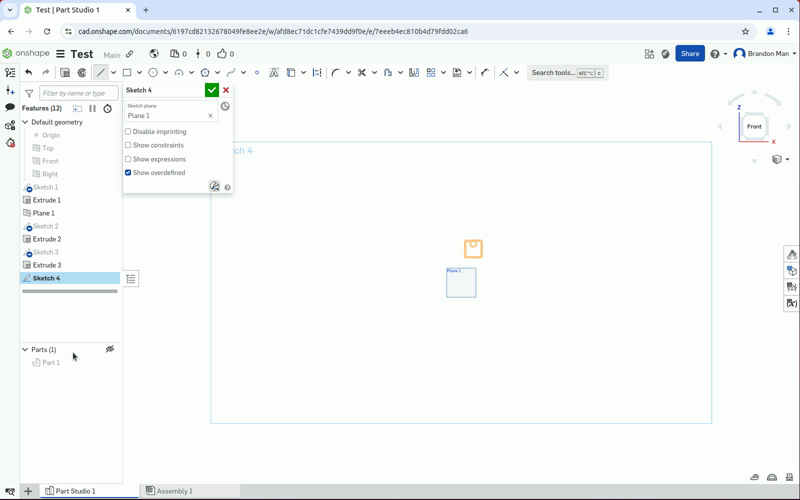
mouse_move(465, 316)
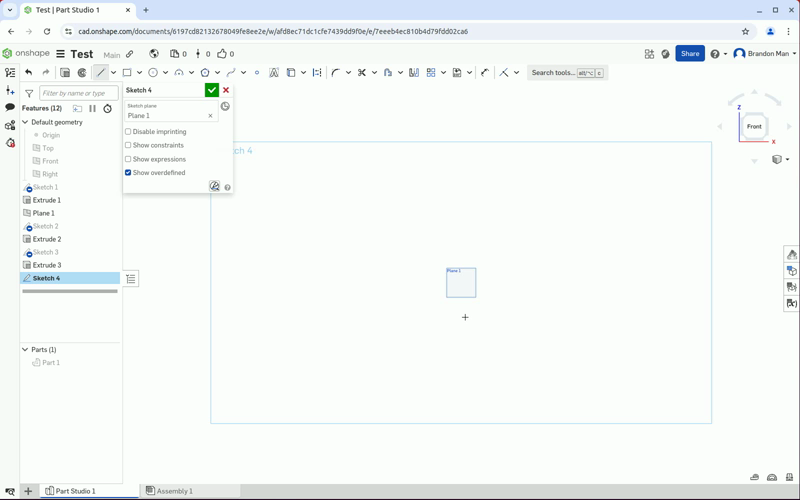
click(465, 316)
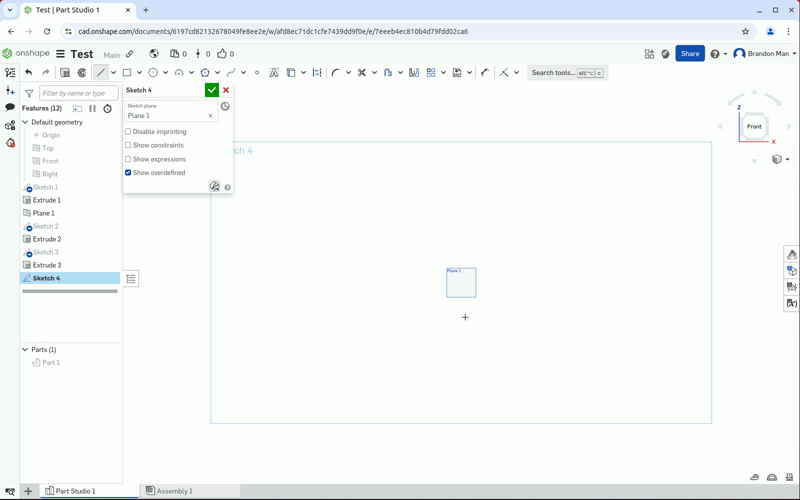
key_up(shift)
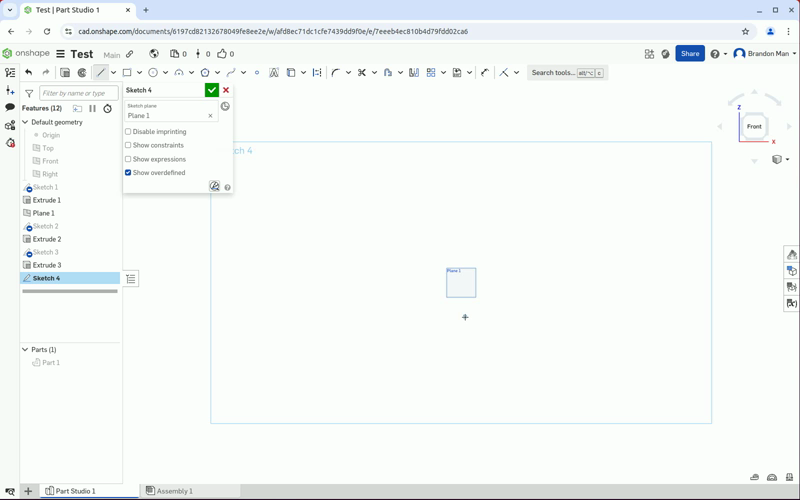
key_down(shift)
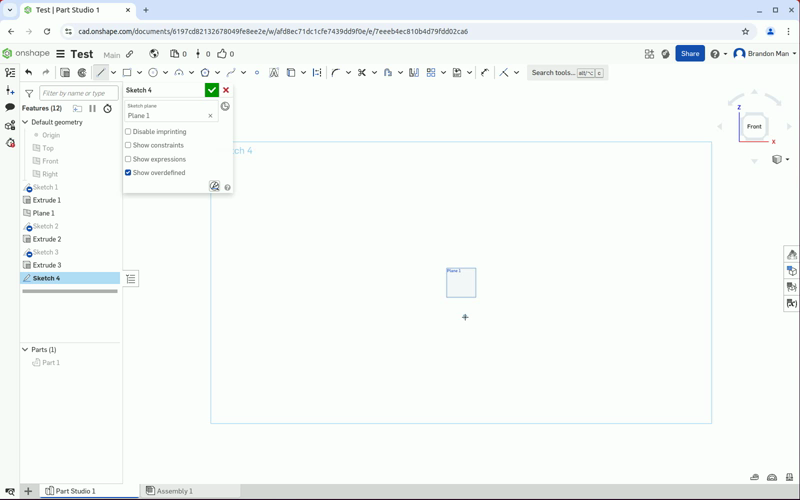
mouse_move(495, 316)
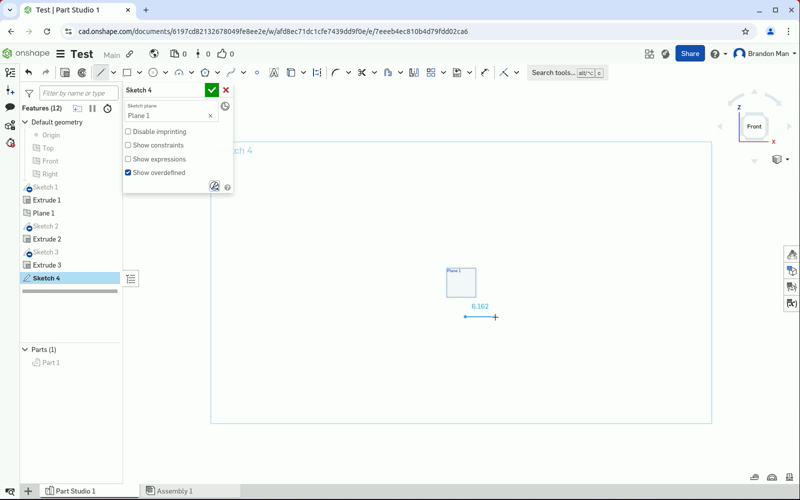
mouse_move(481, 316)
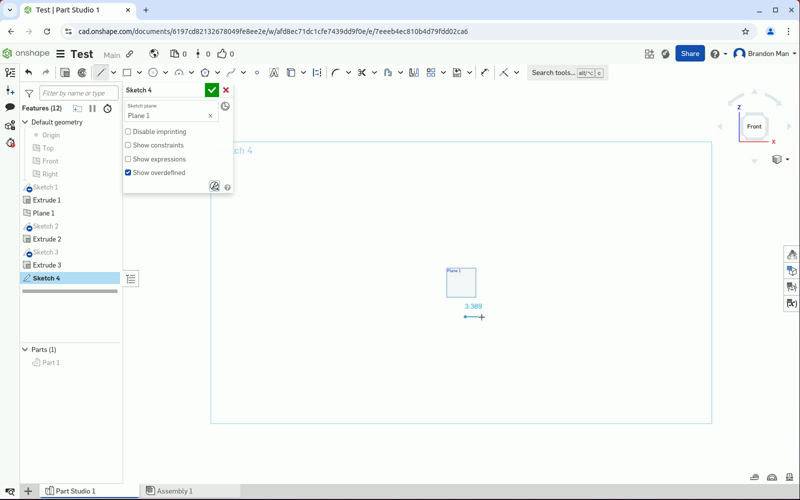
click(481, 316)
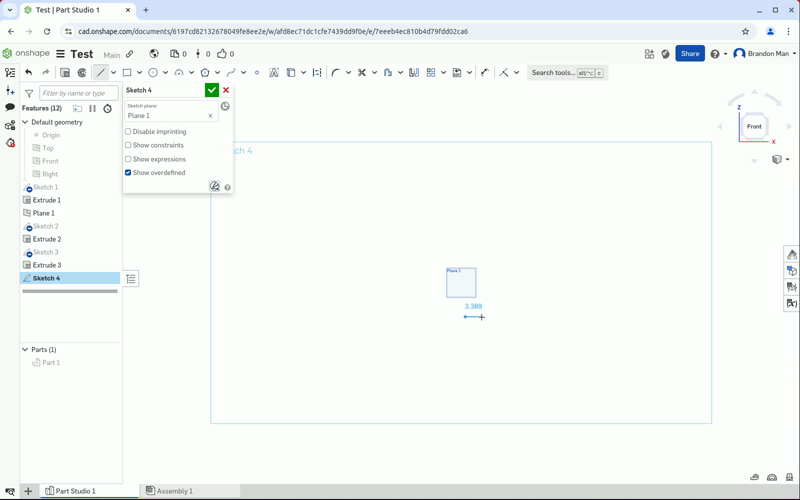
key_up(shift)
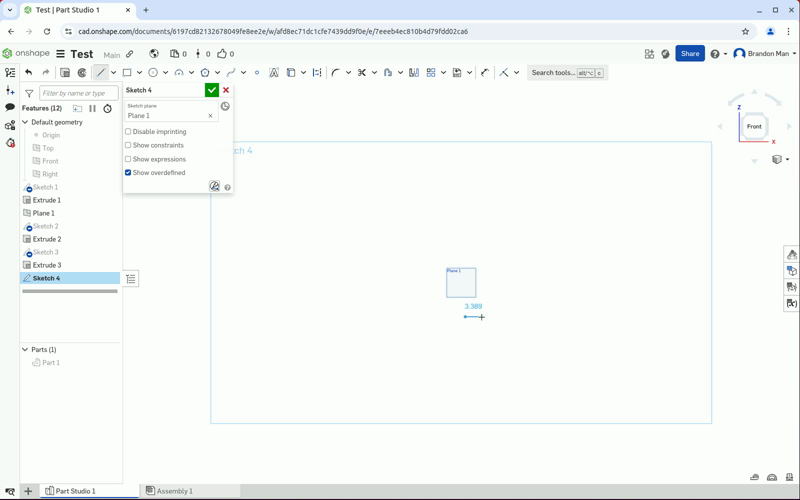
key_down(shift)
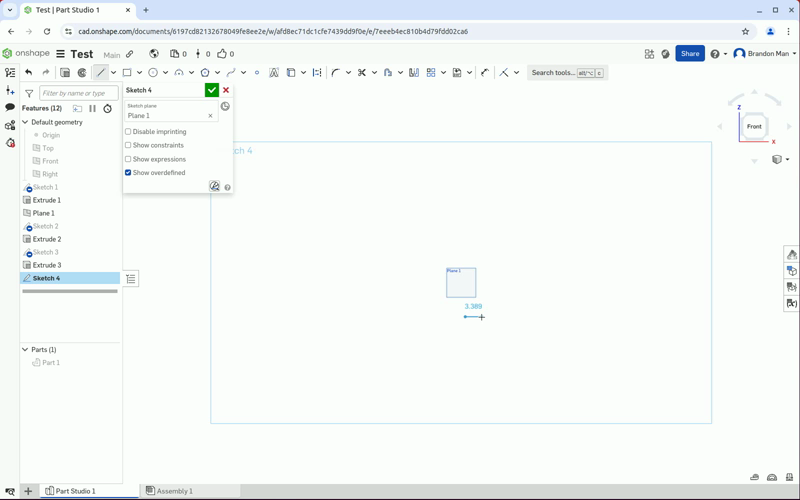
mouse_move(511, 316)
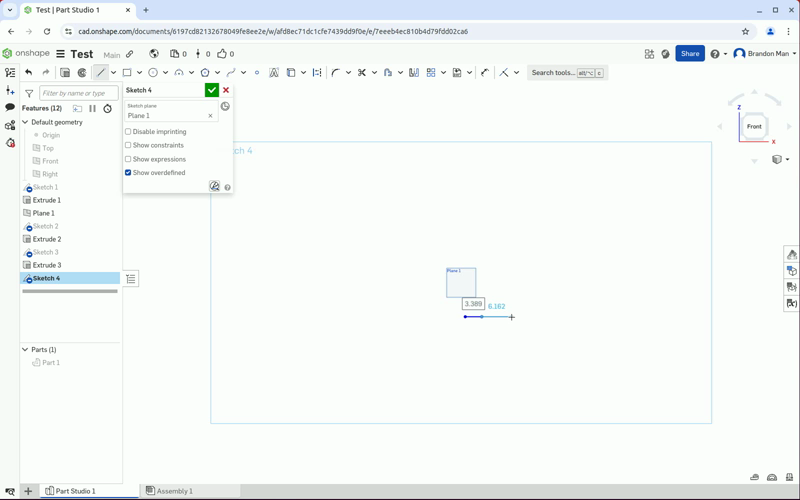
mouse_move(481, 300)
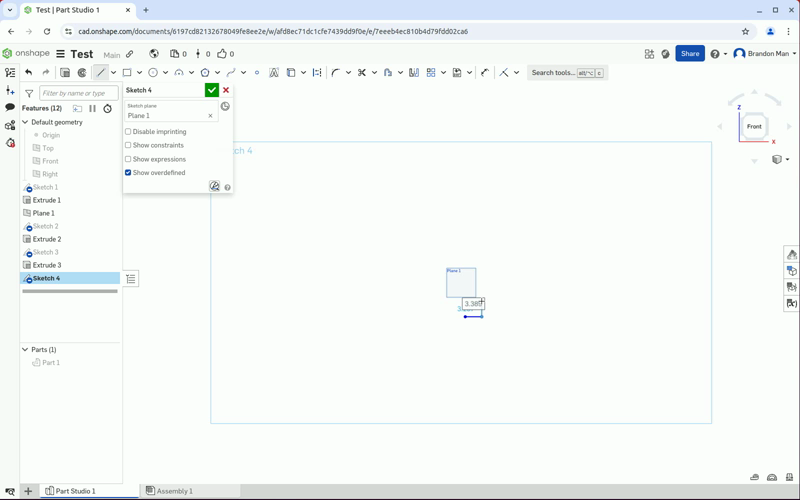
click(481, 300)
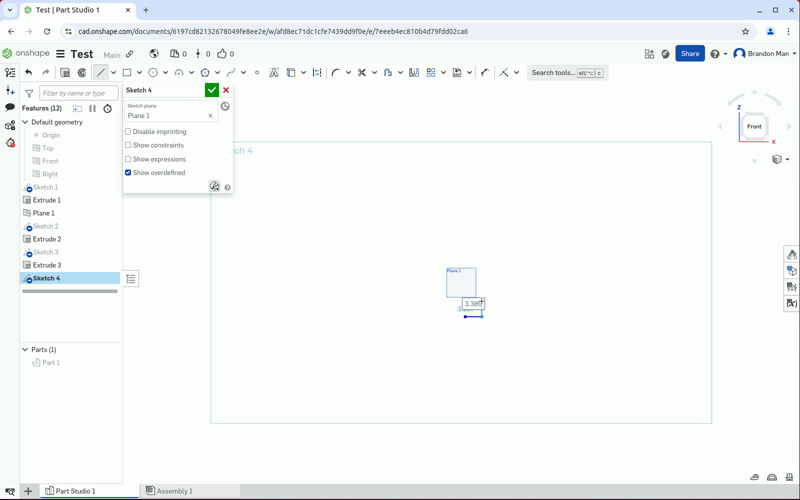
key_up(shift)
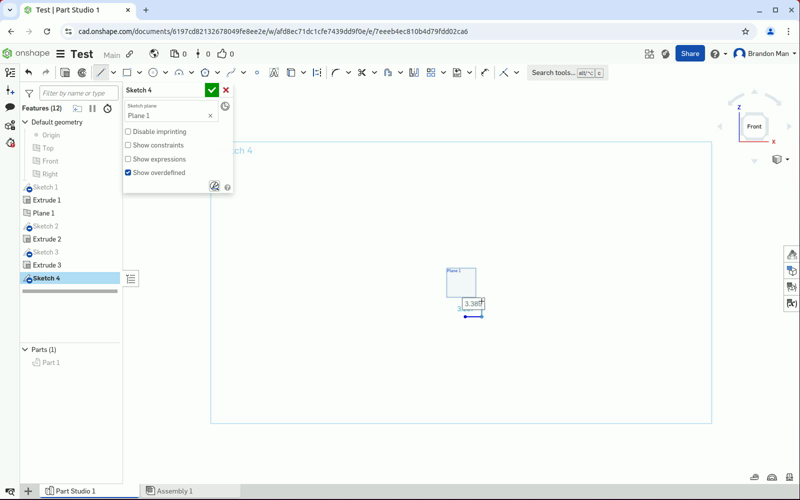
key_down(shift)
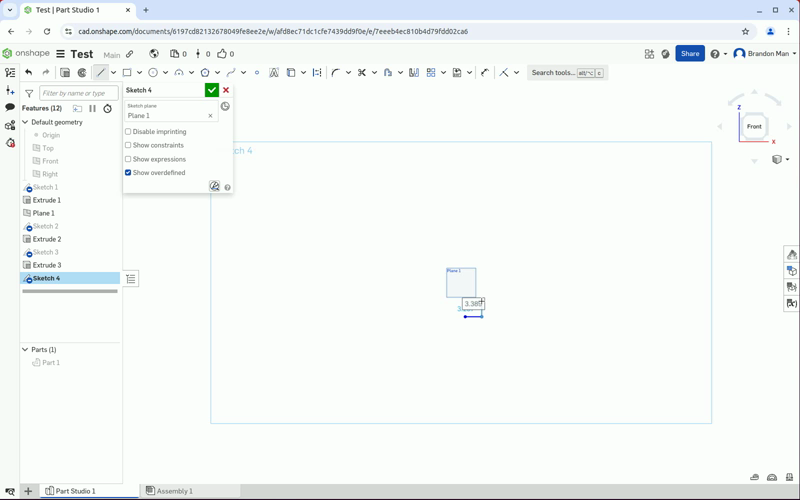
mouse_move(511, 300)
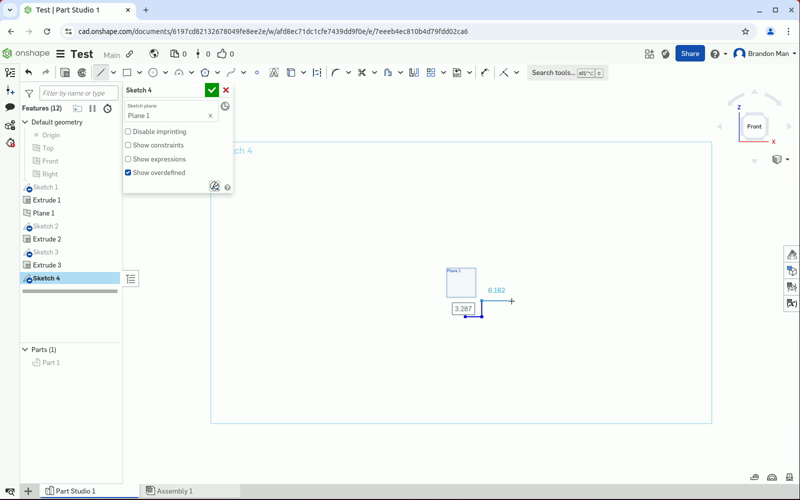
mouse_move(465, 300)
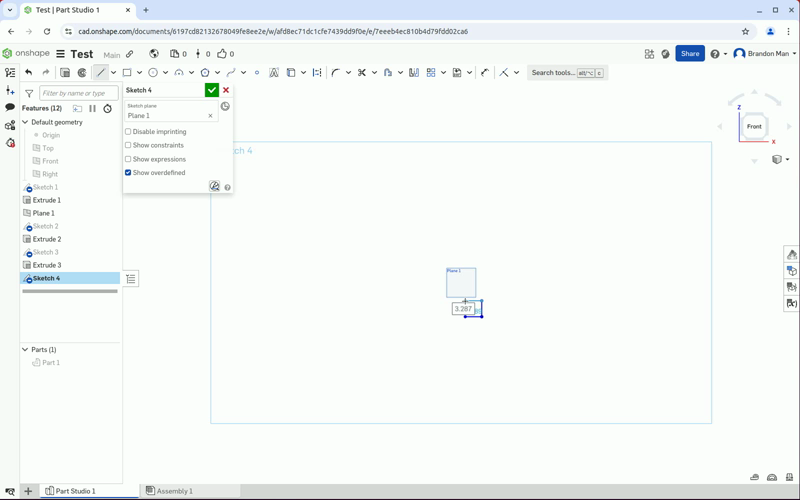
click(465, 300)
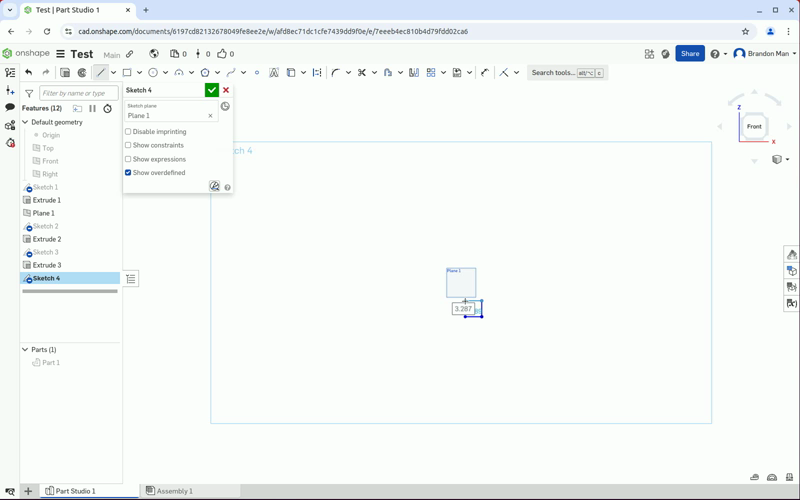
key_up(shift)
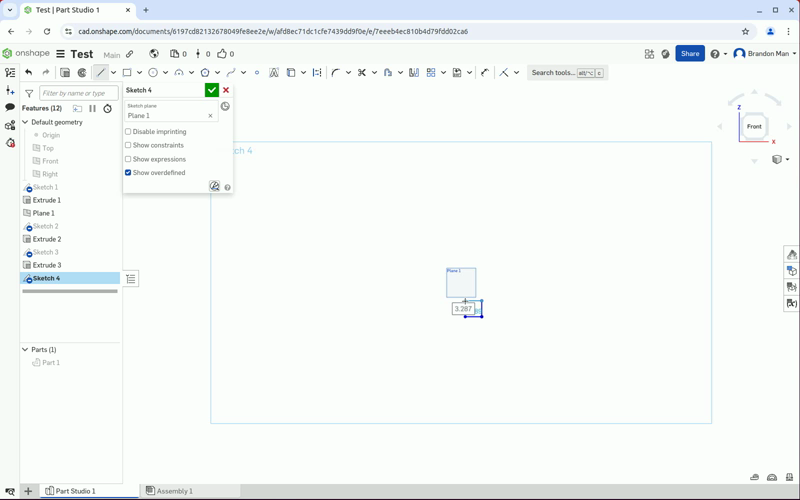
mouse_move(495, 300)
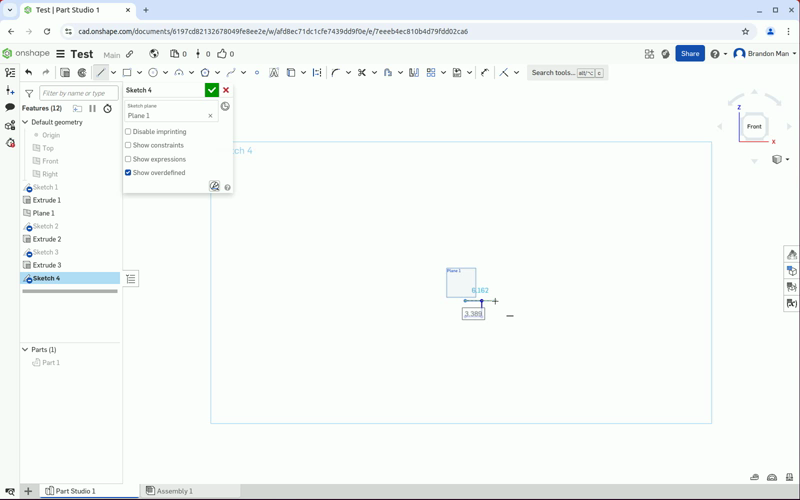
key_down(shift)
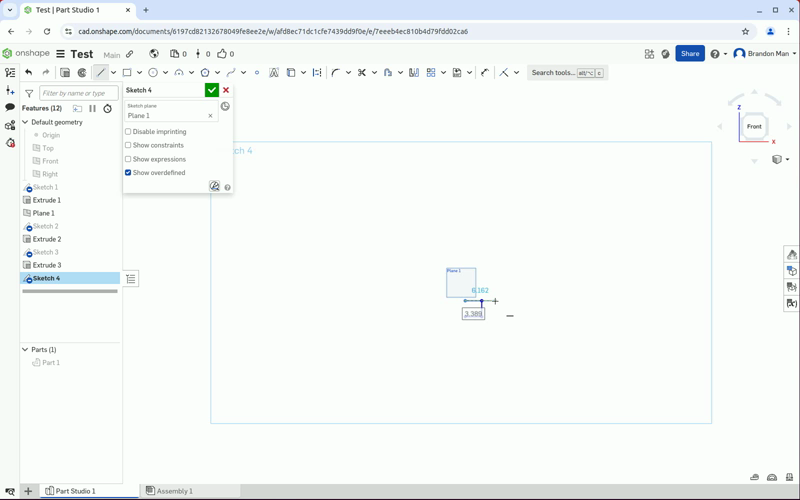
mouse_move(465, 316)
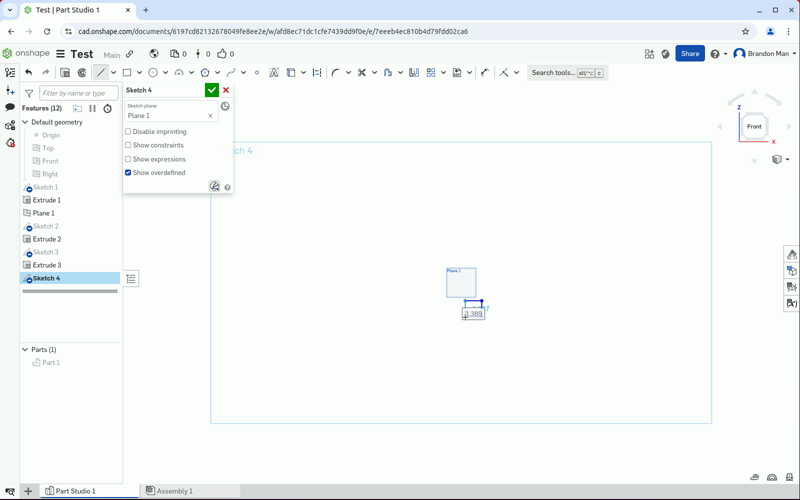
key_up(shift)
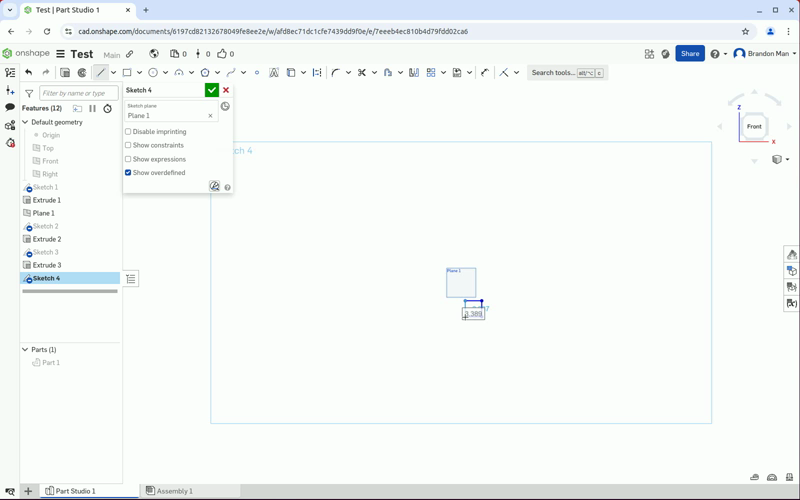
click(465, 316)
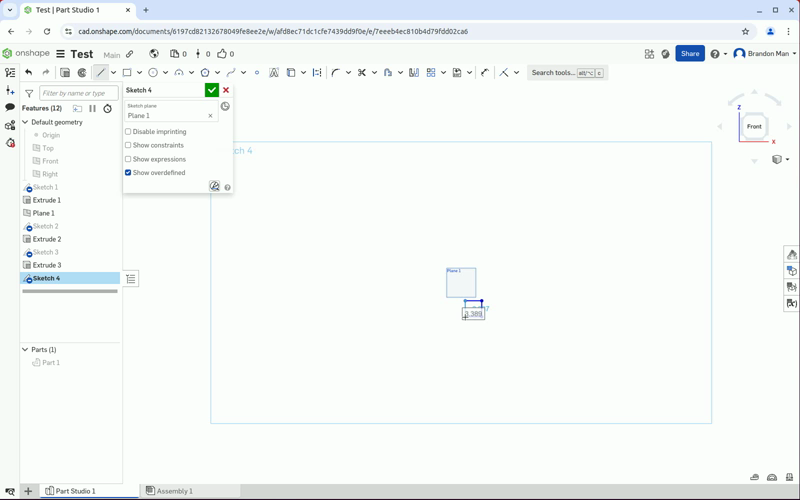
key(esc)
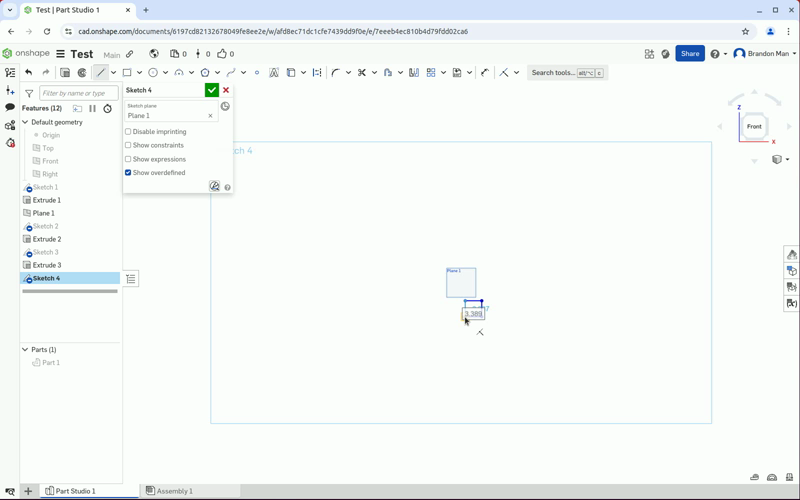
key(c)
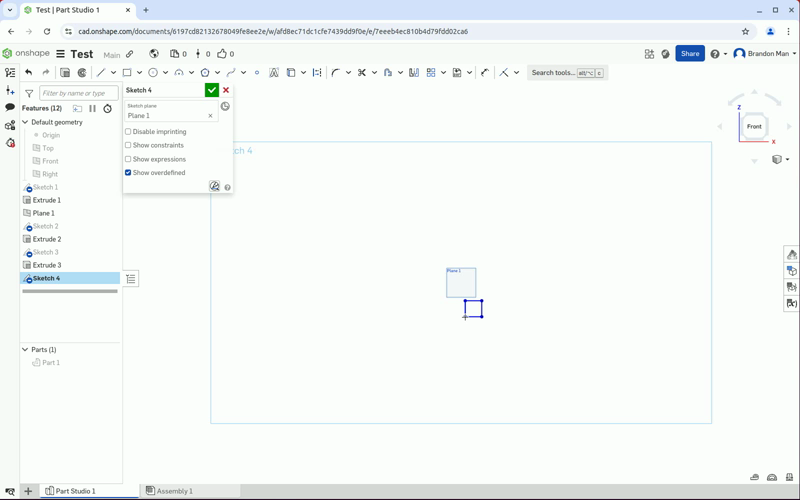
key_down(shift)
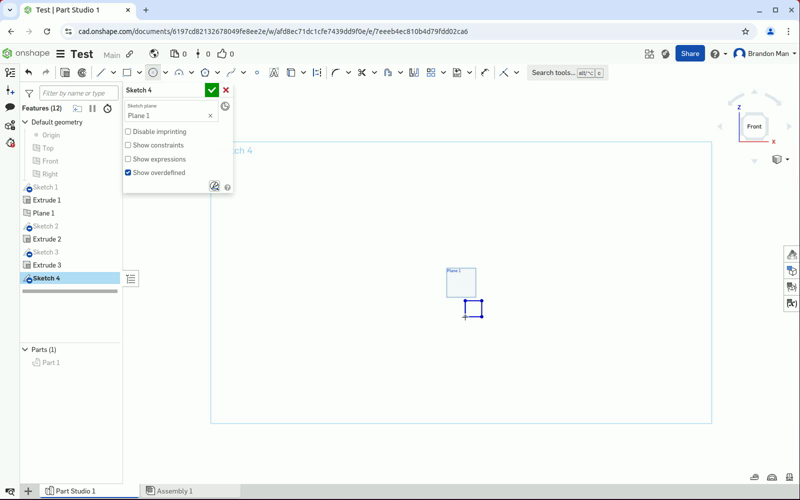
mouse_move(473, 309)
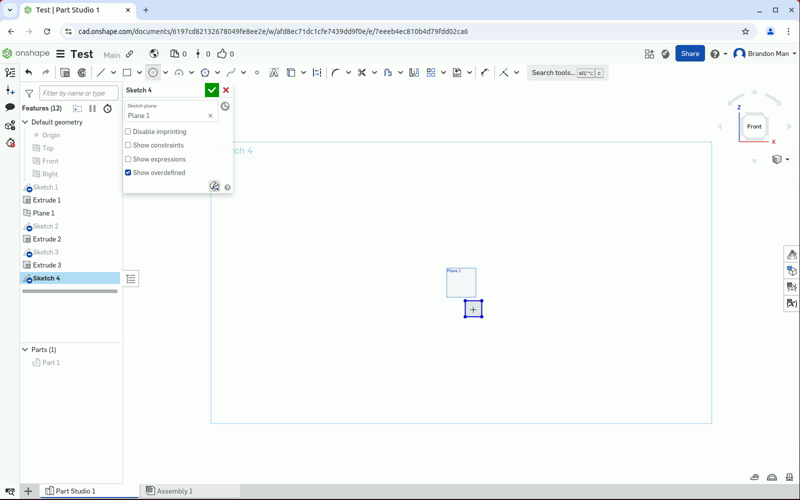
click(473, 309)
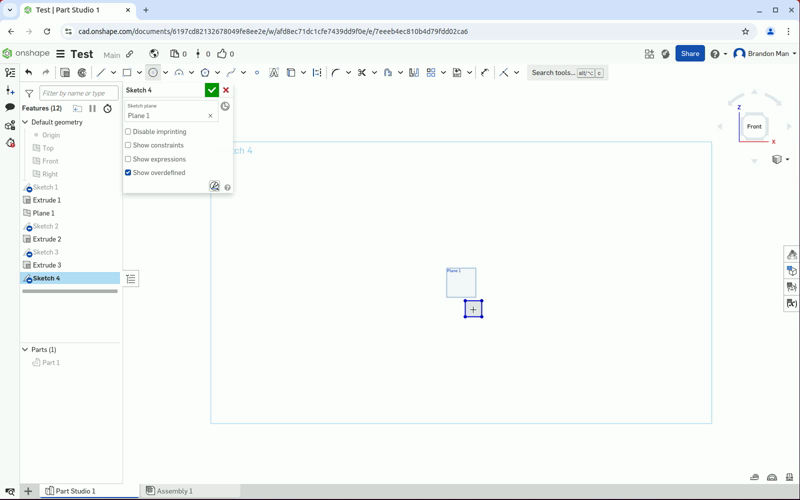
key_up(shift)
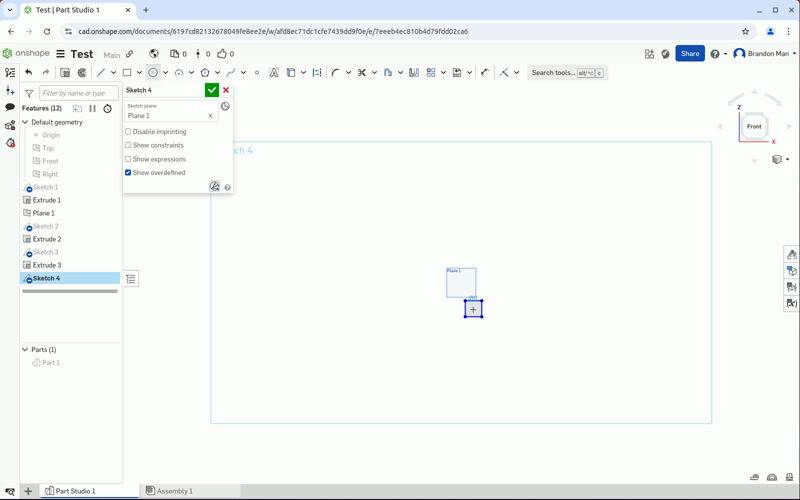
mouse_move(476, 309)
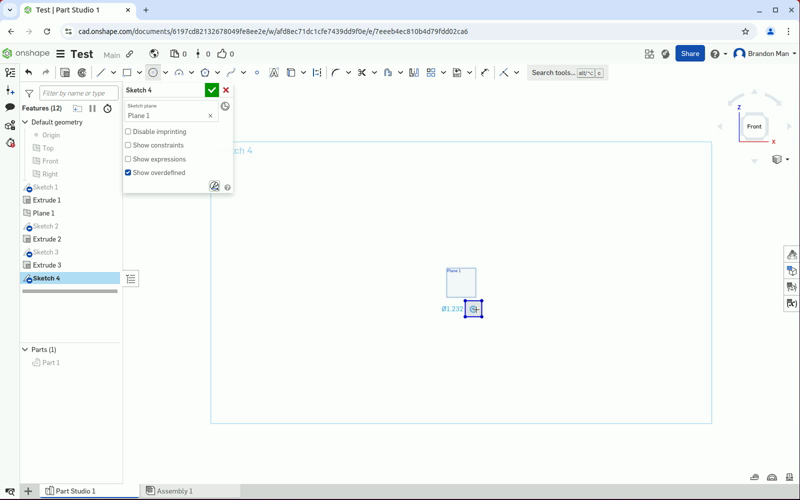
click(476, 309)
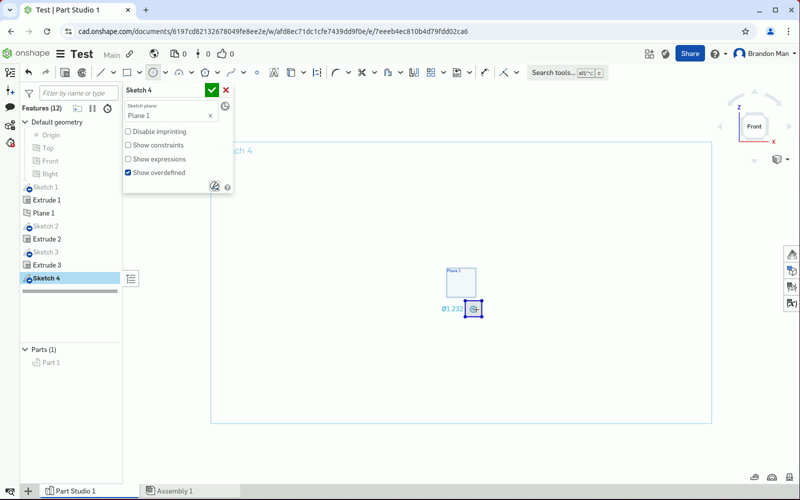
key(esc)
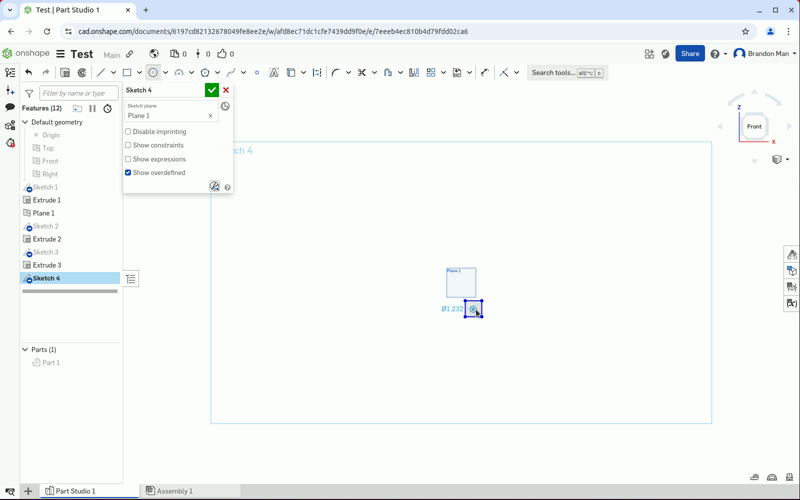
mouse_move(479, 308)
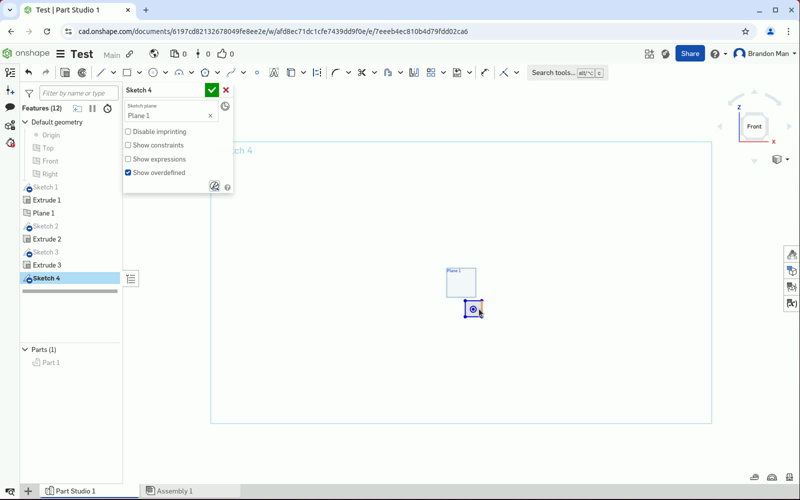
scroll(6)
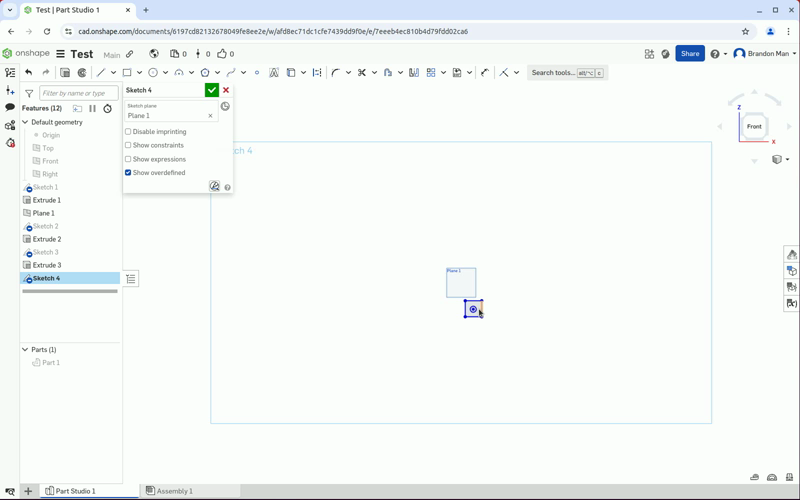
scroll(6)
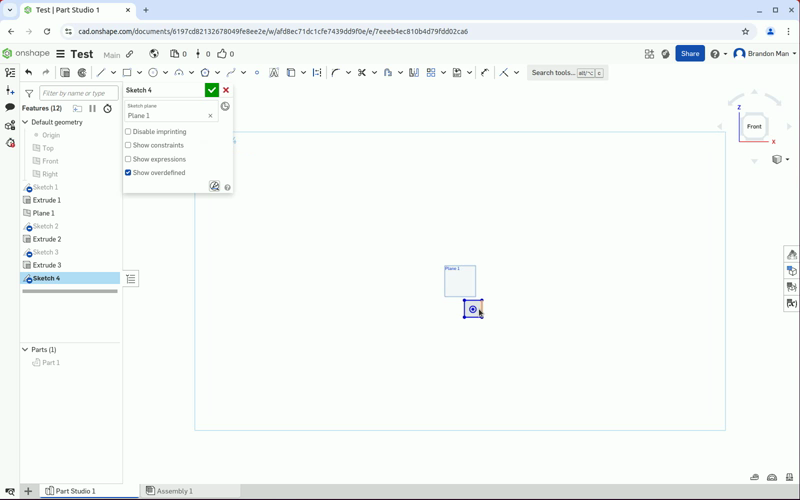
scroll(6)
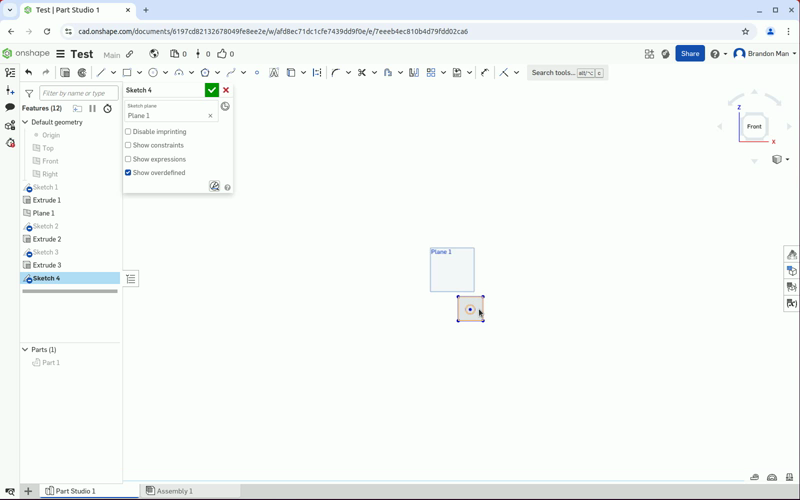
scroll(6)
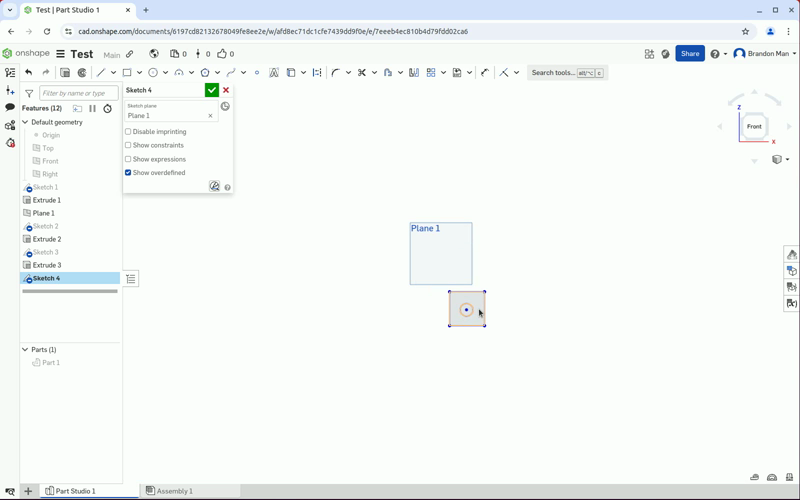
scroll(6)
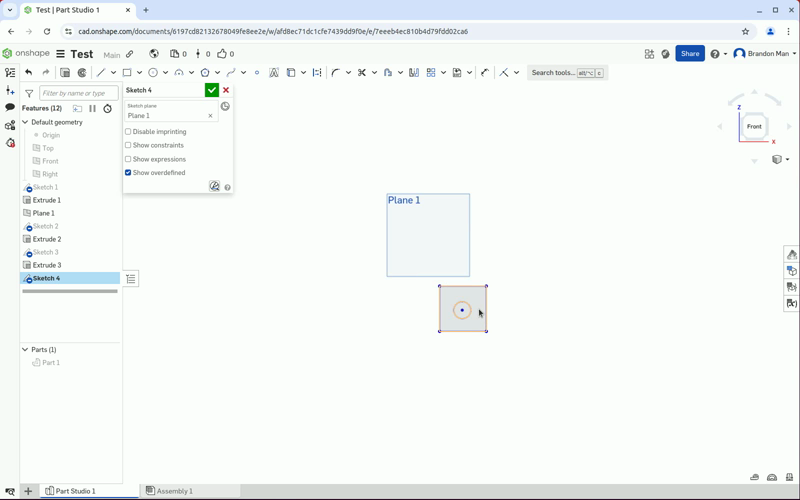
scroll(6)
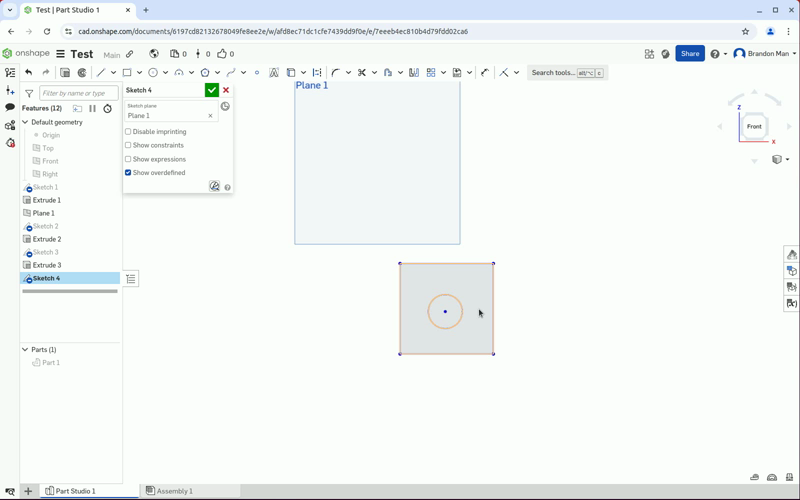
scroll(6)
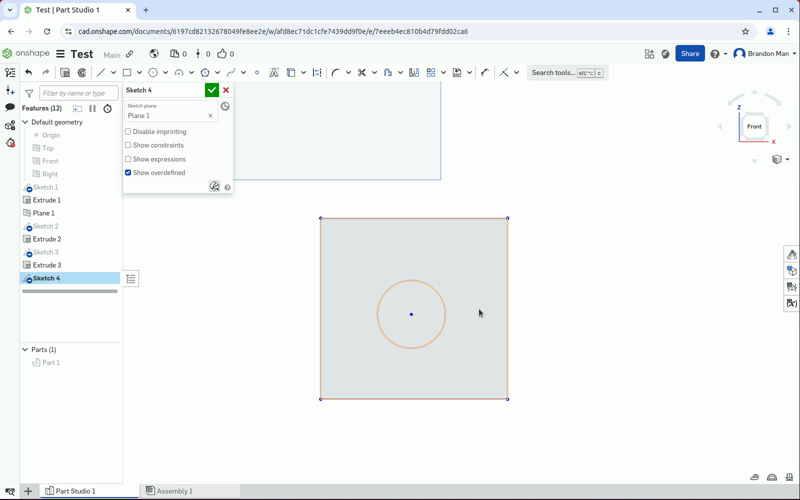
click(479, 308)
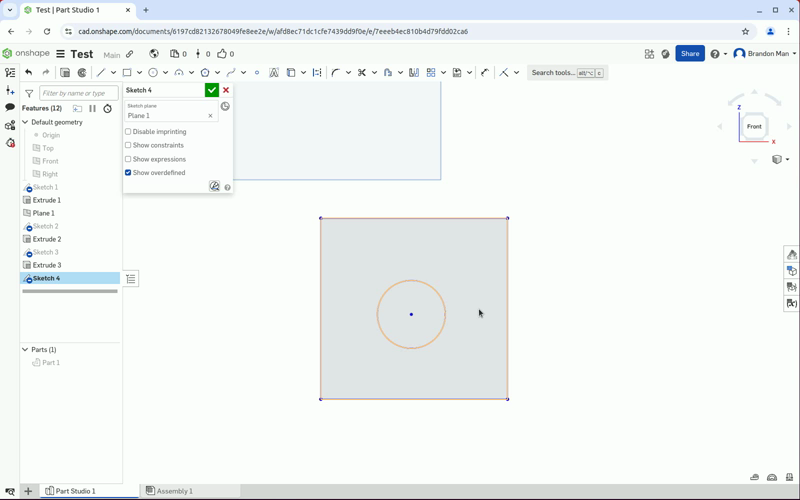
scroll(-6)
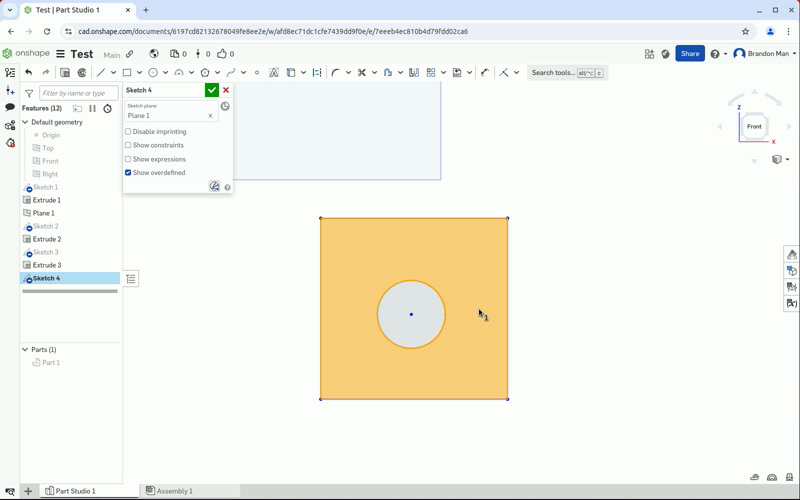
scroll(-6)
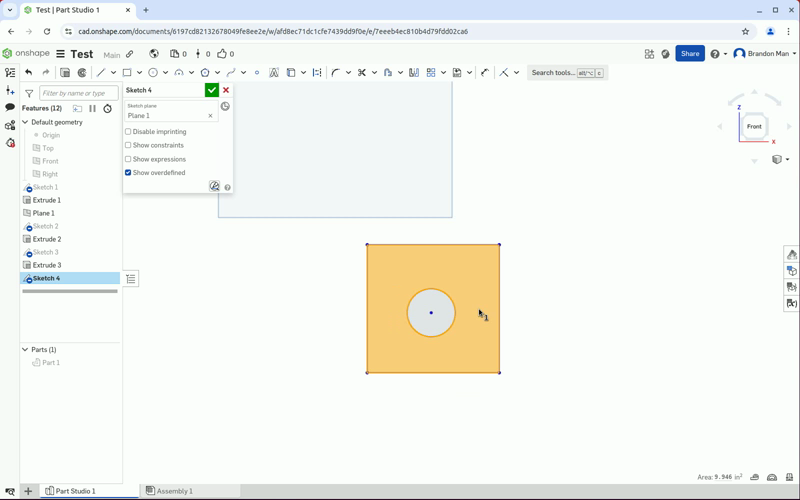
scroll(-6)
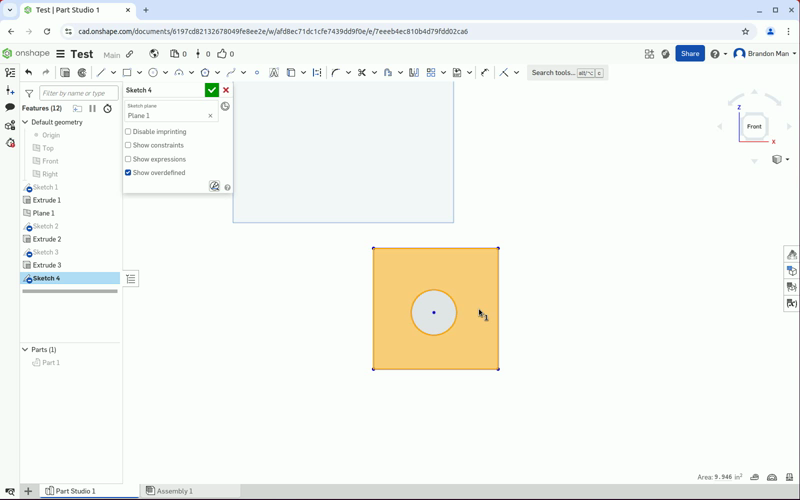
scroll(-6)
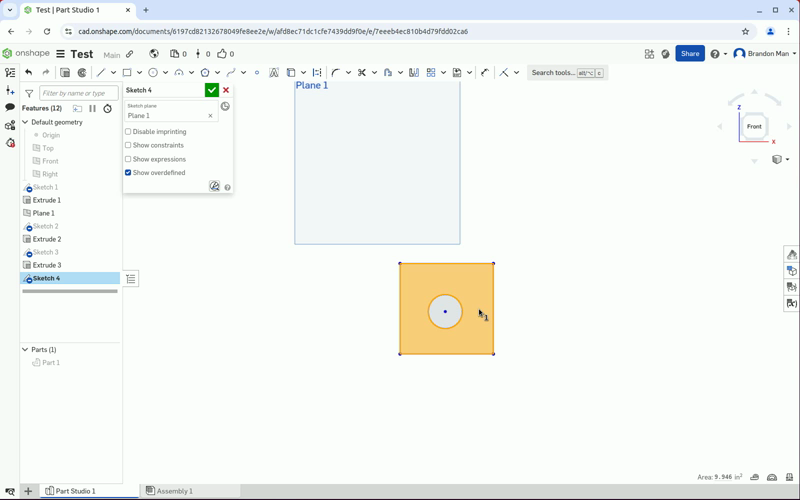
scroll(-6)
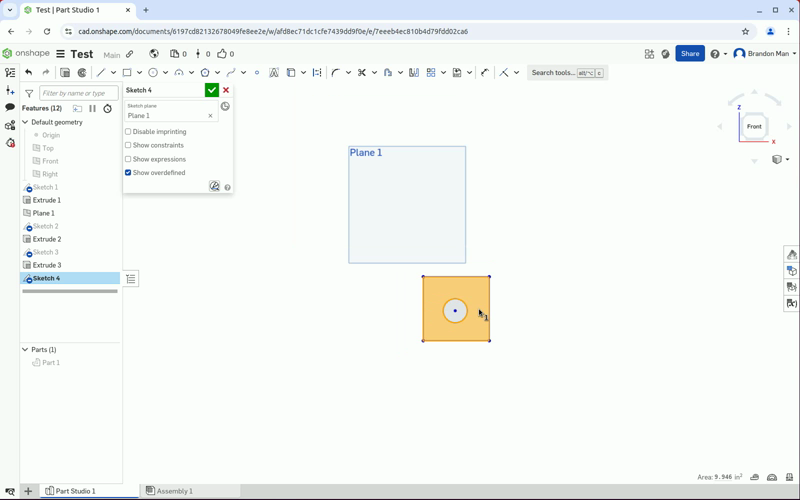
scroll(-6)
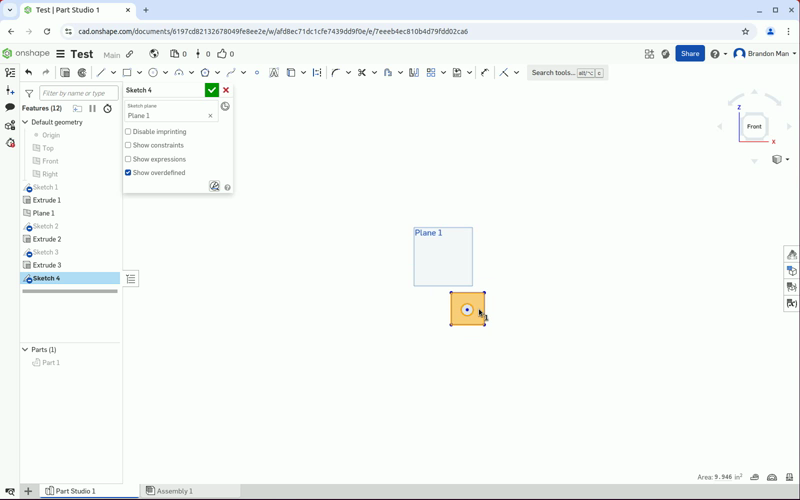
scroll(-6)
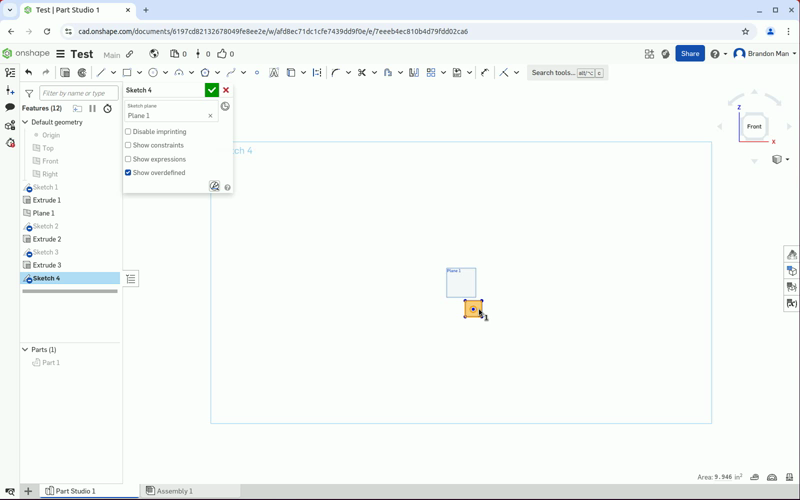
mouse_move(73, 352)
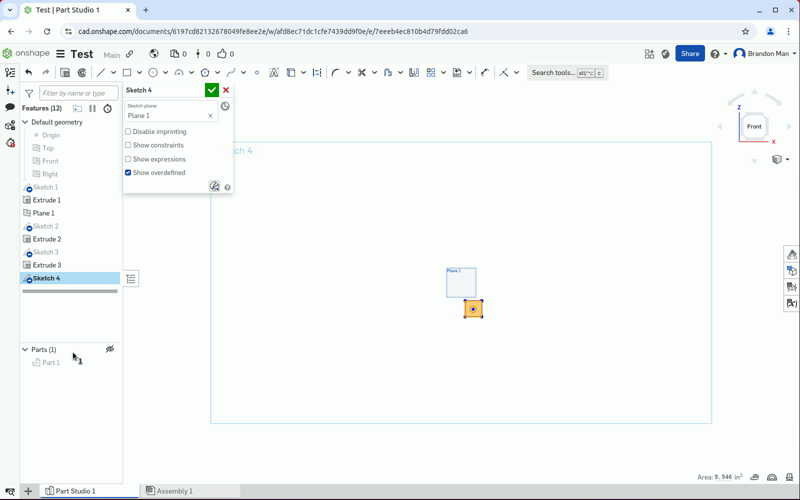
key(shift+y)
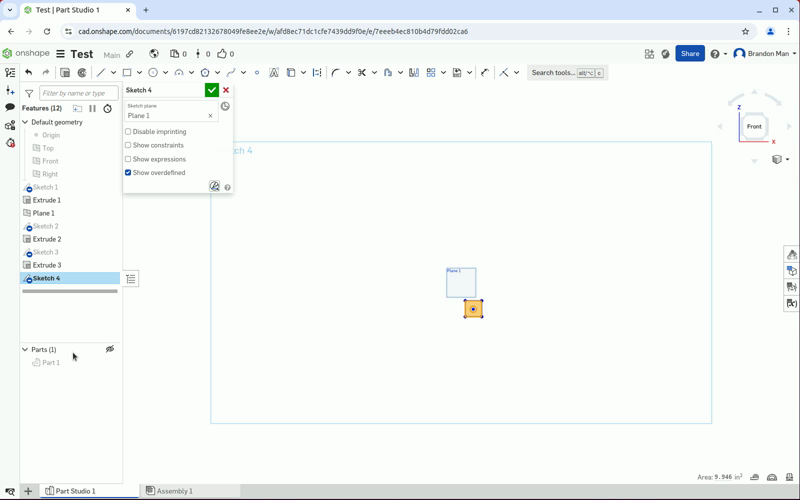
key(shift+e)
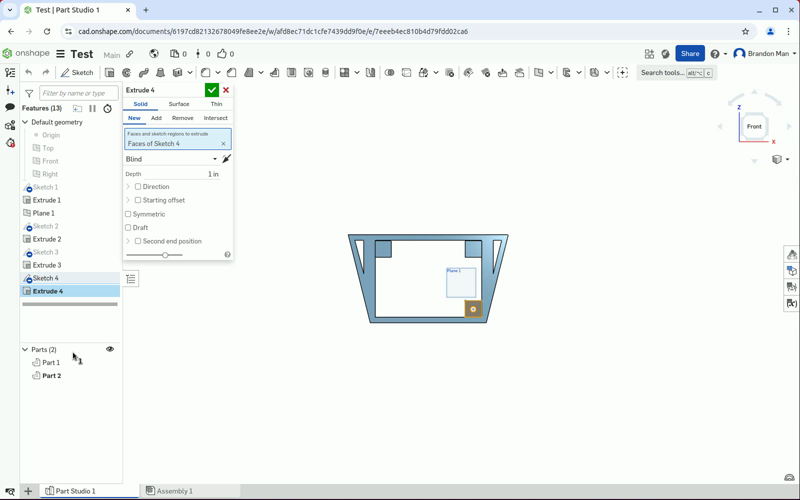
mouse_move(143, 106)
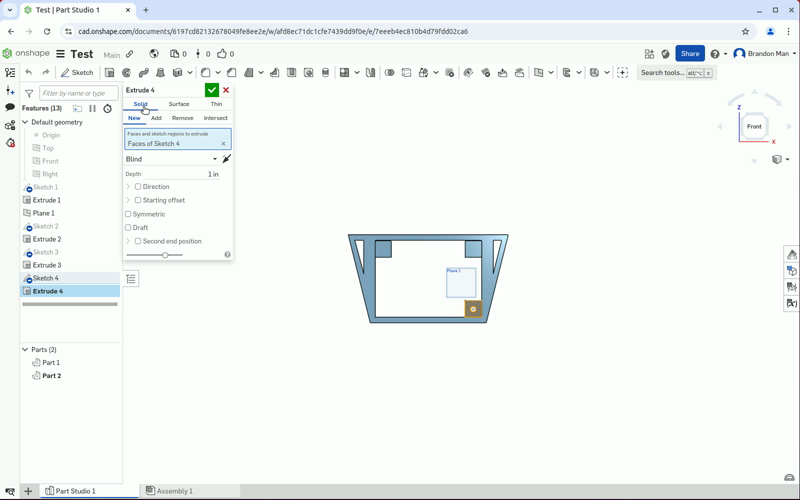
click(143, 106)
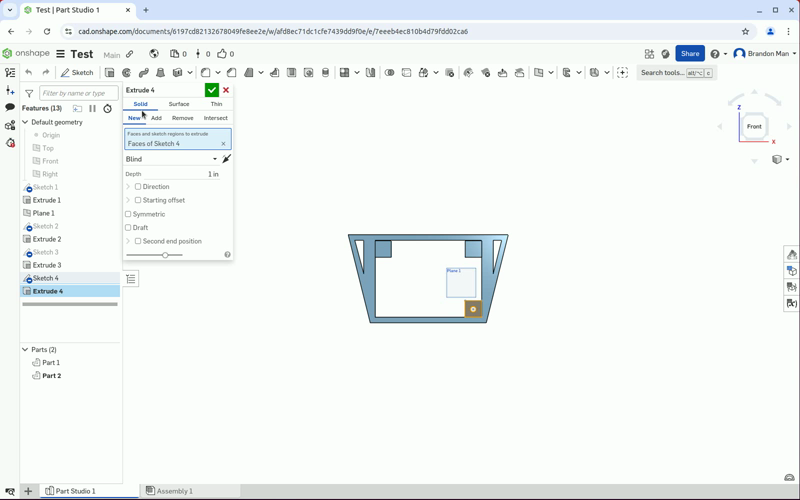
mouse_move(137, 120)
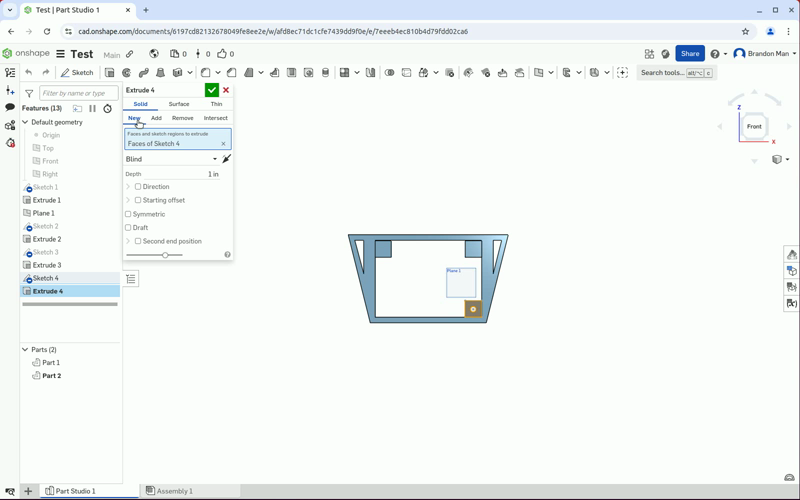
click(137, 120)
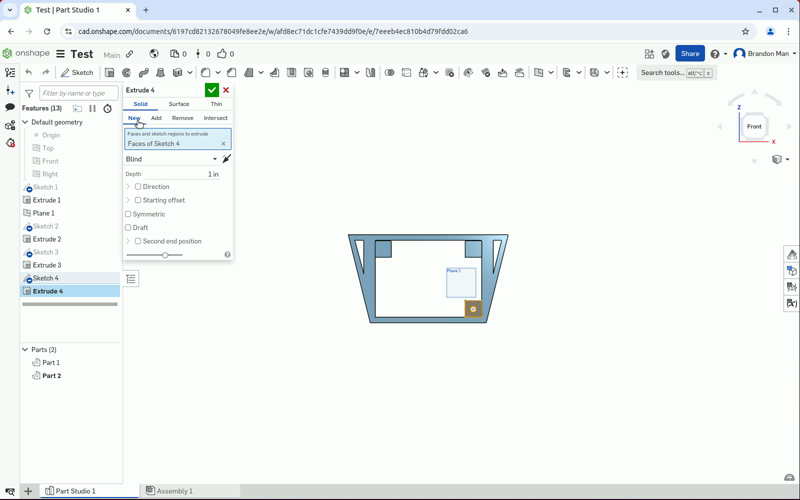
key(tab, 4)
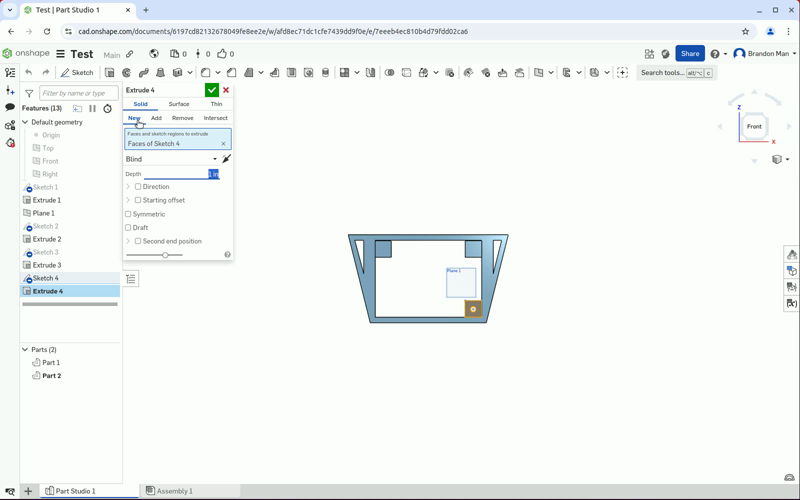
text(-0.481)
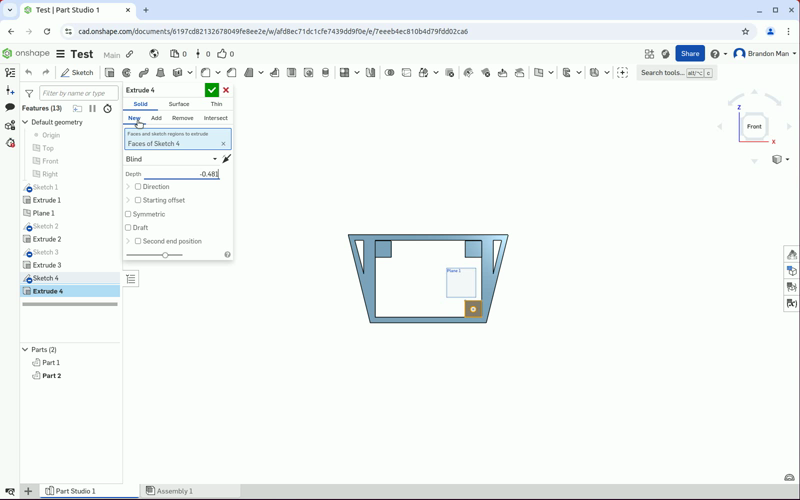
key(enter)
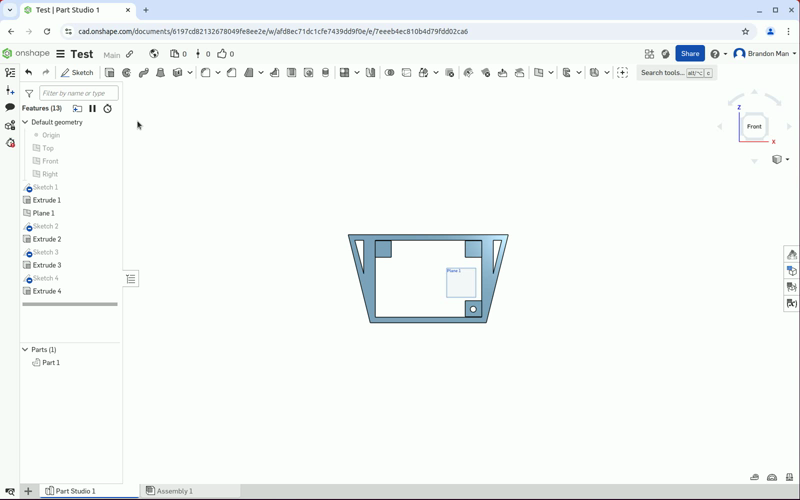
key(shift+h)
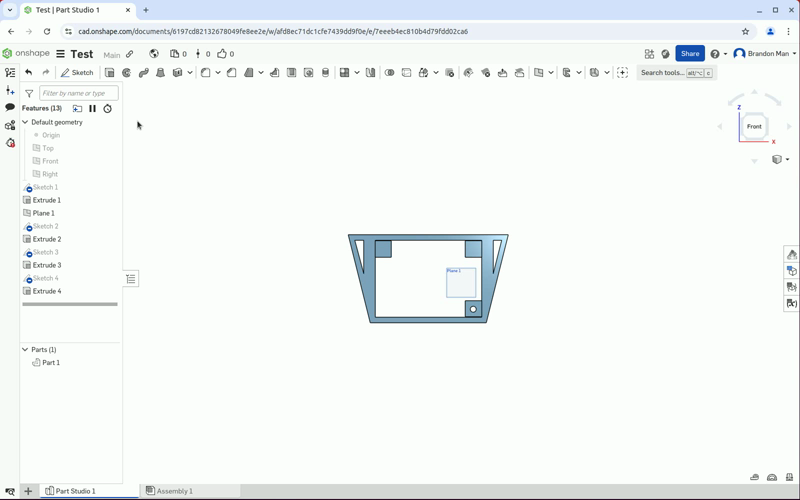
key(shift+h)
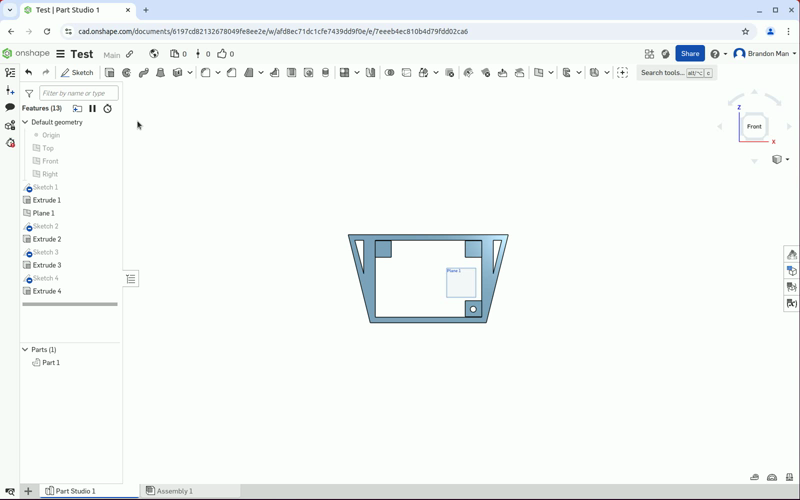
mouse_move(73, 189)
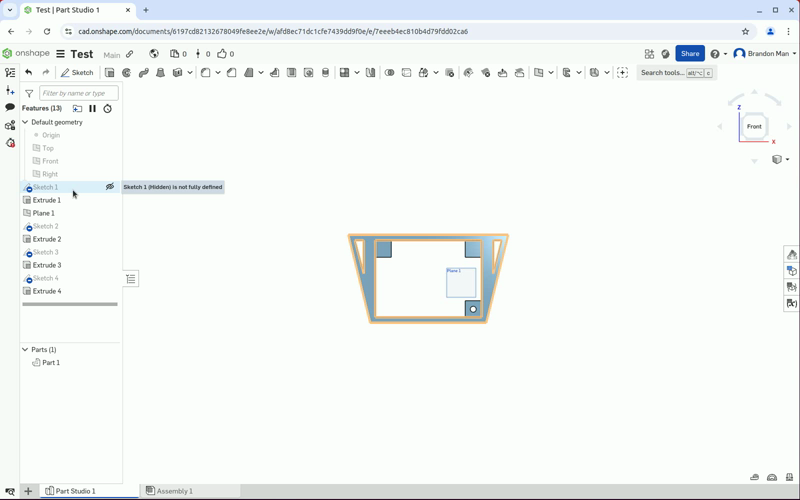
click(73, 189)
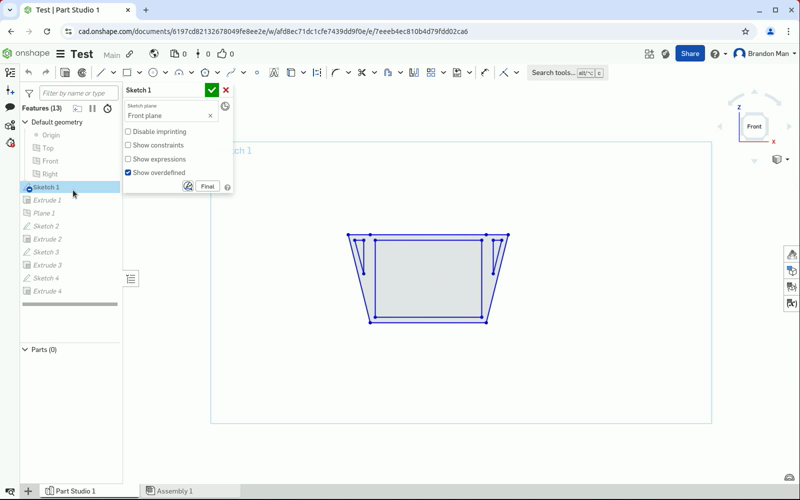
mouse_move(229, 92)
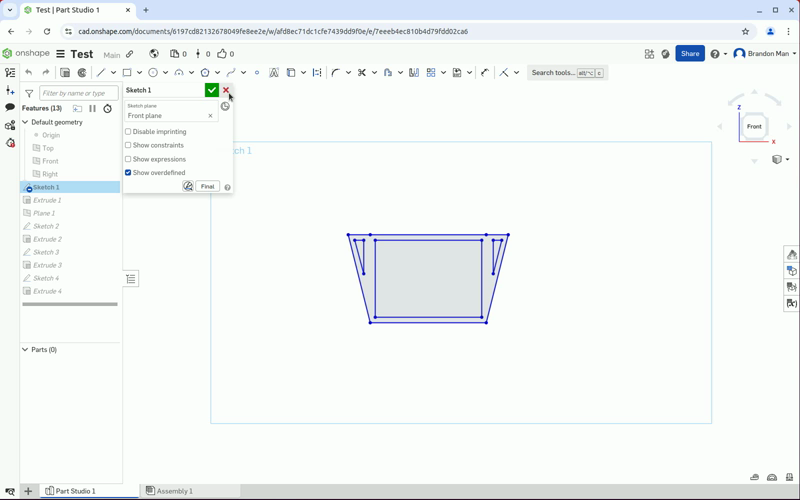
click(229, 92)
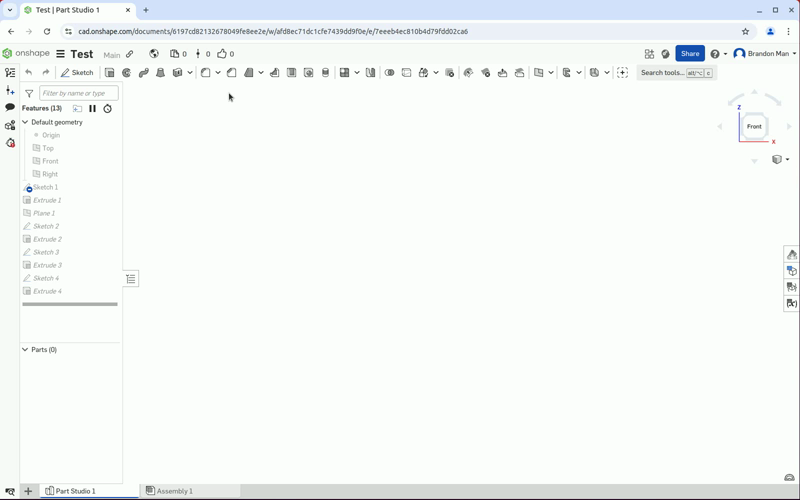
key(shift+s)
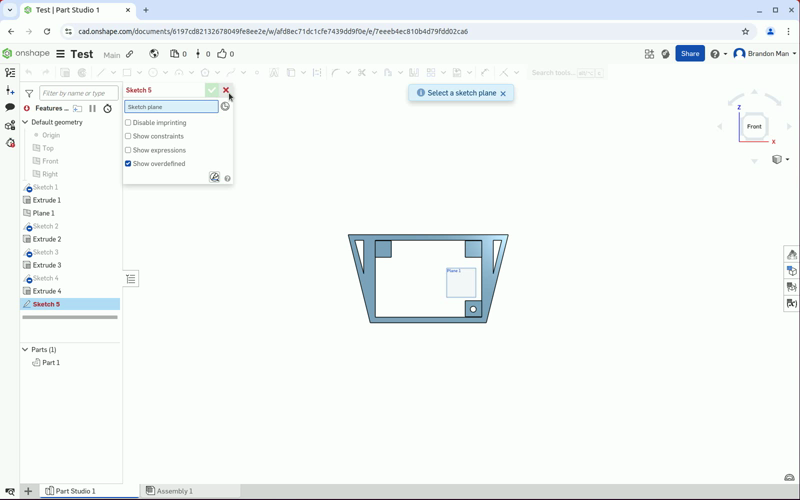
mouse_move(73, 215)
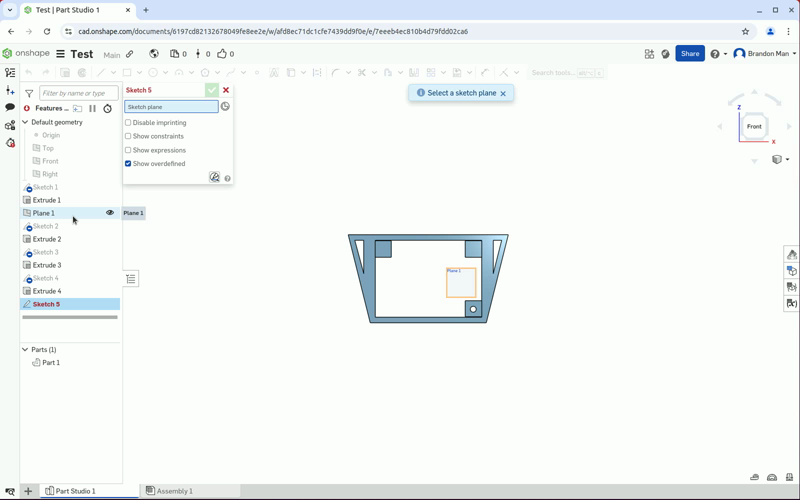
click(73, 215)
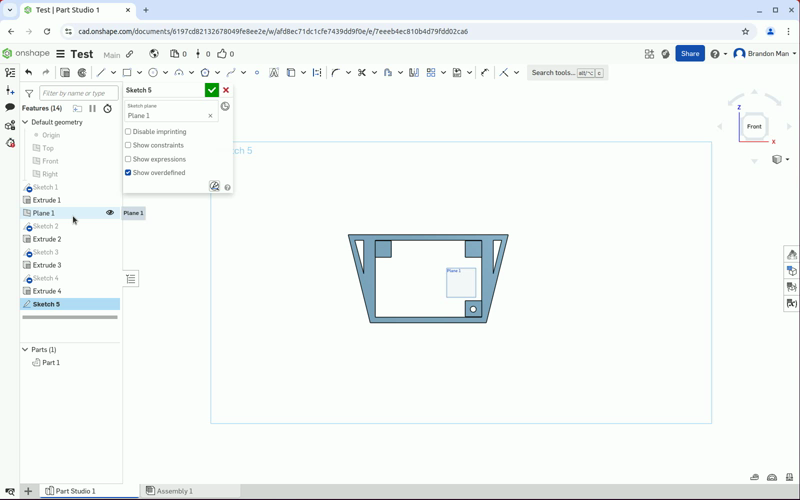
mouse_move(73, 352)
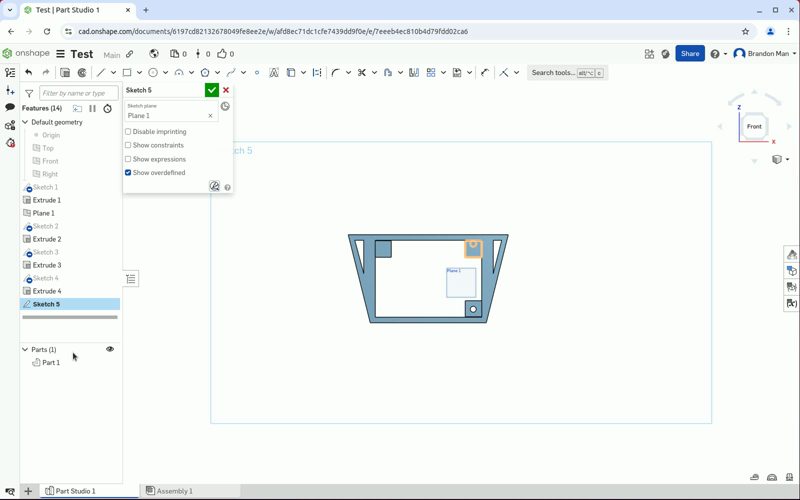
key(y)
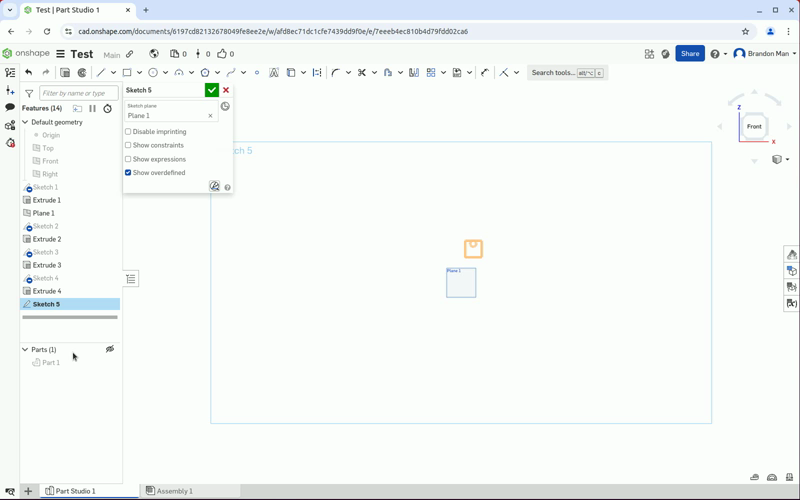
key(l)
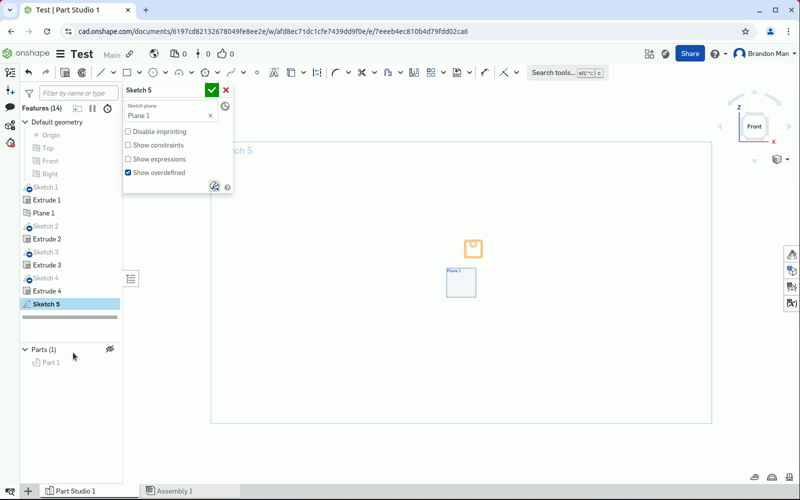
key_down(shift)
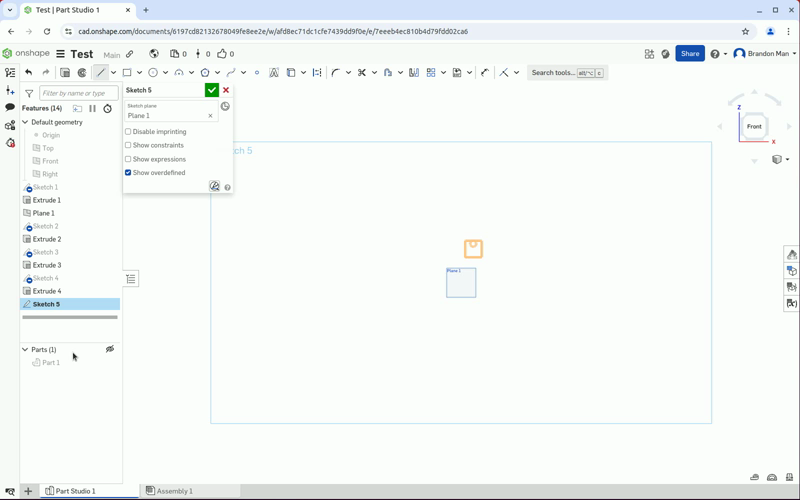
mouse_move(375, 316)
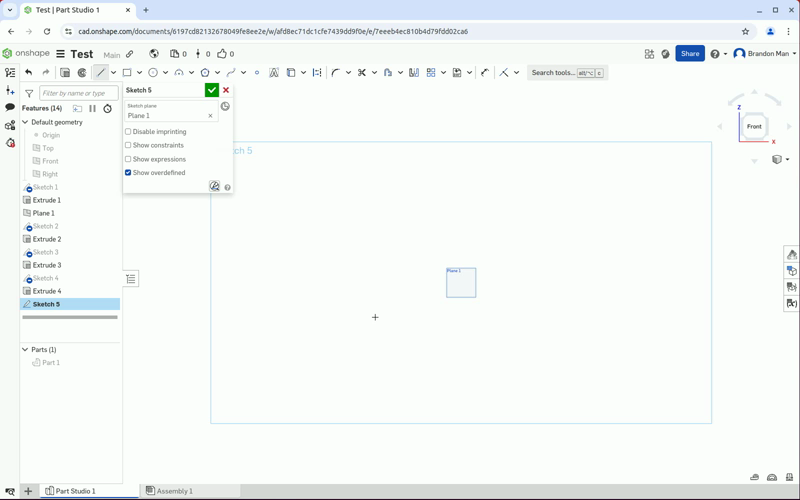
click(375, 316)
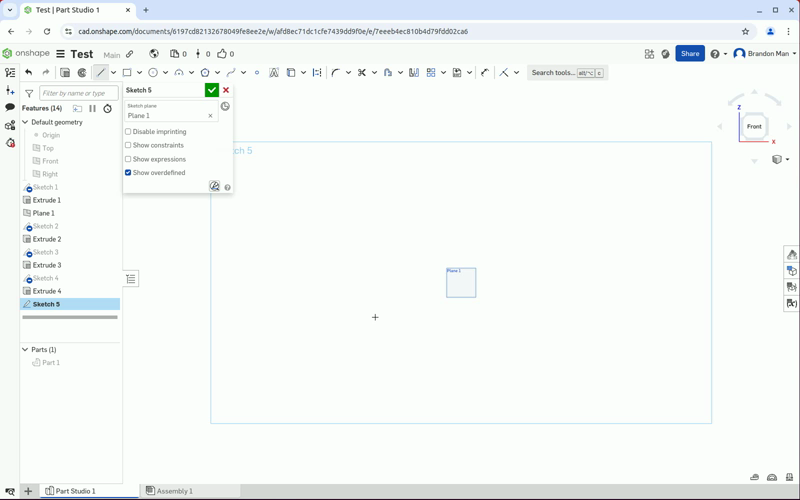
key_up(shift)
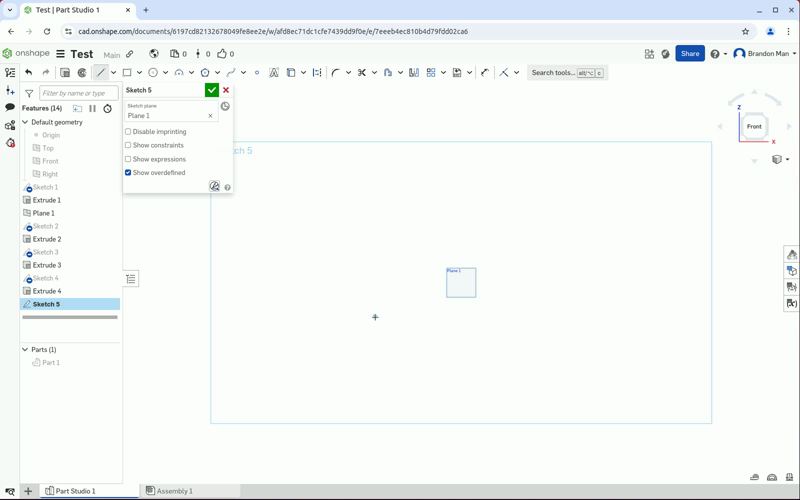
key_down(shift)
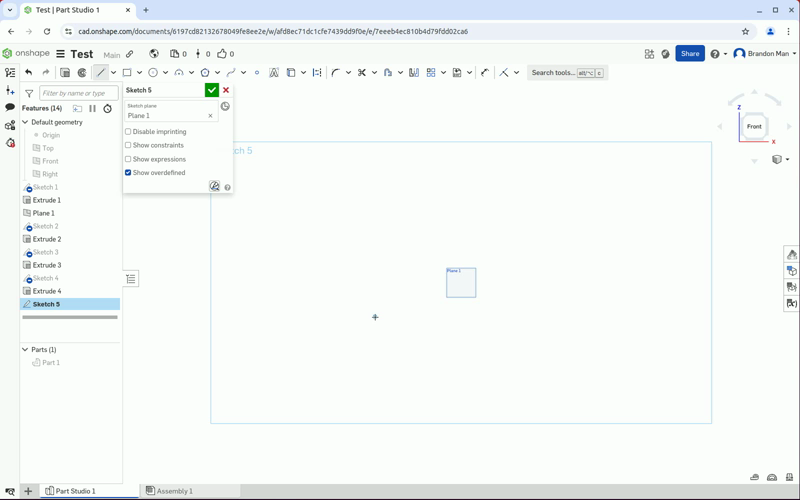
mouse_move(405, 316)
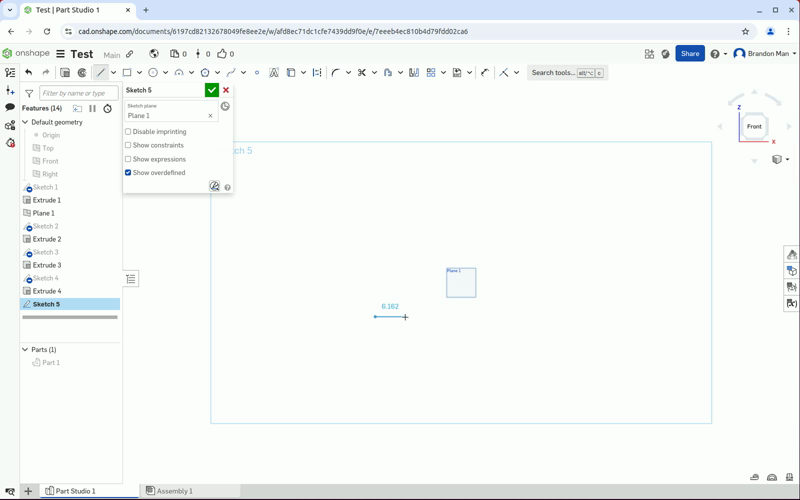
mouse_move(391, 316)
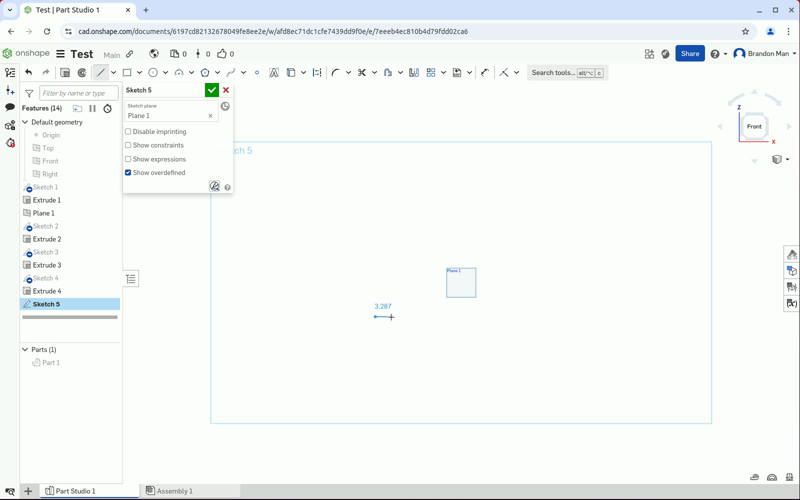
click(391, 316)
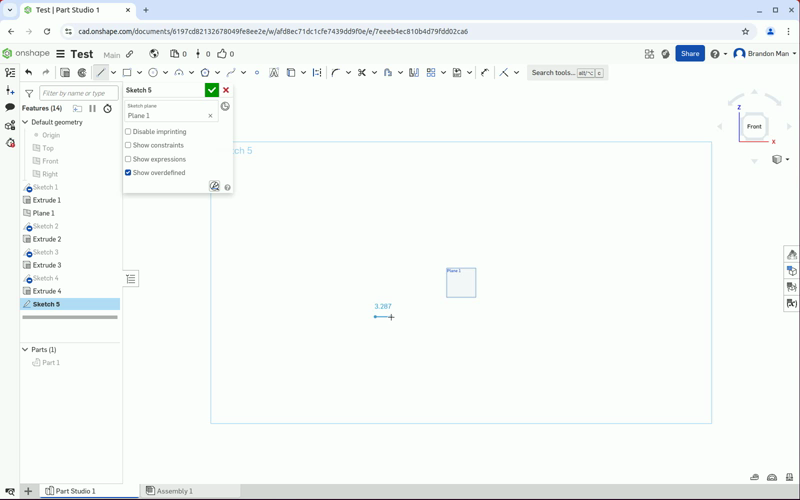
key_up(shift)
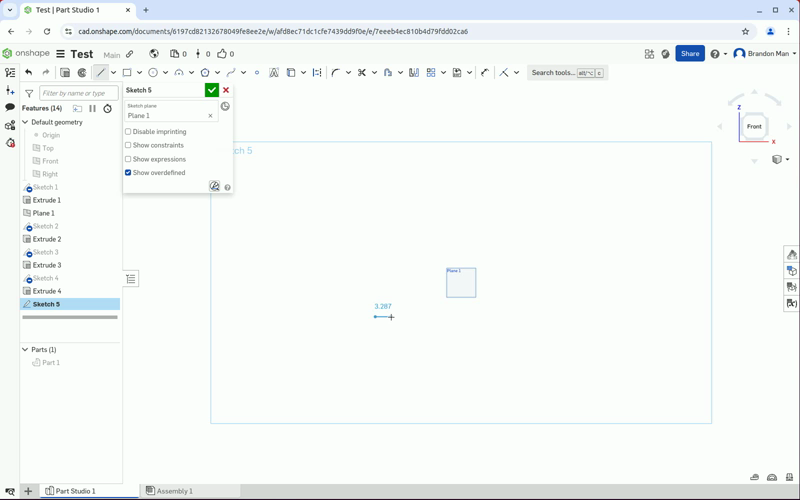
key_down(shift)
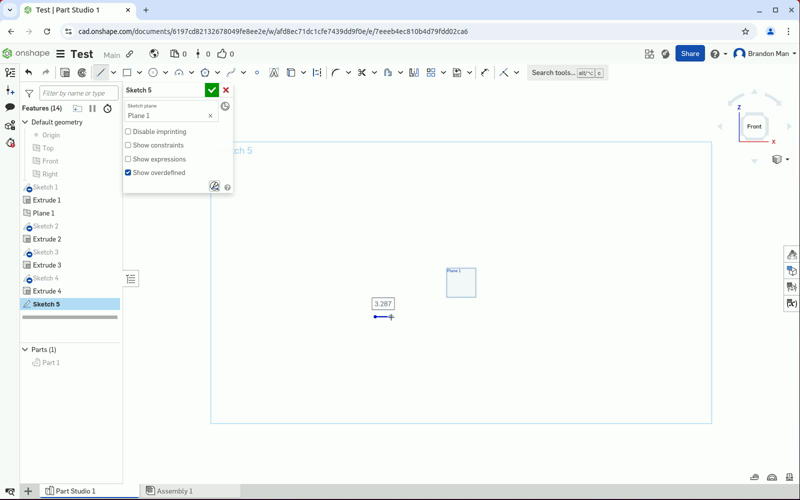
mouse_move(421, 316)
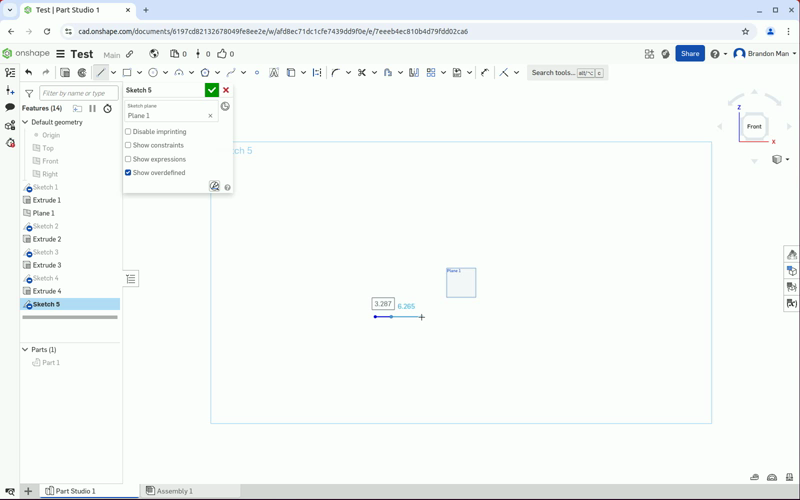
mouse_move(391, 300)
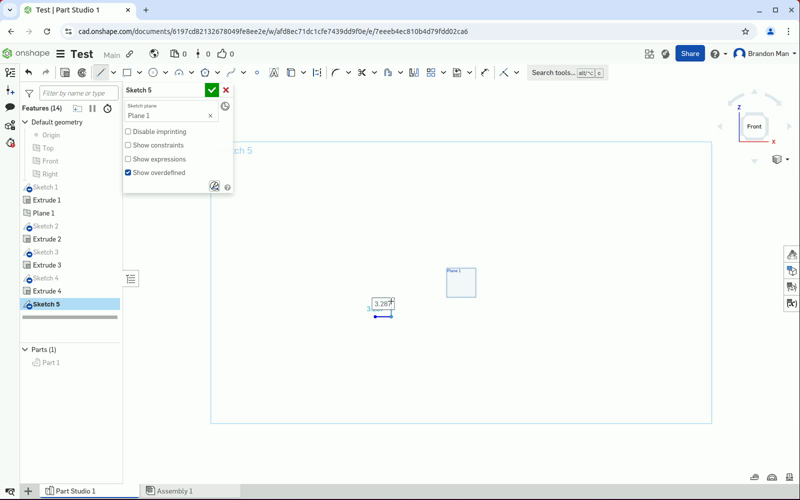
click(391, 300)
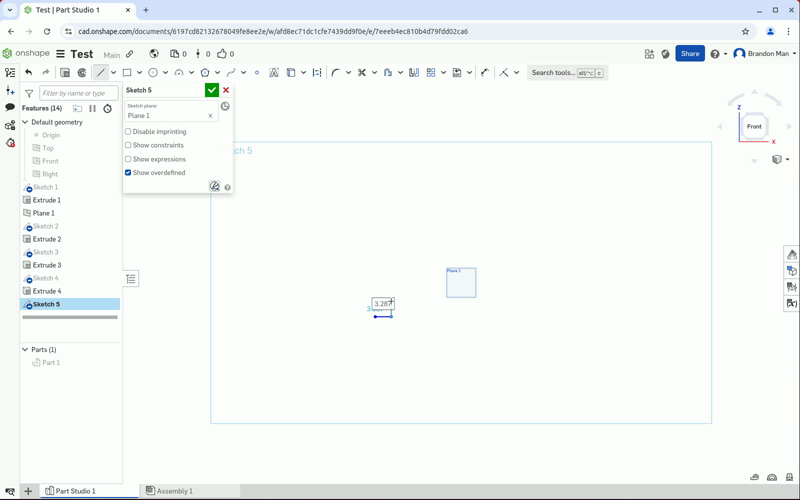
key_up(shift)
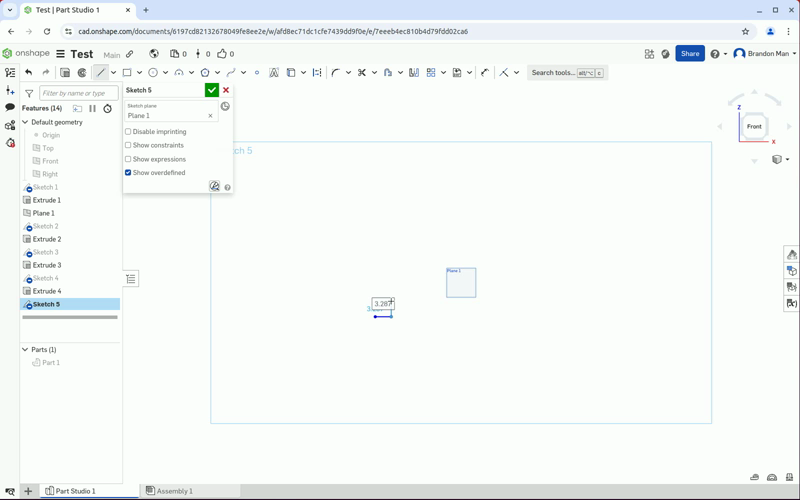
key_down(shift)
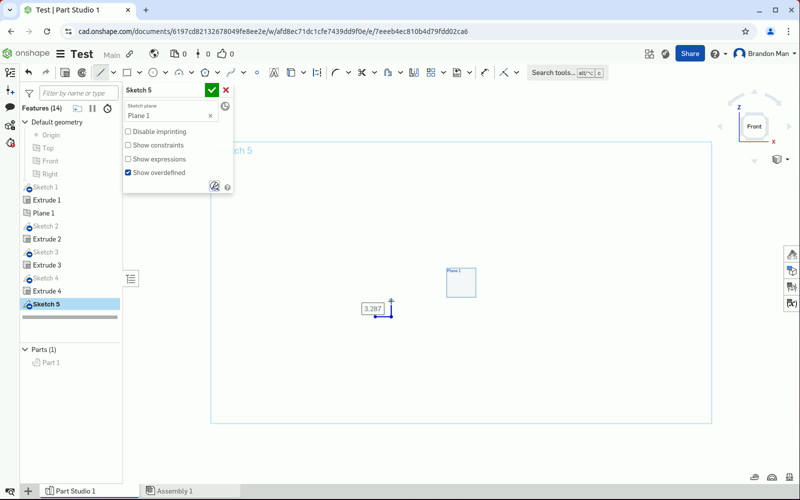
mouse_move(421, 300)
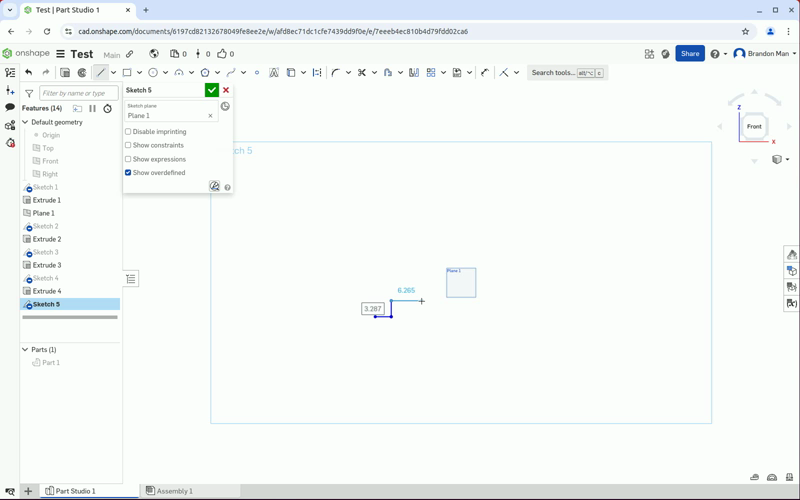
mouse_move(375, 300)
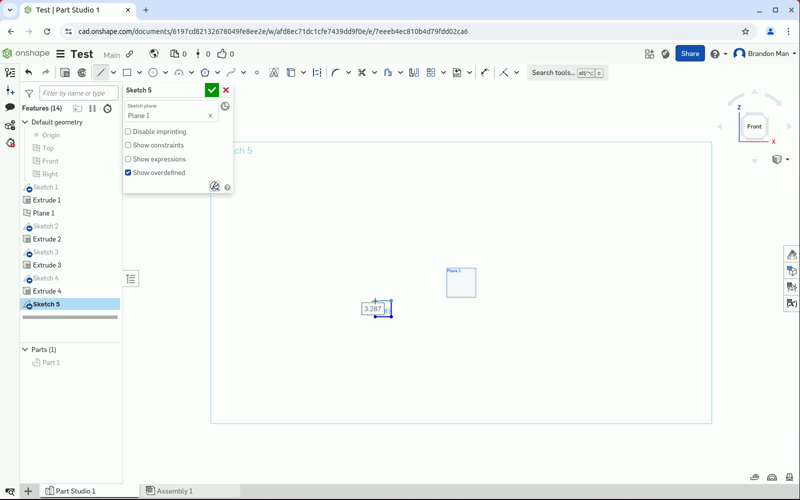
click(375, 300)
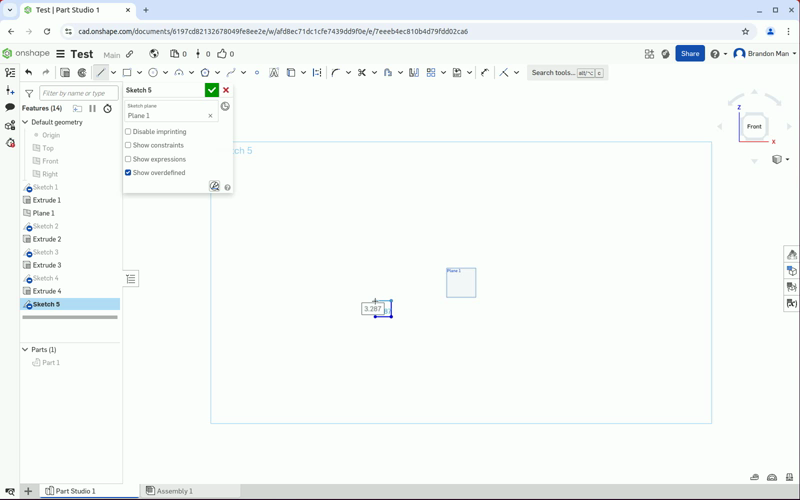
key_up(shift)
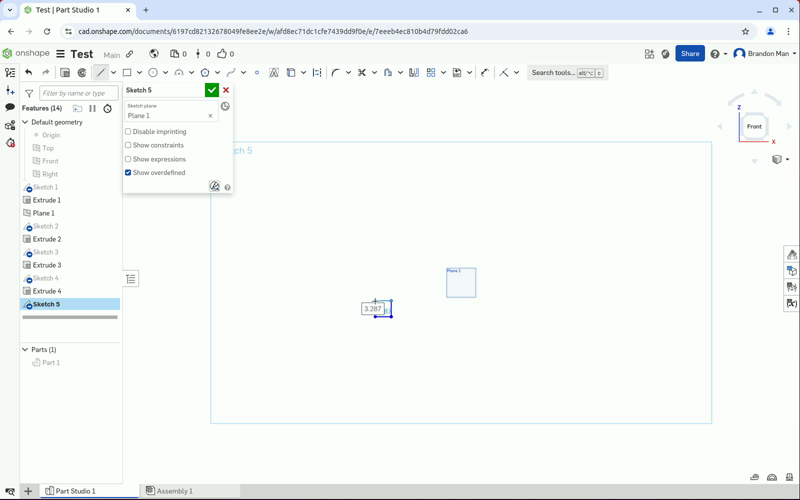
mouse_move(405, 300)
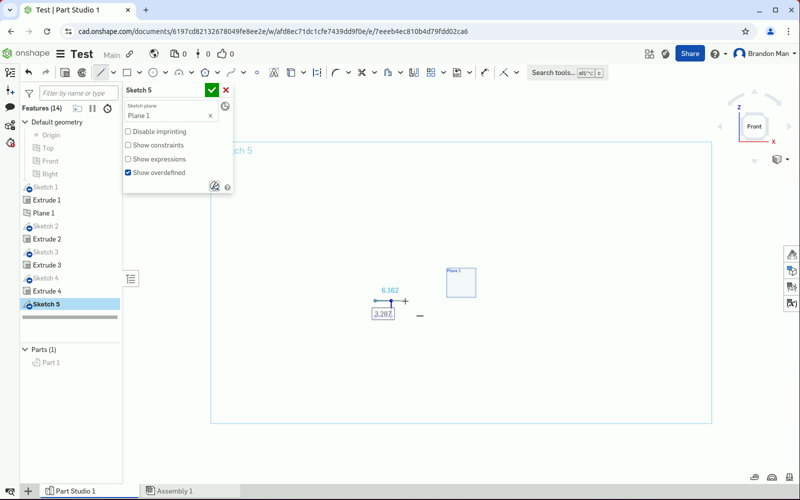
key_down(shift)
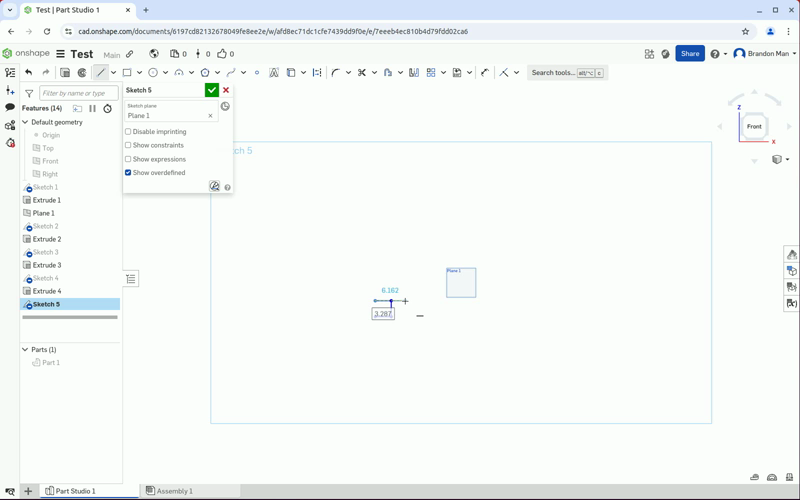
mouse_move(375, 316)
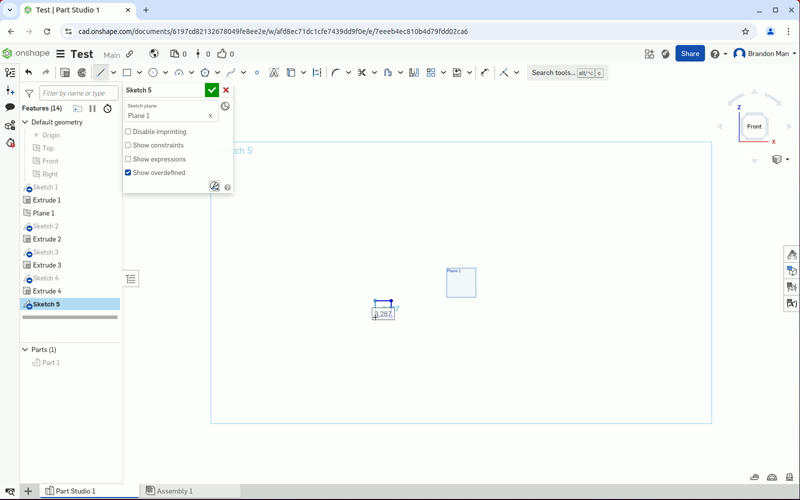
key_up(shift)
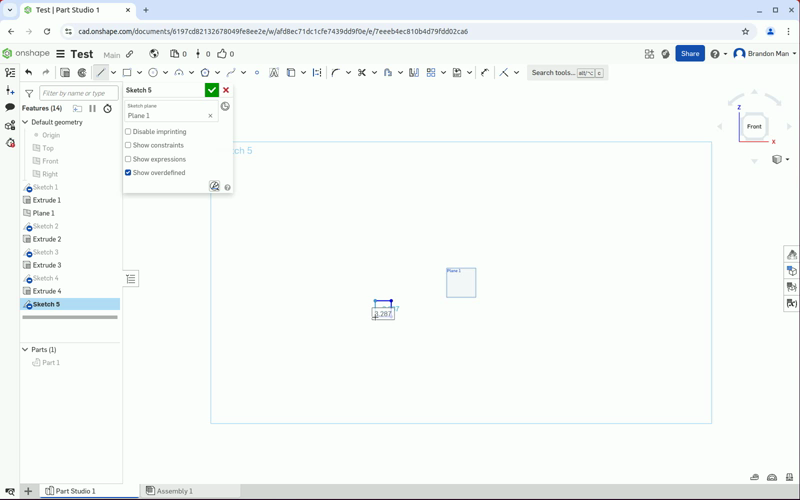
click(375, 316)
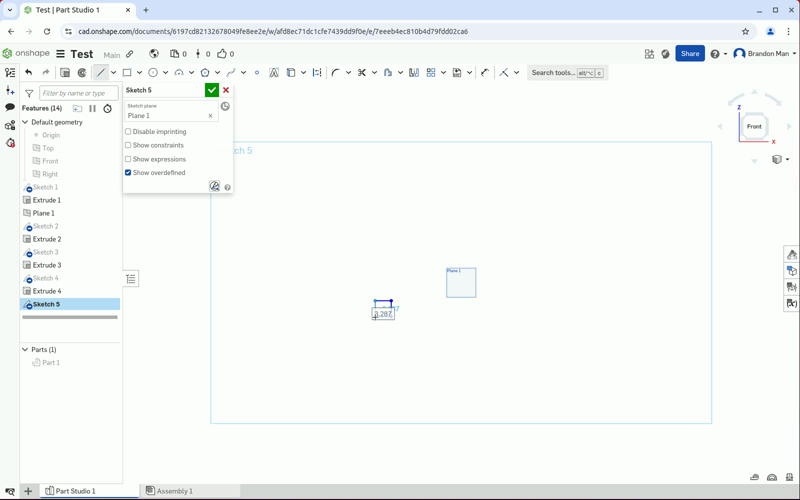
key(esc)
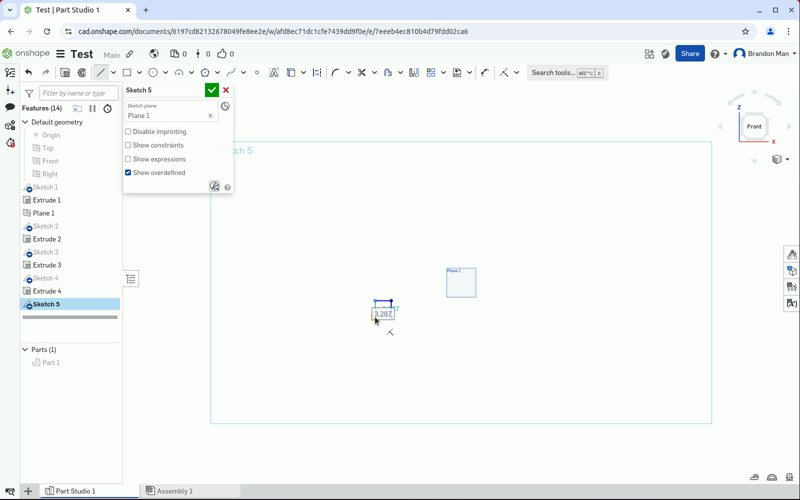
key(c)
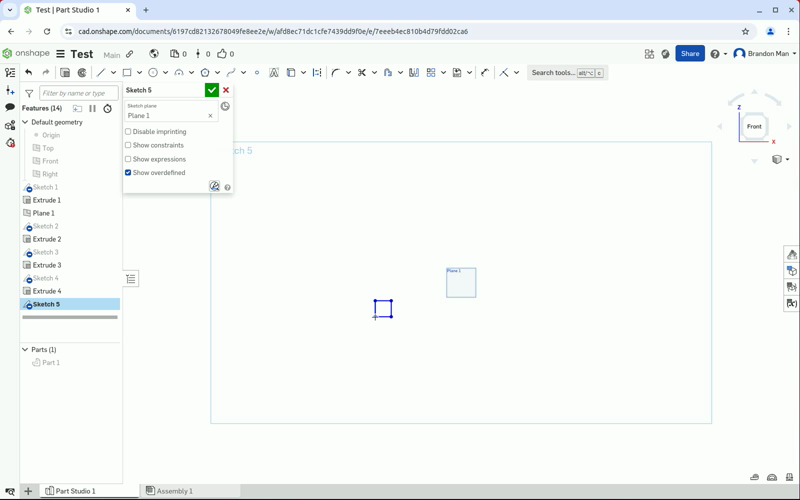
key_down(shift)
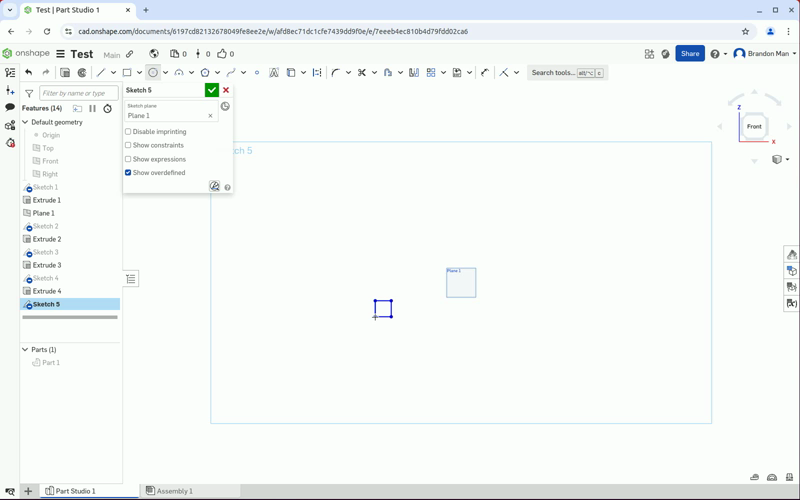
mouse_move(383, 309)
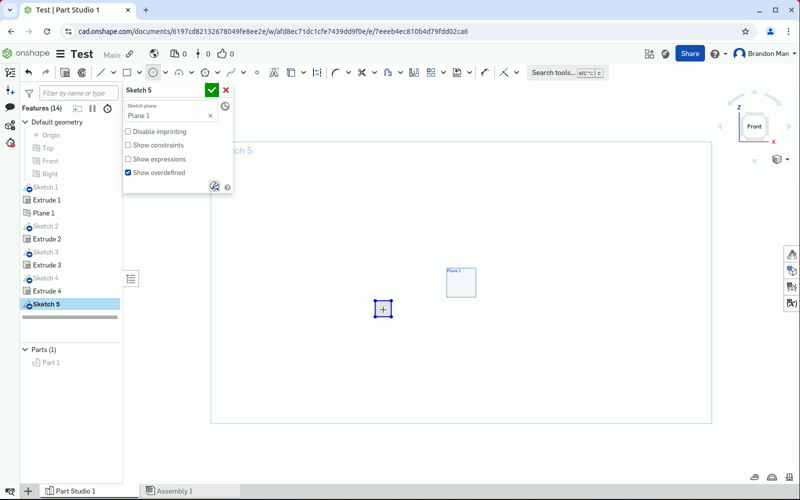
click(383, 309)
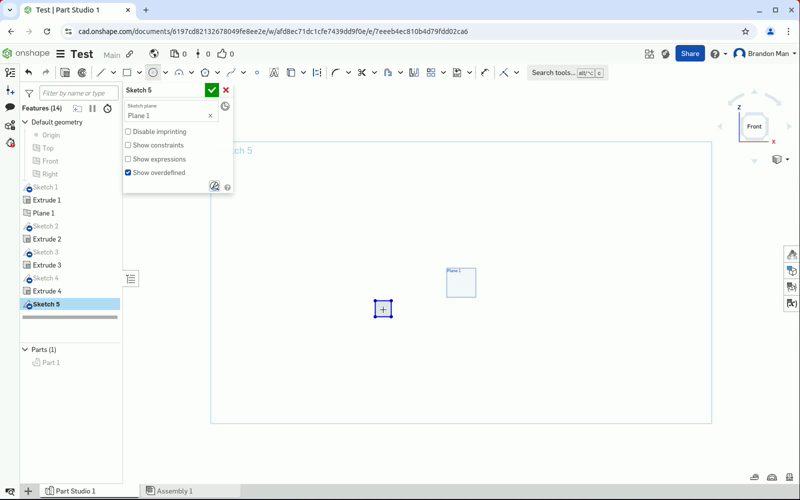
key_up(shift)
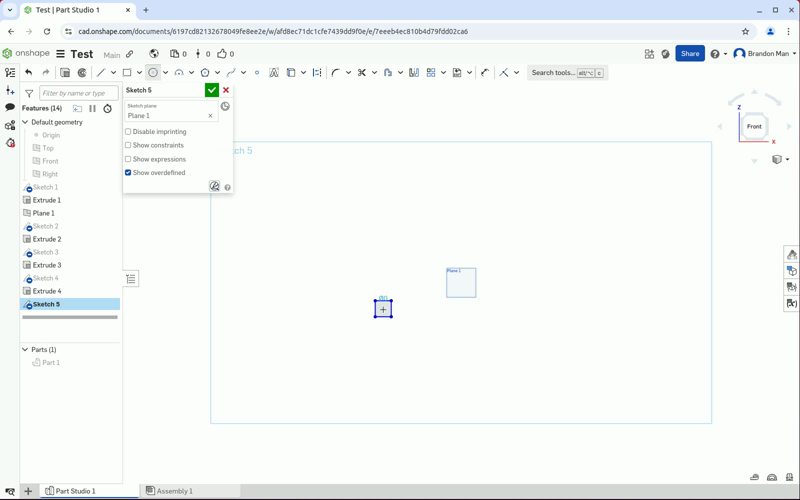
mouse_move(386, 309)
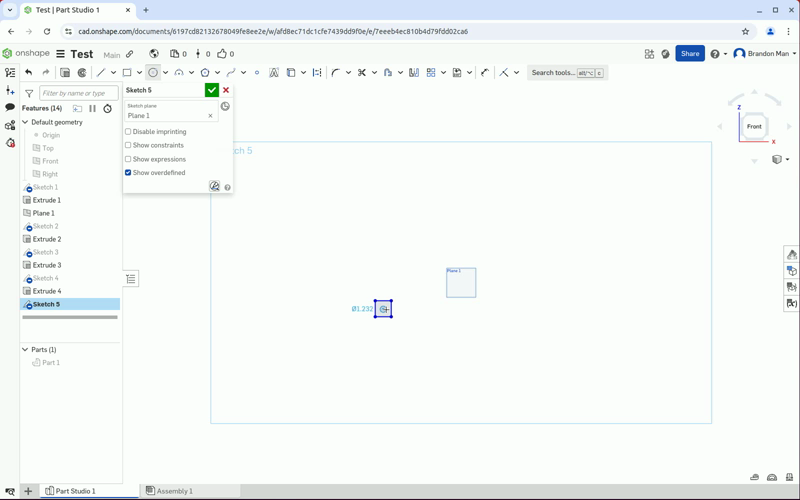
click(386, 309)
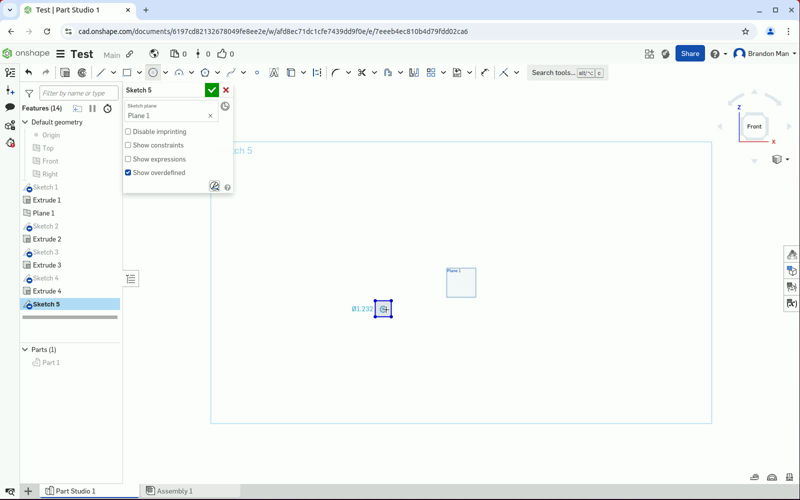
key(esc)
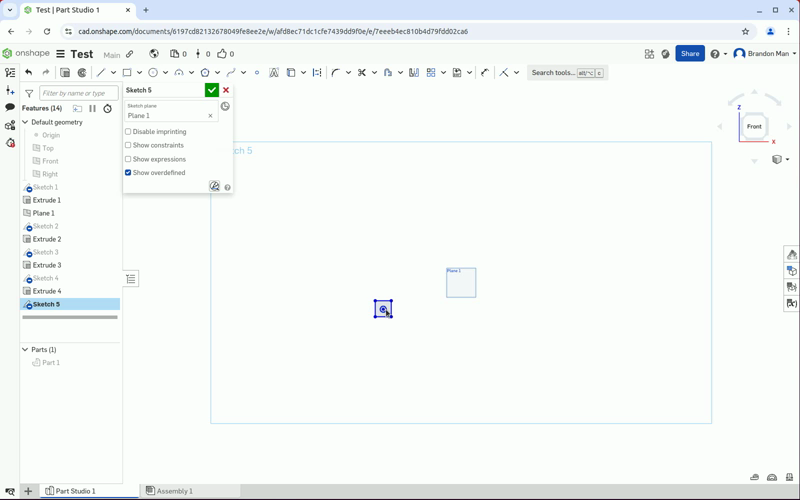
mouse_move(391, 309)
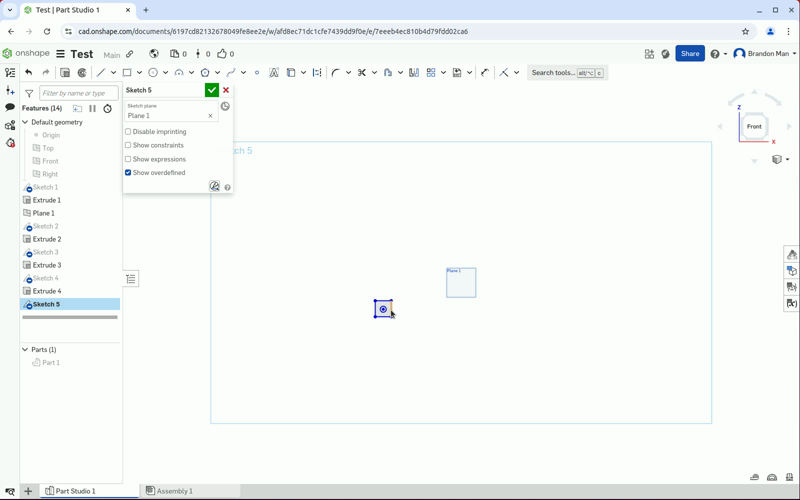
scroll(6)
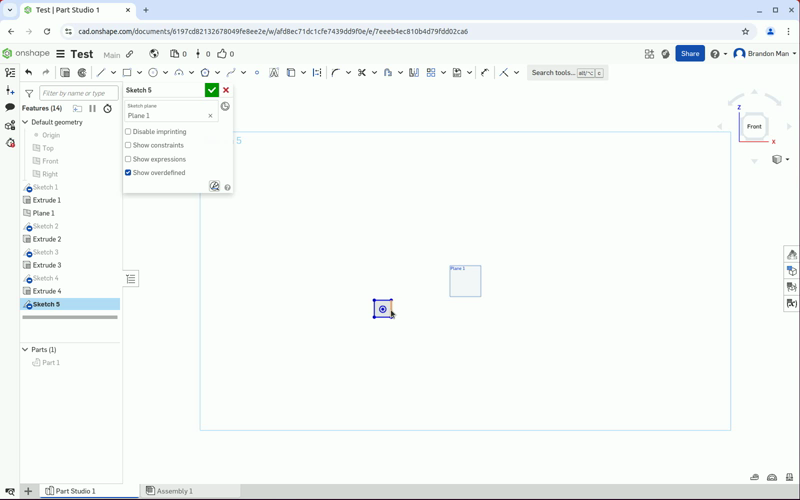
scroll(6)
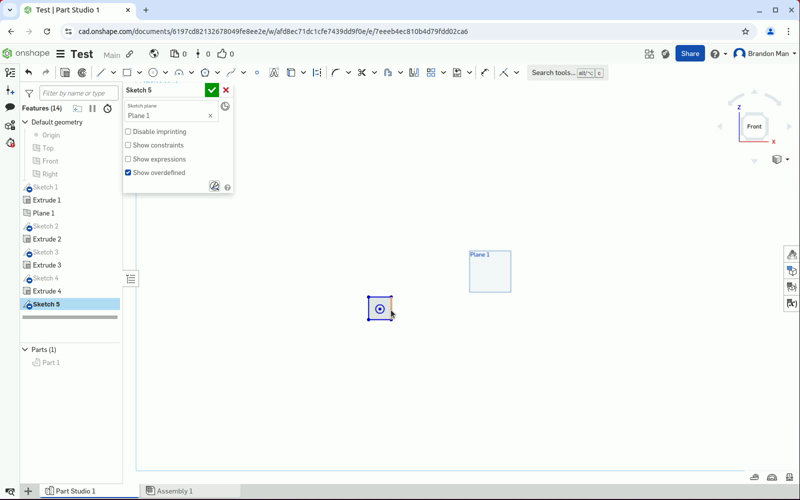
scroll(6)
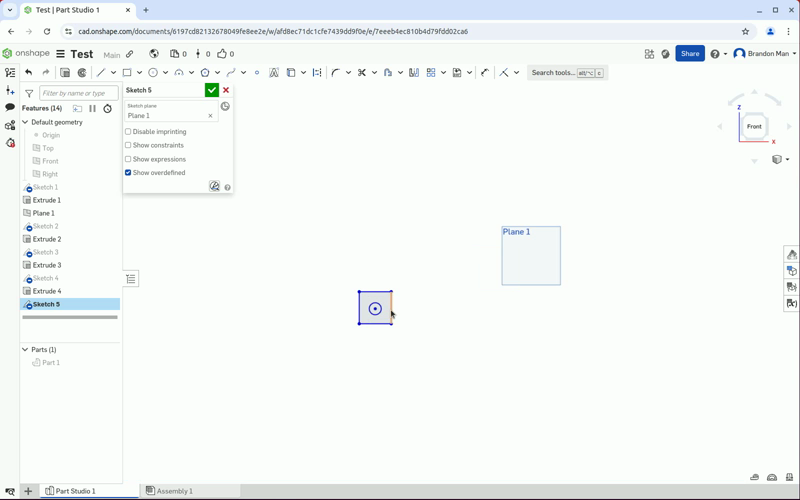
scroll(6)
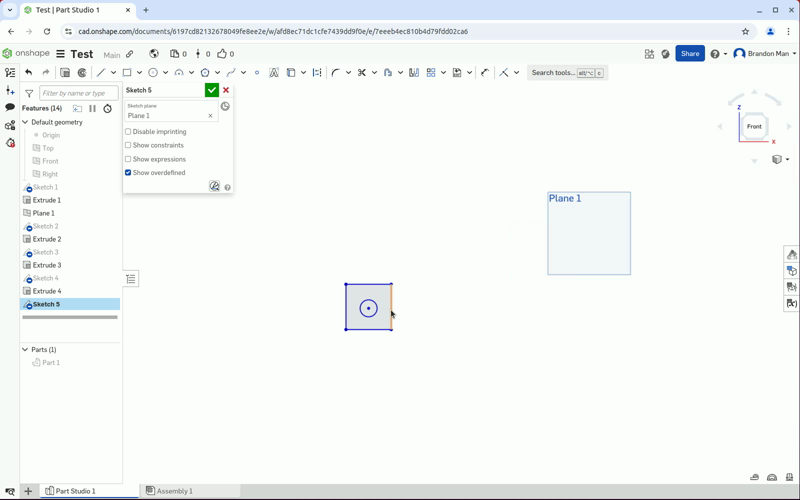
scroll(6)
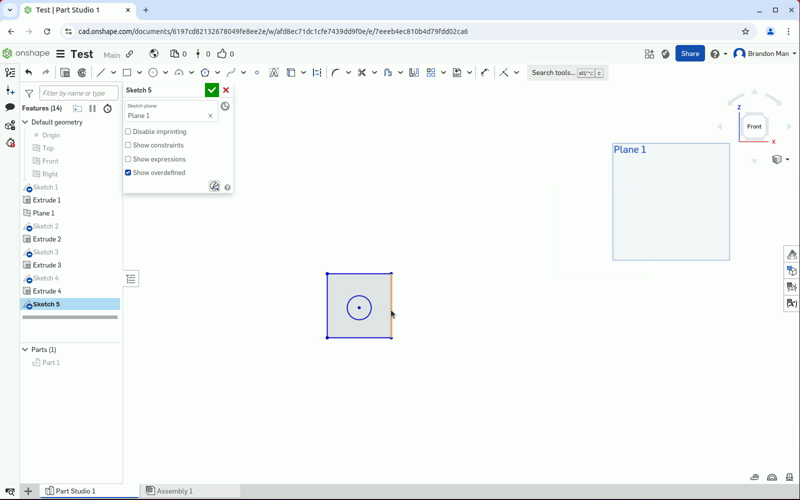
scroll(6)
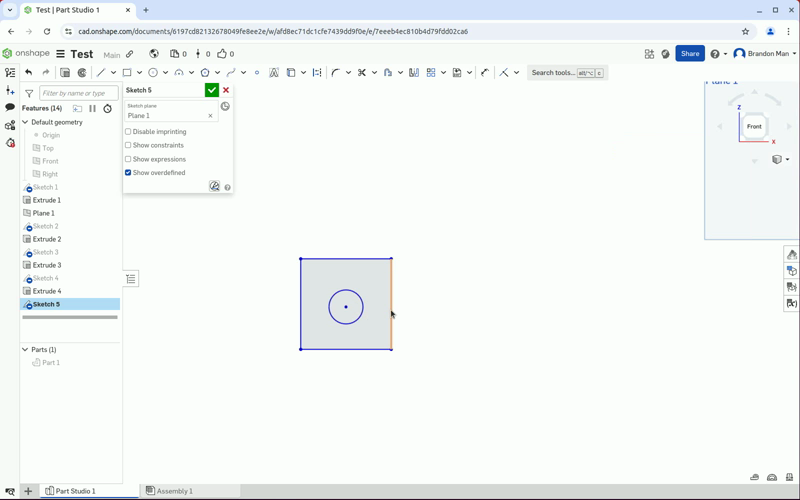
scroll(6)
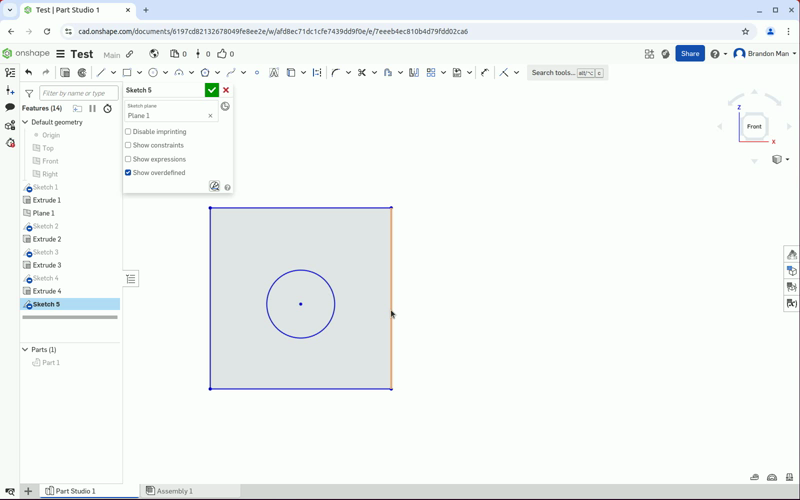
click(391, 309)
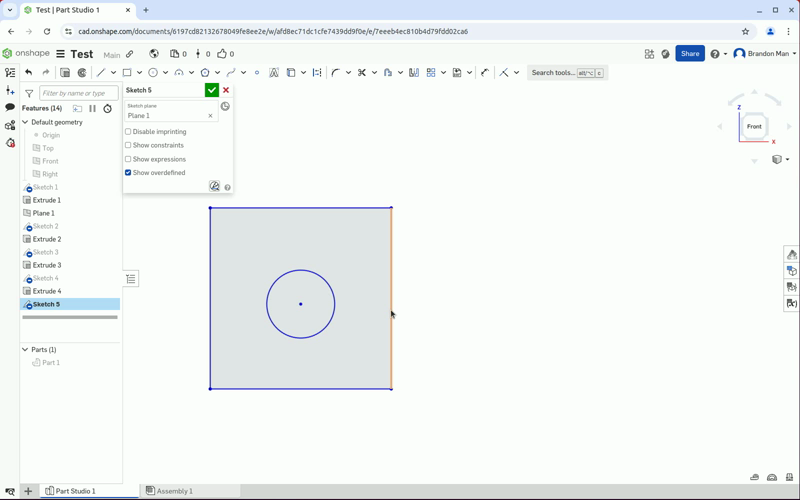
scroll(-6)
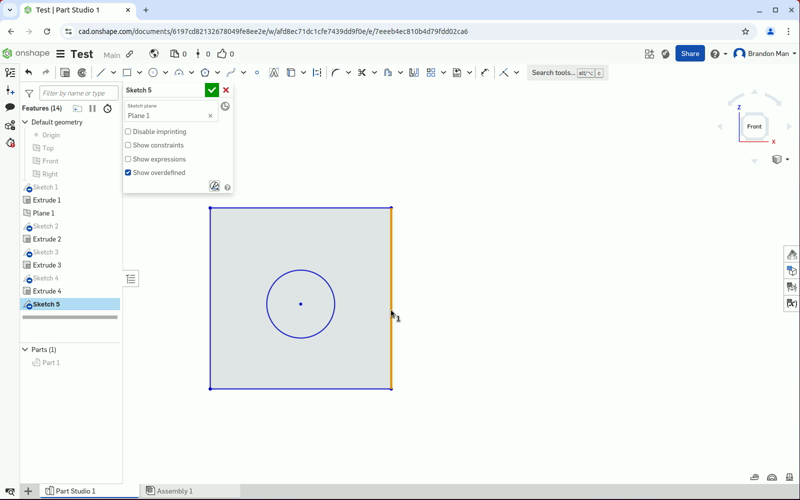
scroll(-6)
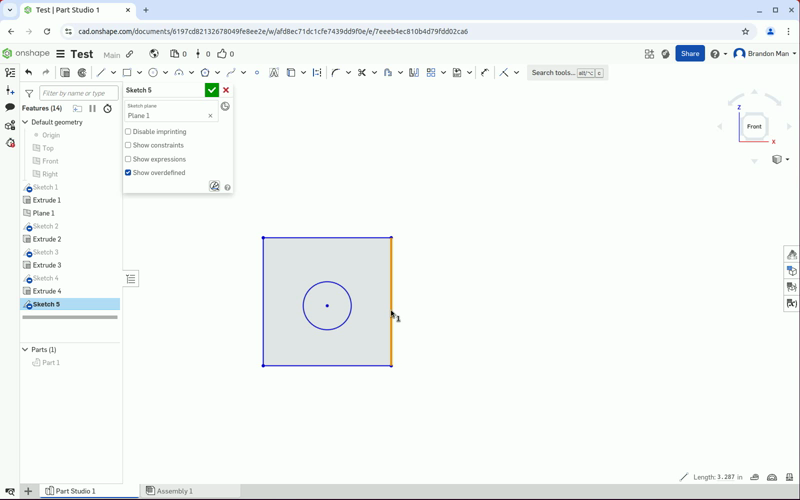
scroll(-6)
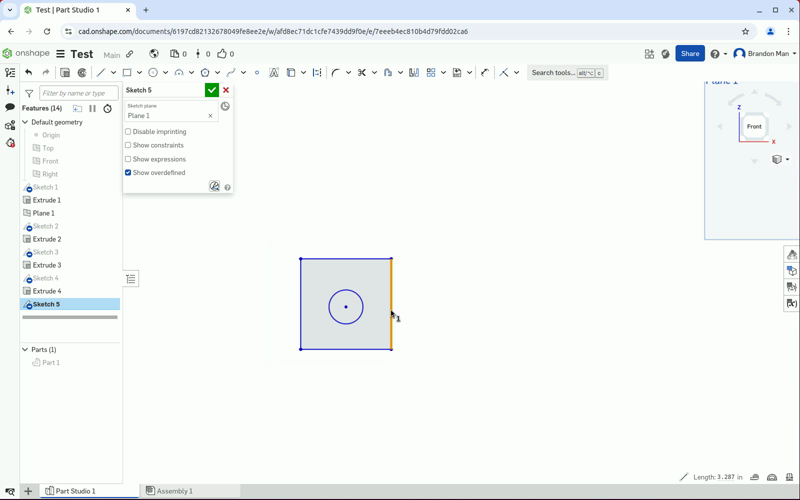
scroll(-6)
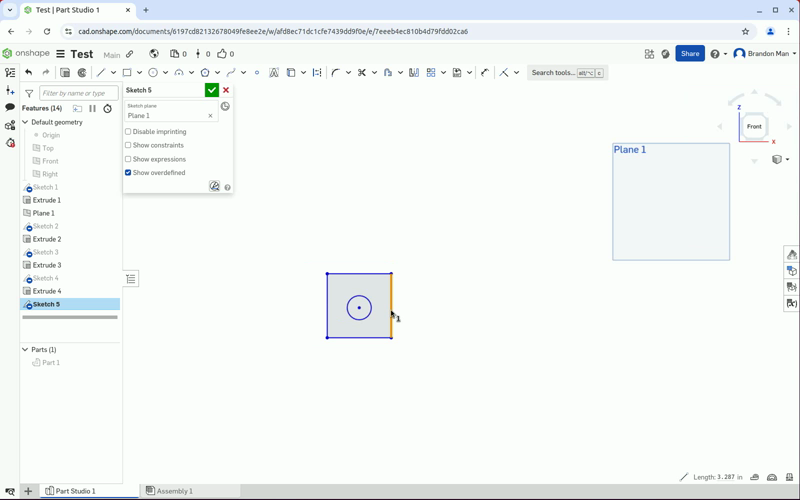
scroll(-6)
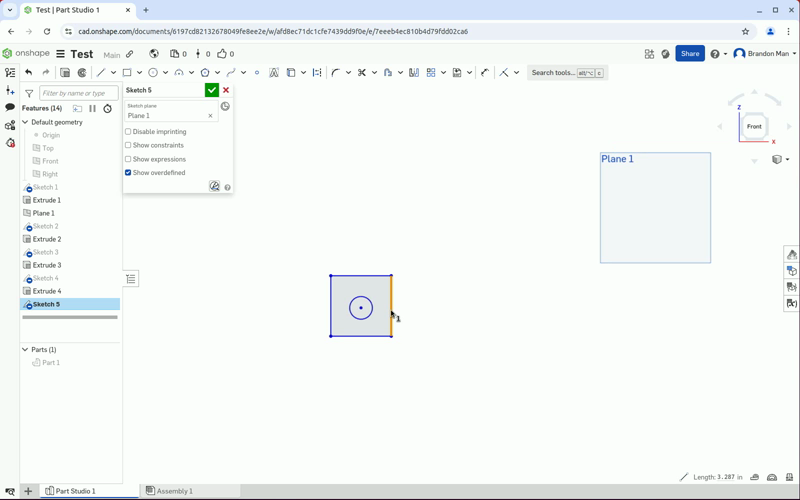
scroll(-6)
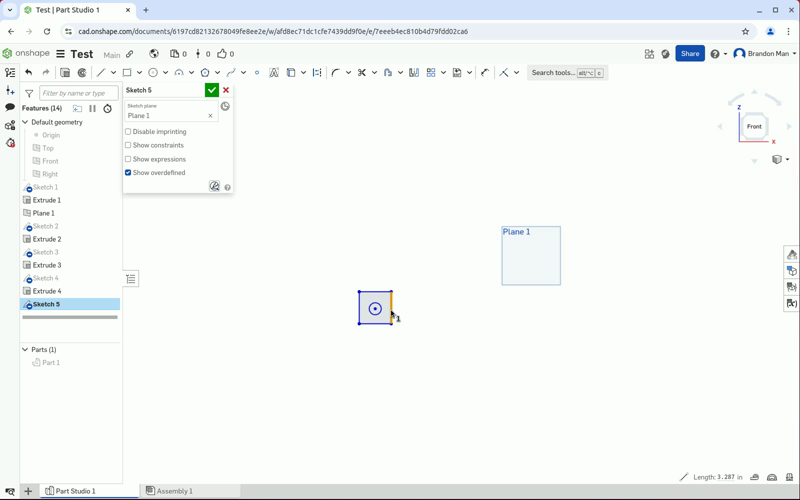
scroll(-6)
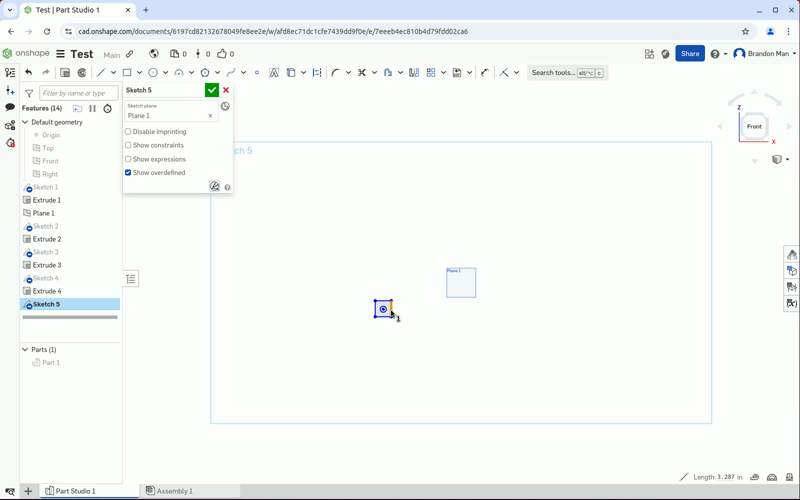
mouse_move(73, 352)
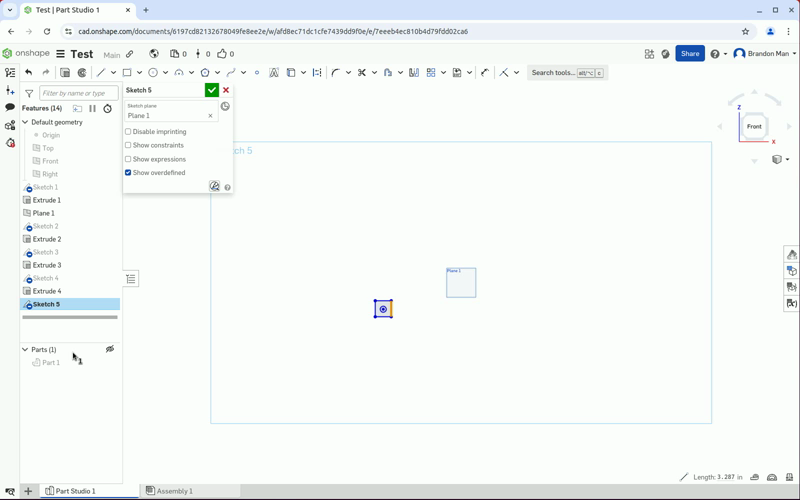
key(shift+y)
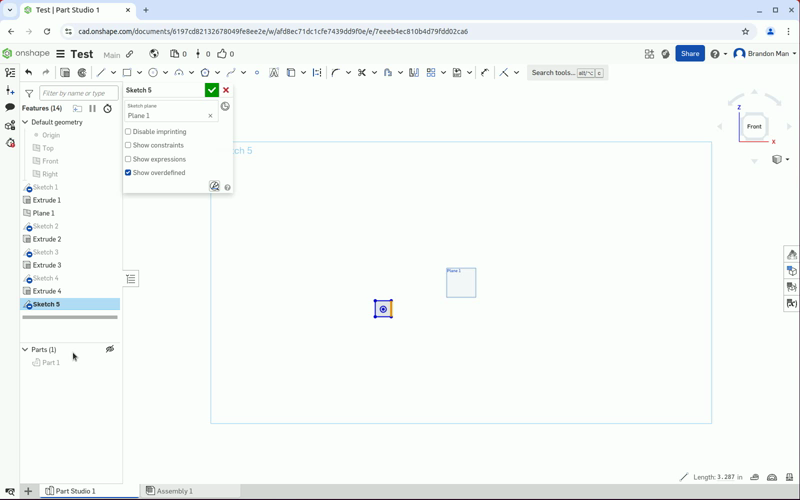
key(shift+e)
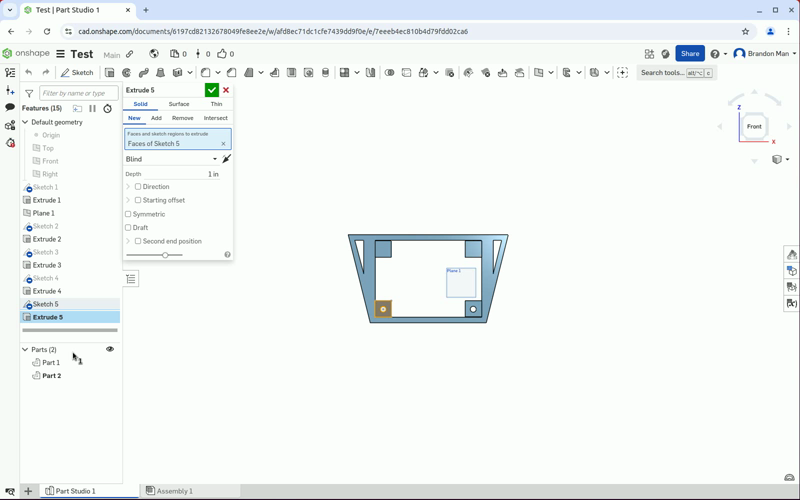
mouse_move(143, 106)
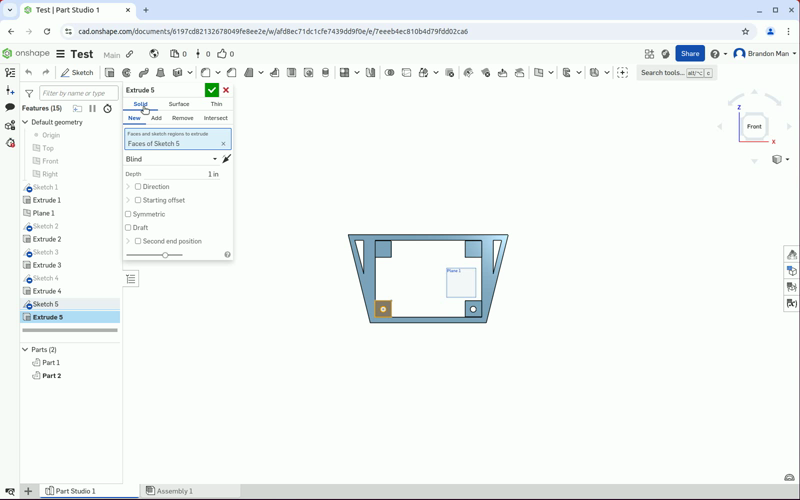
click(143, 106)
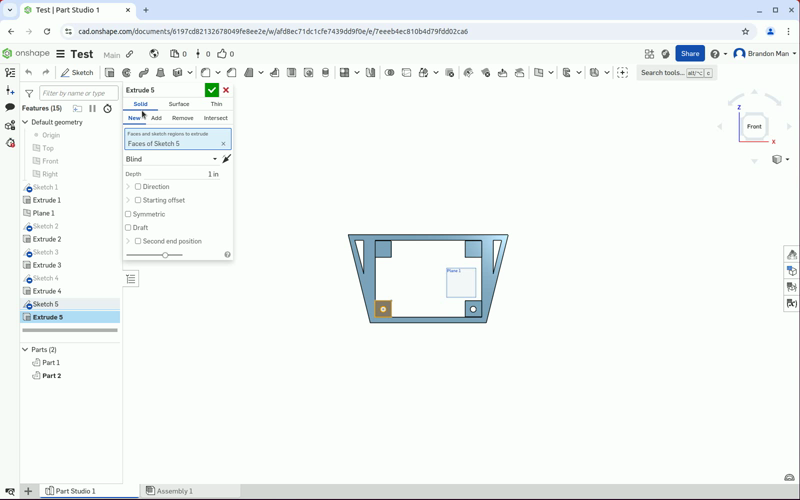
mouse_move(137, 120)
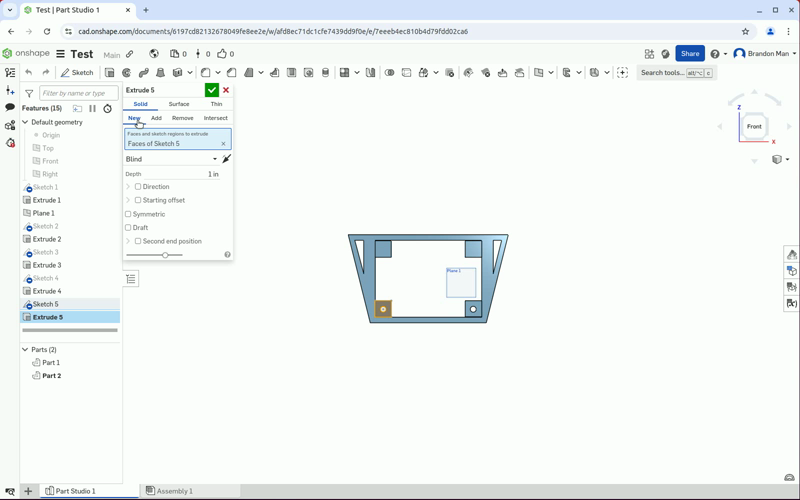
click(137, 120)
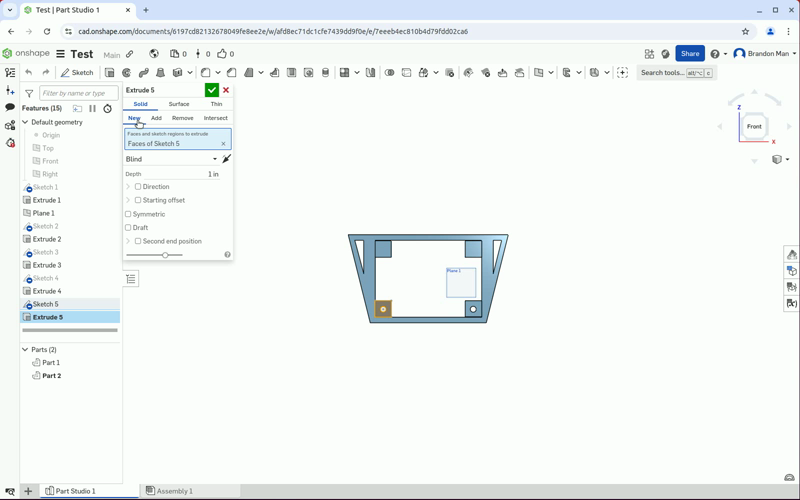
key(tab, 4)
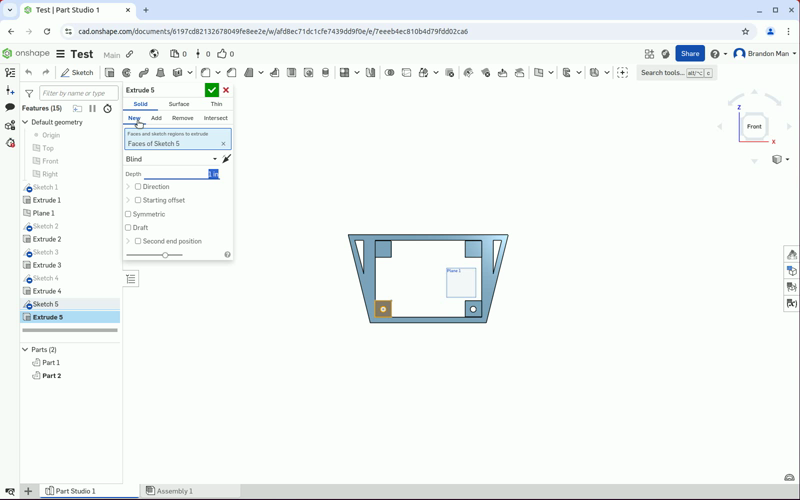
text(-0.481)
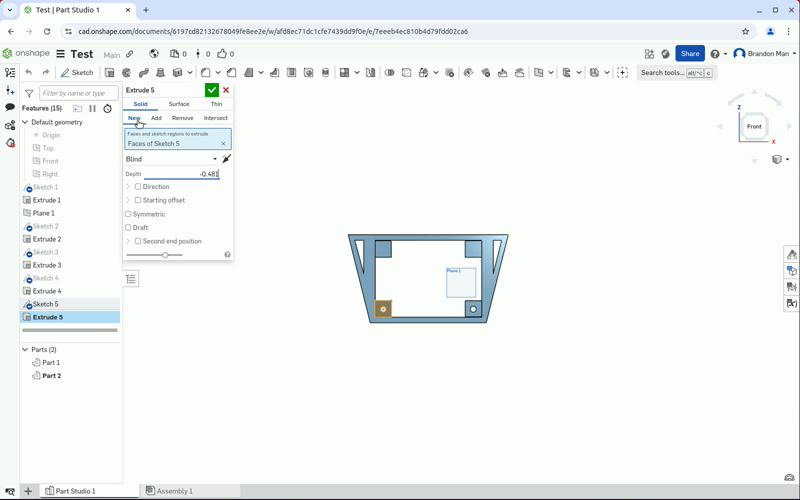
key(enter)
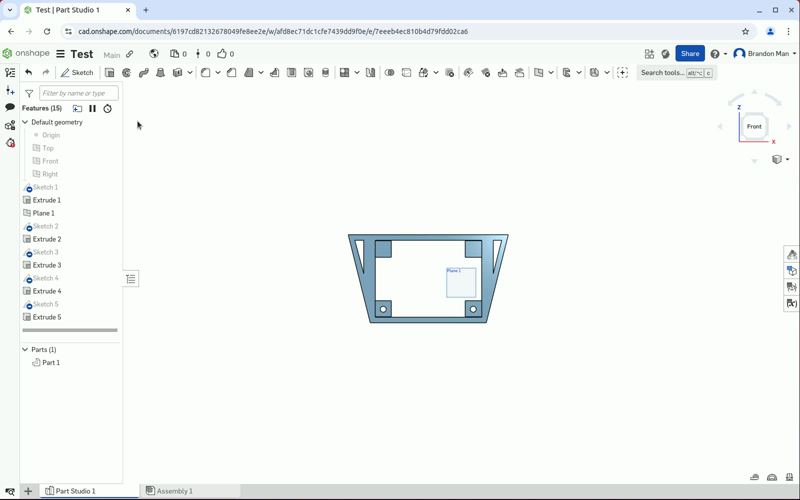
key(shift+h)
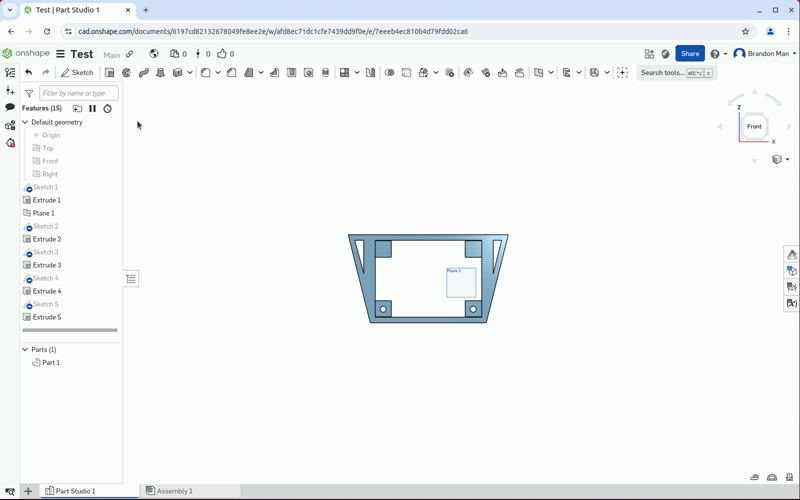
key(shift+h)
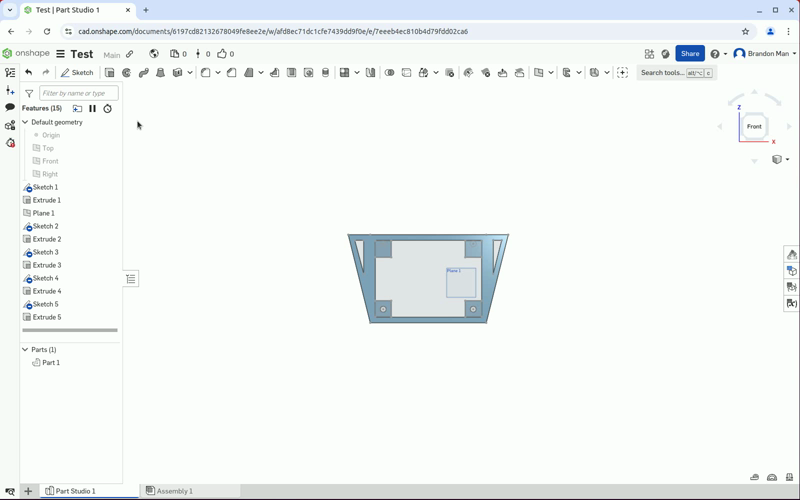
key(shift+7)
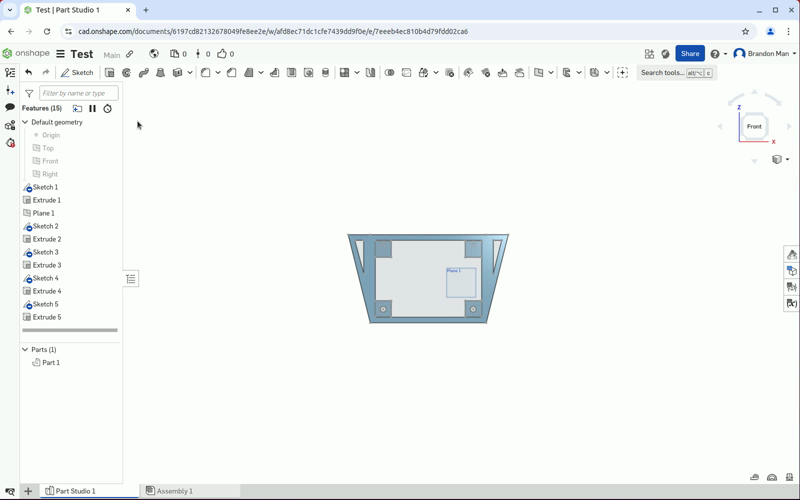
key(left, 2)
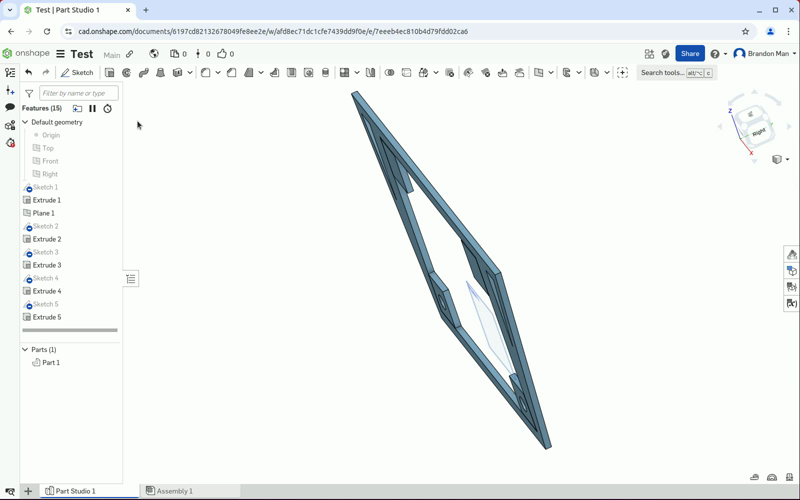
key(down, 2)
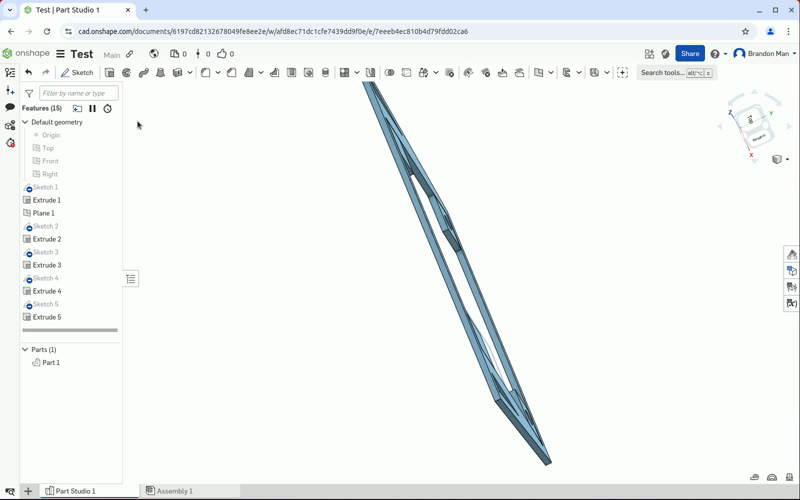
key(up, 2)
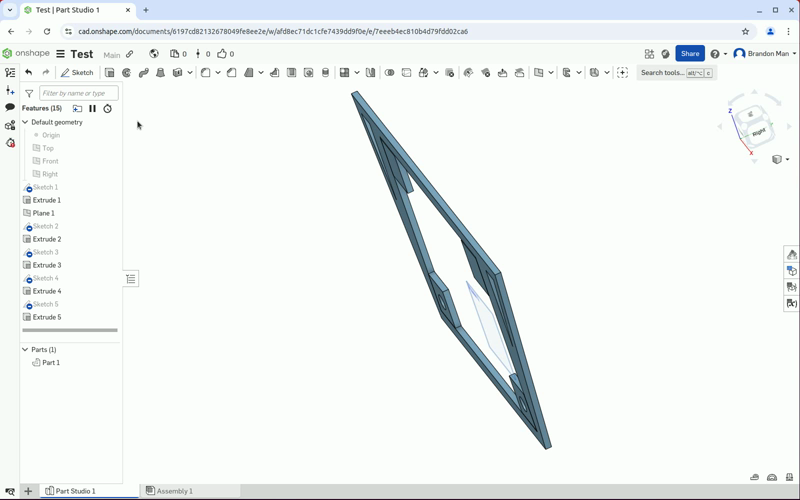
key(right, 2)
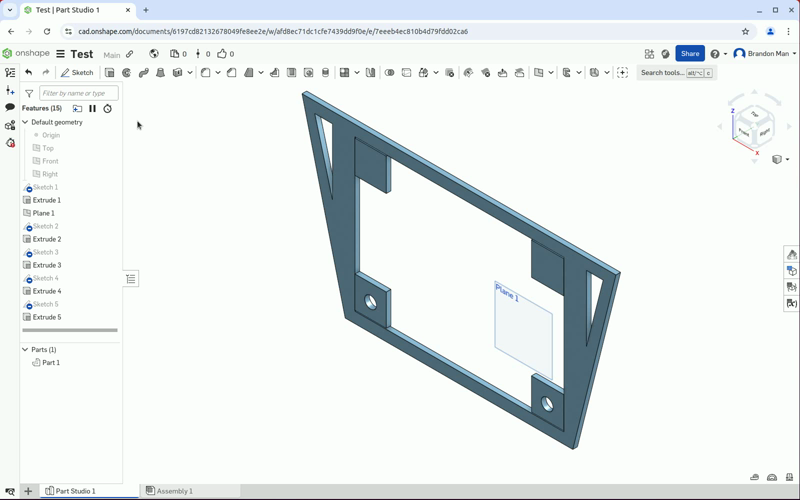
mouse_move(73, 189)
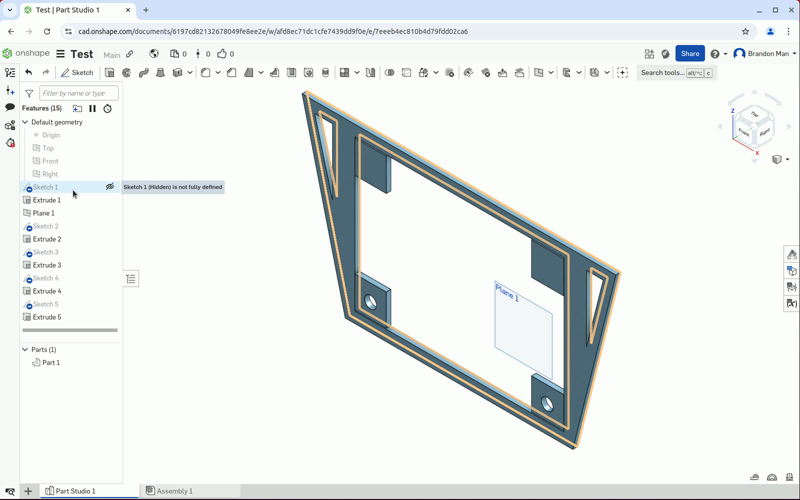
click(73, 189)